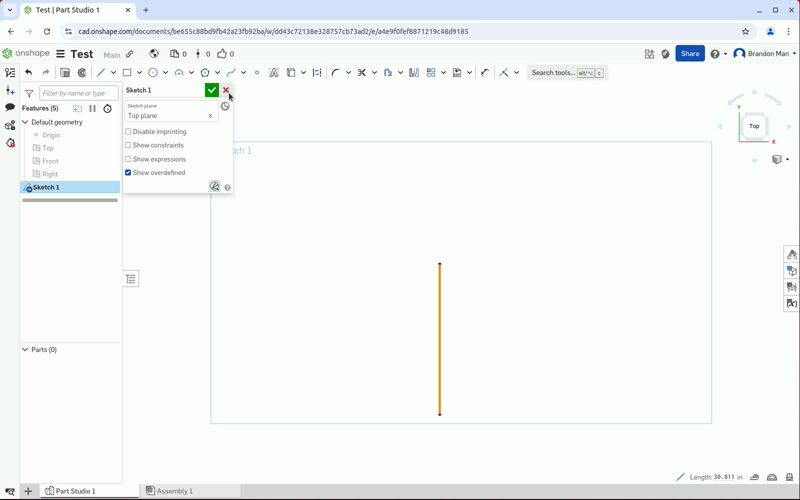
key(shift+h)
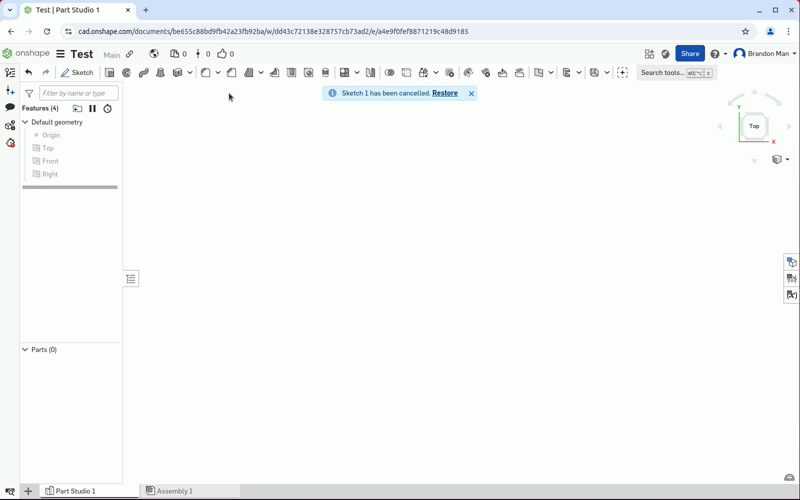
mouse_move(73, 352)
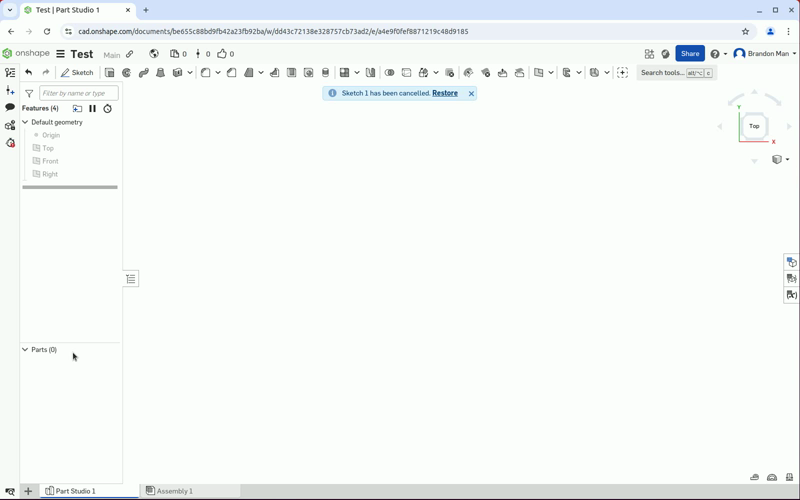
key(y)
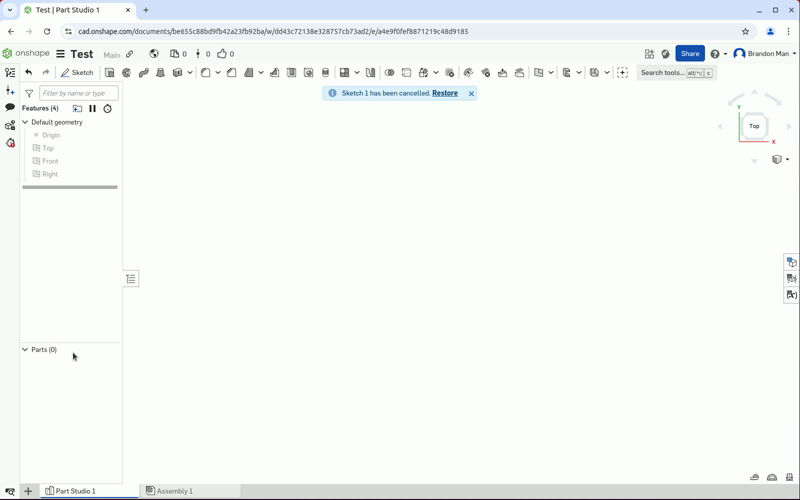
key(shift+p)
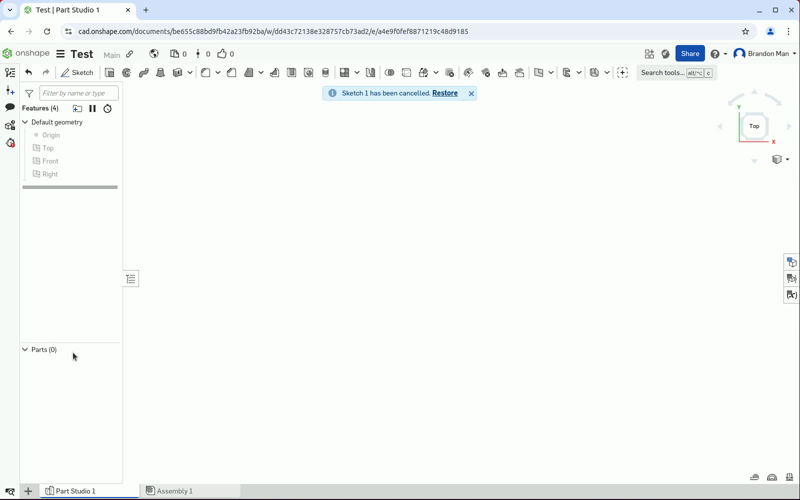
key(space)
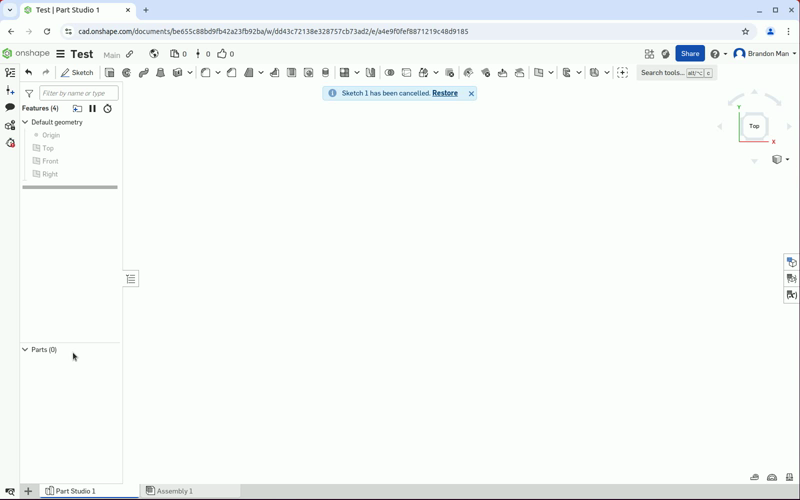
key_down(shift)
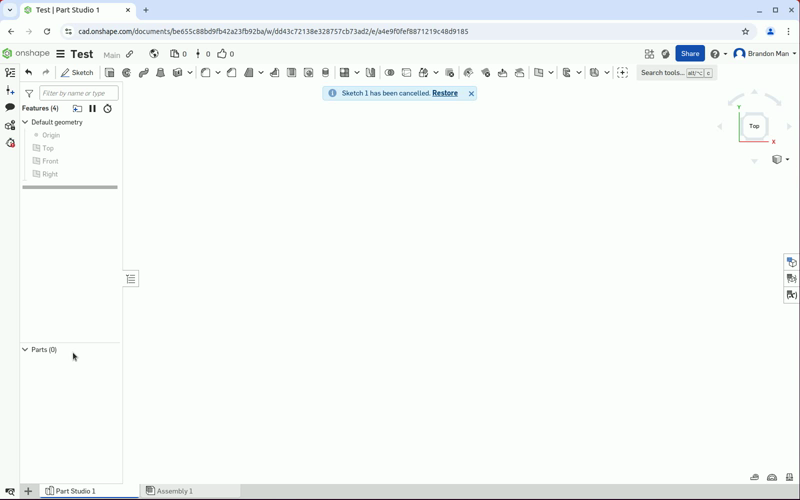
key(up)
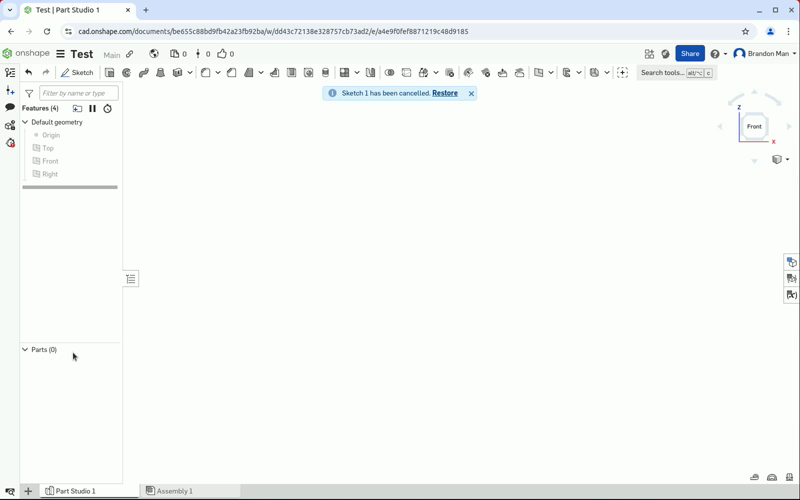
key_up(shift)
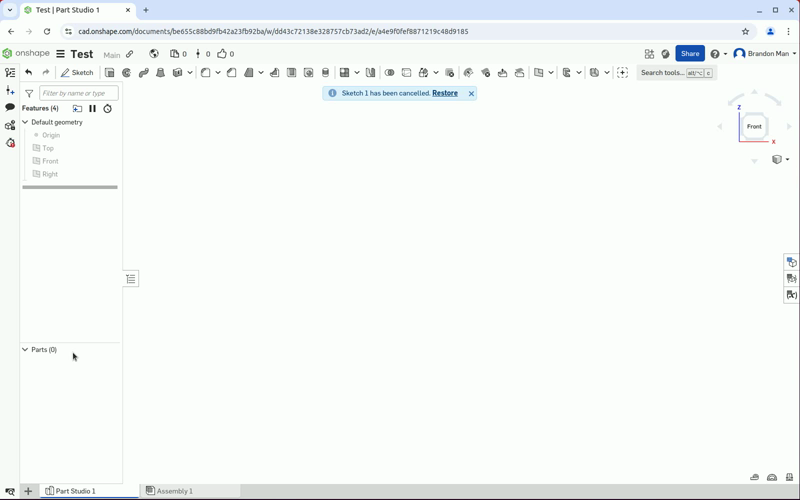
mouse_move(73, 352)
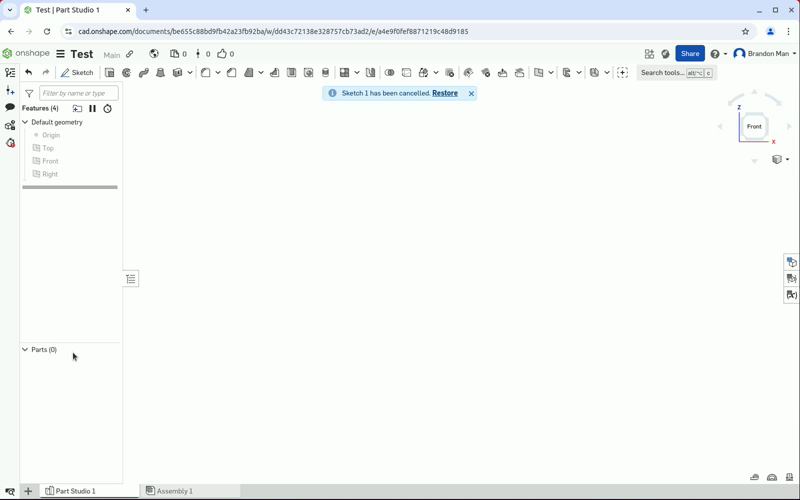
key(shift+y)
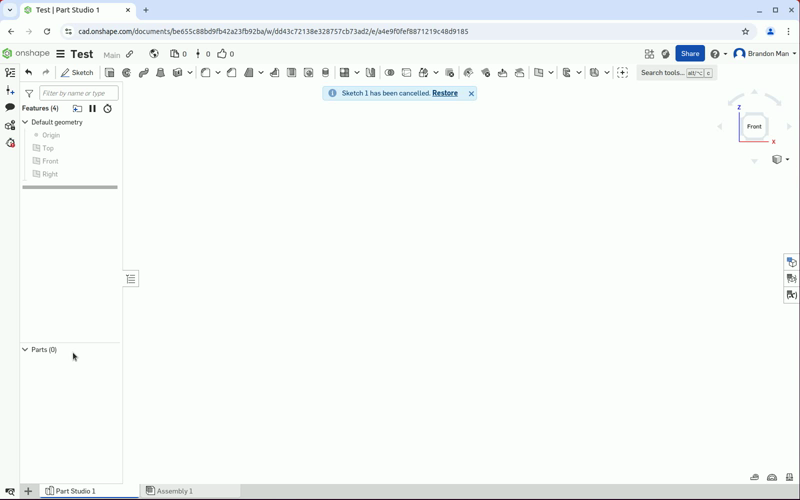
key(shift+s)
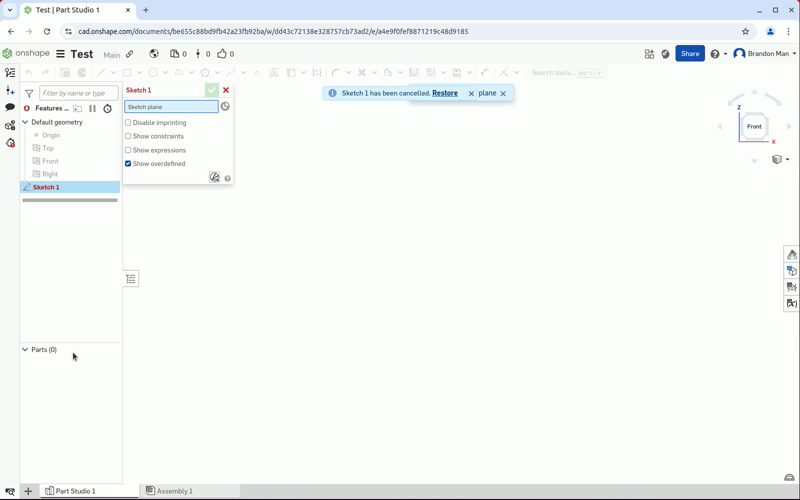
mouse_move(73, 163)
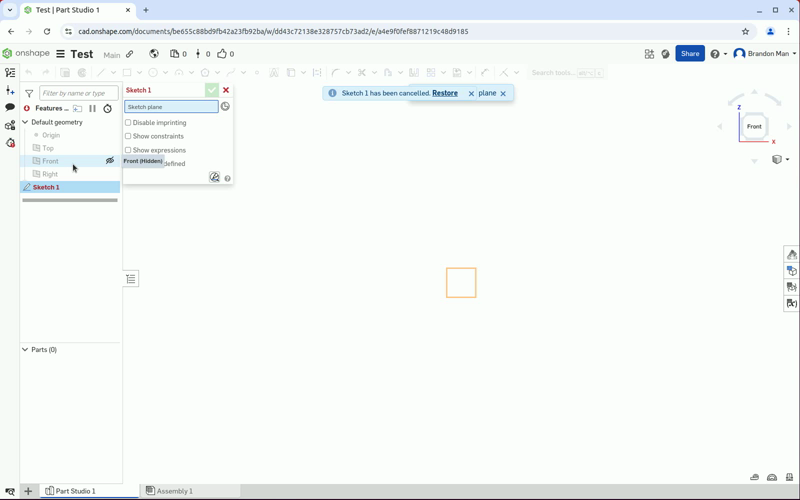
click(73, 163)
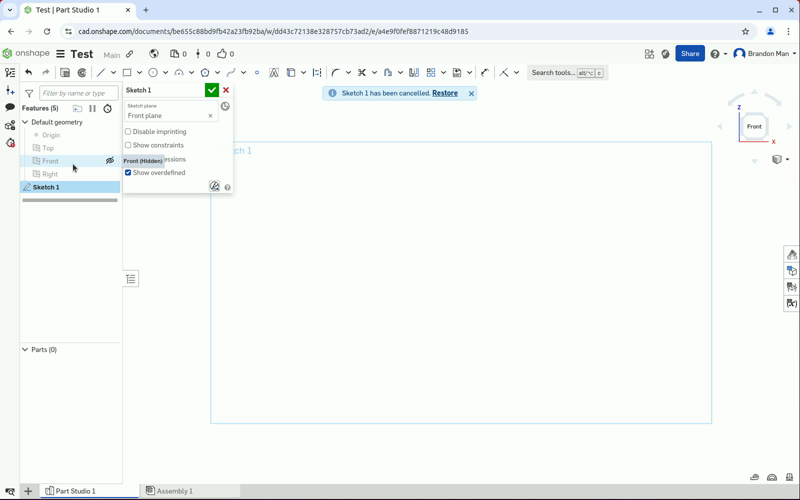
mouse_move(73, 352)
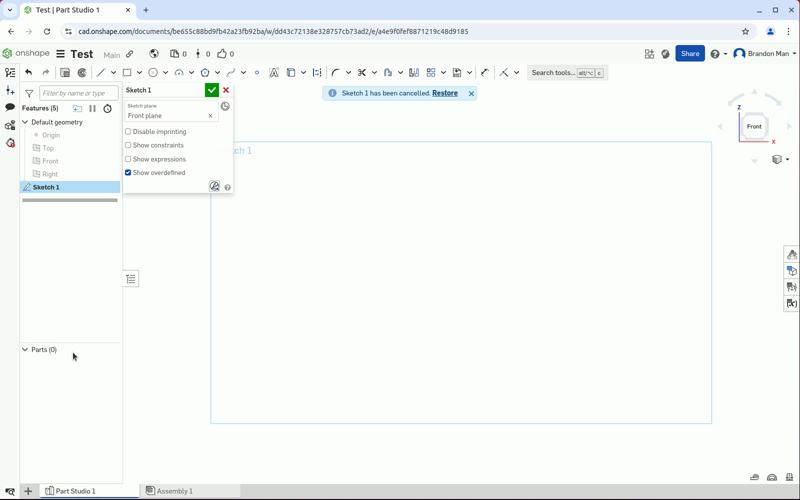
key(y)
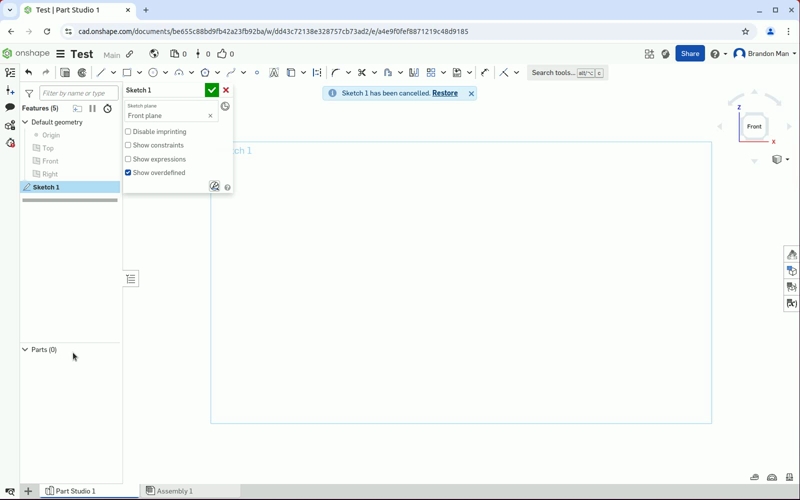
key(l)
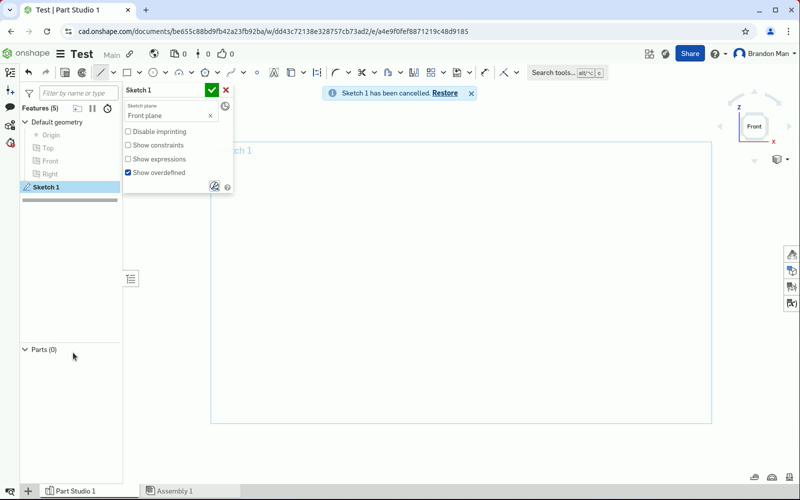
key_down(shift)
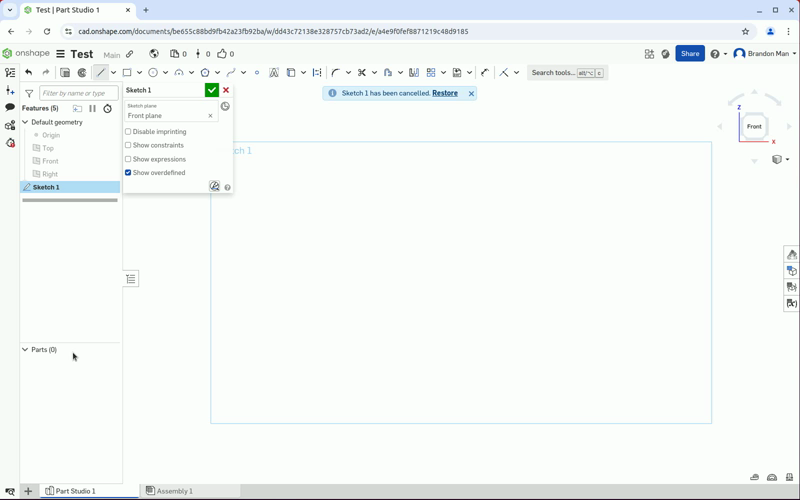
mouse_move(456, 282)
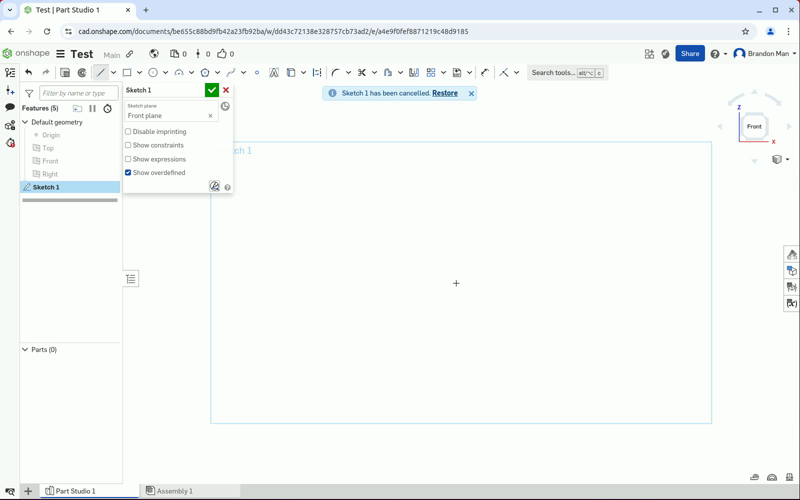
click(456, 282)
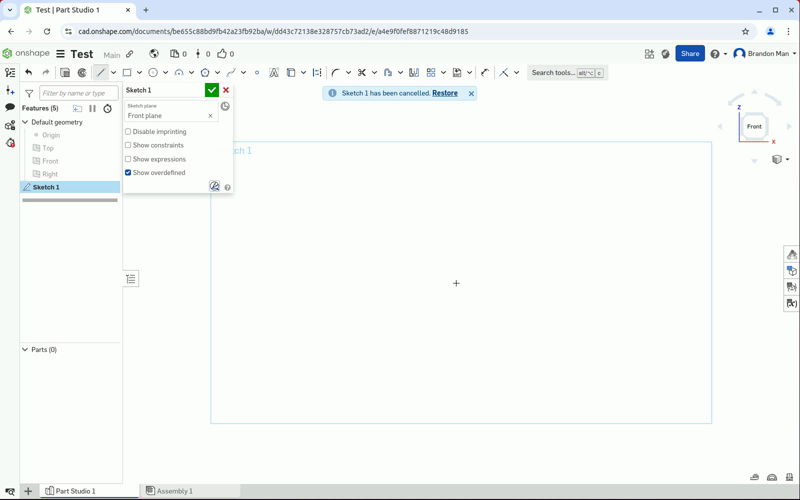
key_up(shift)
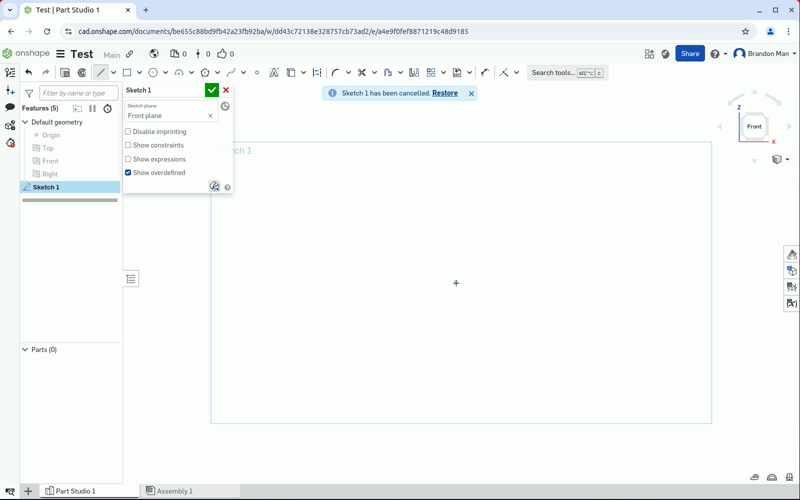
key_down(shift)
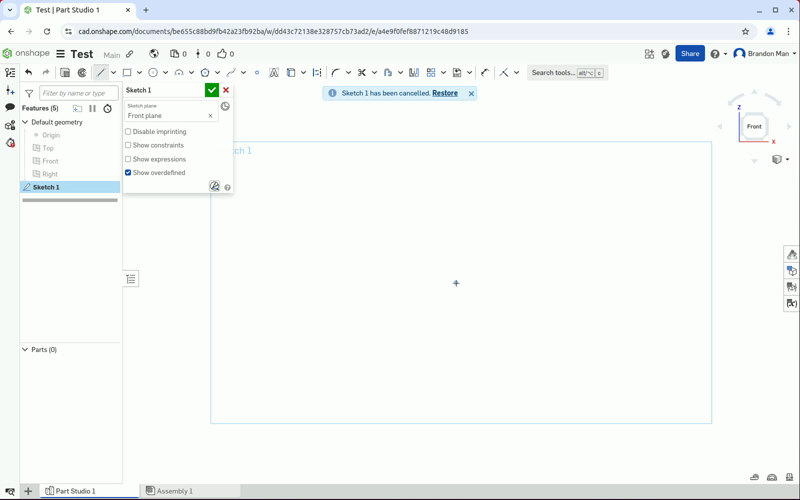
mouse_move(486, 282)
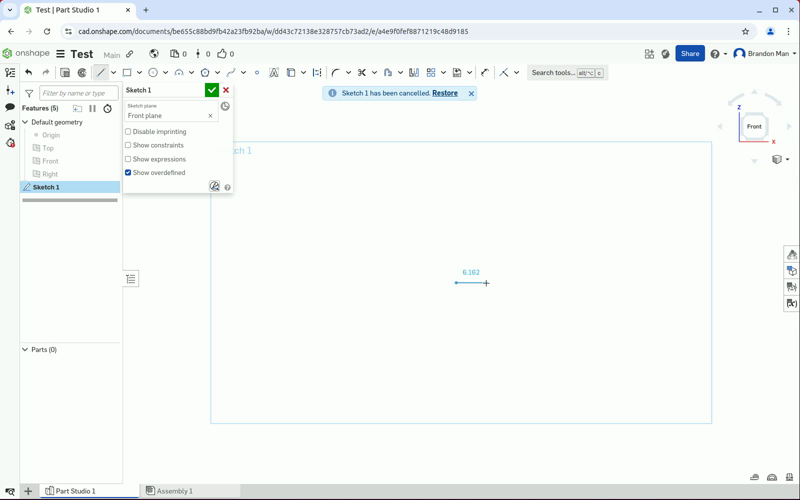
mouse_move(458, 287)
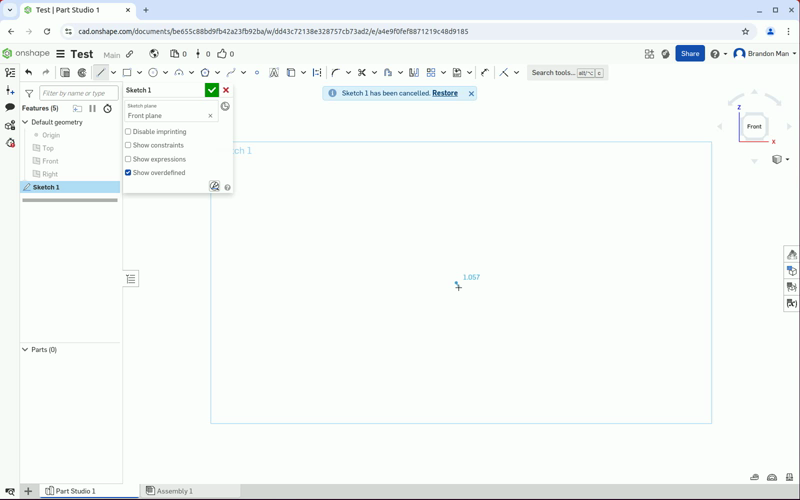
scroll(6)
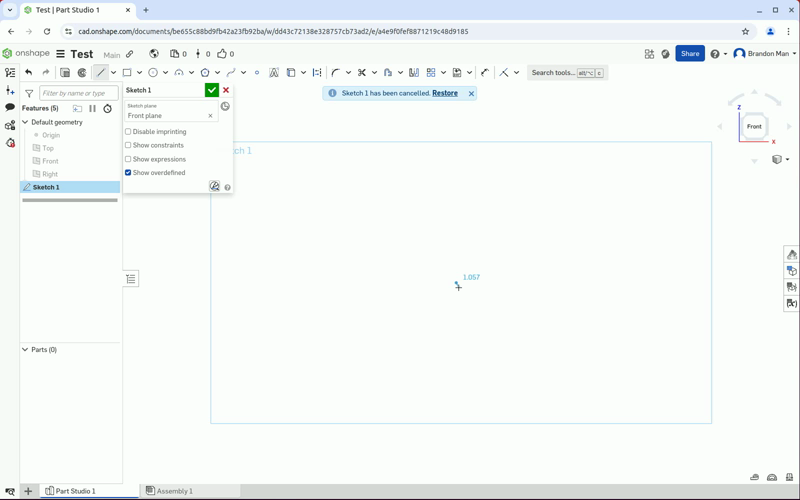
scroll(6)
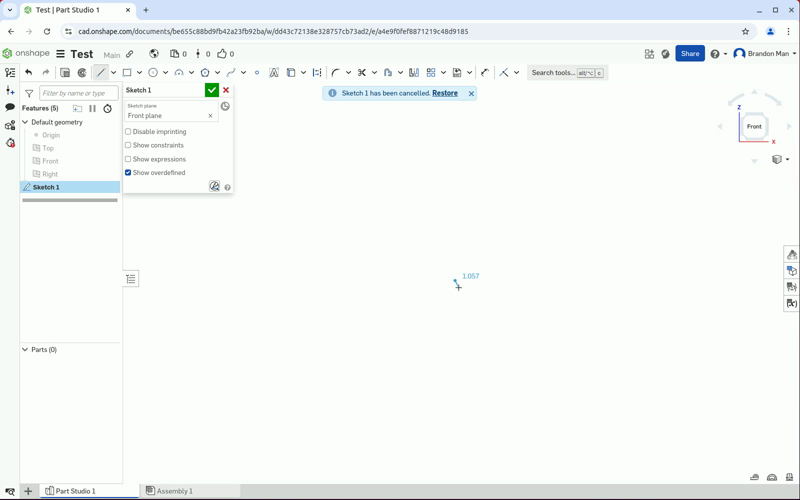
scroll(6)
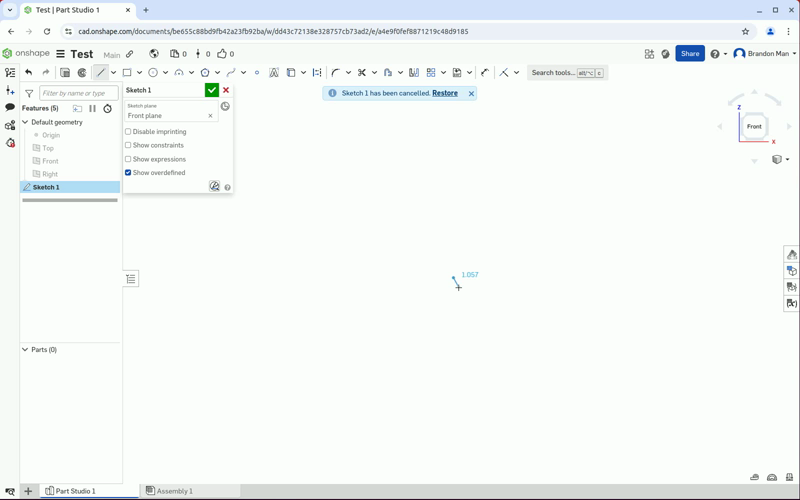
scroll(6)
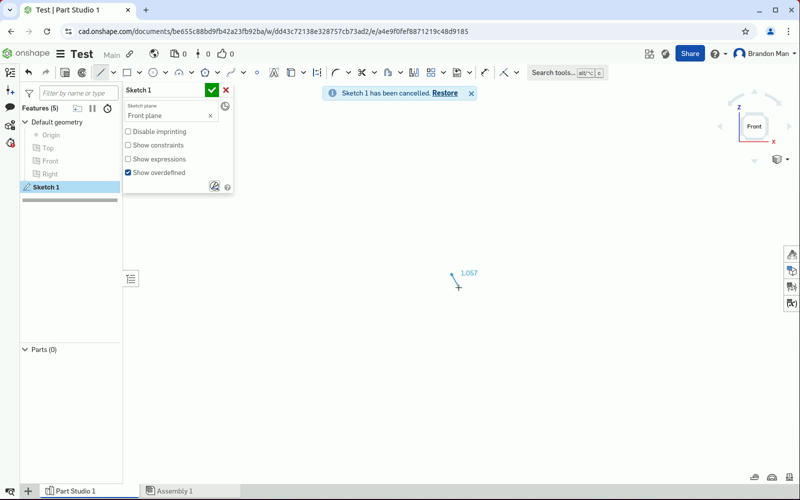
scroll(6)
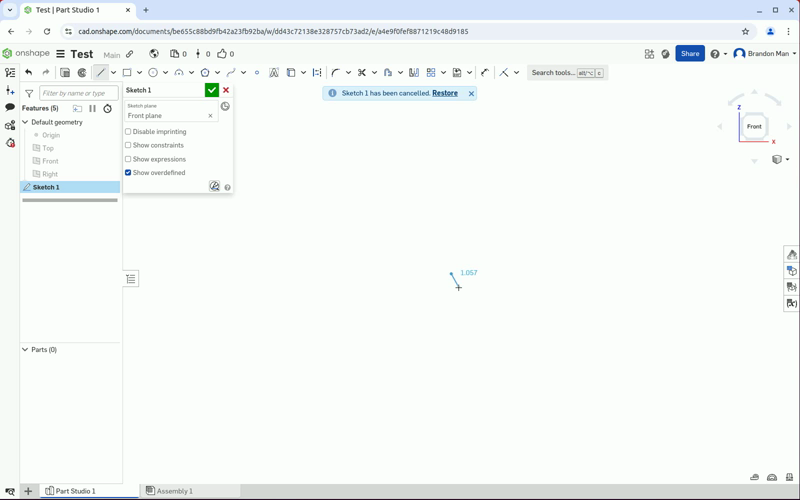
scroll(6)
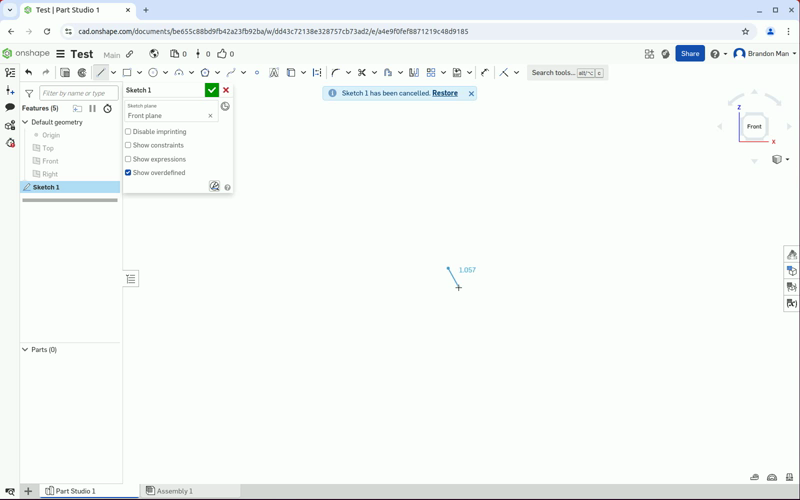
scroll(6)
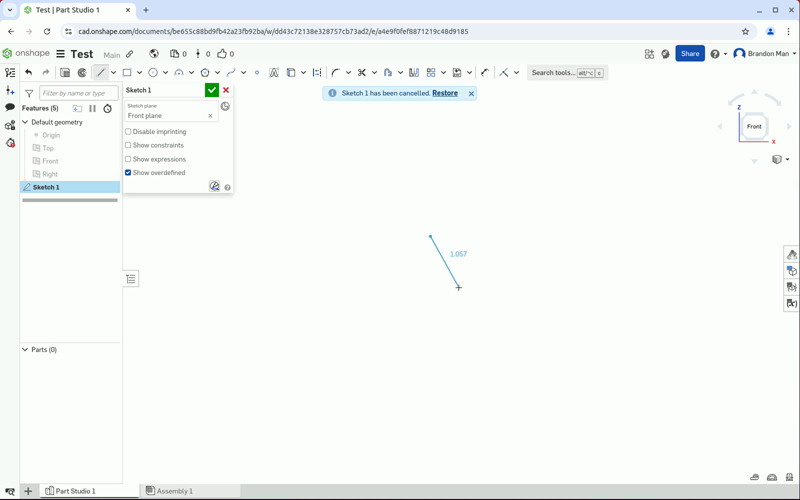
click(458, 287)
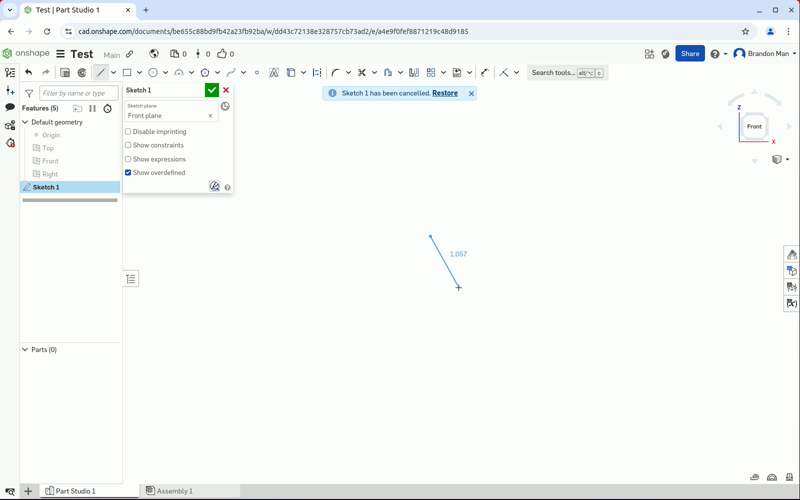
scroll(-6)
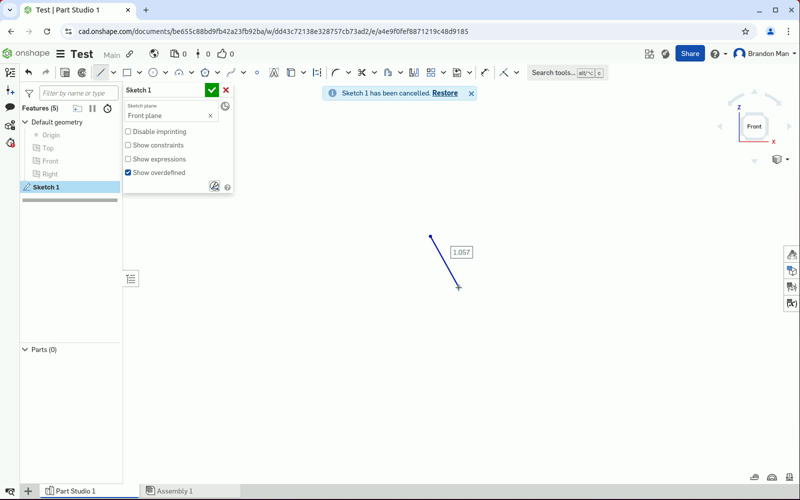
scroll(-6)
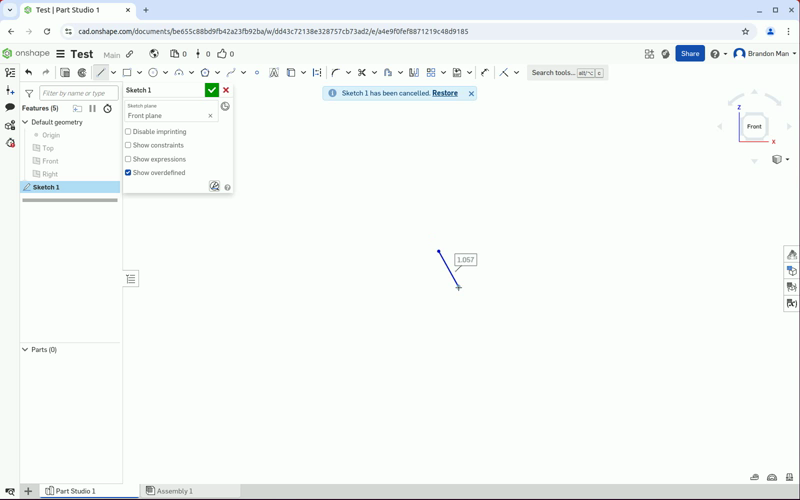
scroll(-6)
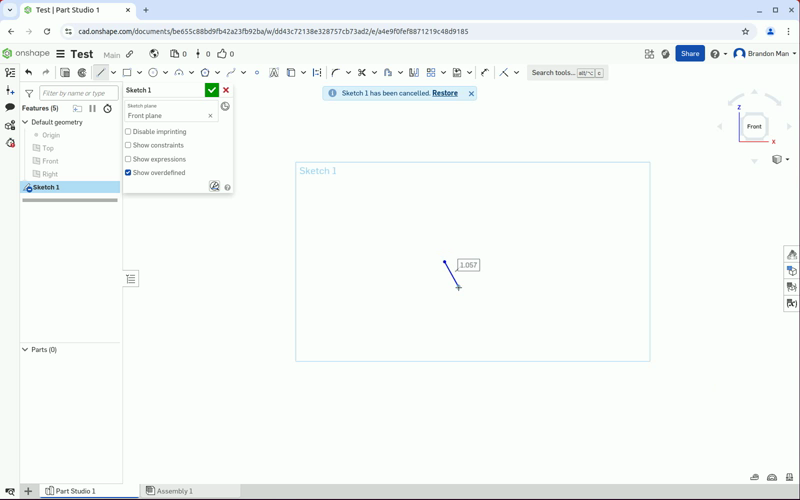
scroll(-6)
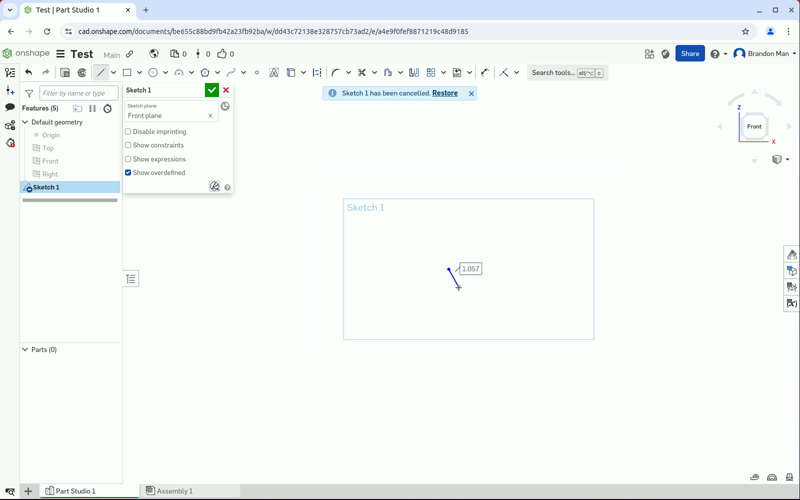
scroll(-6)
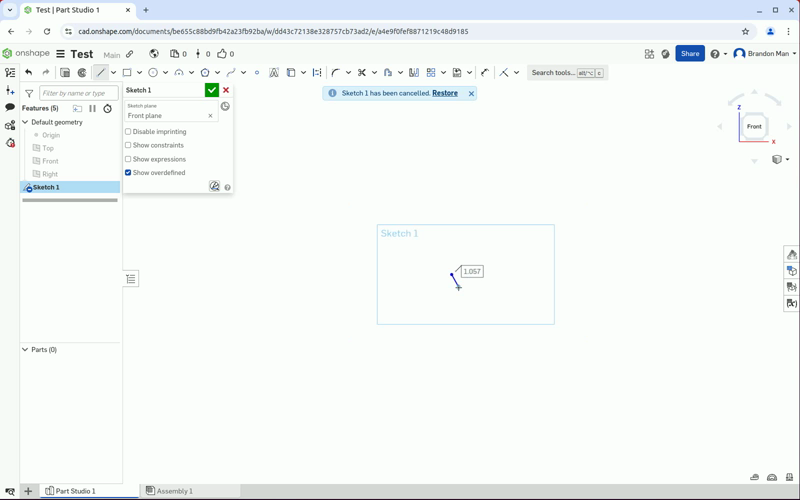
scroll(-6)
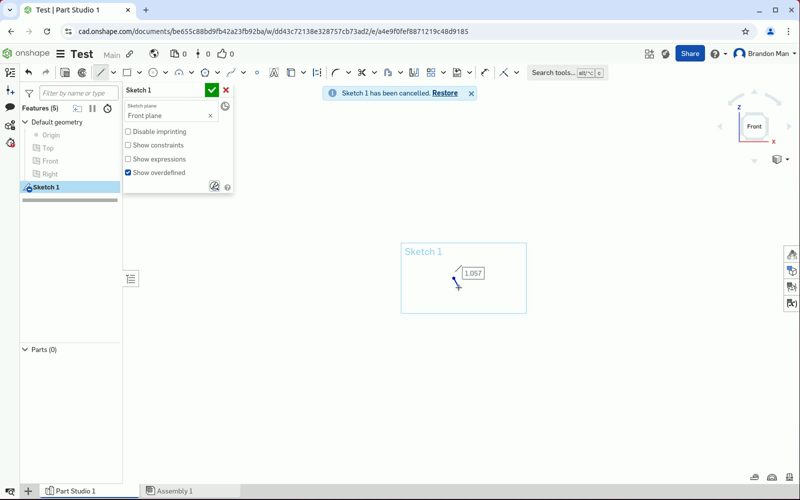
scroll(-6)
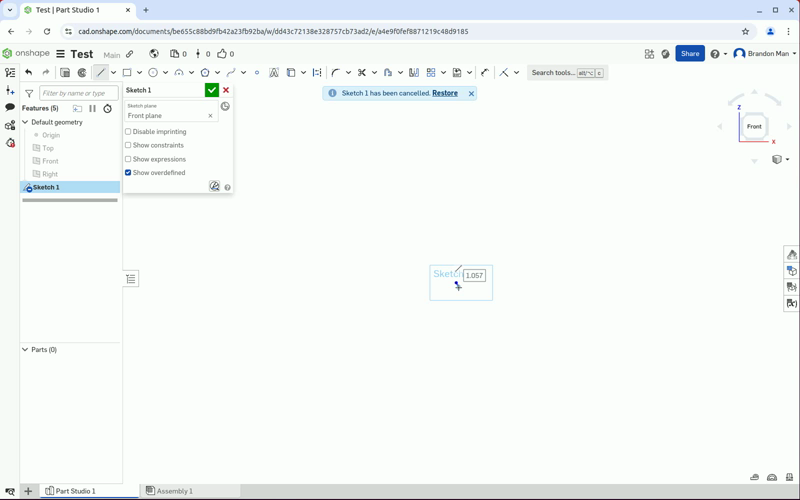
key_up(shift)
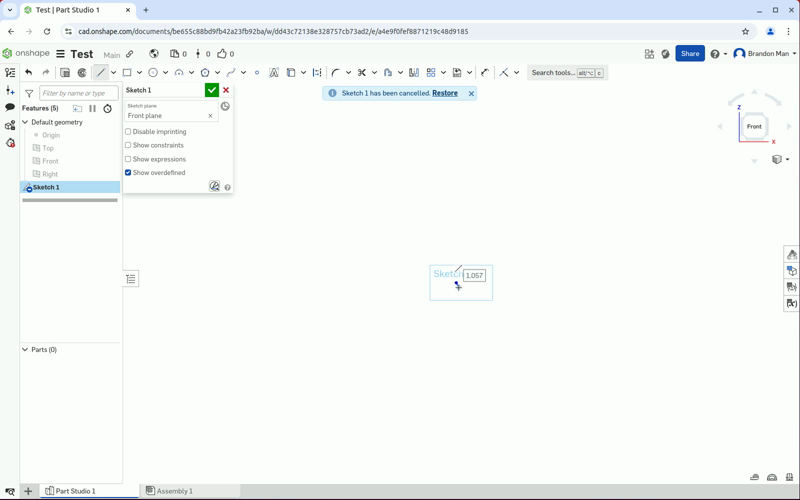
key_down(shift)
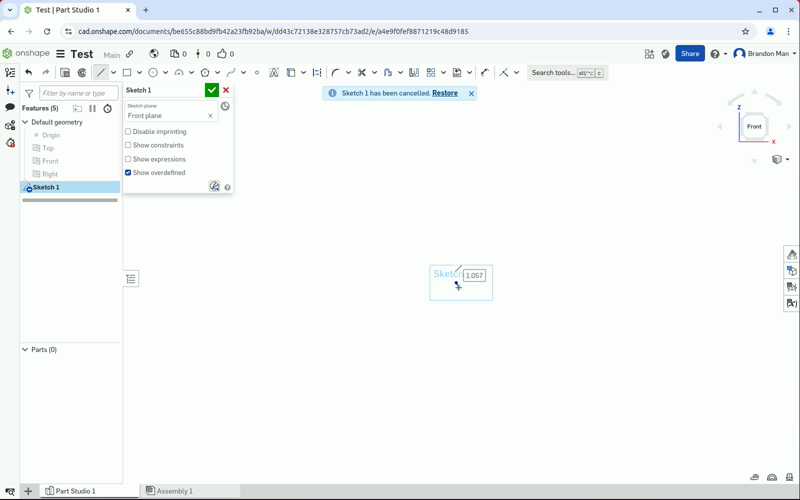
mouse_move(488, 287)
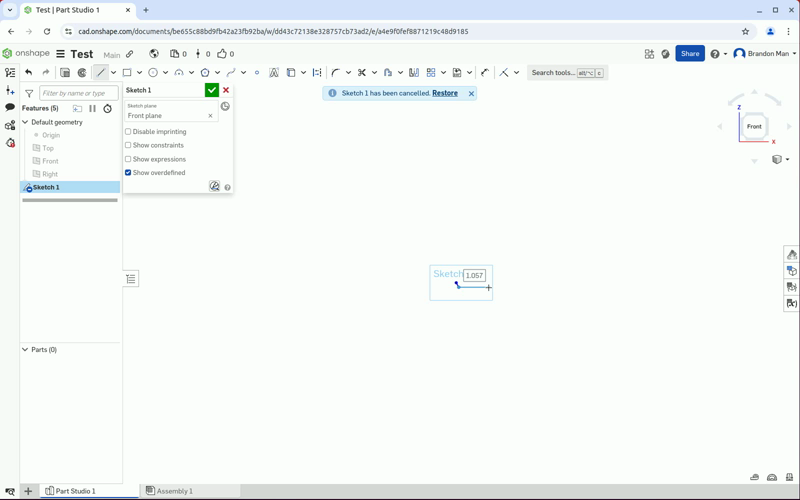
mouse_move(464, 287)
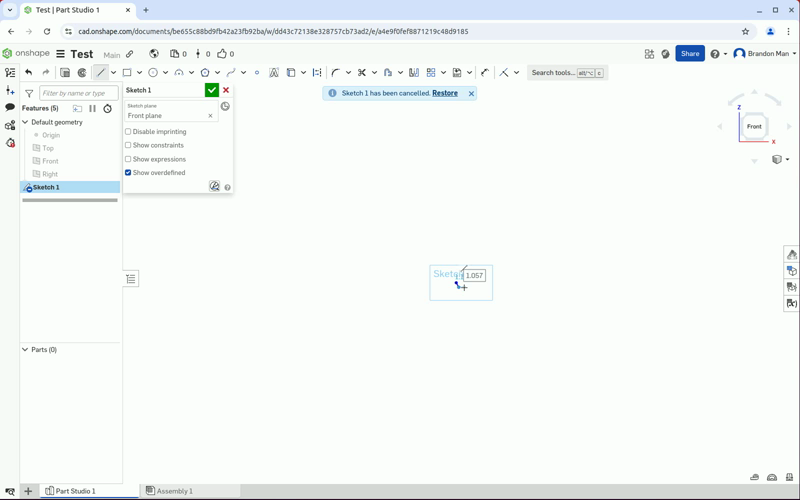
scroll(6)
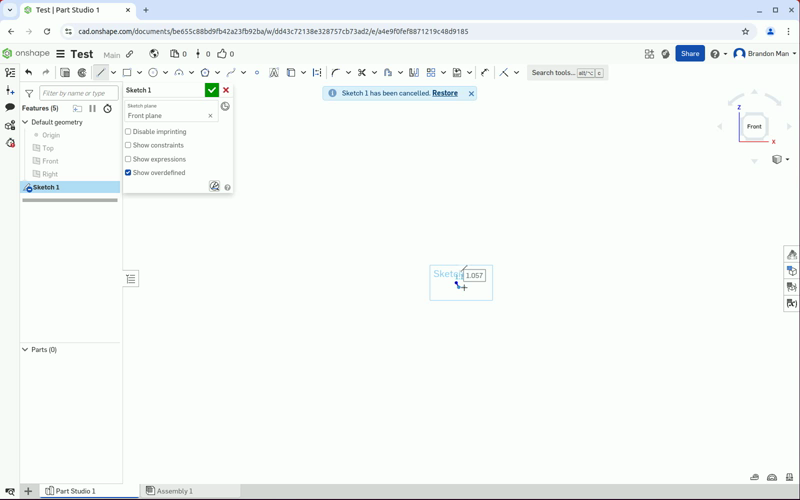
scroll(6)
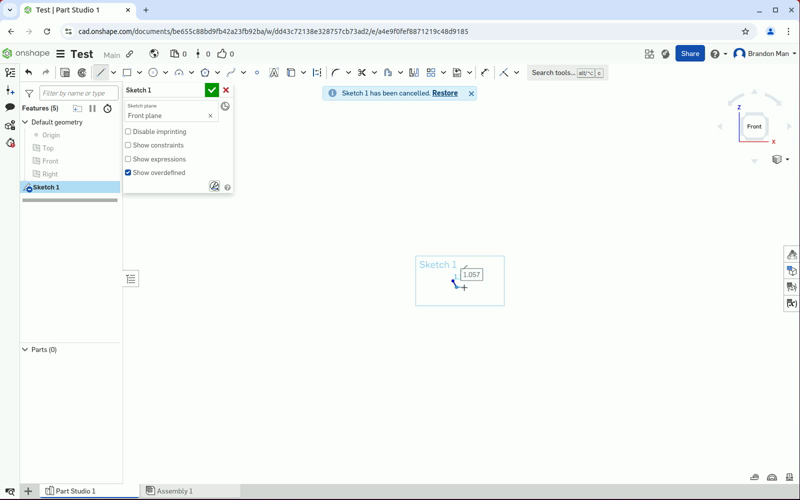
scroll(6)
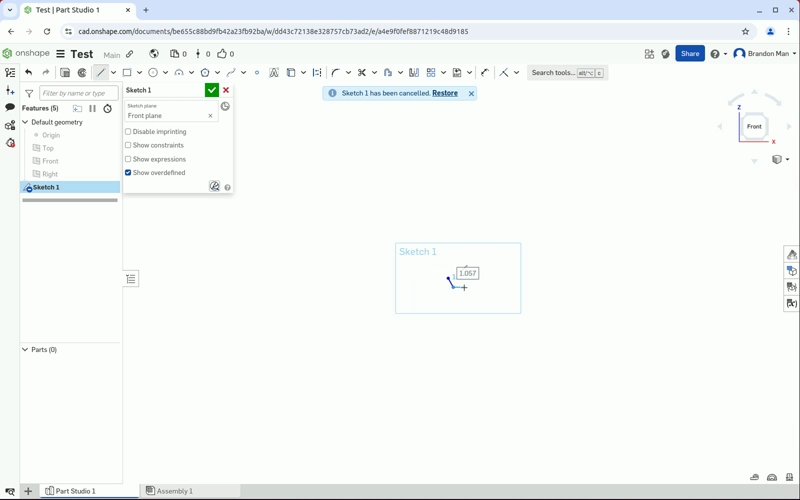
scroll(6)
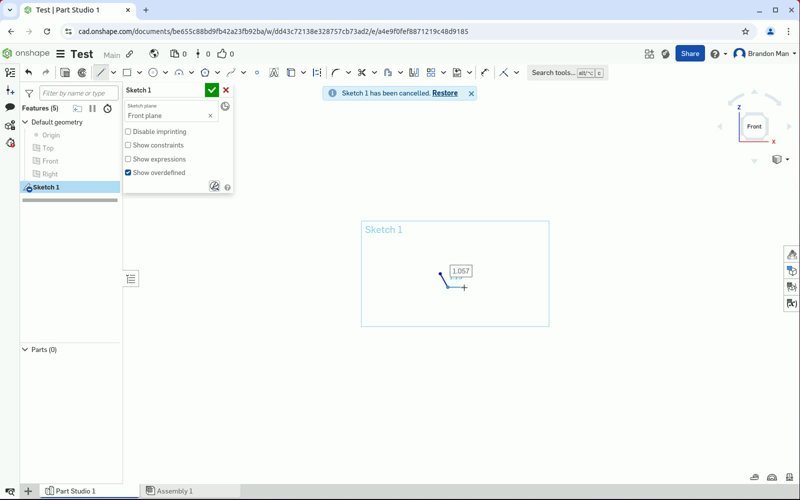
scroll(6)
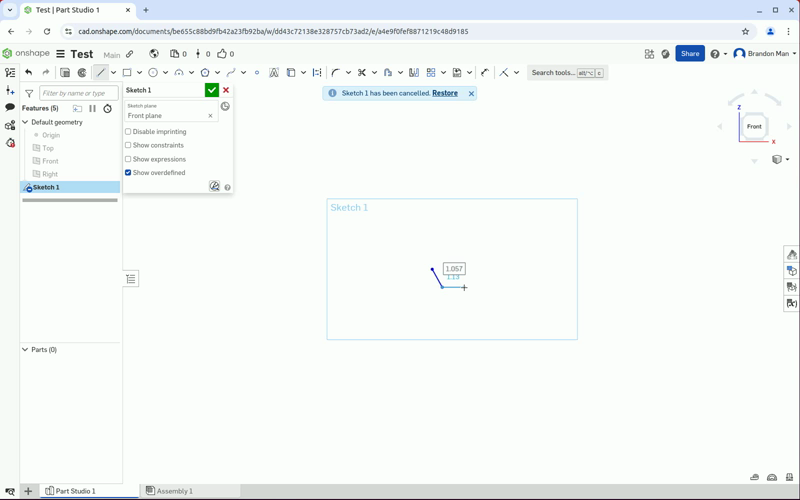
scroll(6)
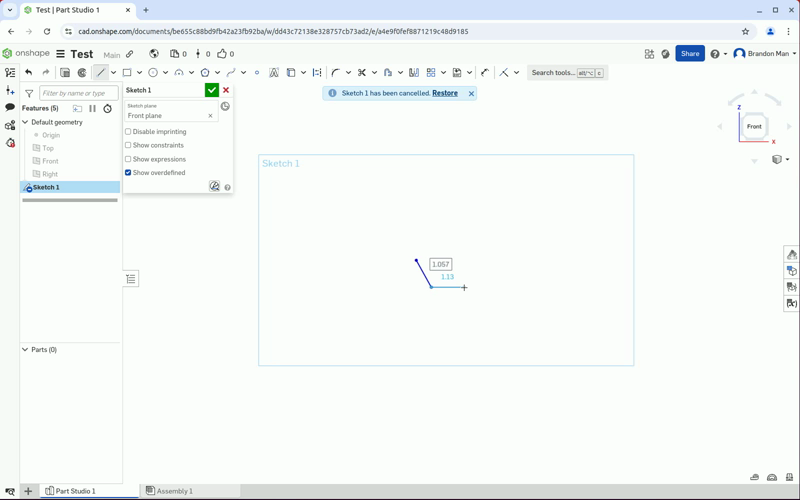
scroll(6)
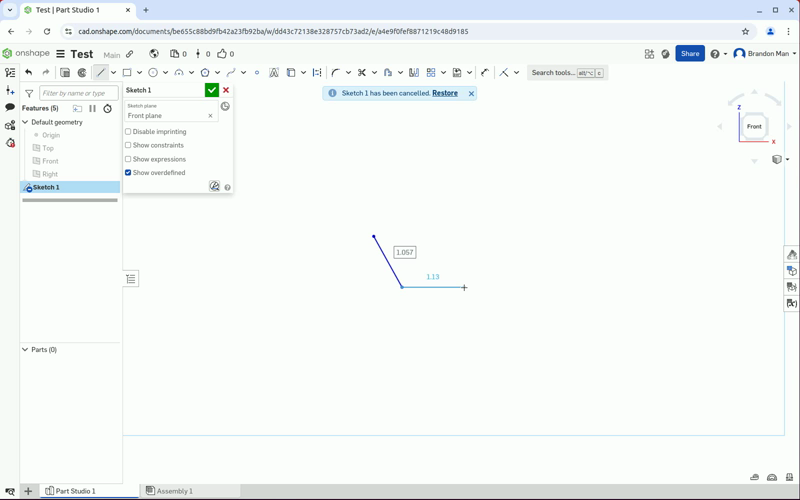
click(464, 287)
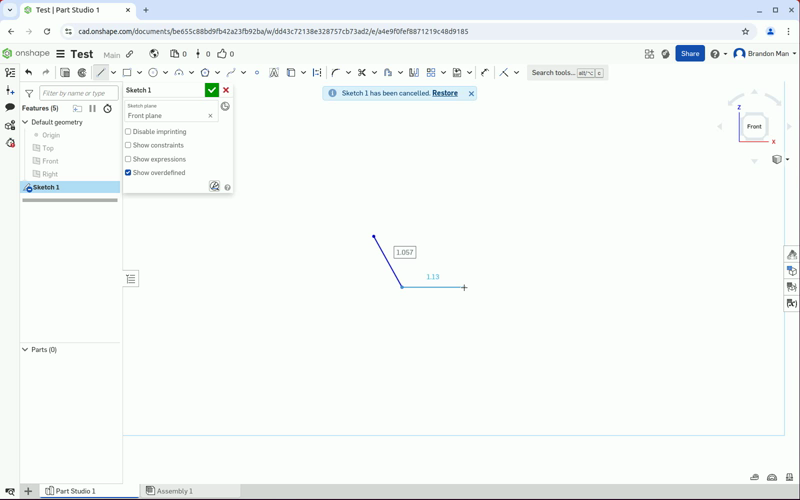
scroll(-6)
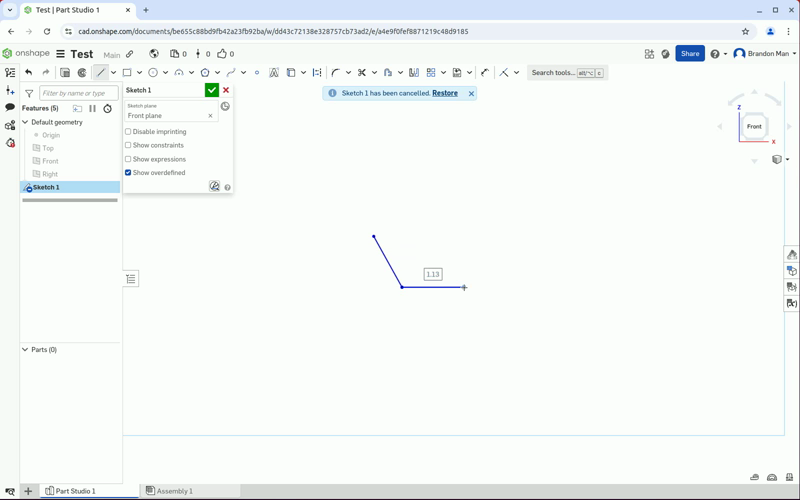
scroll(-6)
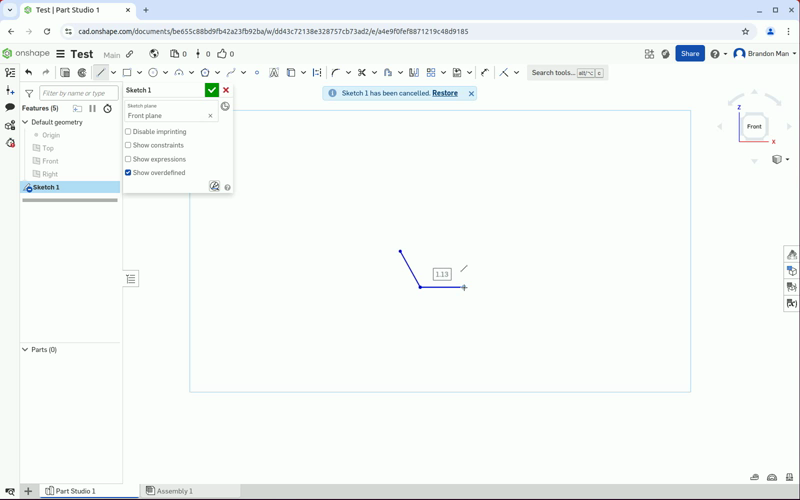
scroll(-6)
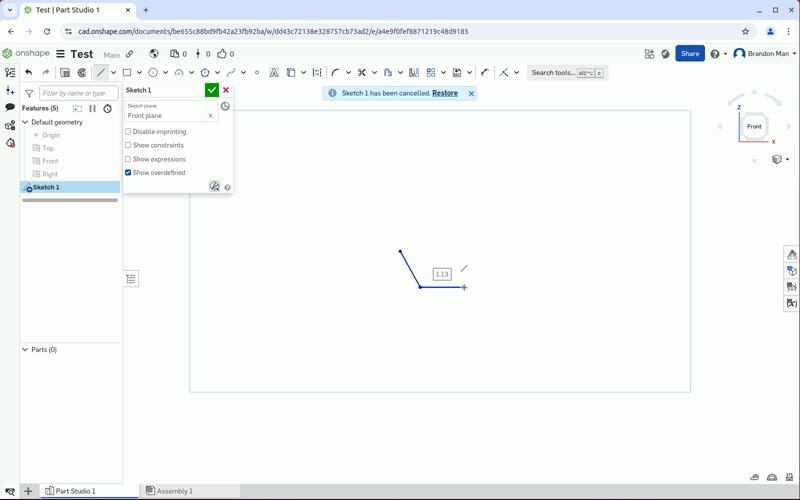
scroll(-6)
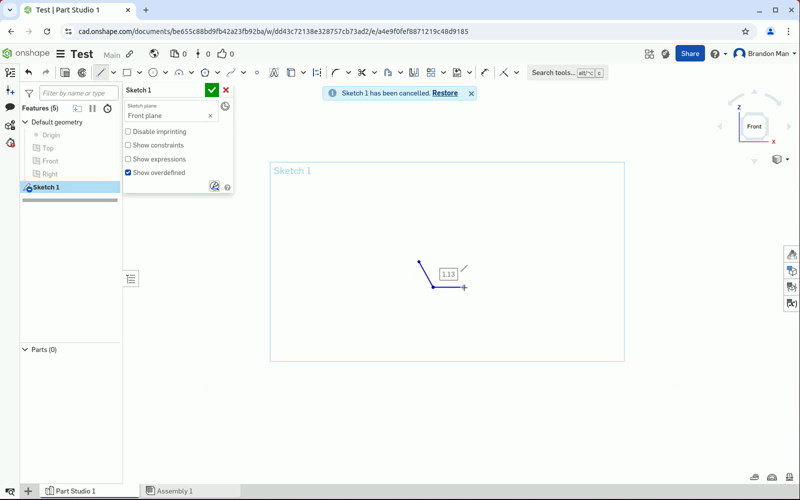
scroll(-6)
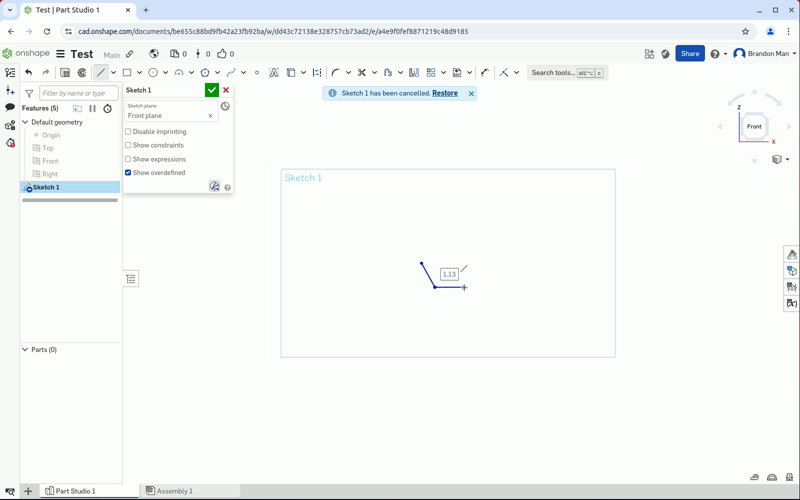
scroll(-6)
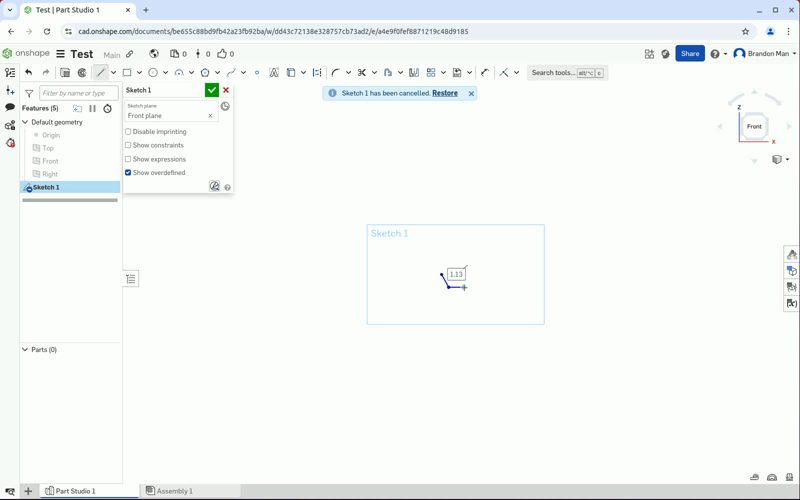
scroll(-6)
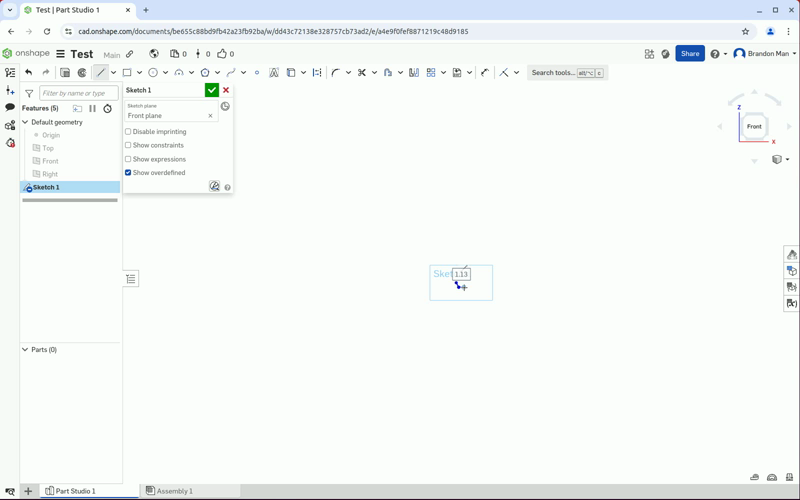
key_up(shift)
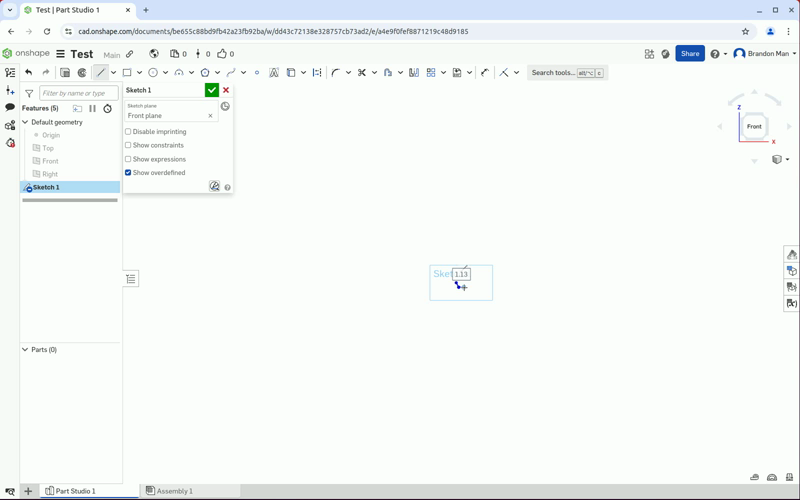
key_down(shift)
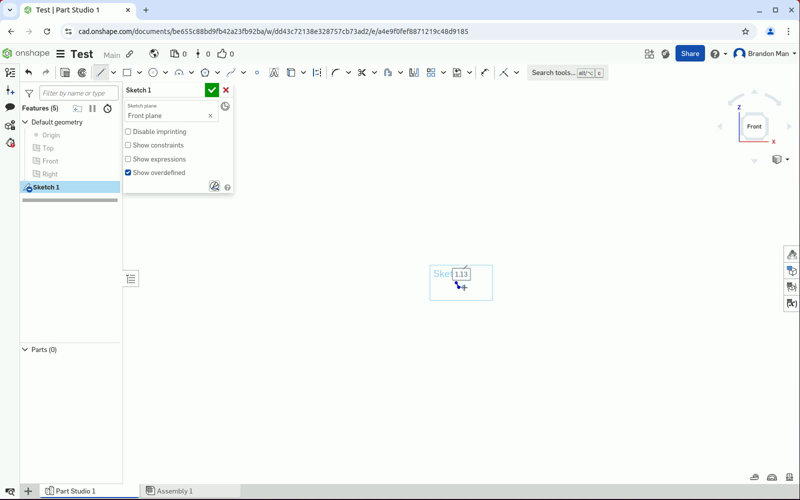
mouse_move(494, 287)
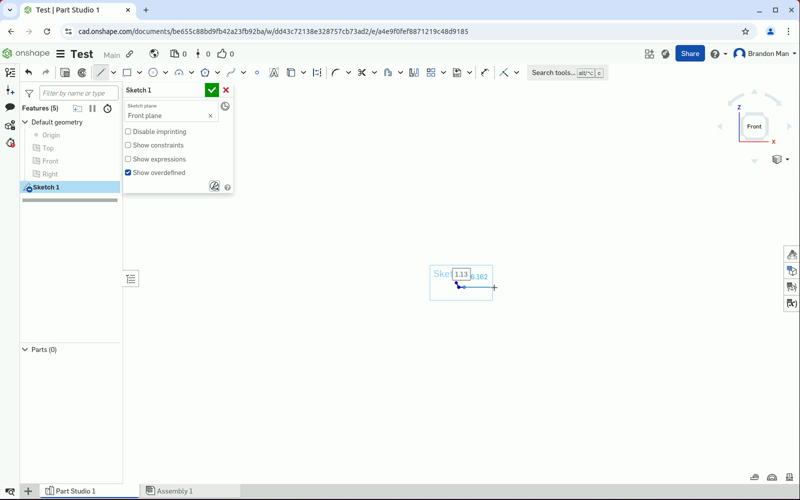
mouse_move(466, 282)
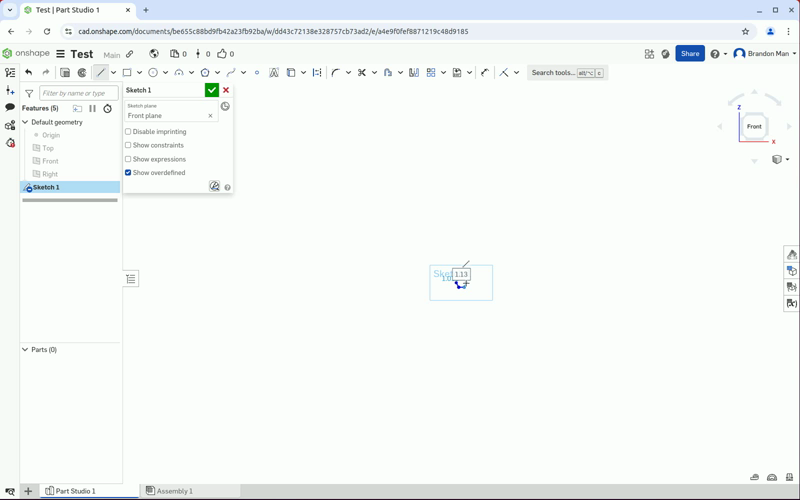
scroll(6)
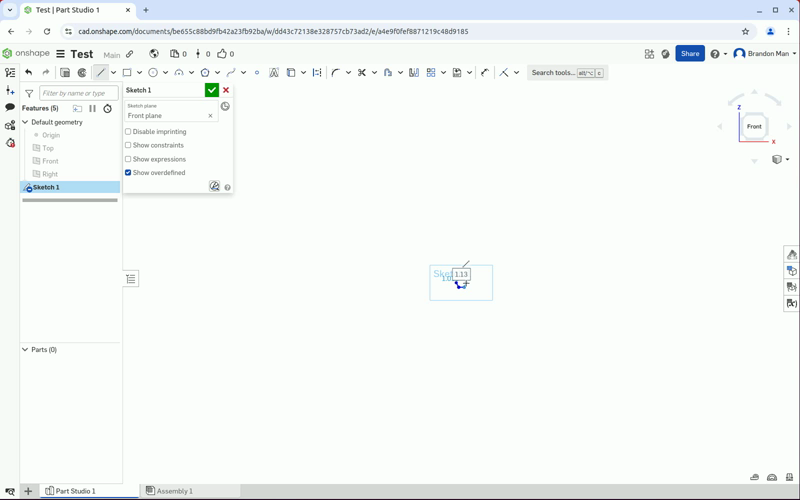
scroll(6)
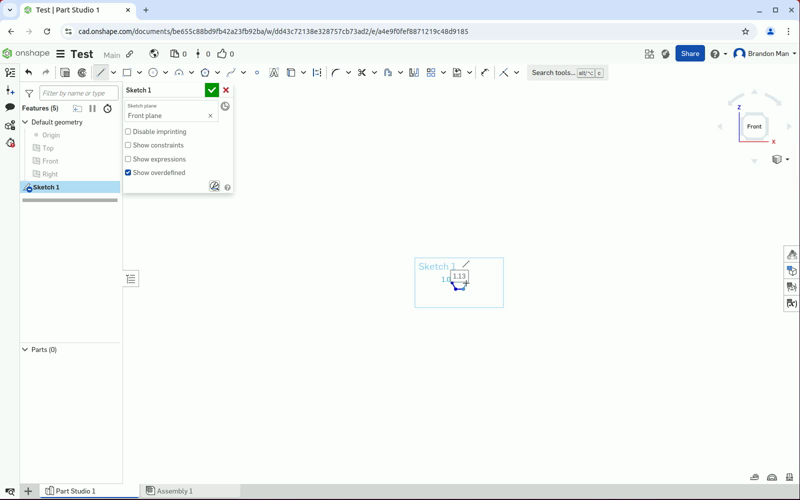
scroll(6)
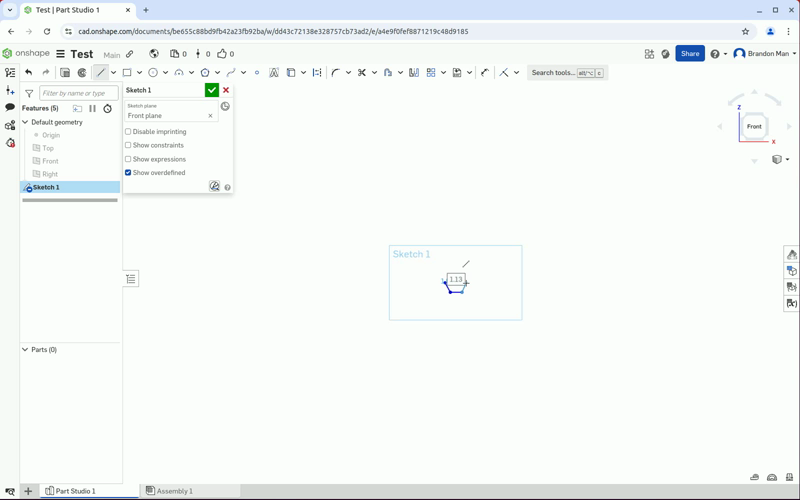
scroll(6)
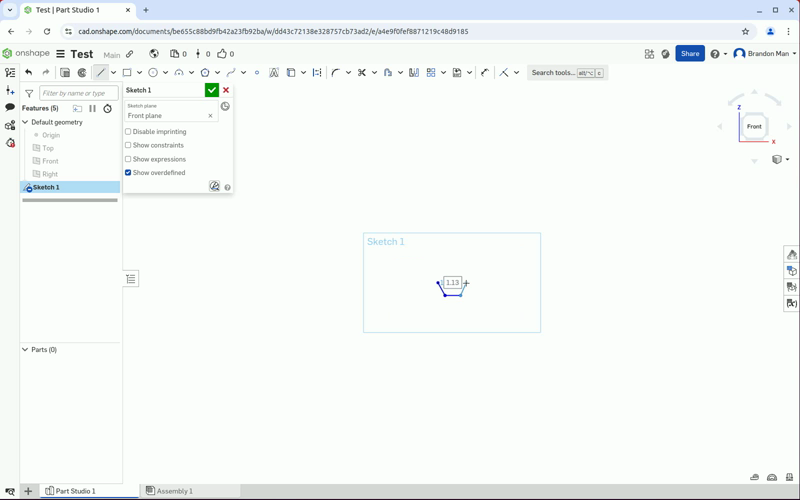
scroll(6)
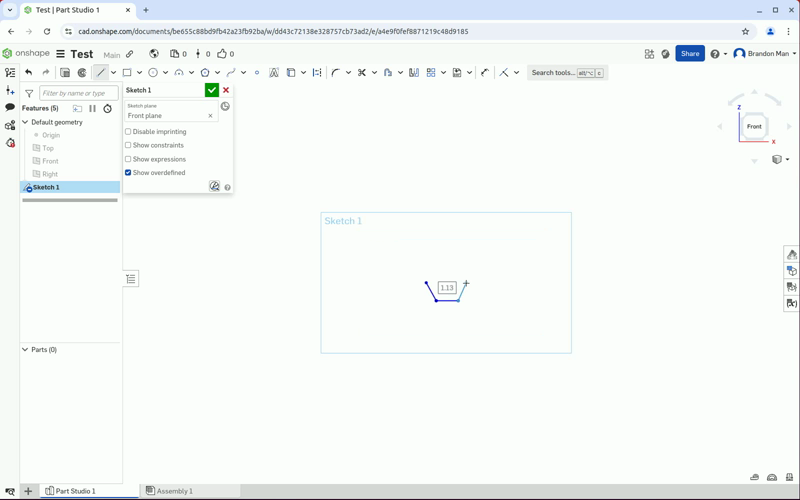
scroll(6)
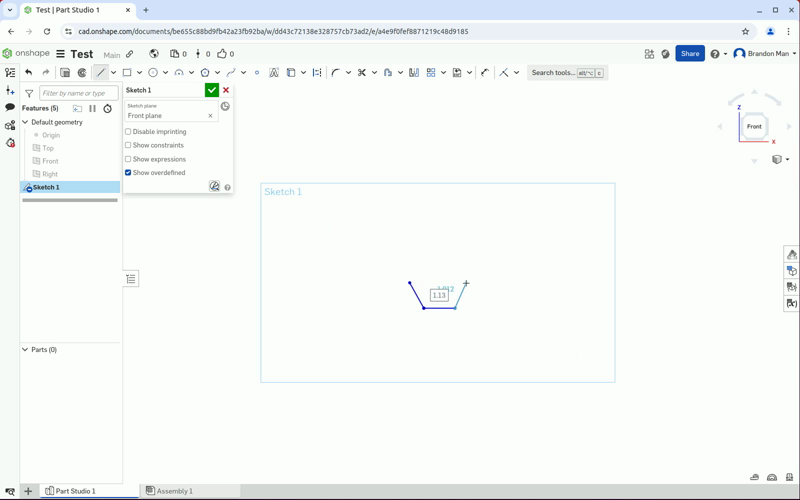
scroll(6)
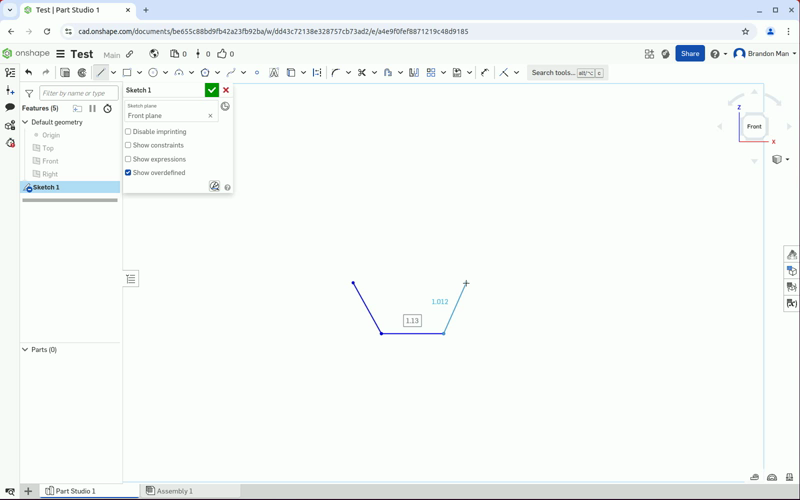
click(466, 282)
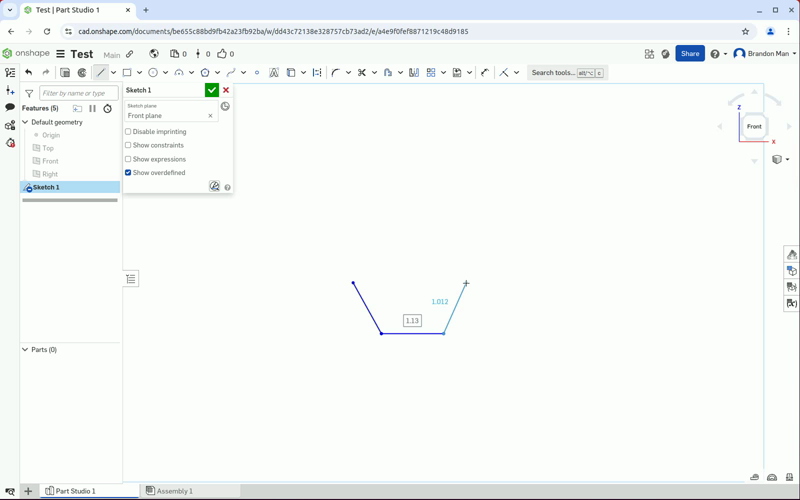
scroll(-6)
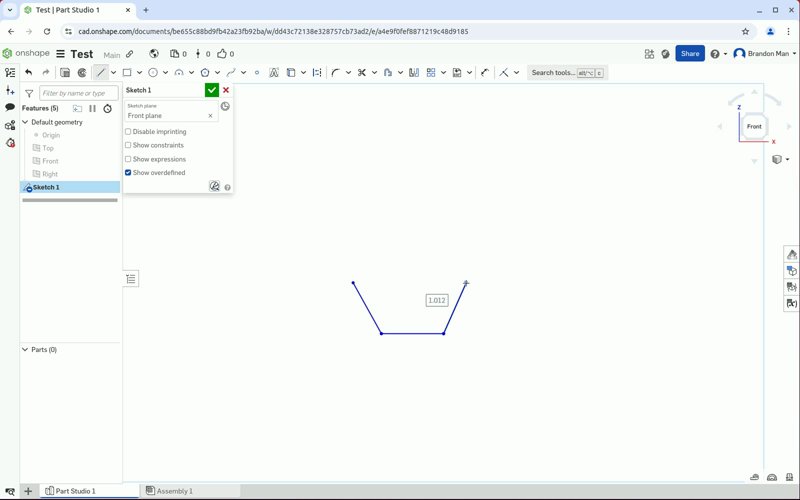
scroll(-6)
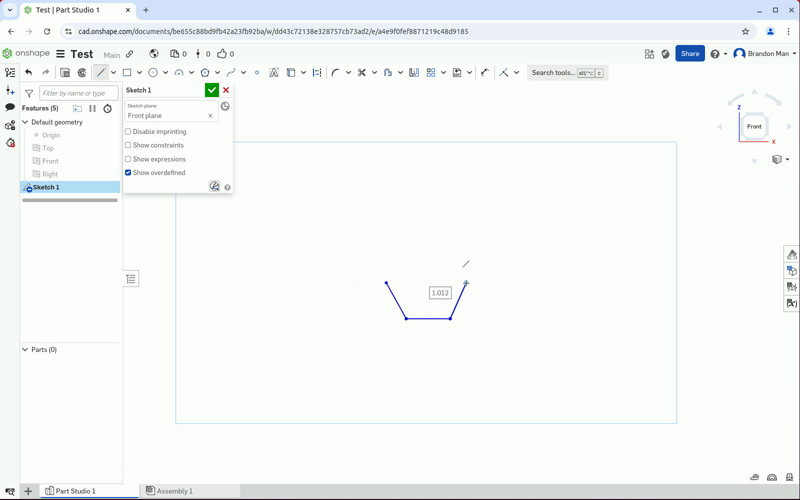
scroll(-6)
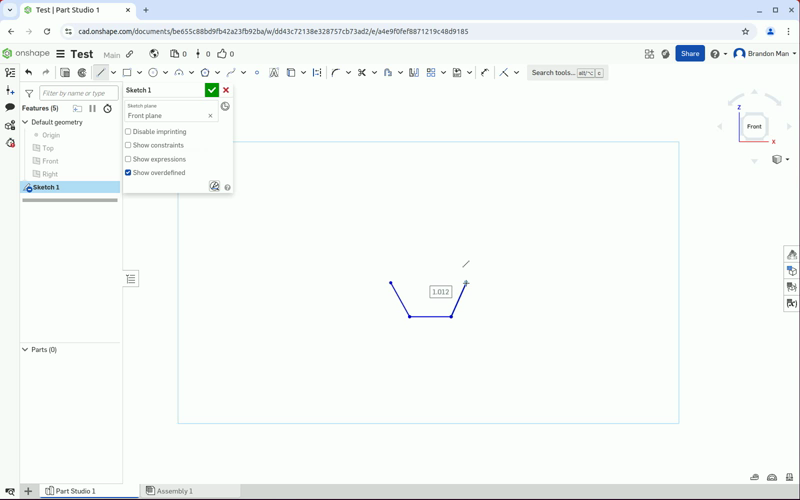
scroll(-6)
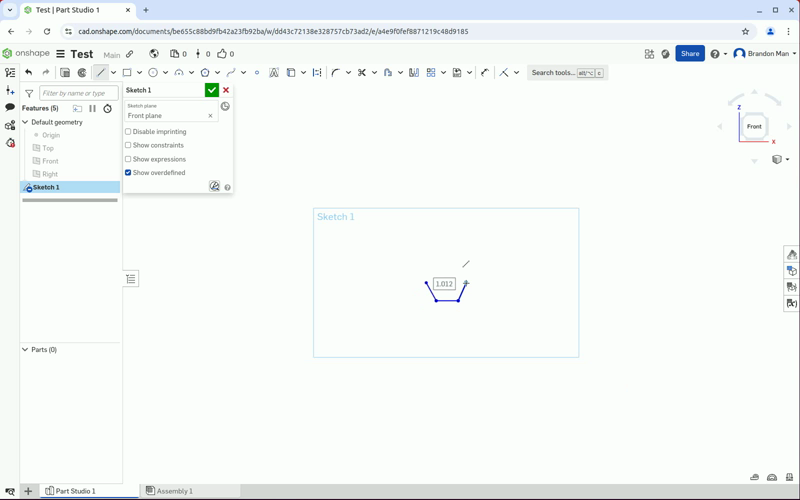
scroll(-6)
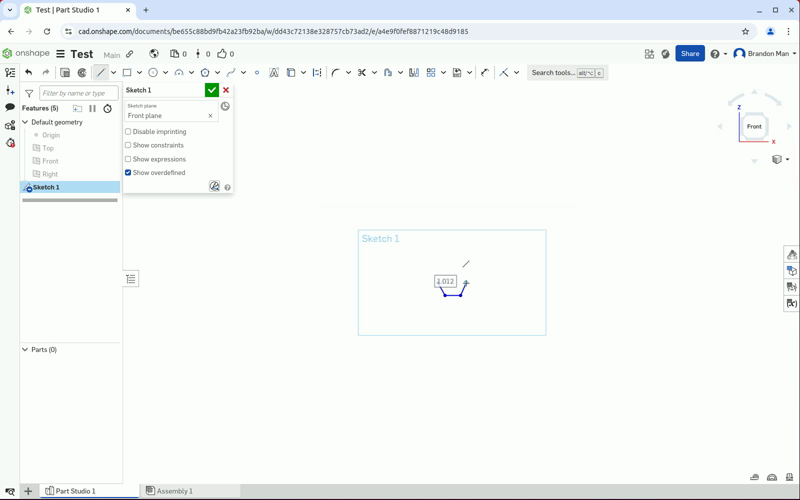
scroll(-6)
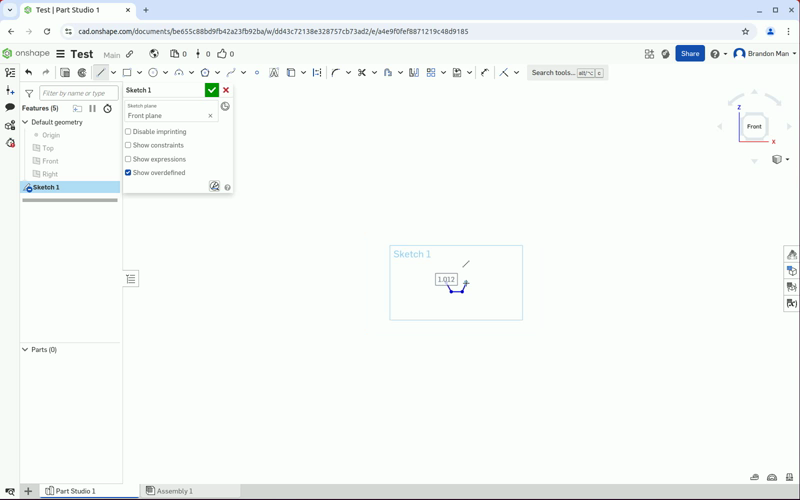
scroll(-6)
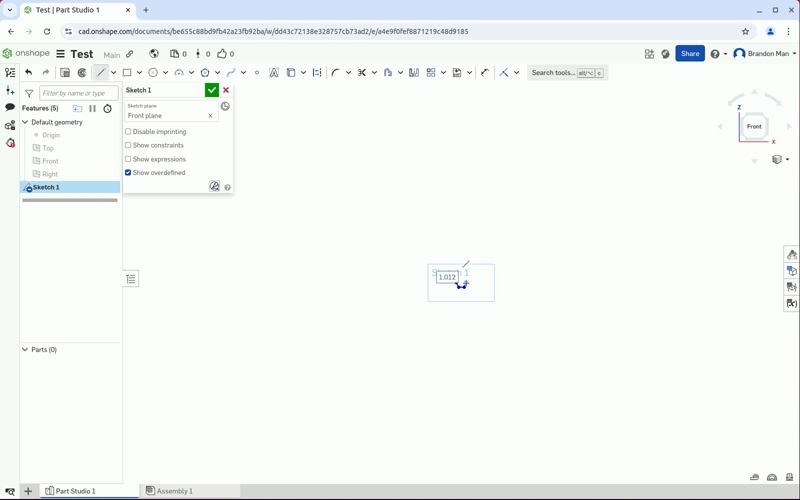
key_up(shift)
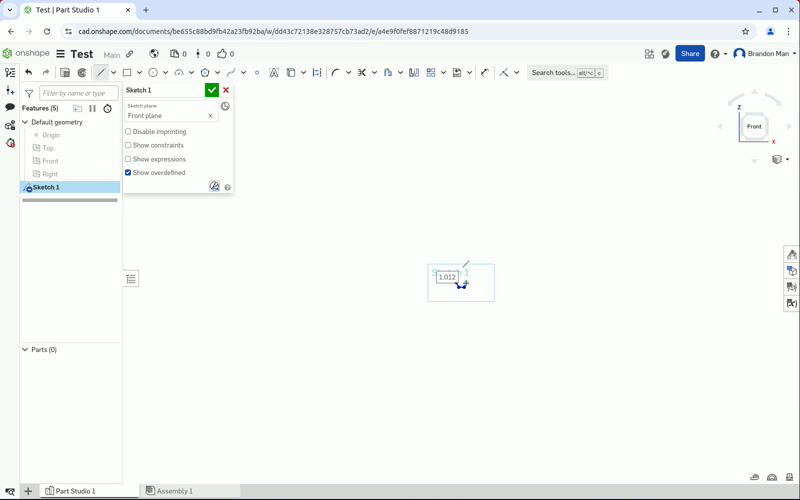
key_down(shift)
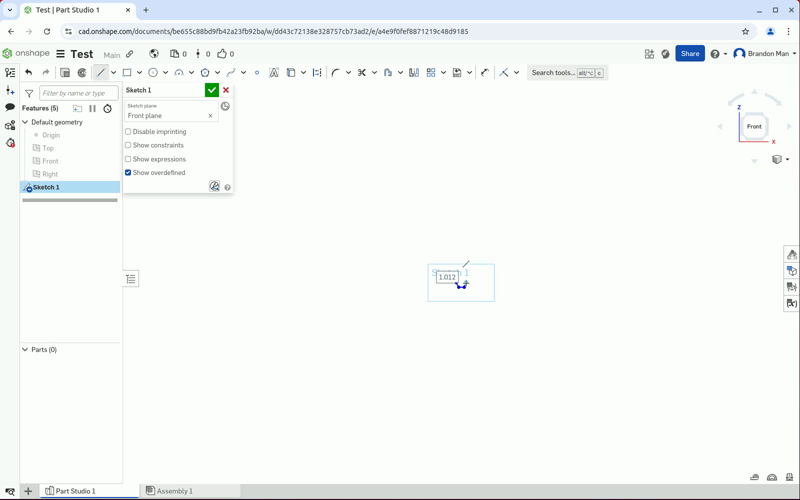
mouse_move(496, 282)
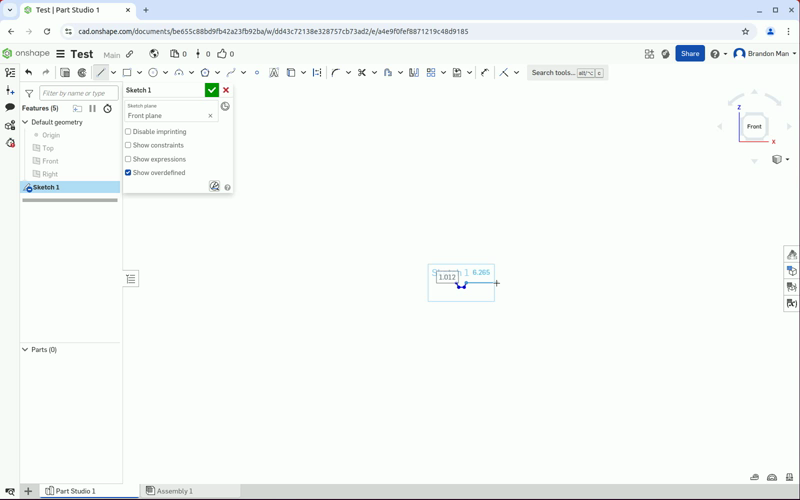
mouse_move(464, 278)
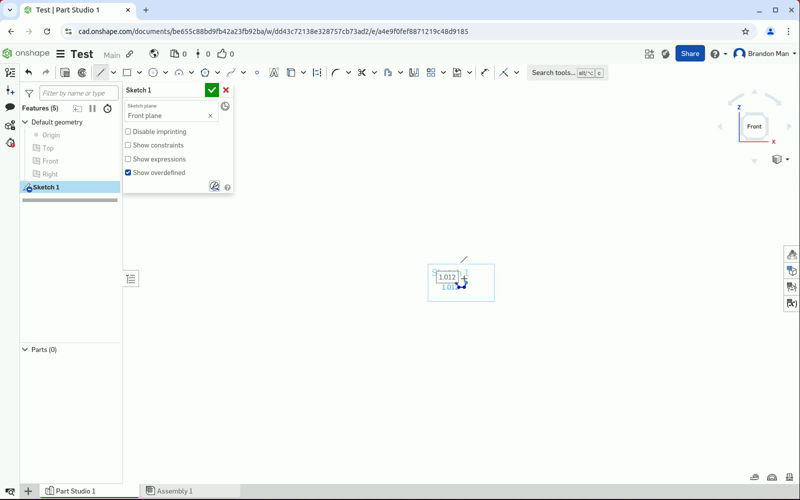
scroll(6)
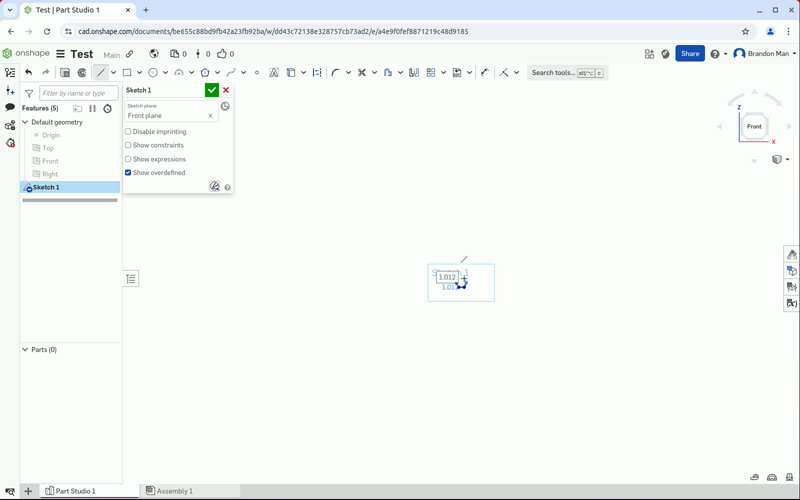
scroll(6)
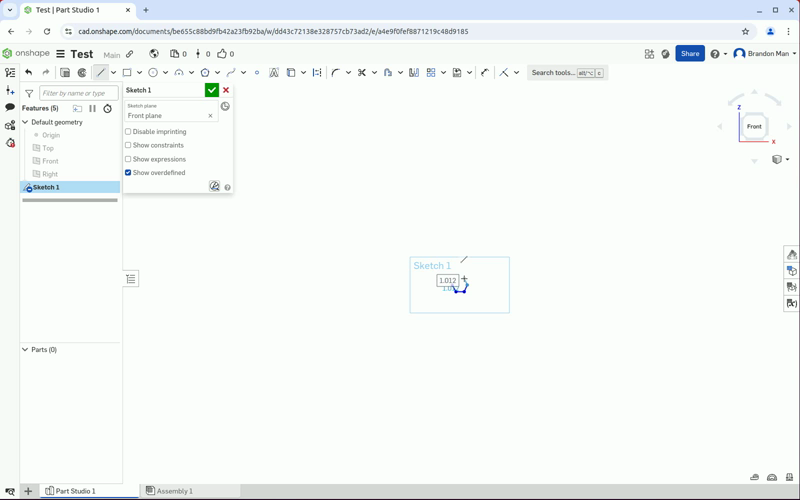
scroll(6)
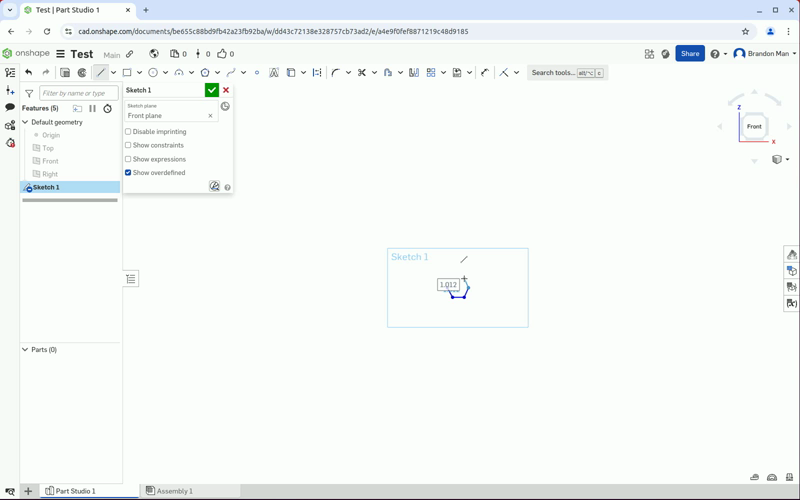
scroll(6)
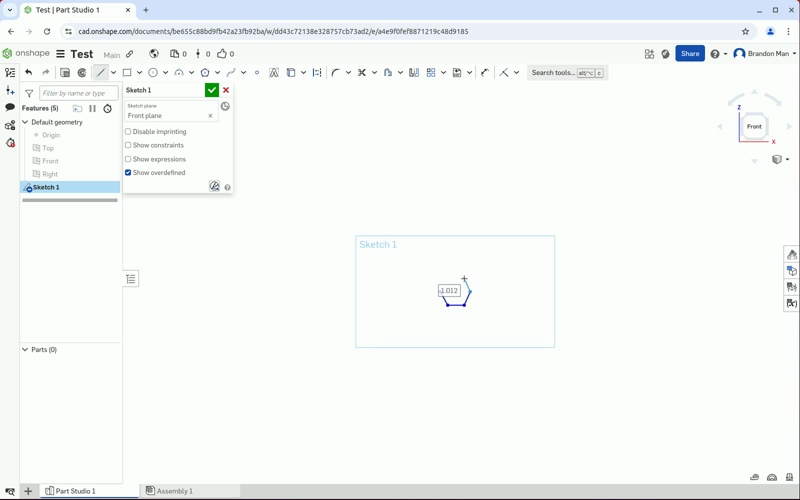
scroll(6)
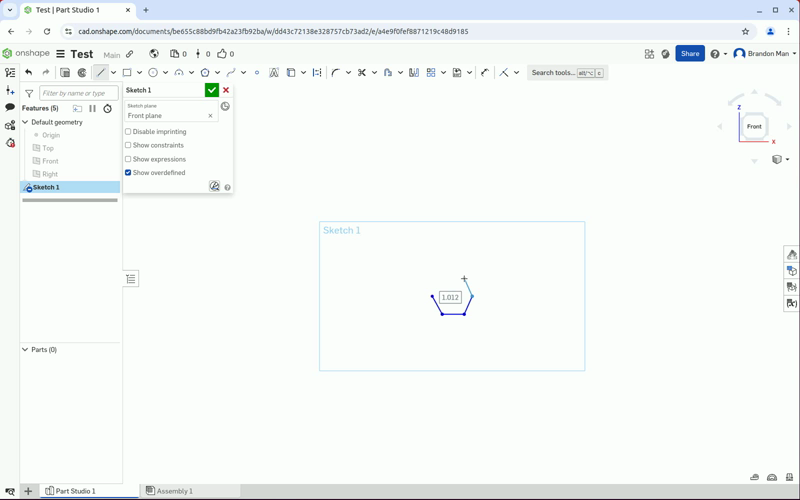
scroll(6)
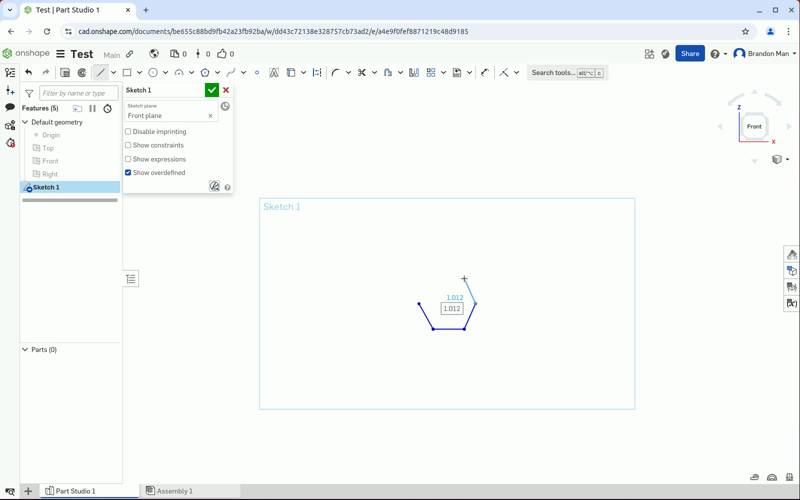
scroll(6)
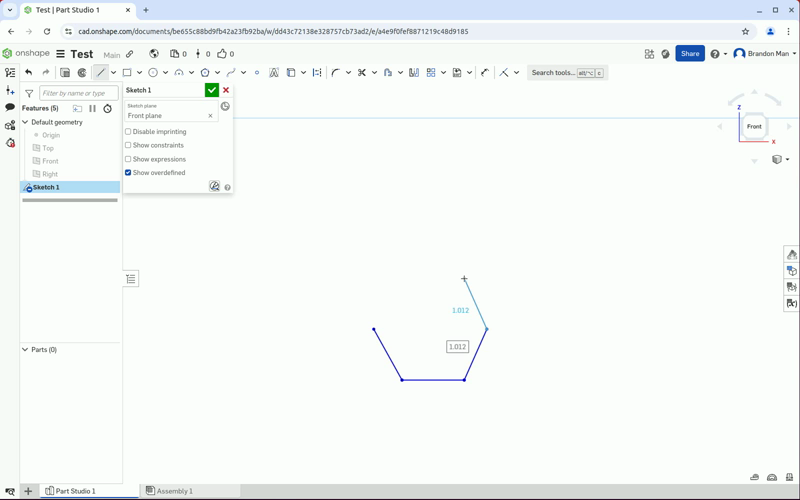
click(464, 278)
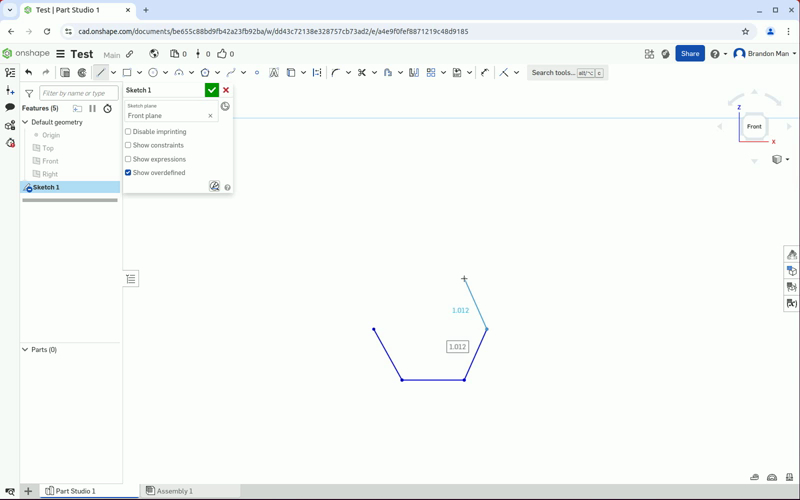
scroll(-6)
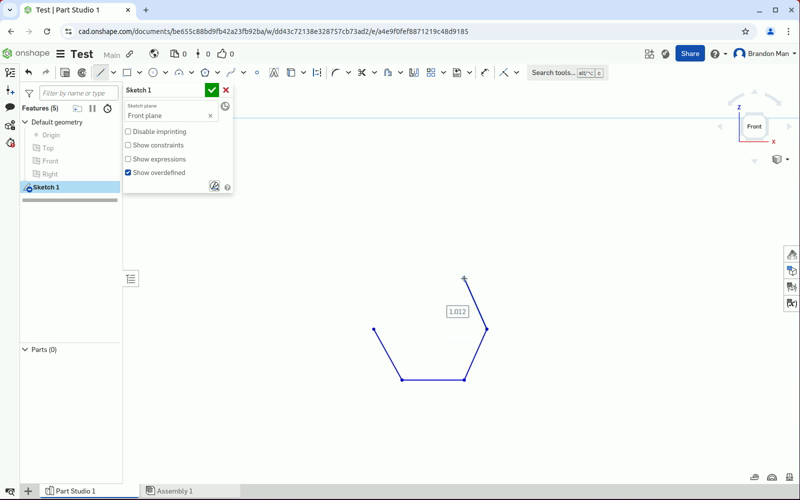
scroll(-6)
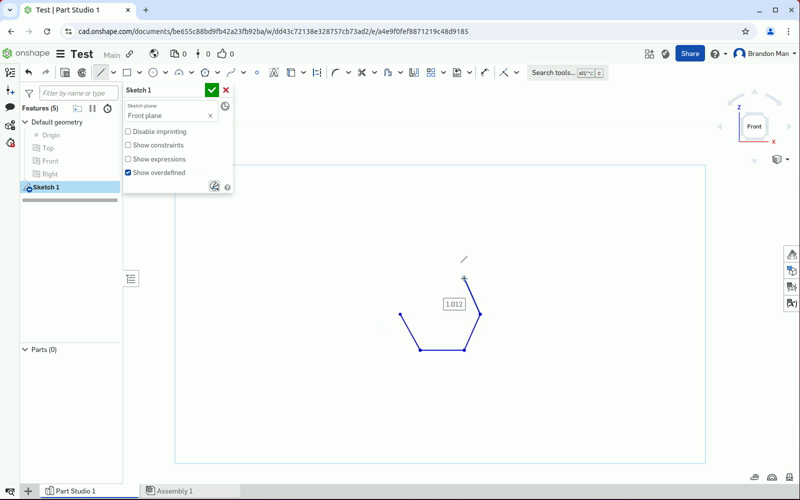
scroll(-6)
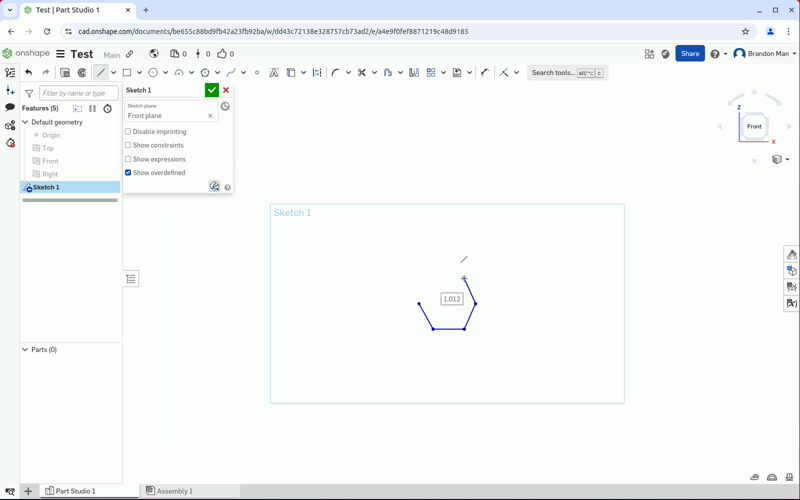
scroll(-6)
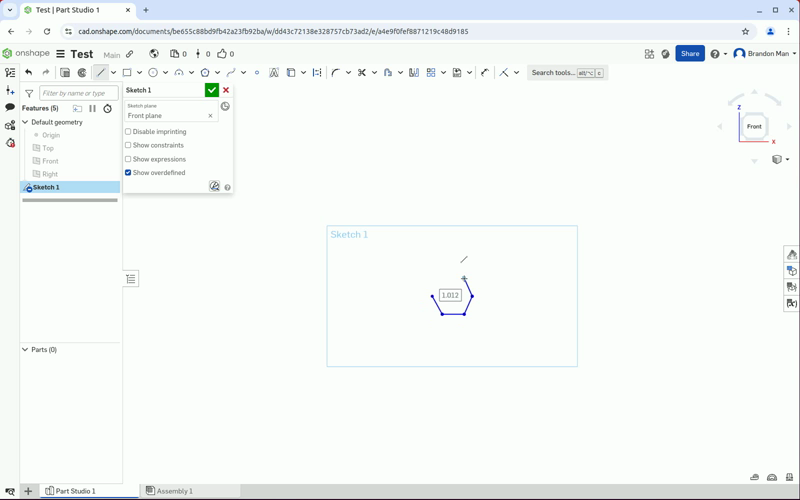
scroll(-6)
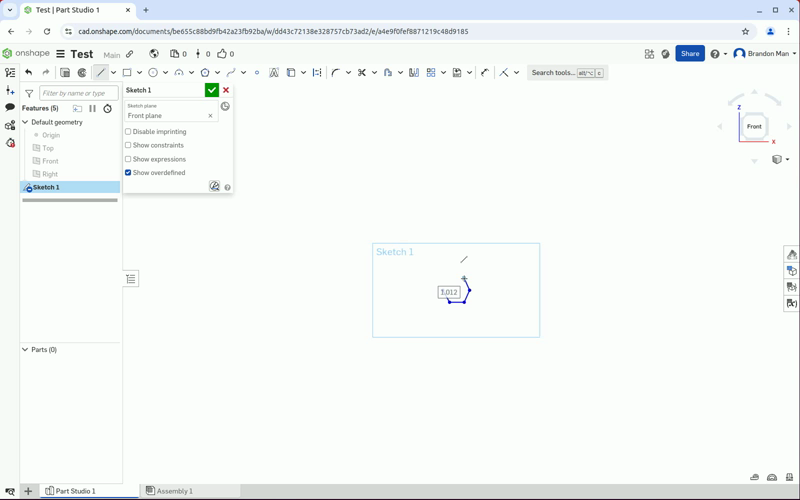
scroll(-6)
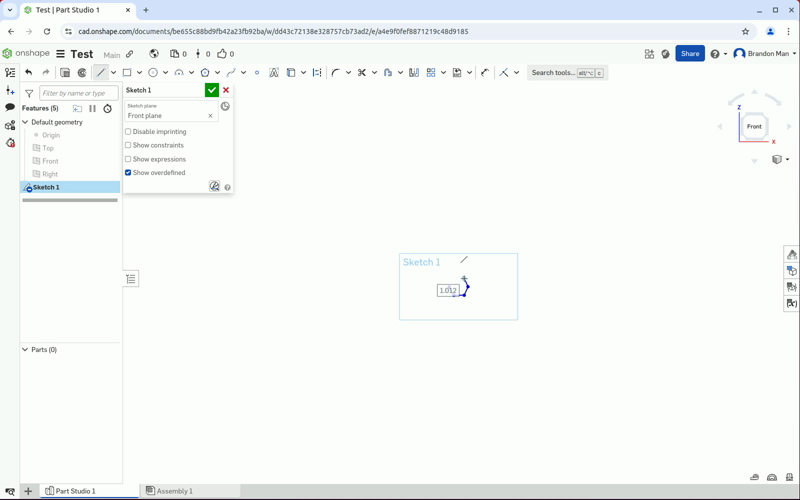
scroll(-6)
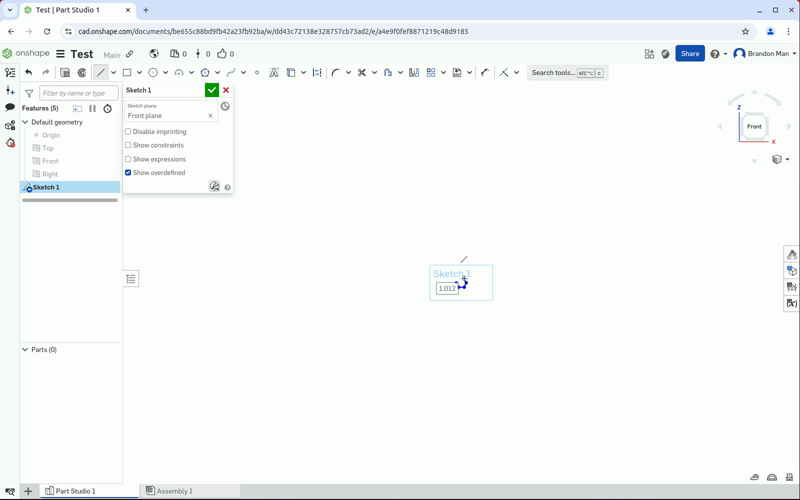
key_up(shift)
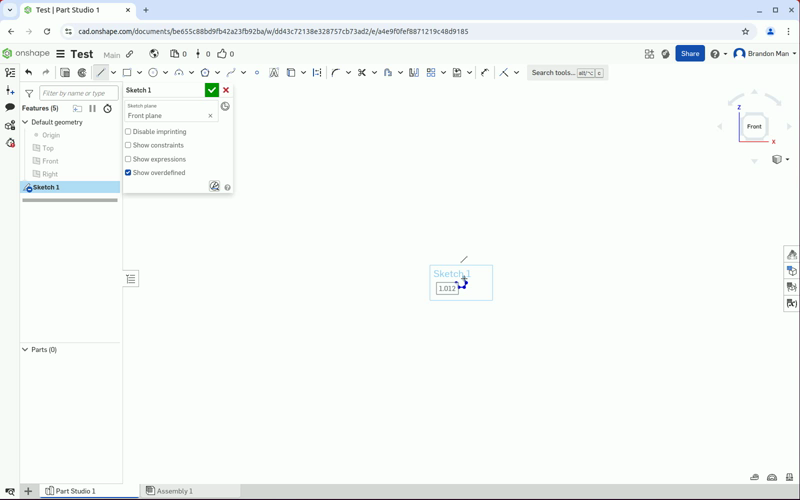
key_down(shift)
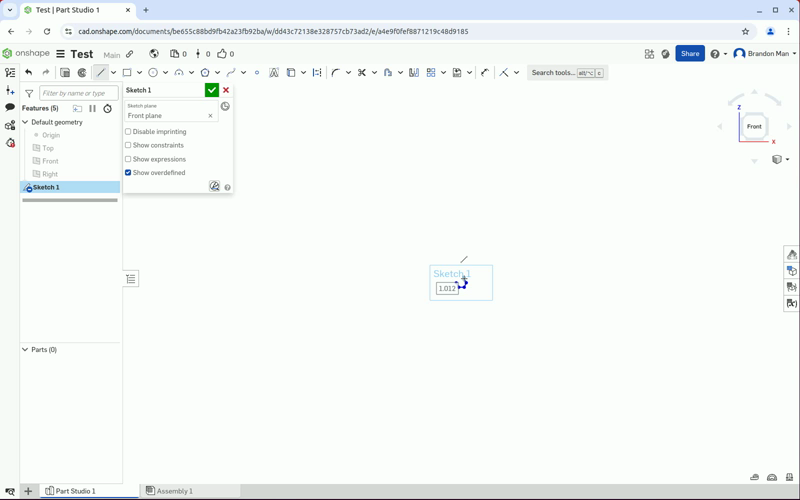
mouse_move(494, 278)
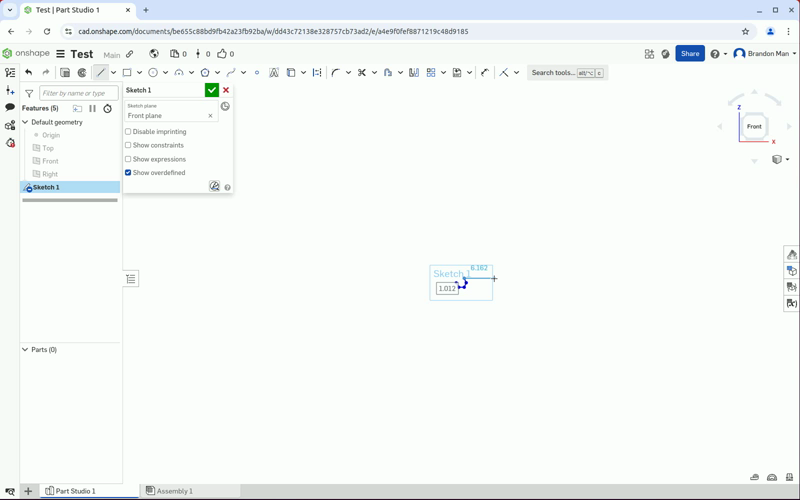
mouse_move(458, 278)
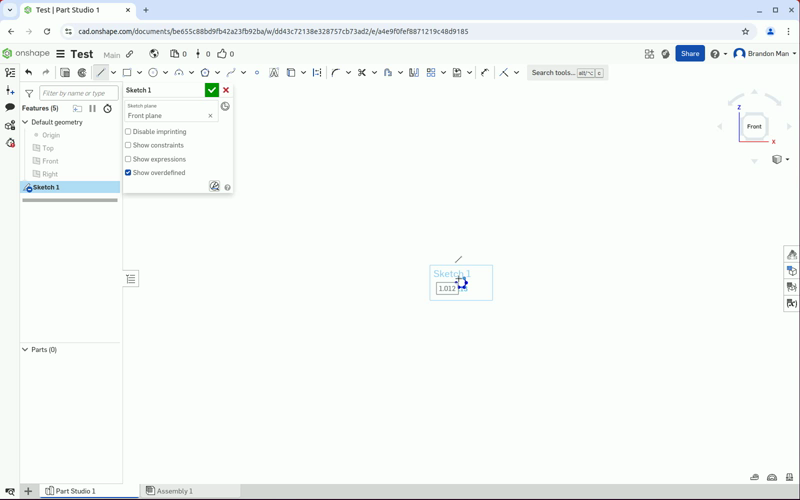
scroll(6)
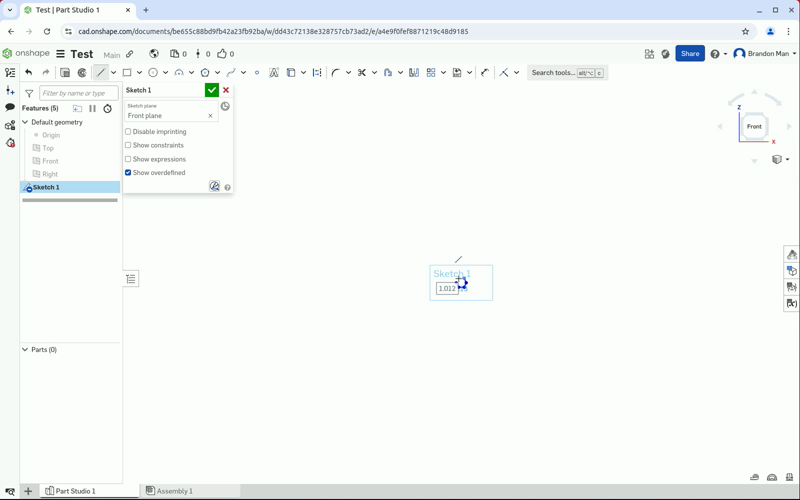
scroll(6)
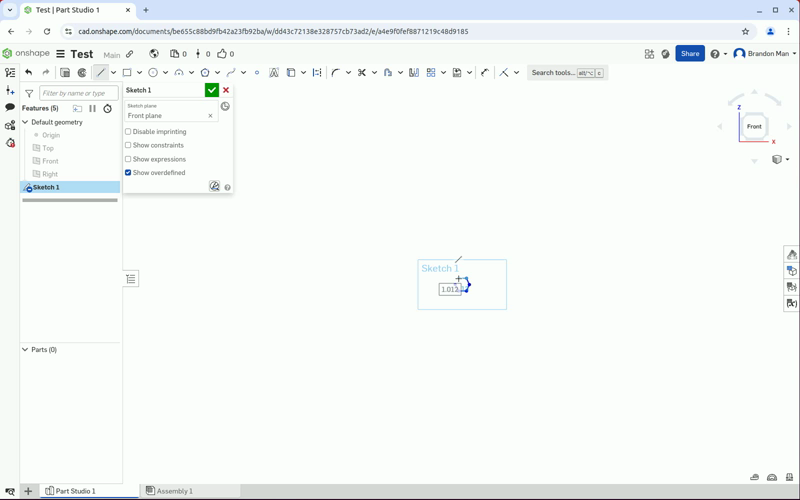
scroll(6)
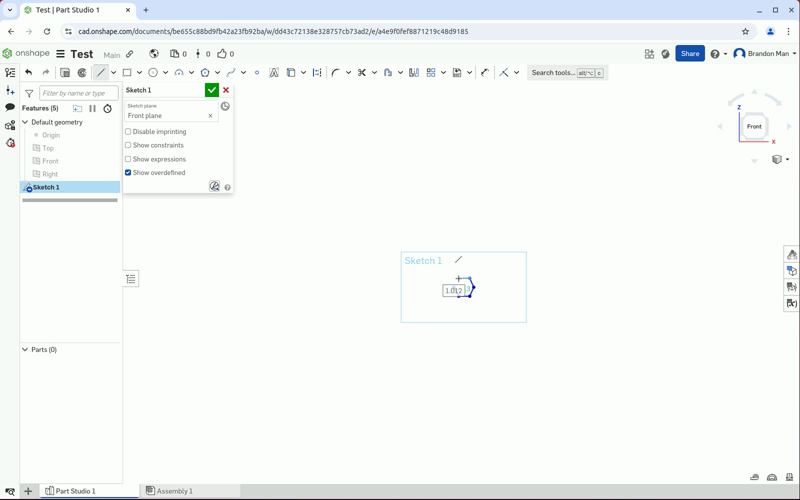
scroll(6)
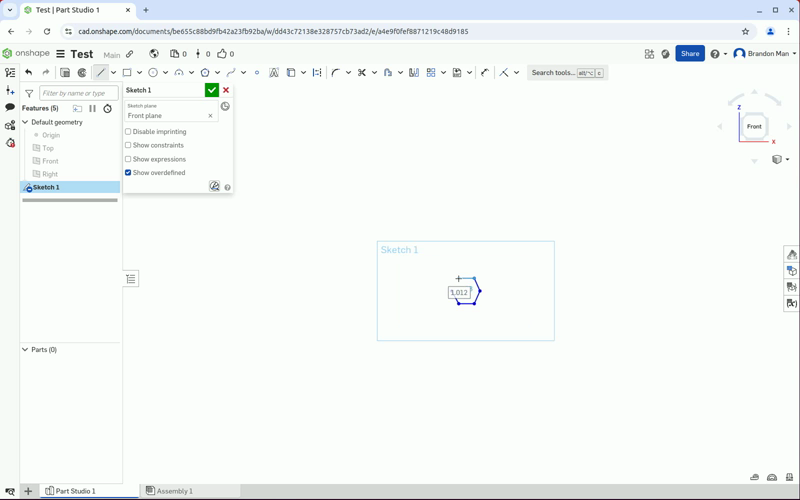
scroll(6)
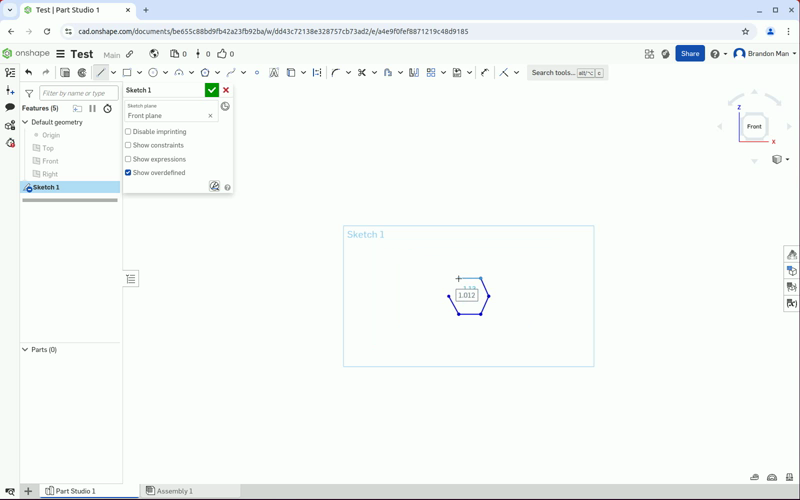
scroll(6)
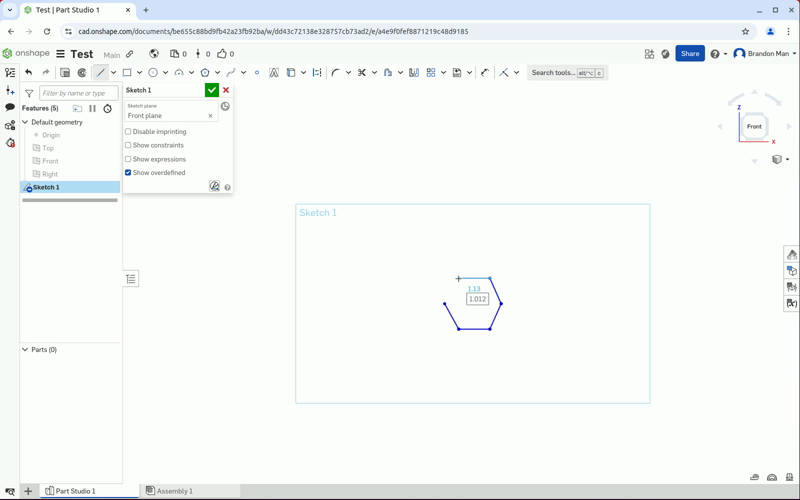
scroll(6)
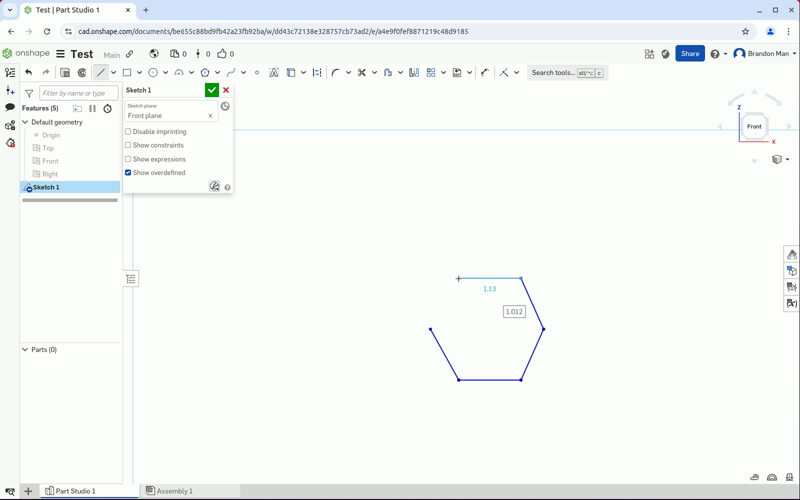
click(458, 278)
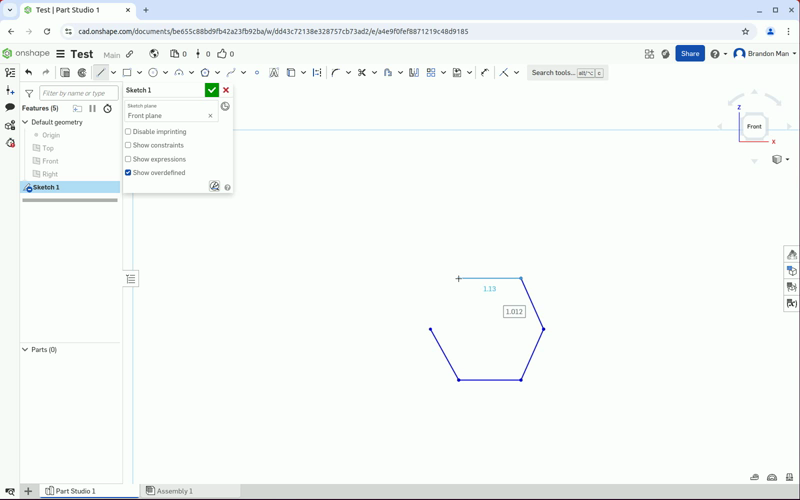
scroll(-6)
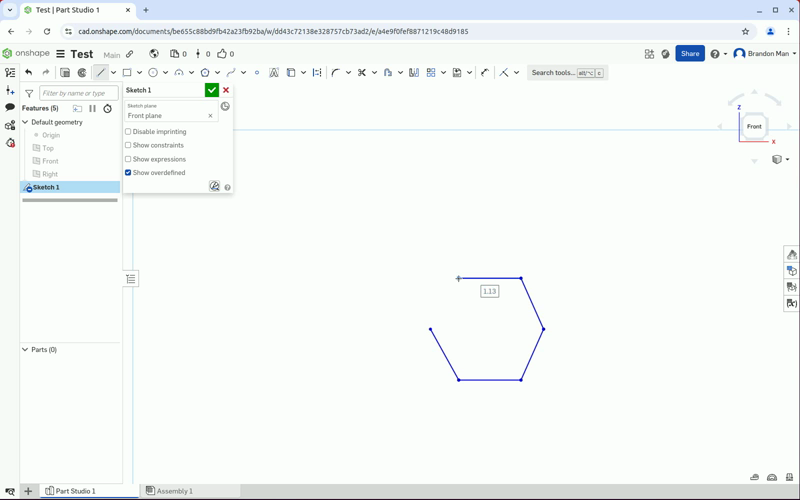
scroll(-6)
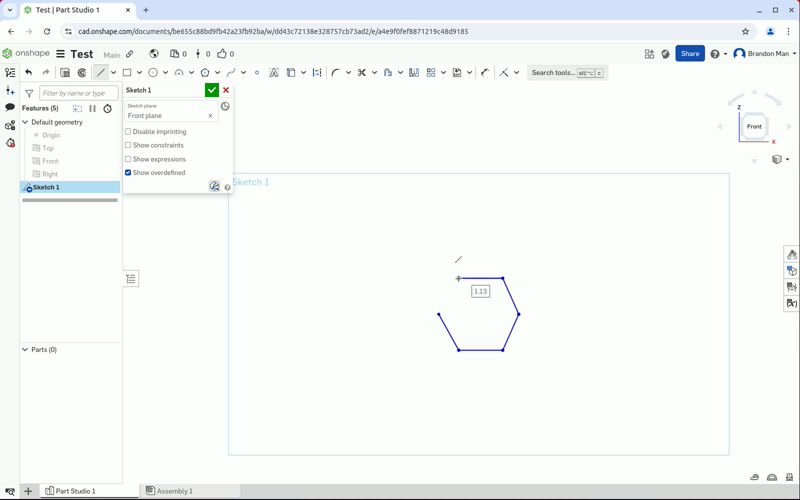
scroll(-6)
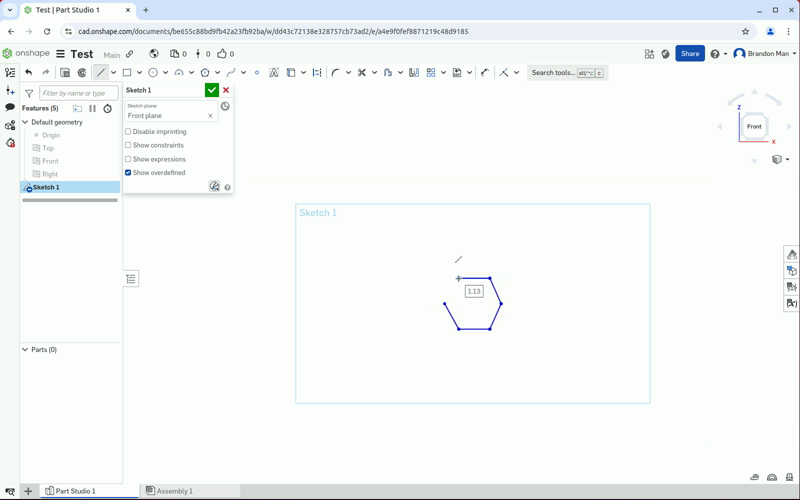
scroll(-6)
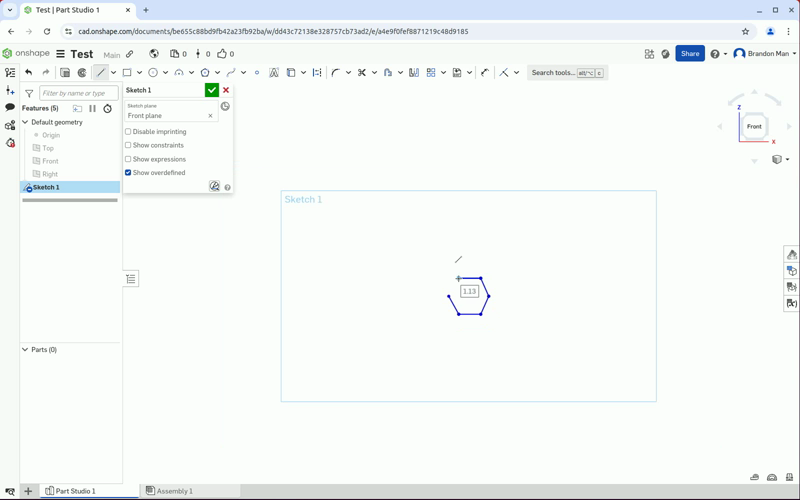
scroll(-6)
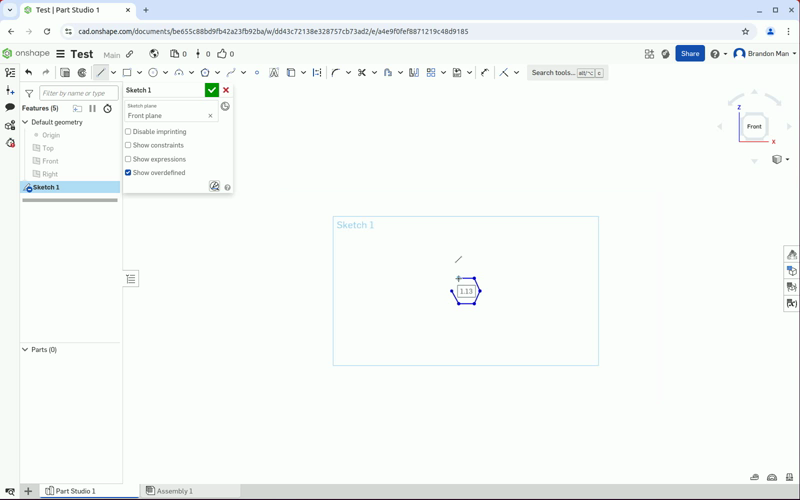
scroll(-6)
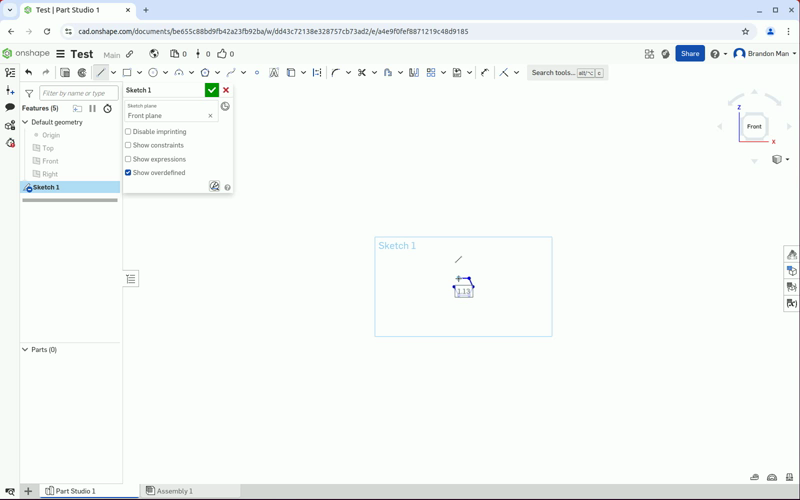
scroll(-6)
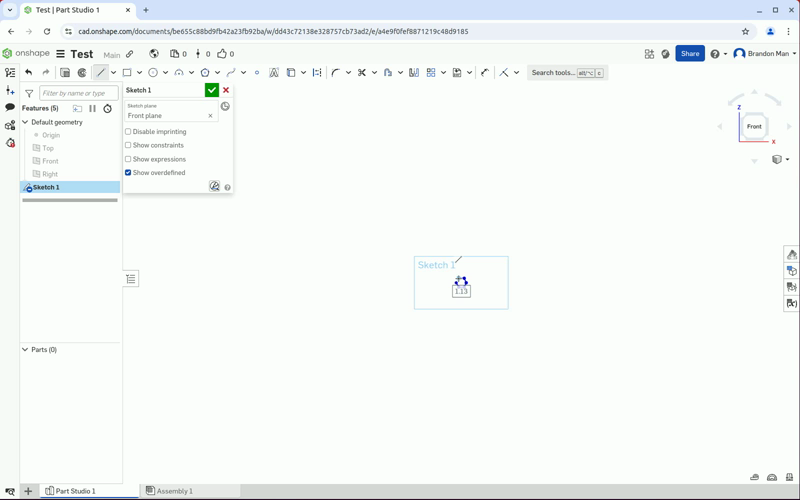
key_up(shift)
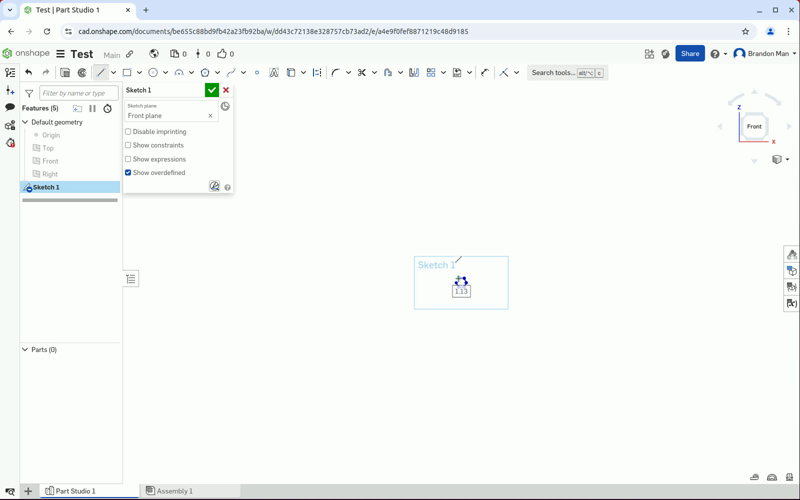
mouse_move(488, 278)
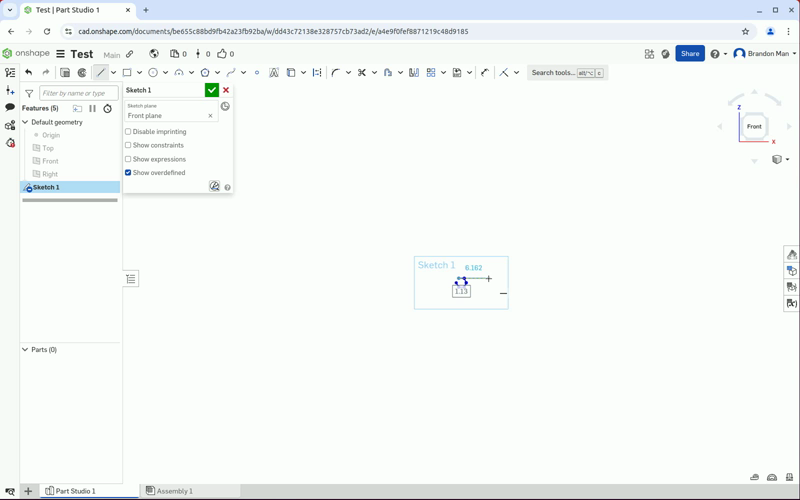
key_down(shift)
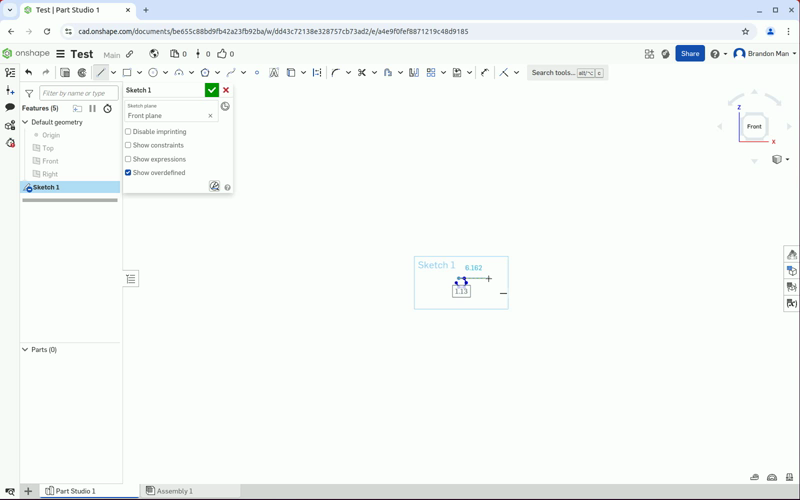
mouse_move(456, 282)
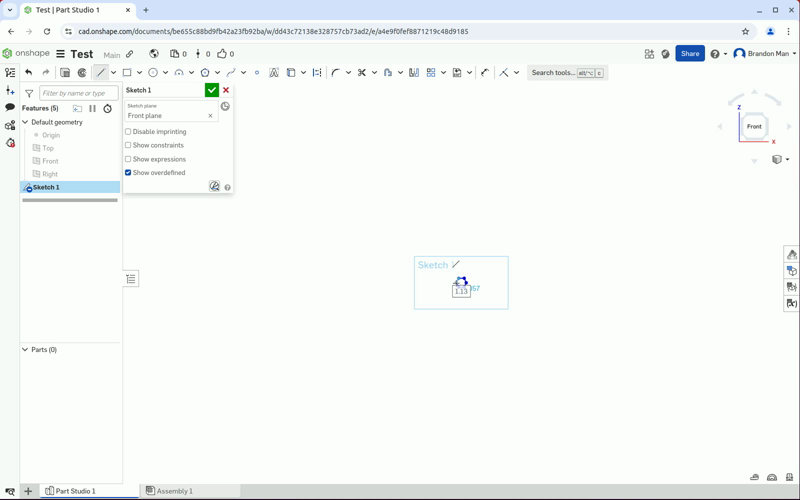
scroll(6)
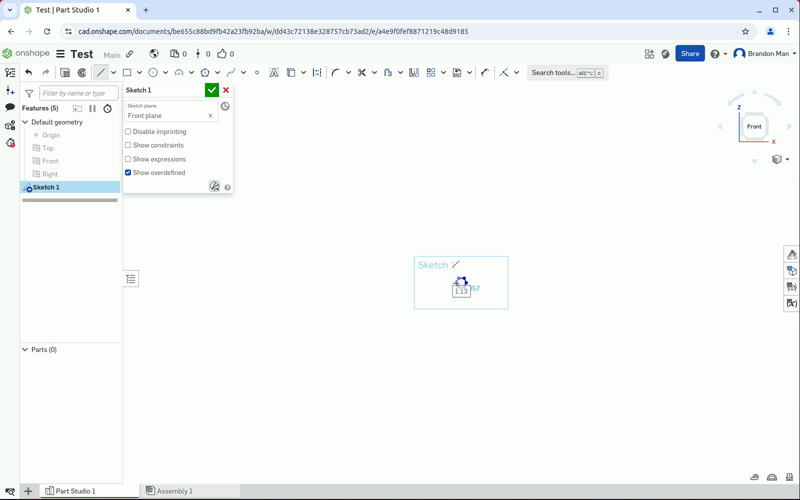
scroll(6)
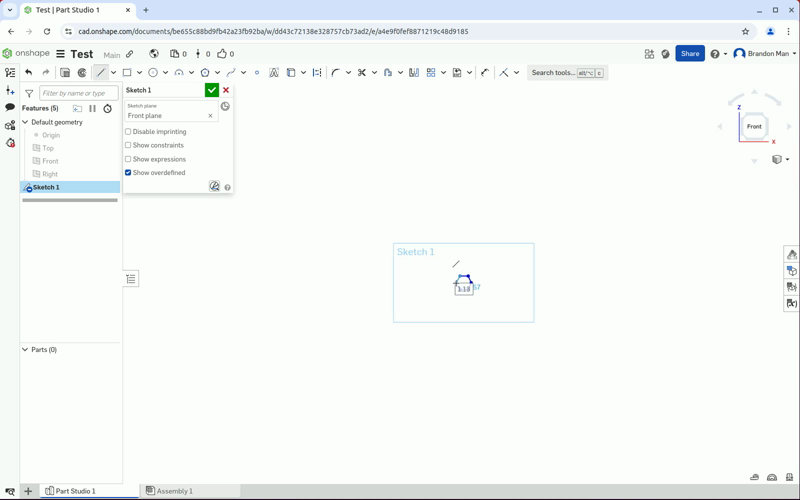
scroll(6)
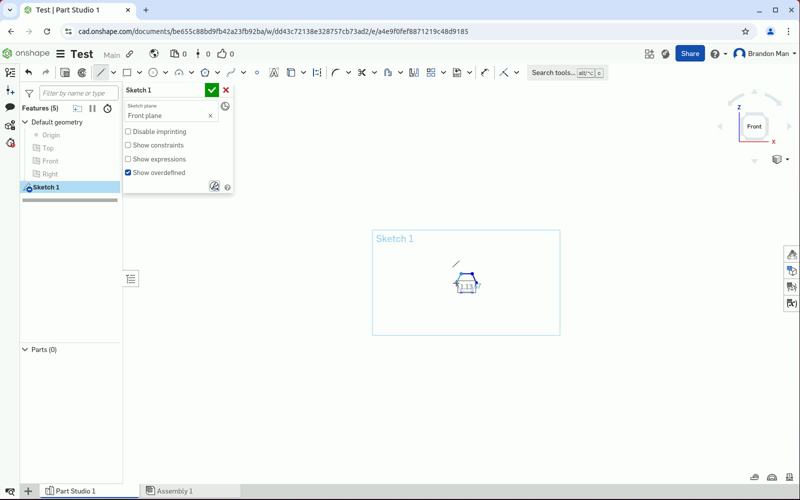
scroll(6)
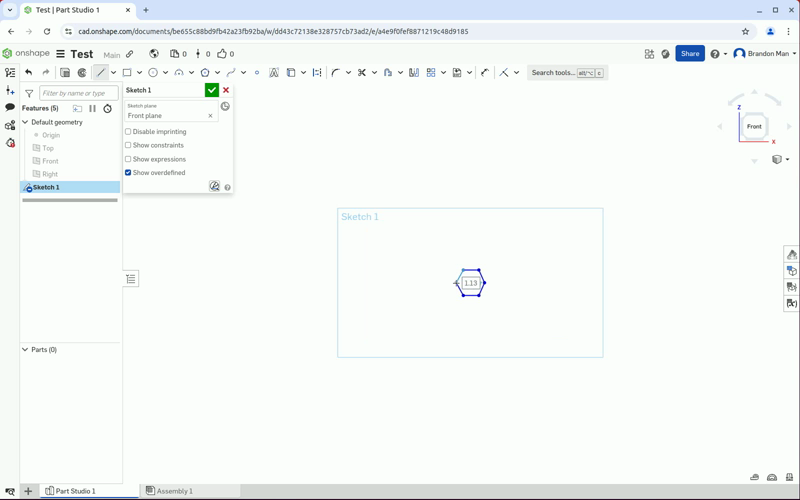
scroll(6)
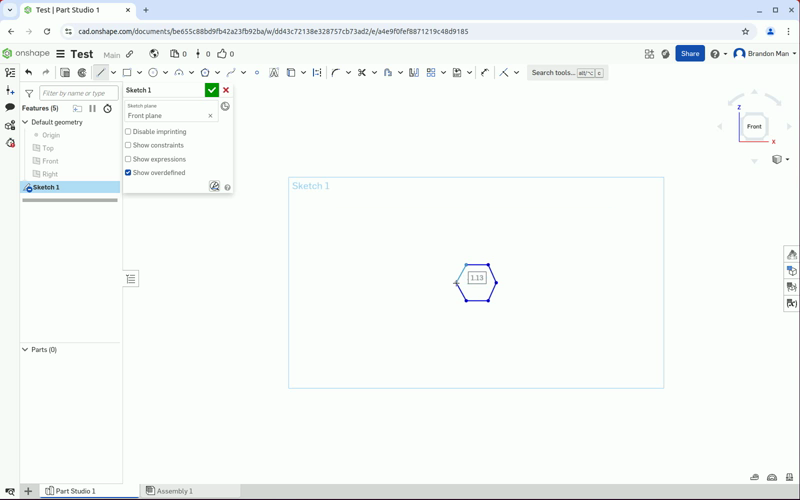
scroll(6)
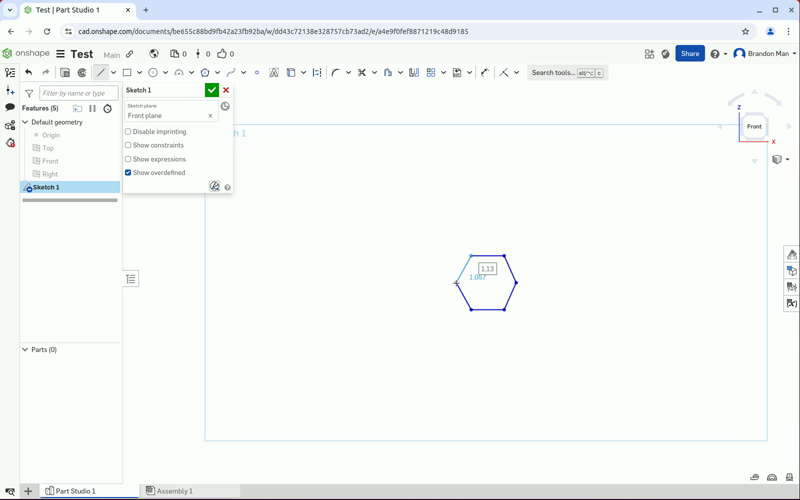
scroll(6)
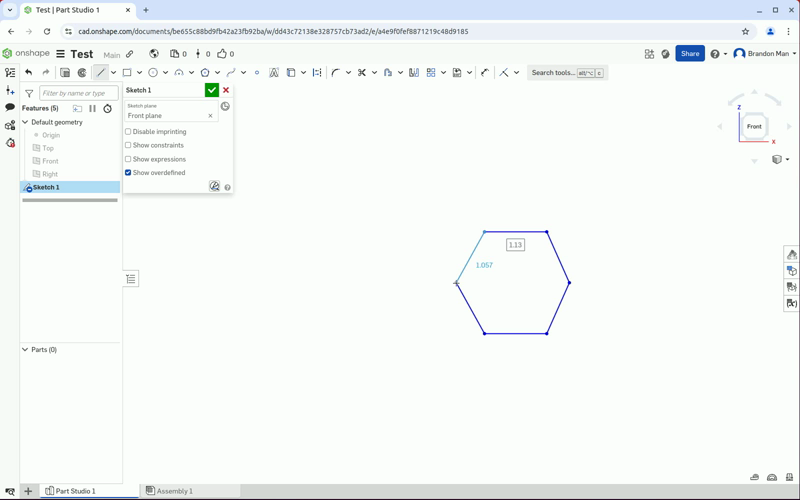
key_up(shift)
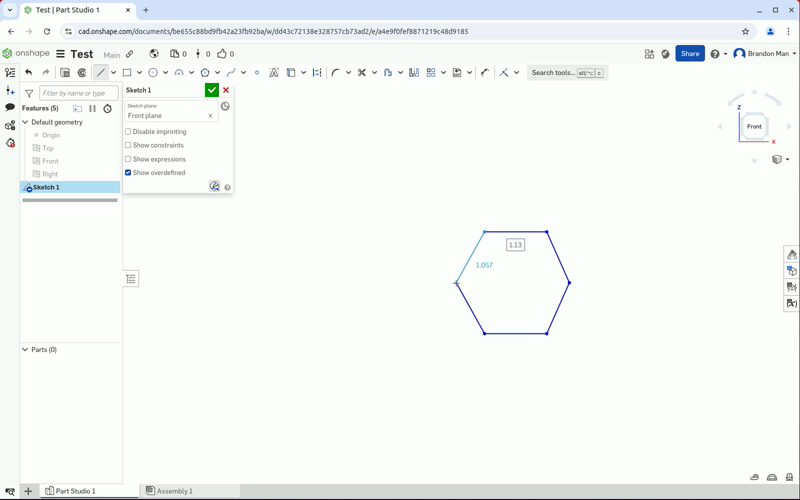
click(456, 282)
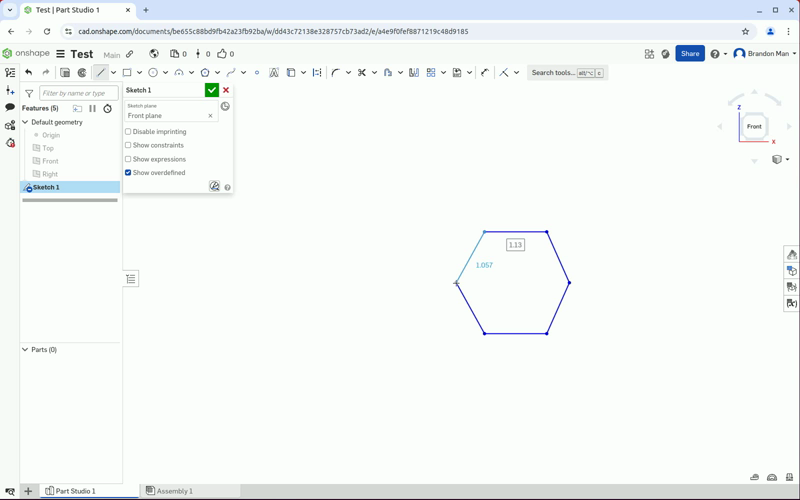
scroll(-6)
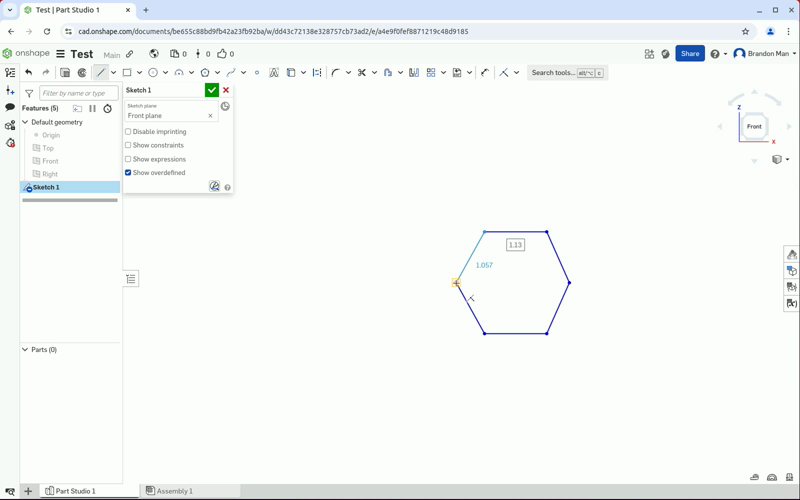
scroll(-6)
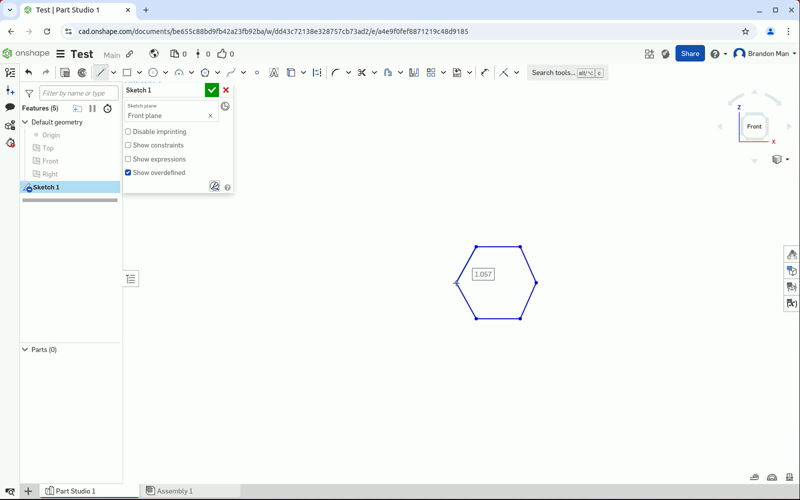
scroll(-6)
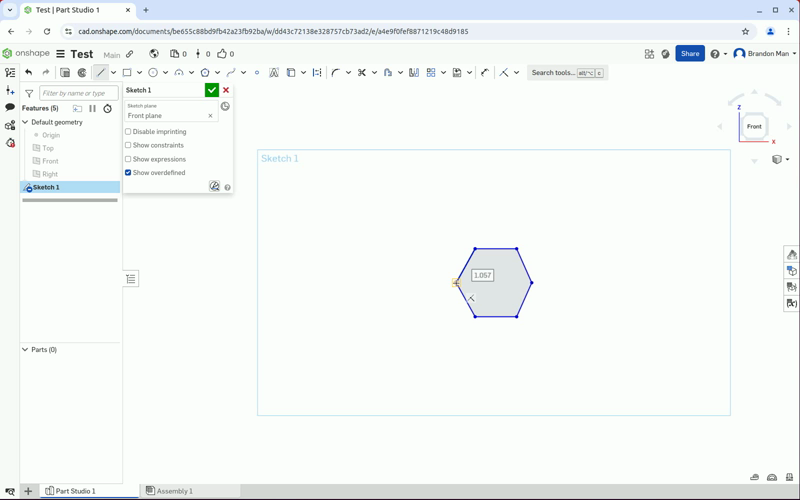
scroll(-6)
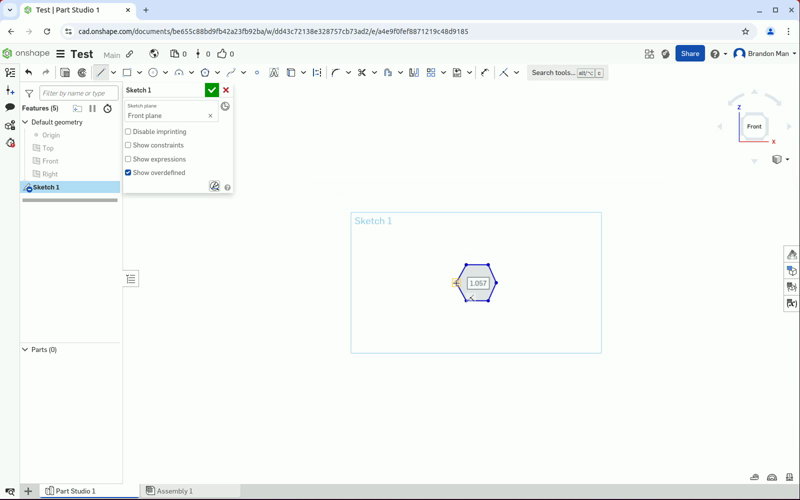
scroll(-6)
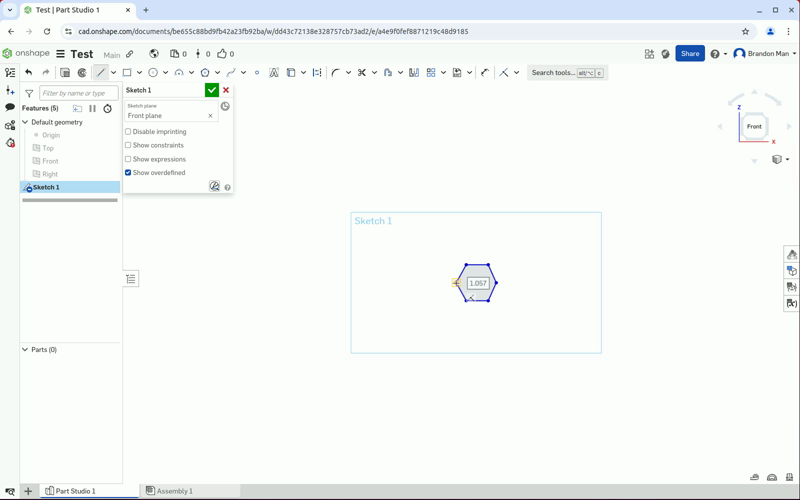
scroll(-6)
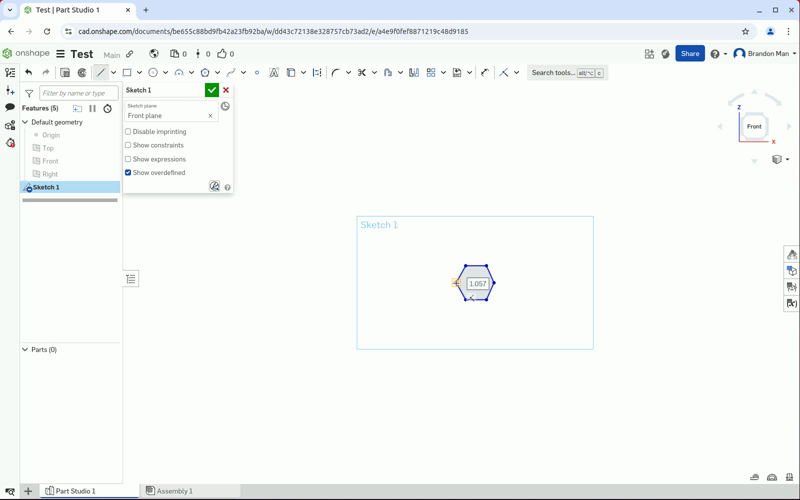
scroll(-6)
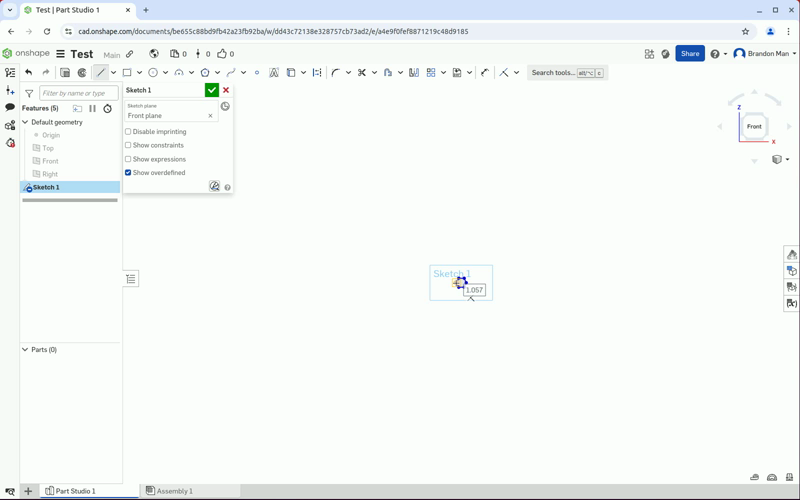
key(esc)
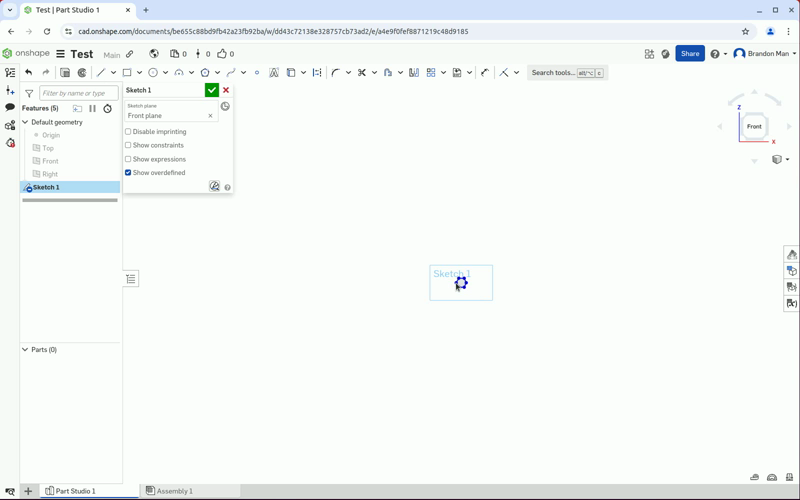
mouse_move(461, 282)
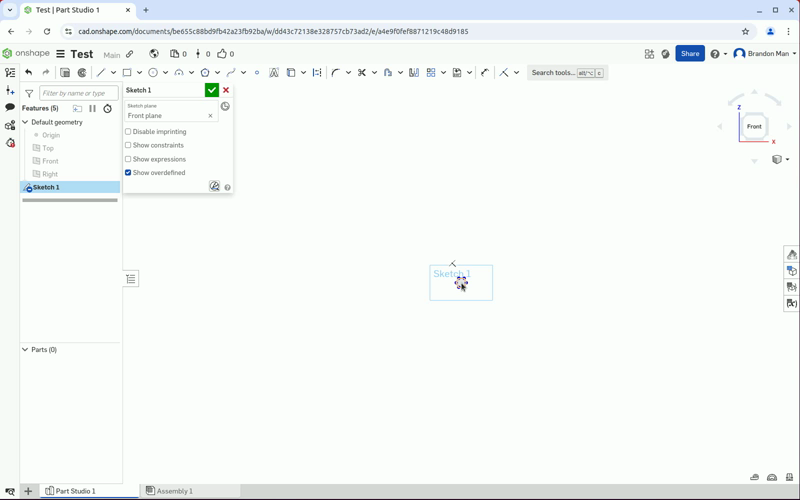
scroll(6)
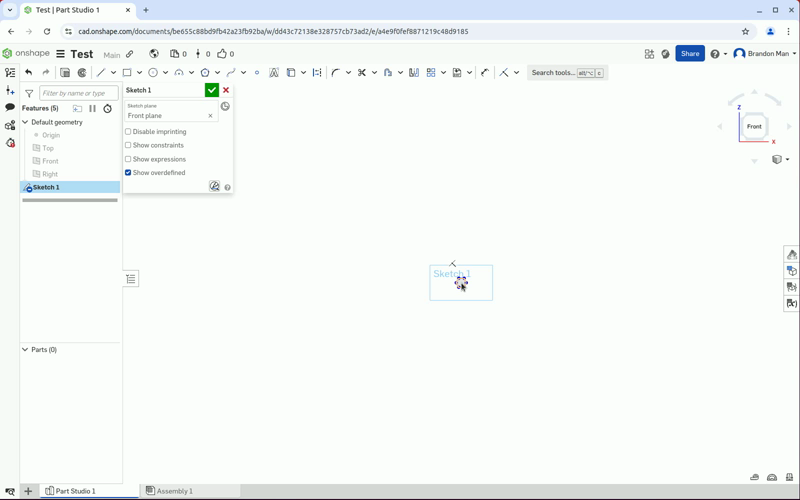
scroll(6)
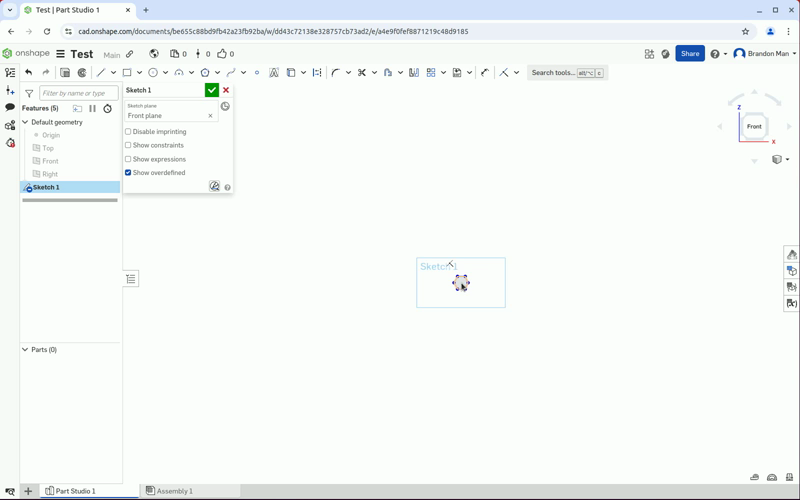
scroll(6)
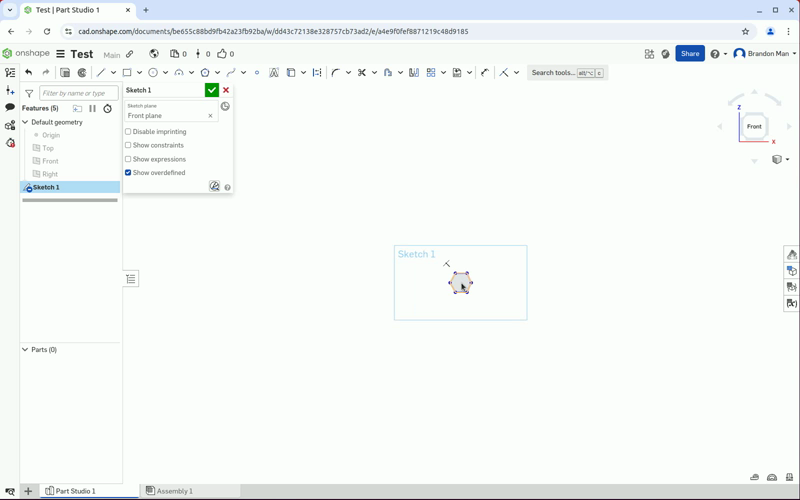
scroll(6)
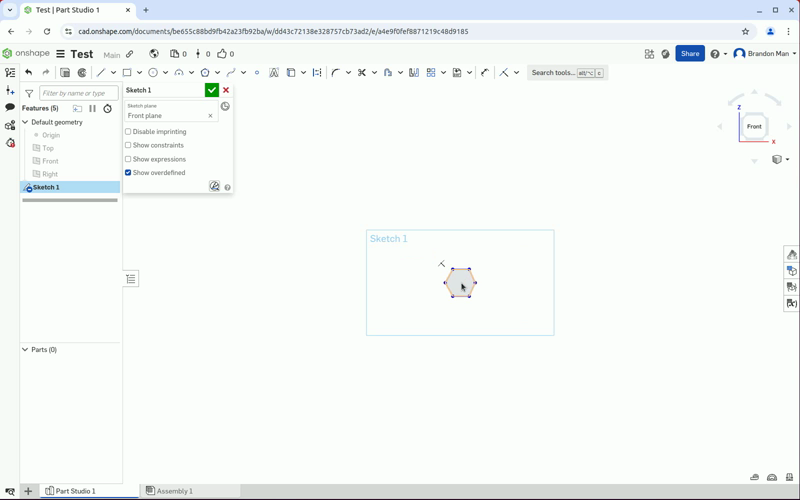
scroll(6)
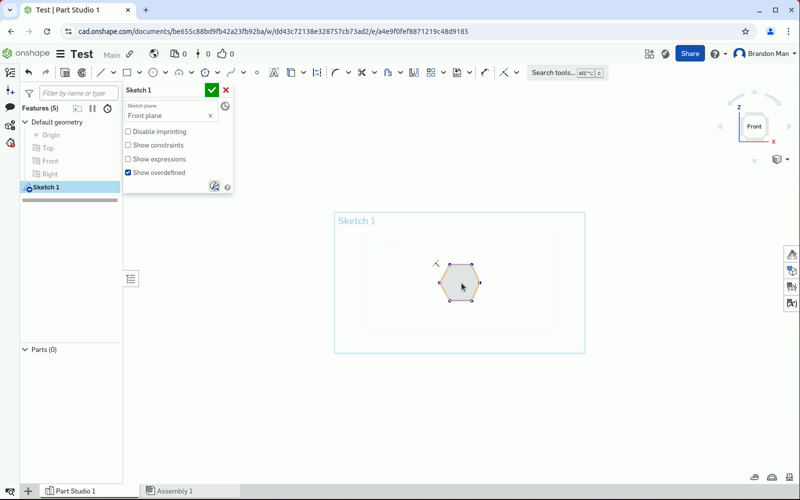
scroll(6)
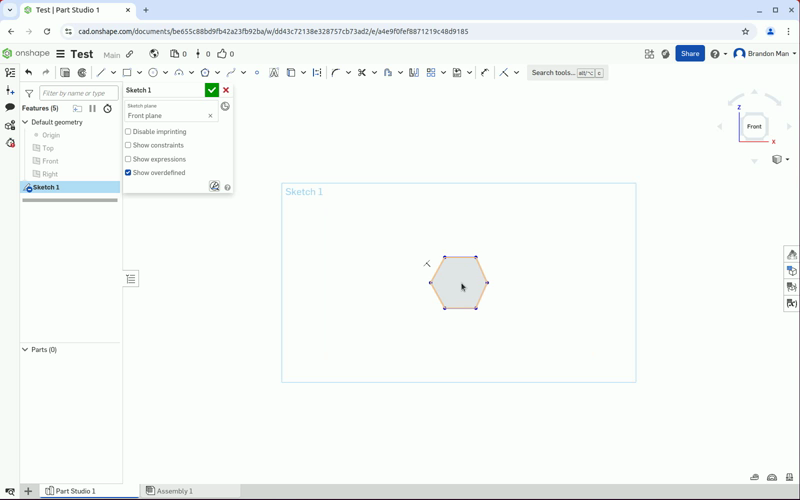
scroll(6)
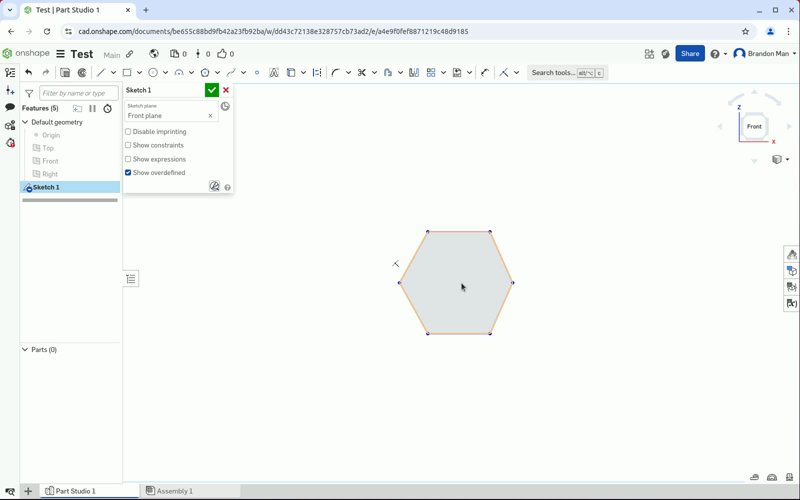
click(461, 282)
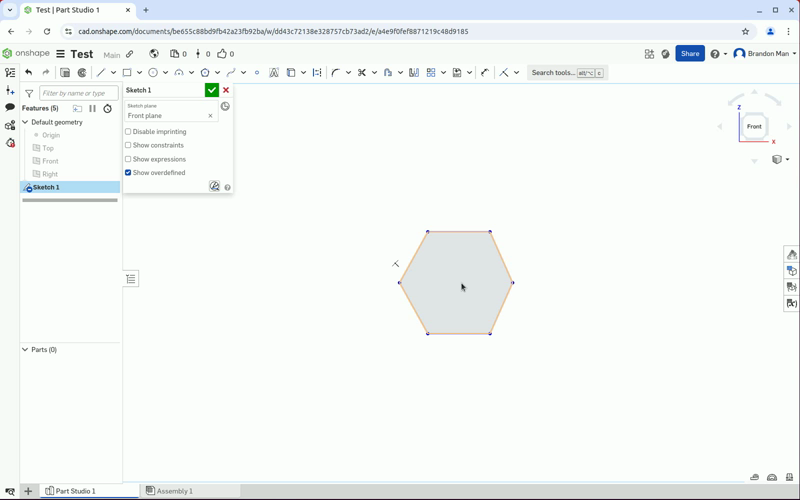
scroll(-6)
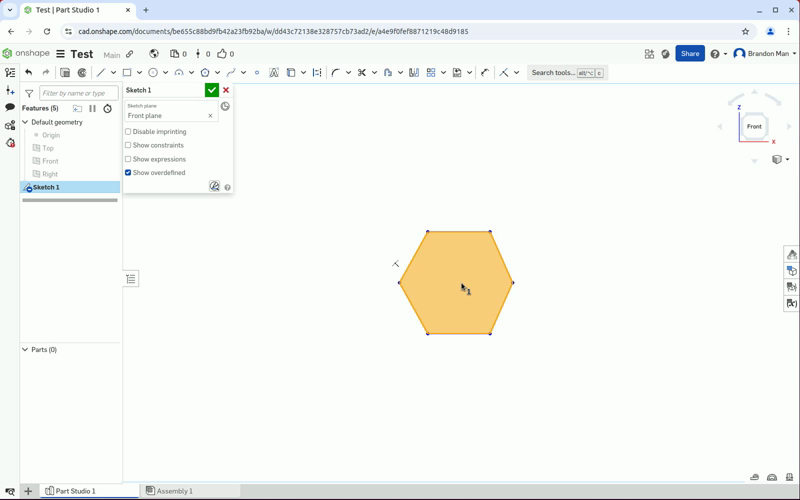
scroll(-6)
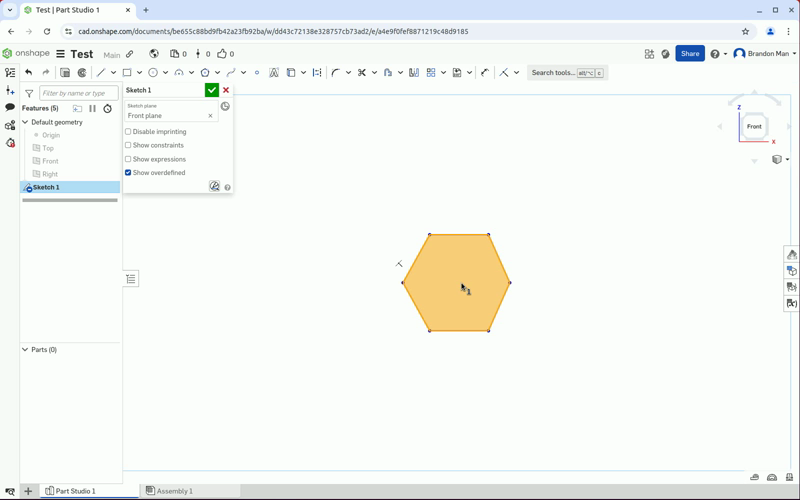
scroll(-6)
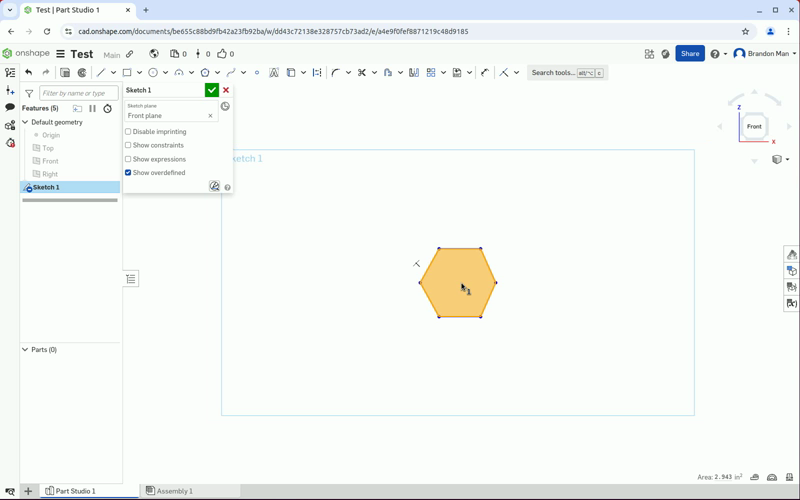
scroll(-6)
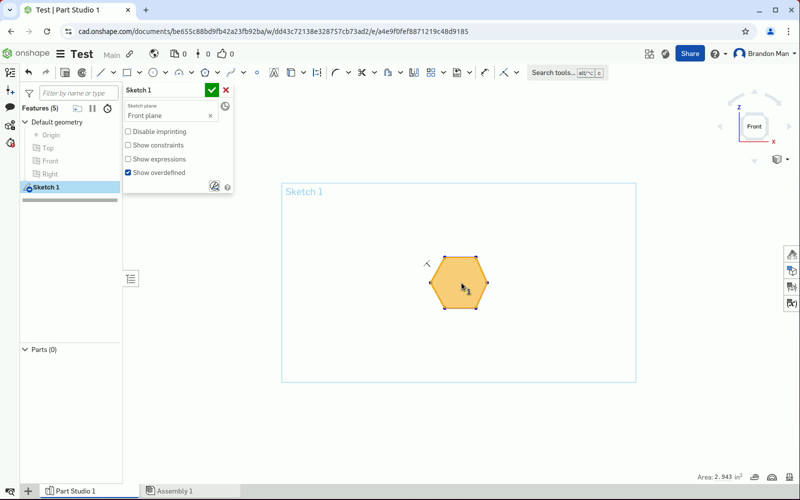
scroll(-6)
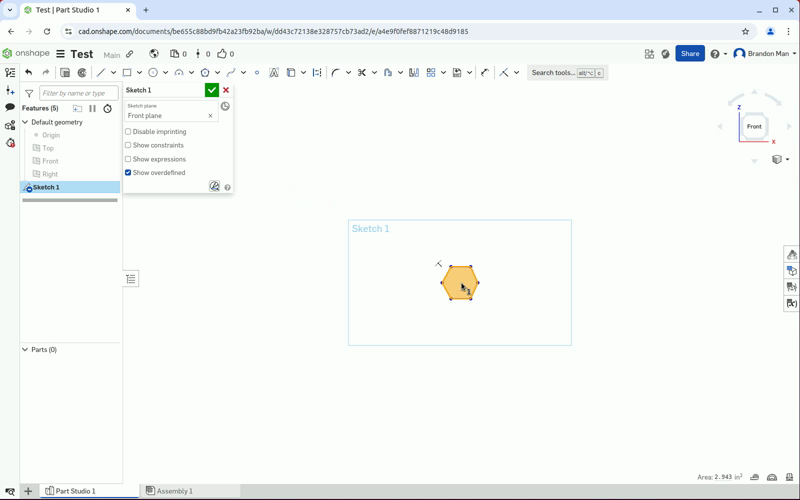
scroll(-6)
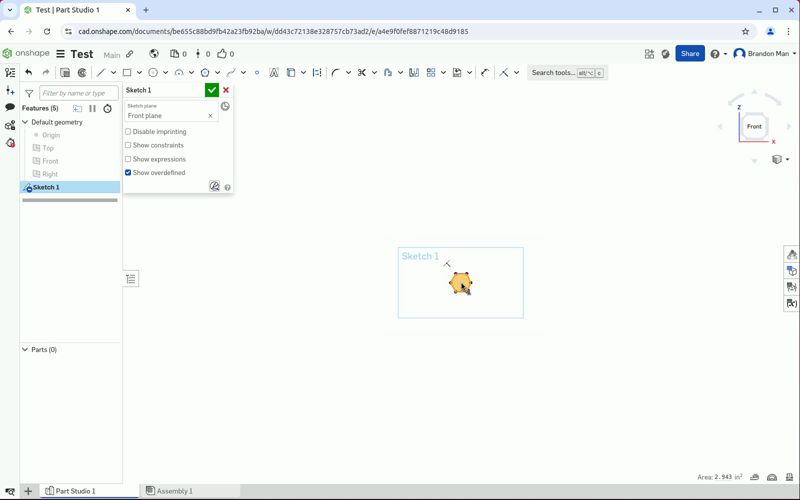
scroll(-6)
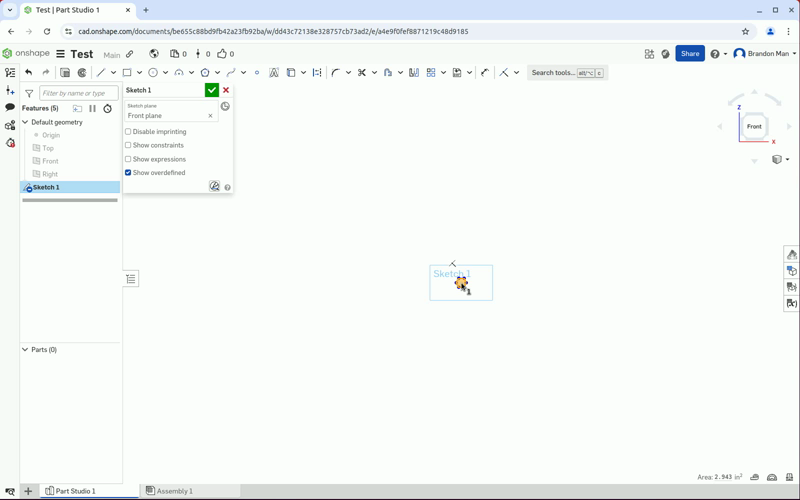
mouse_move(73, 352)
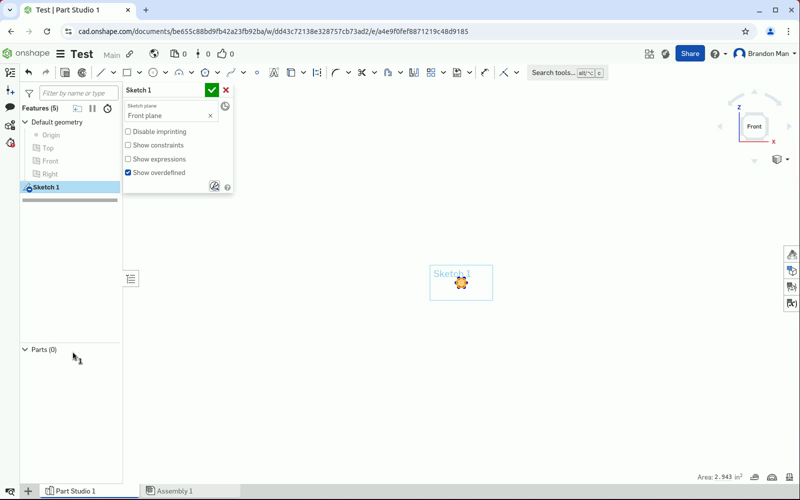
key(shift+y)
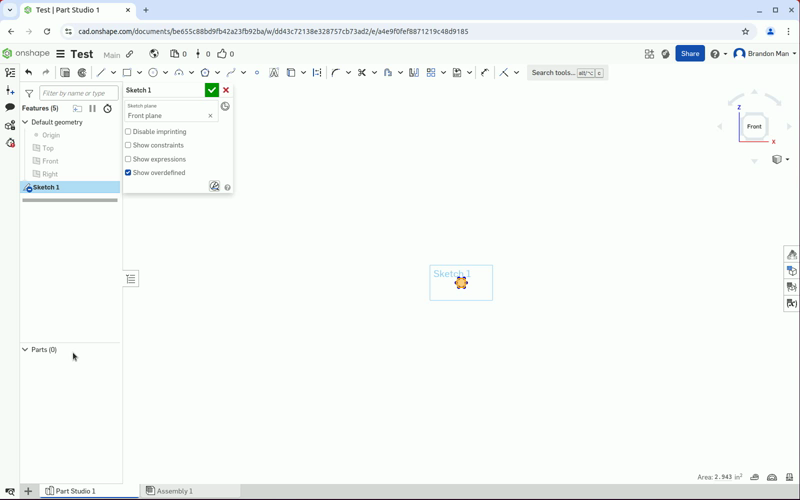
key(shift+e)
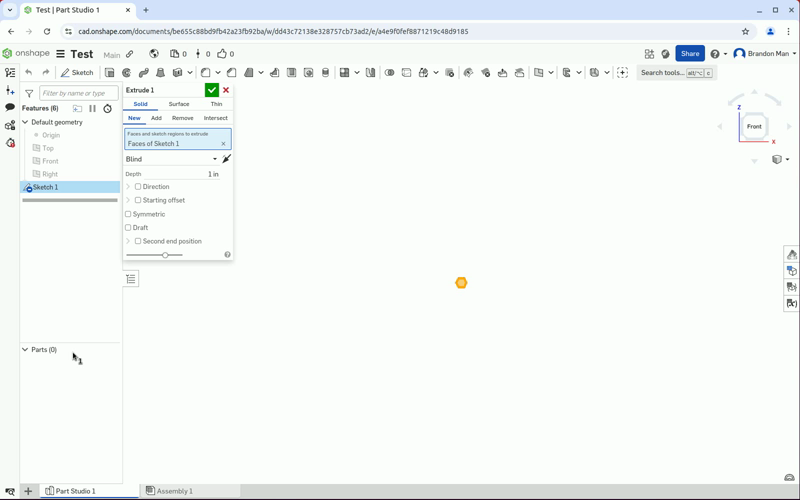
mouse_move(143, 106)
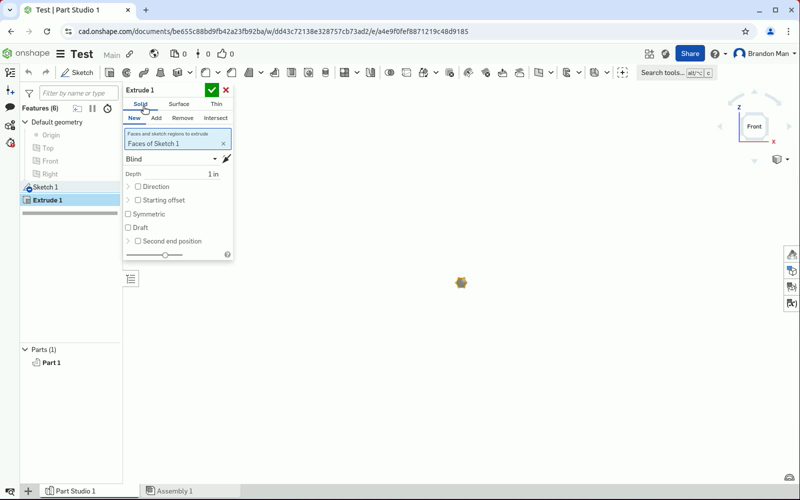
click(143, 106)
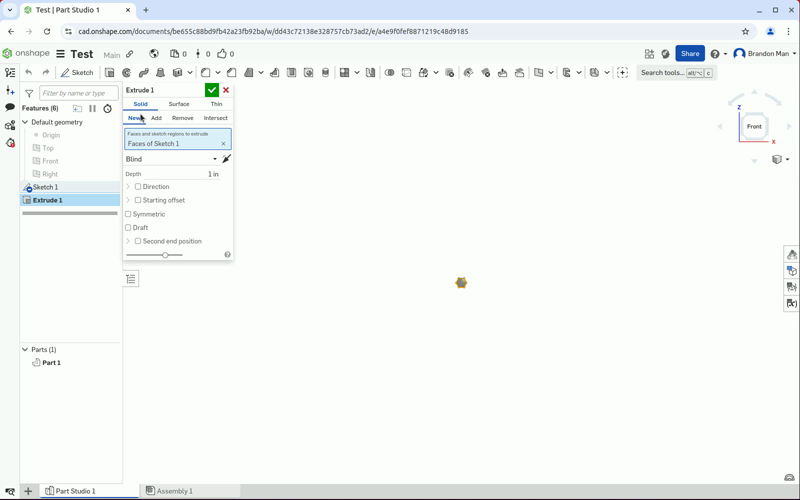
mouse_move(137, 120)
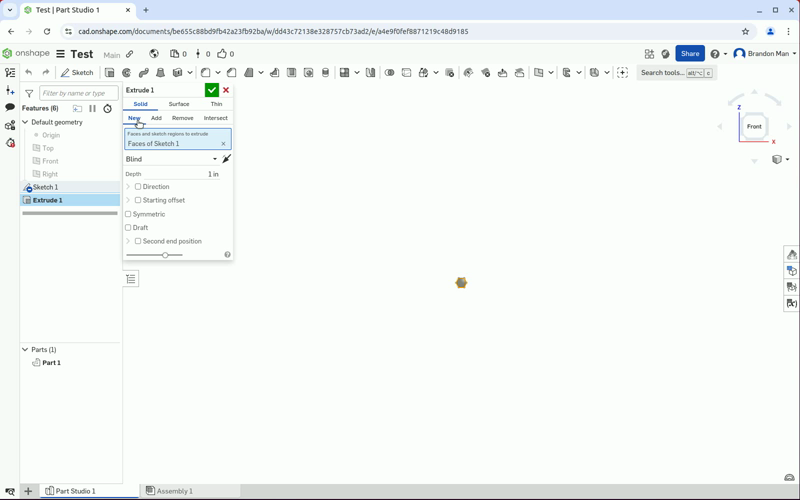
click(137, 120)
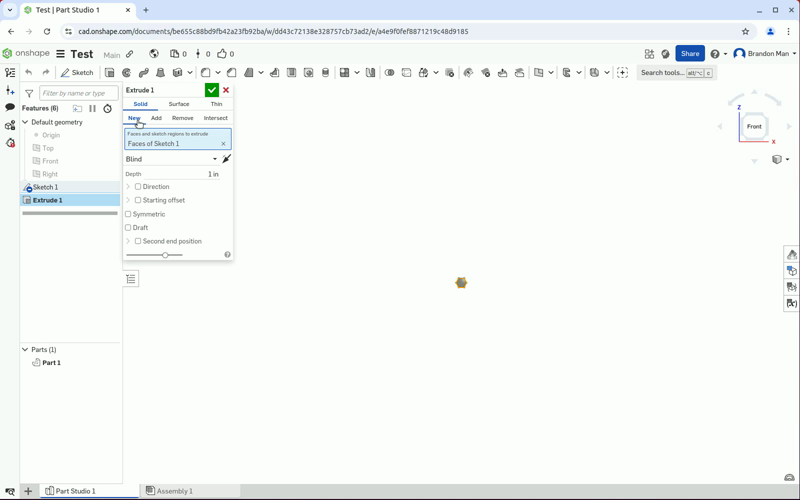
key(tab, 4)
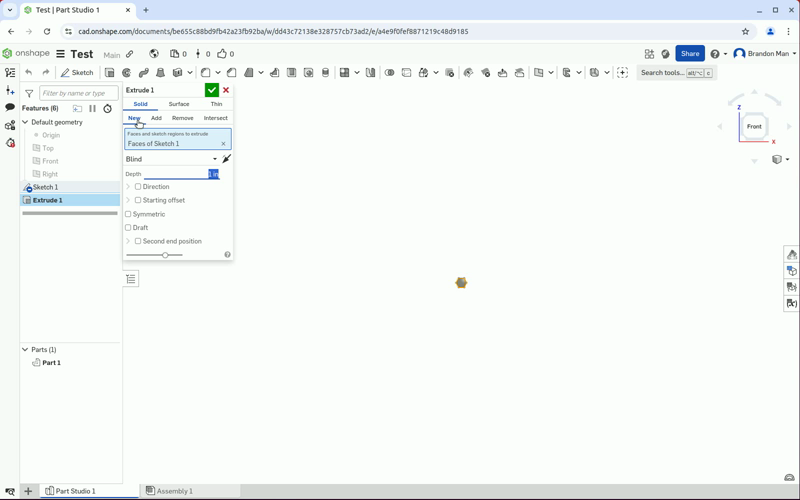
text(19.738)
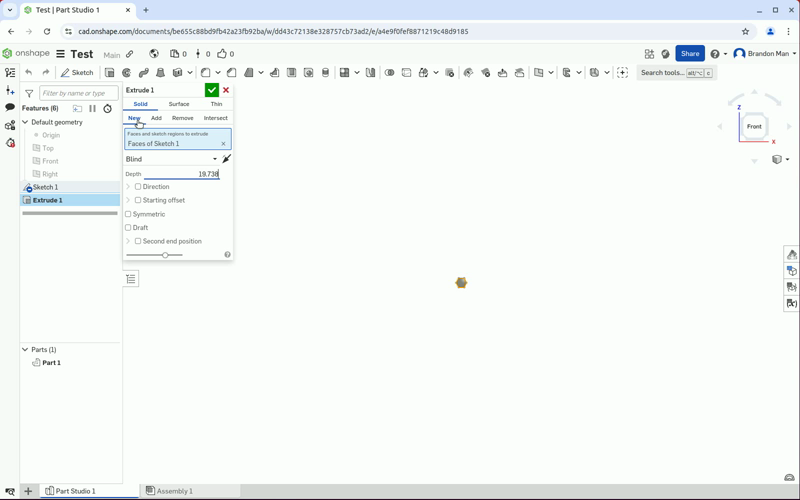
key(enter)
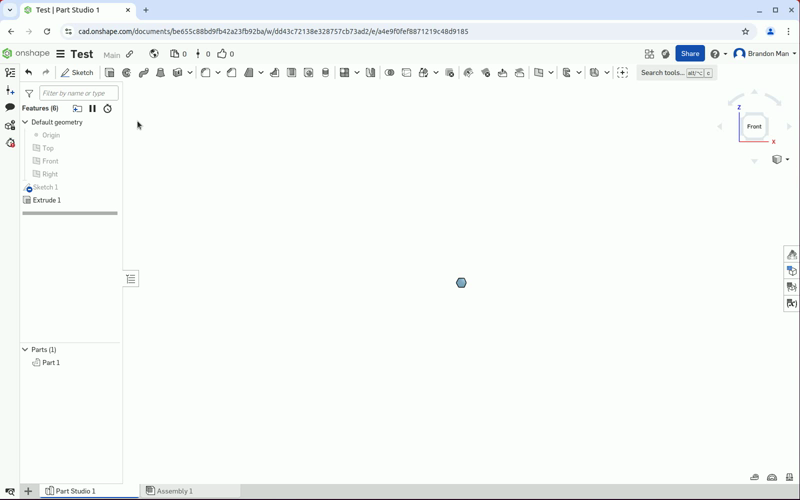
key(shift+h)
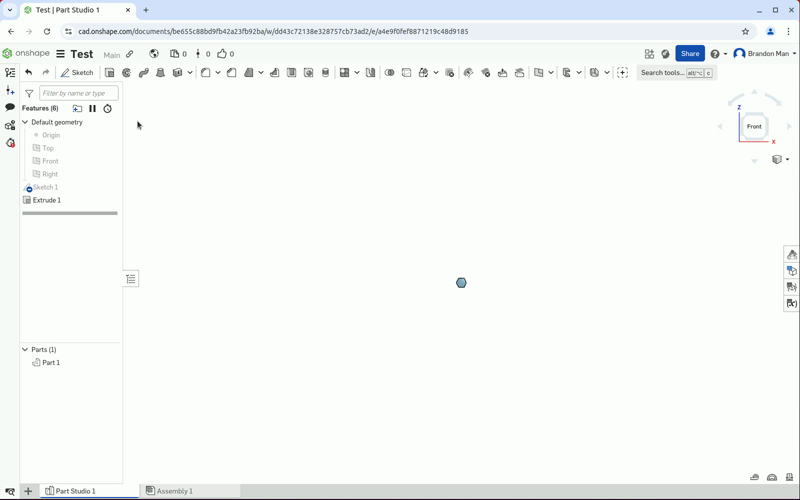
key(shift+h)
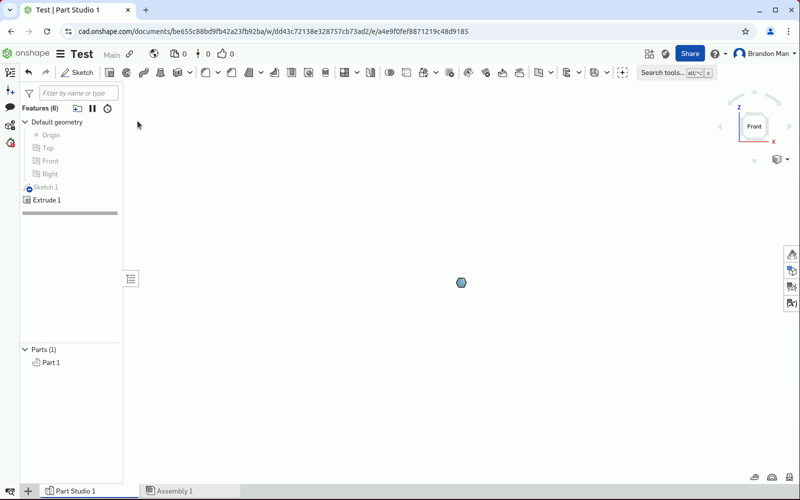
mouse_move(73, 189)
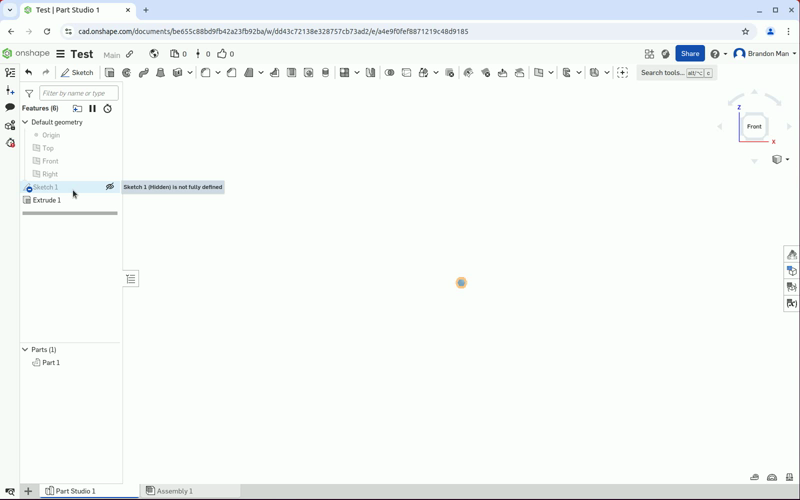
click(73, 189)
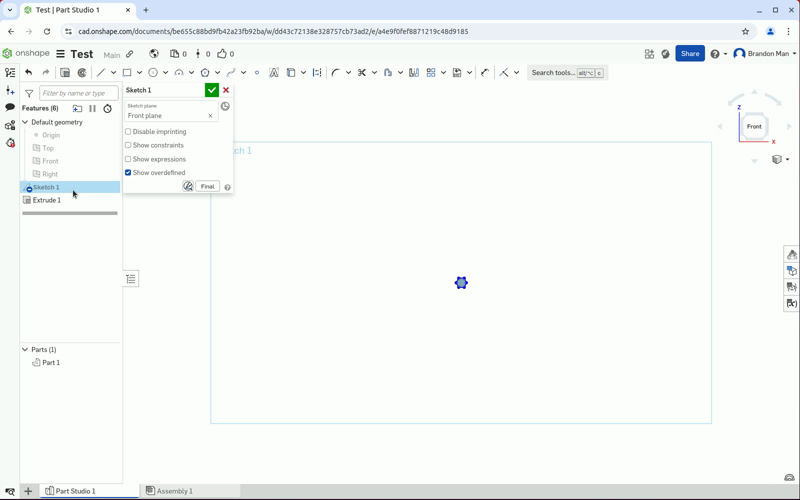
mouse_move(229, 92)
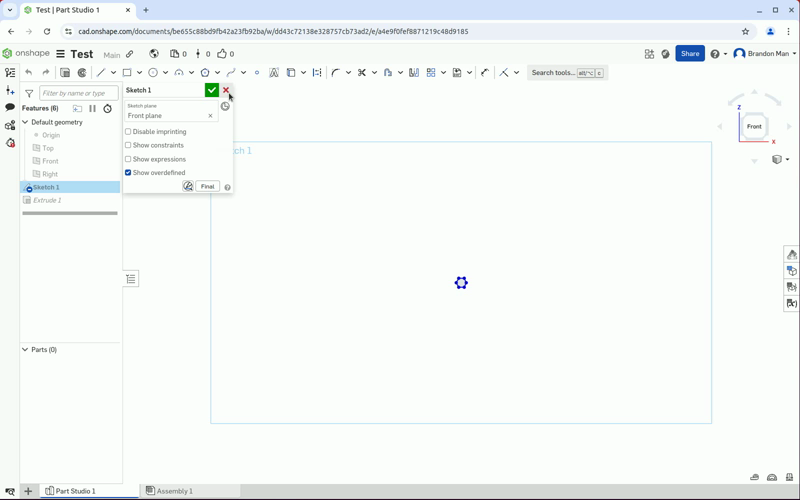
click(229, 92)
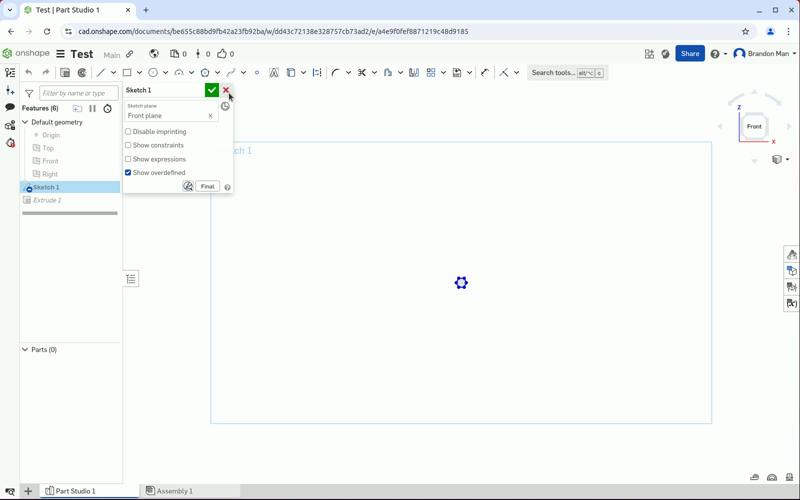
key(shift+s)
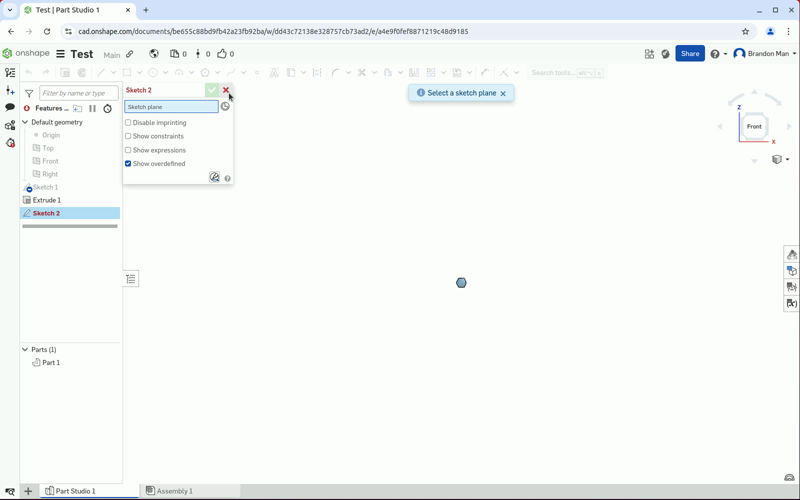
mouse_move(73, 163)
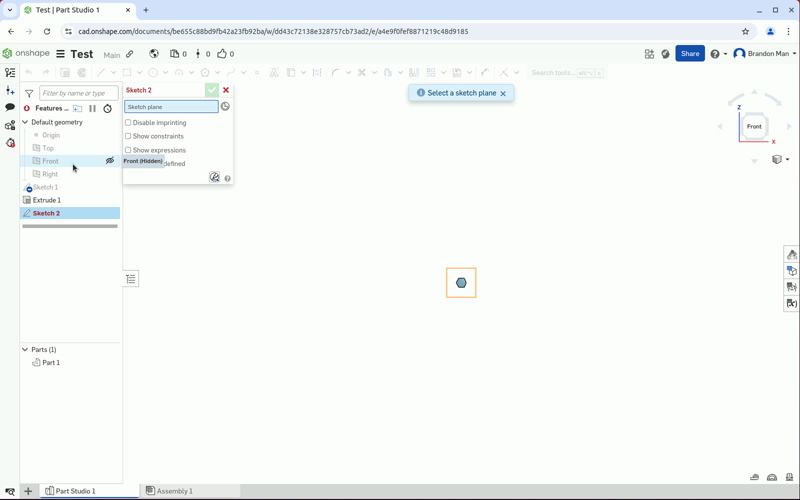
click(73, 163)
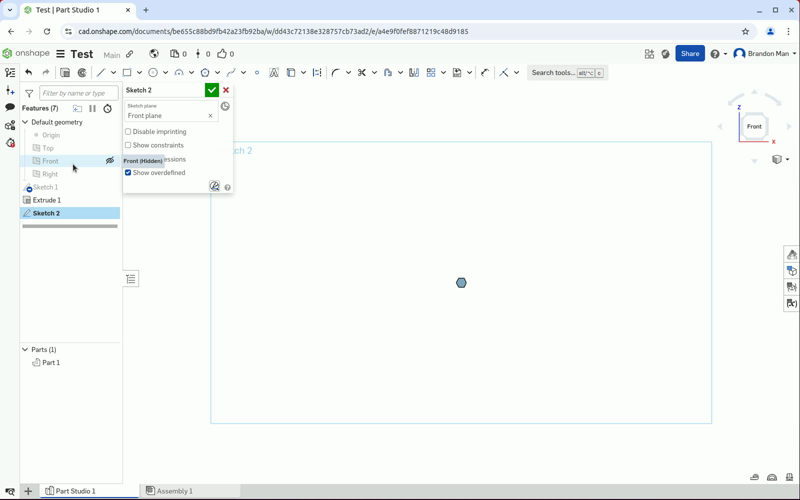
mouse_move(73, 352)
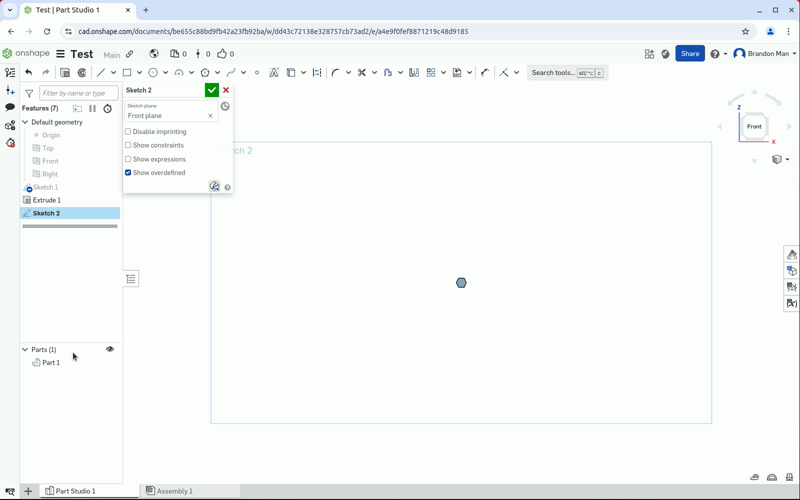
key(y)
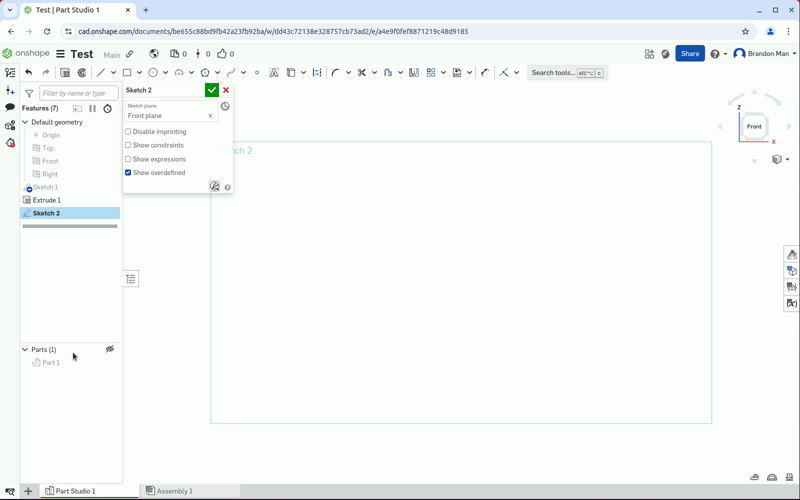
key(l)
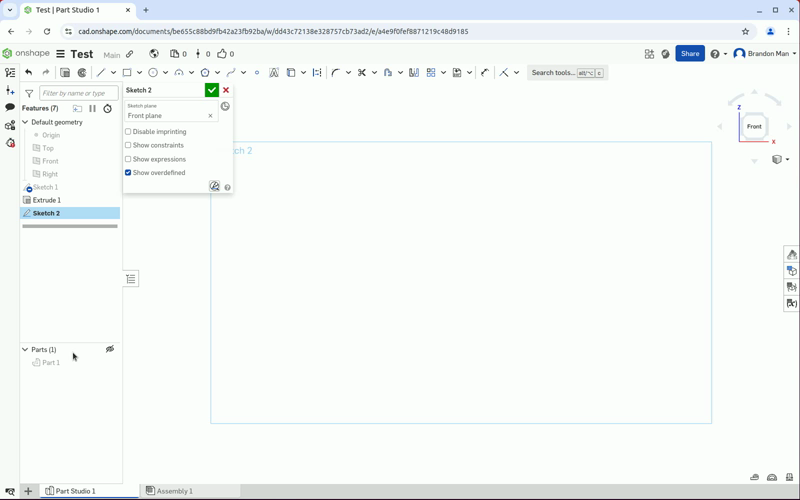
key_down(shift)
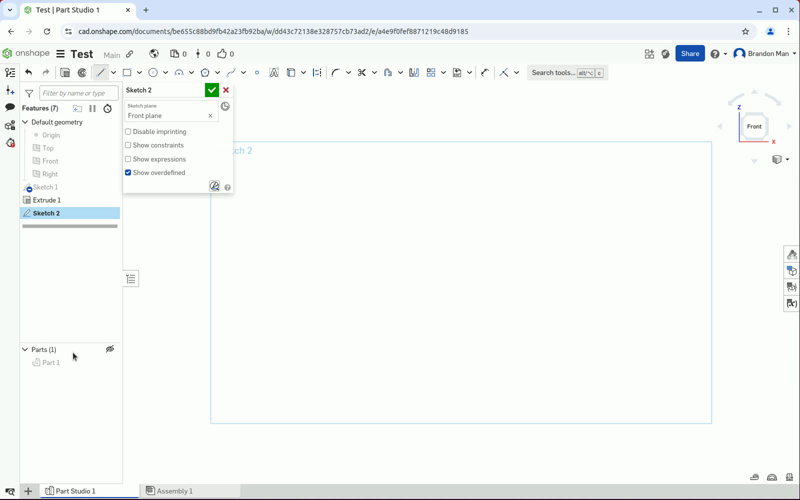
mouse_move(426, 282)
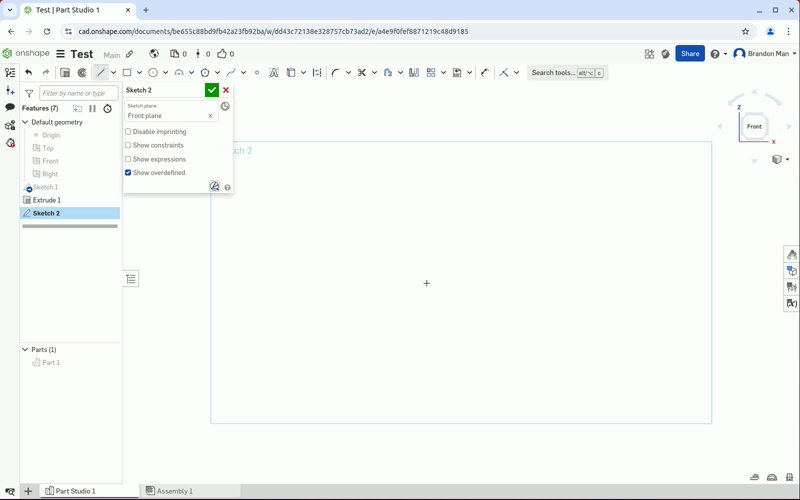
click(426, 282)
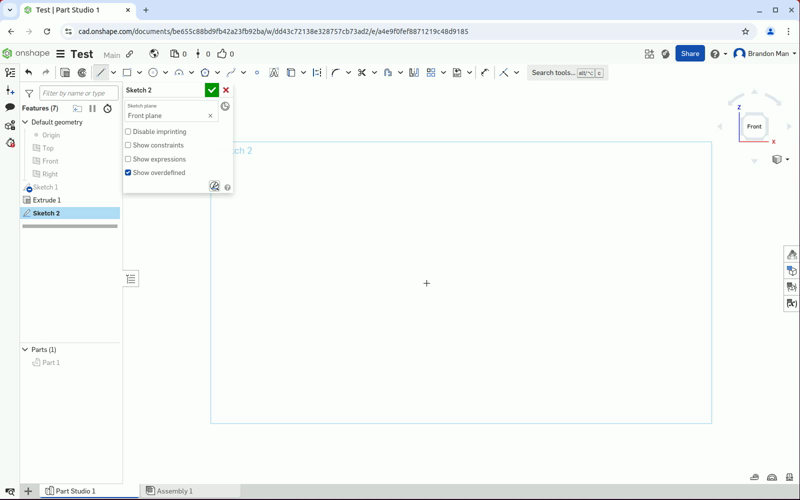
key_up(shift)
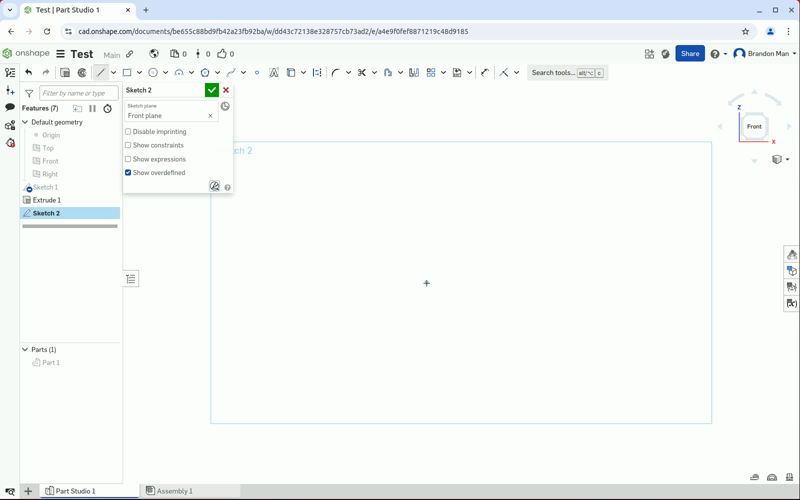
key_down(shift)
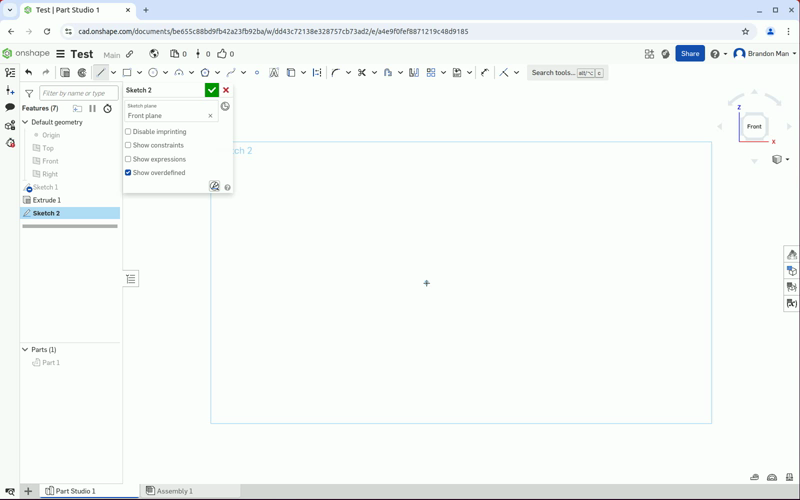
mouse_move(456, 282)
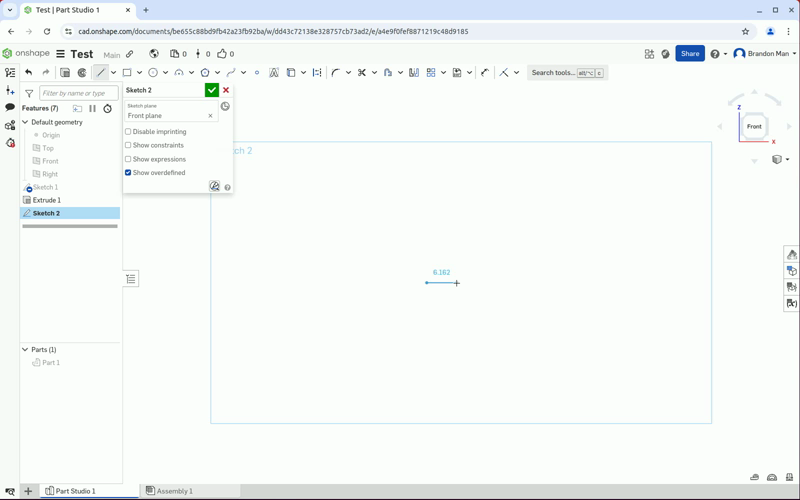
mouse_move(429, 287)
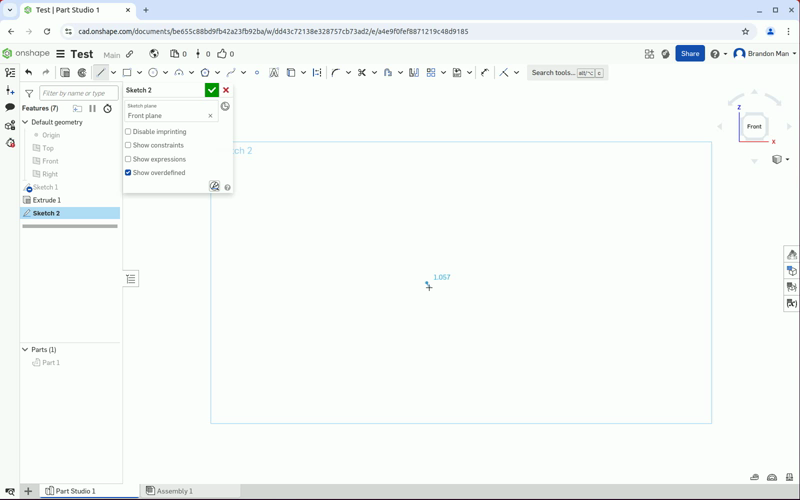
scroll(6)
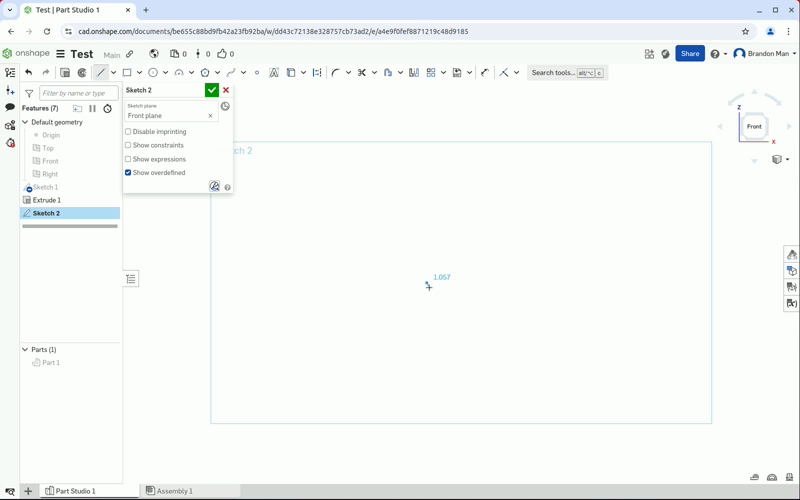
scroll(6)
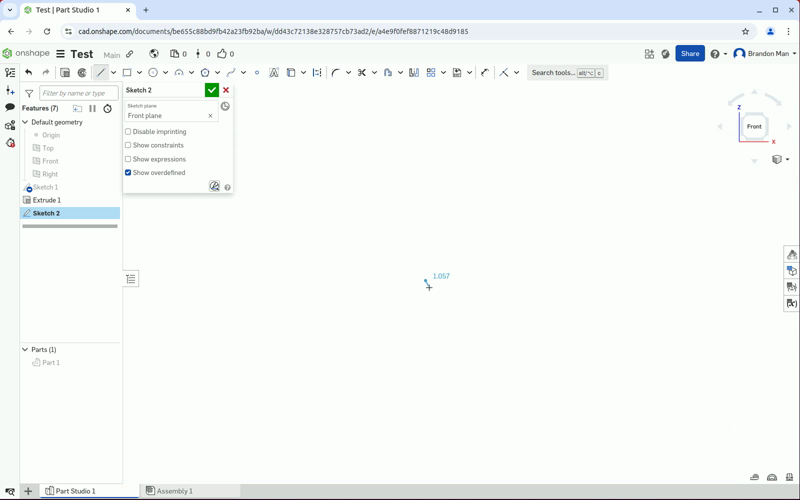
scroll(6)
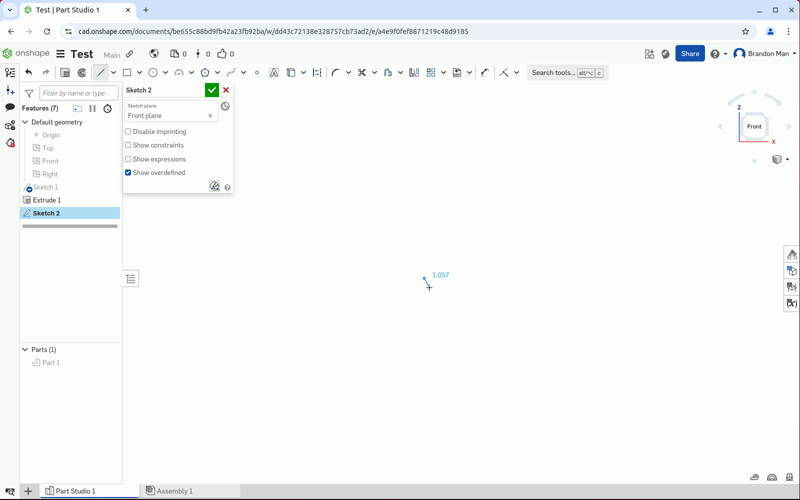
scroll(6)
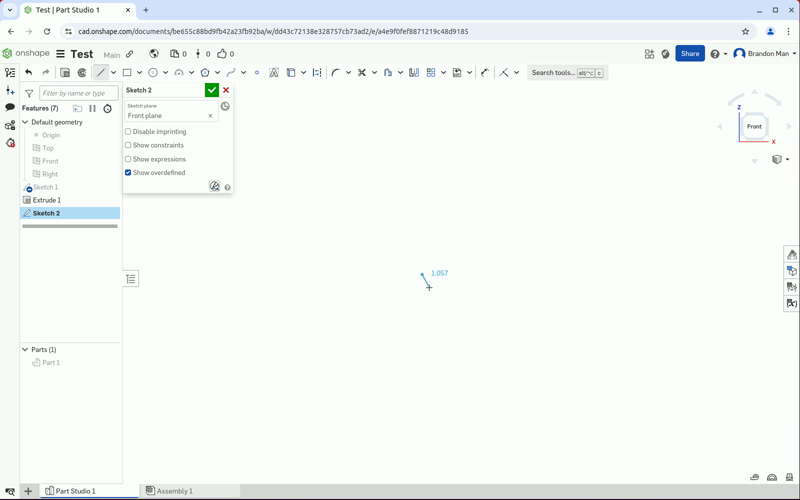
scroll(6)
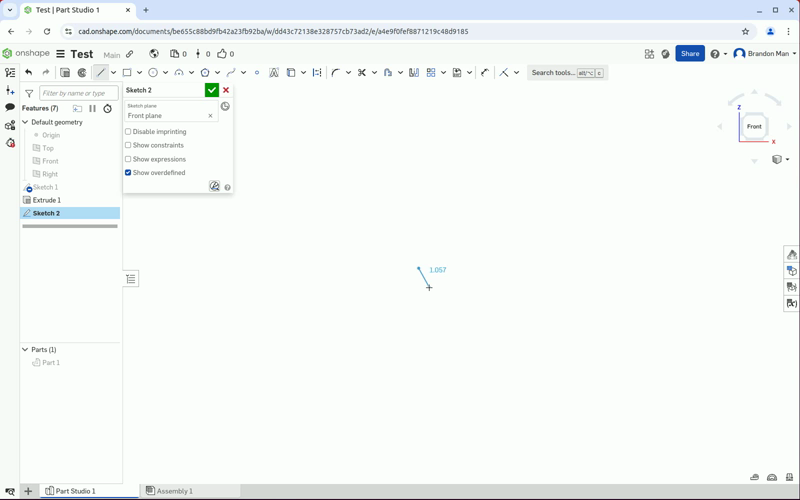
scroll(6)
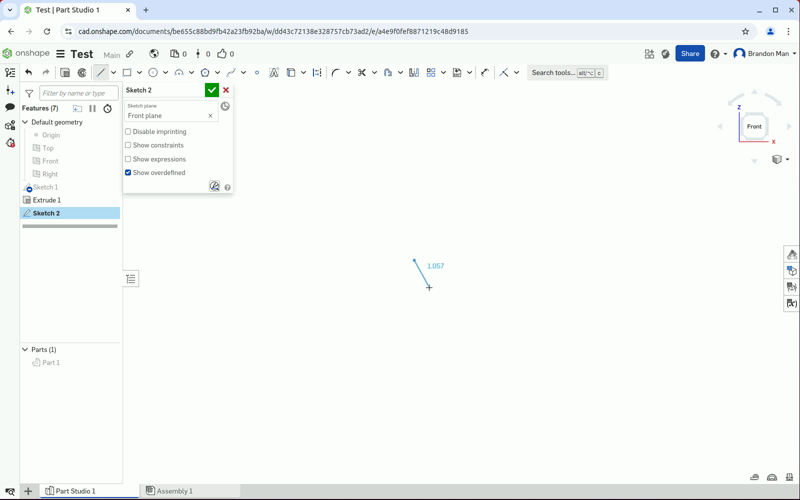
scroll(6)
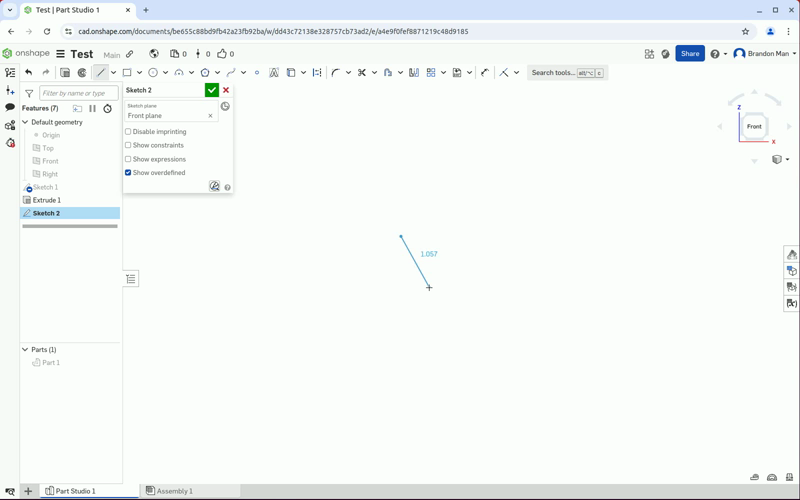
click(429, 287)
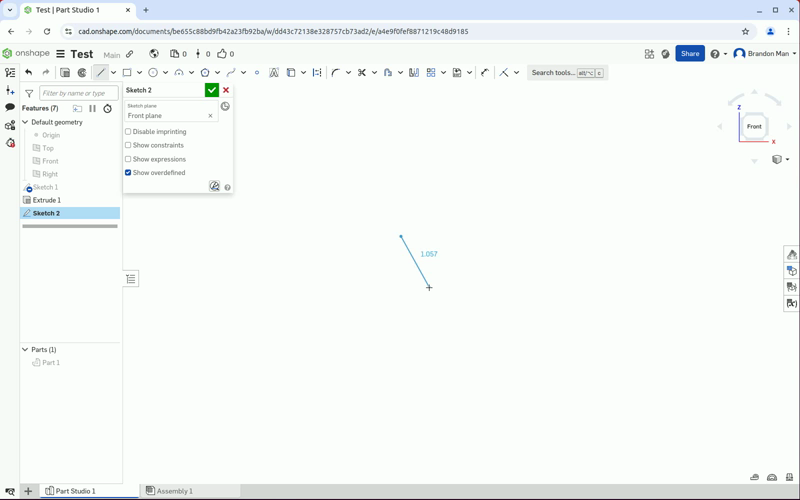
scroll(-6)
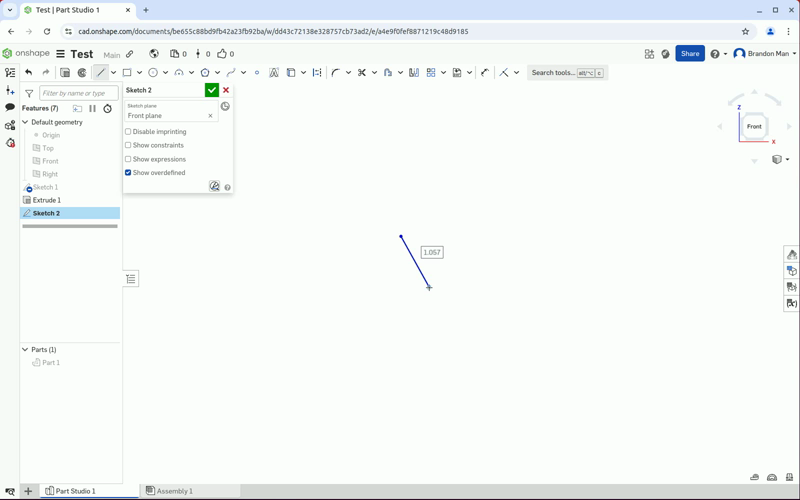
scroll(-6)
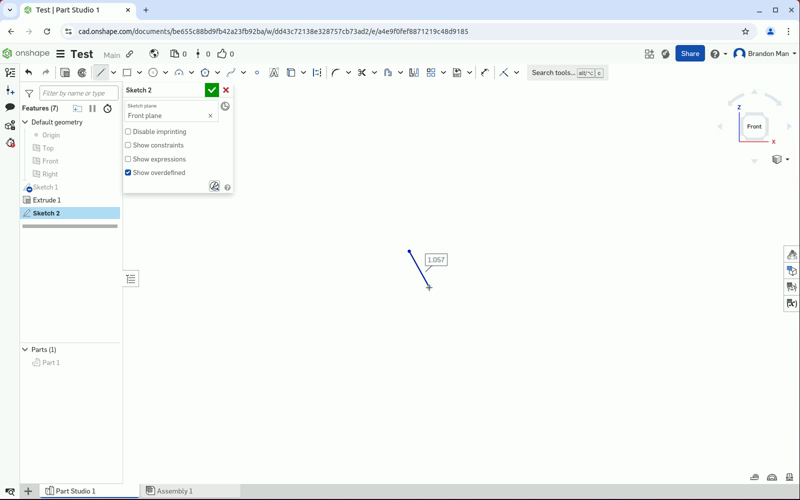
scroll(-6)
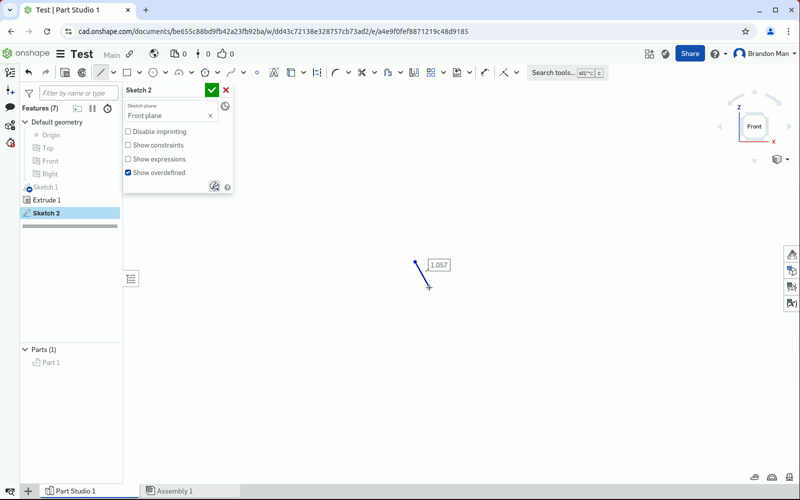
scroll(-6)
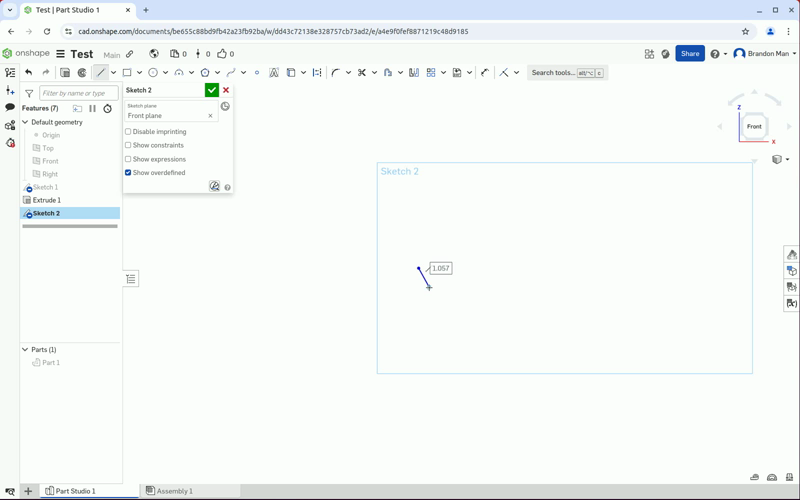
scroll(-6)
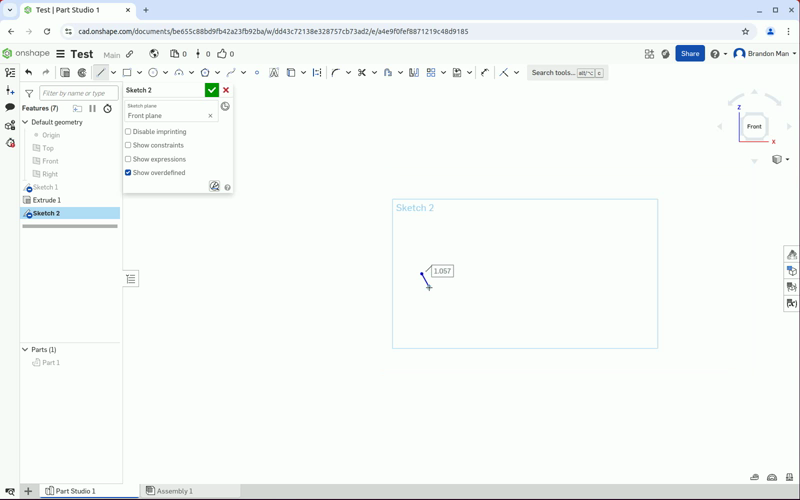
scroll(-6)
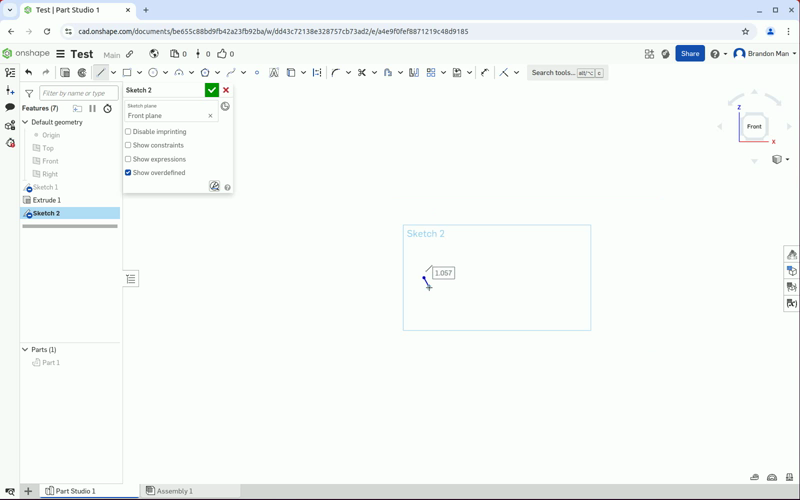
scroll(-6)
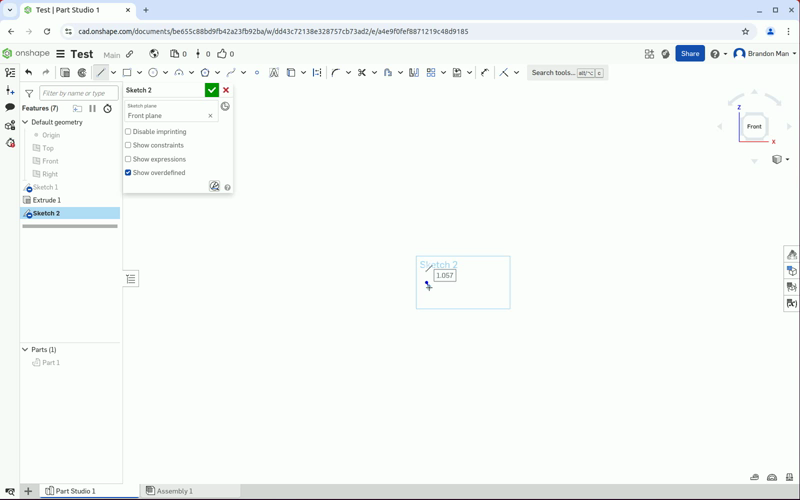
key_up(shift)
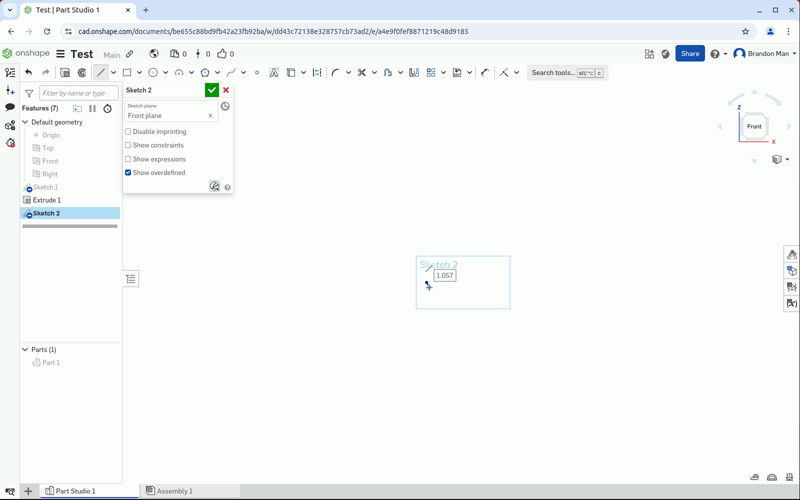
key_down(shift)
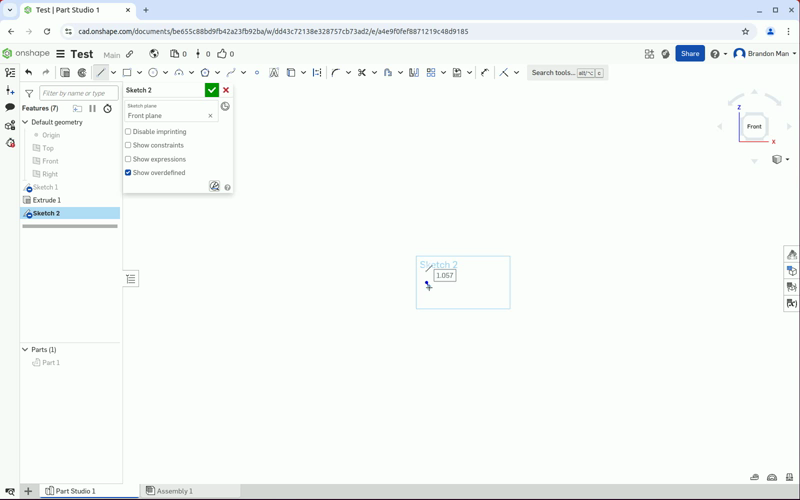
mouse_move(459, 287)
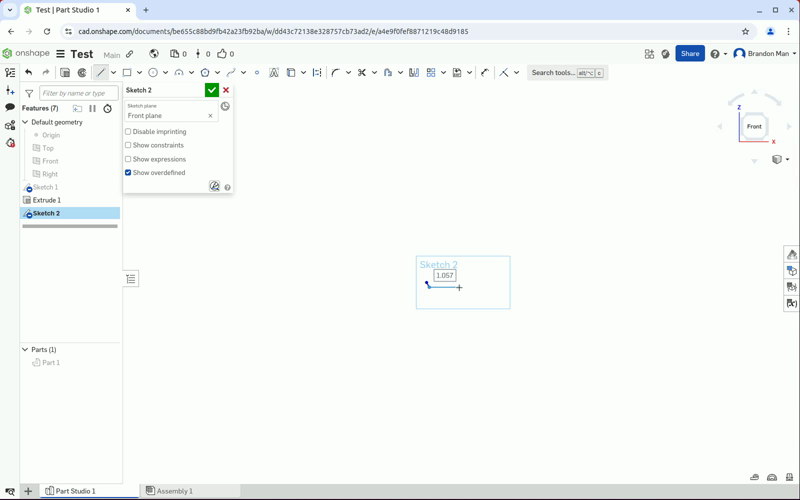
mouse_move(434, 287)
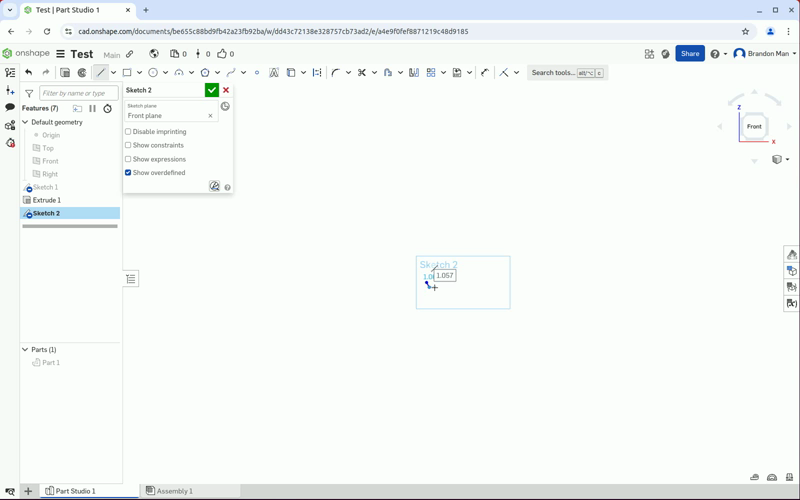
scroll(6)
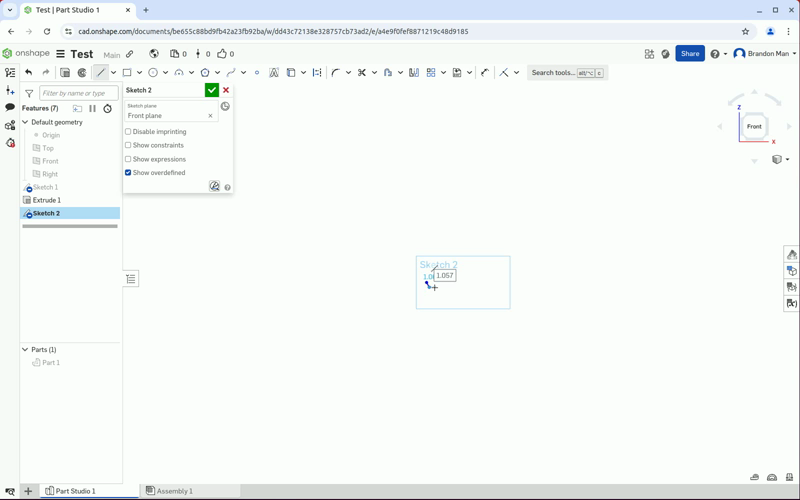
scroll(6)
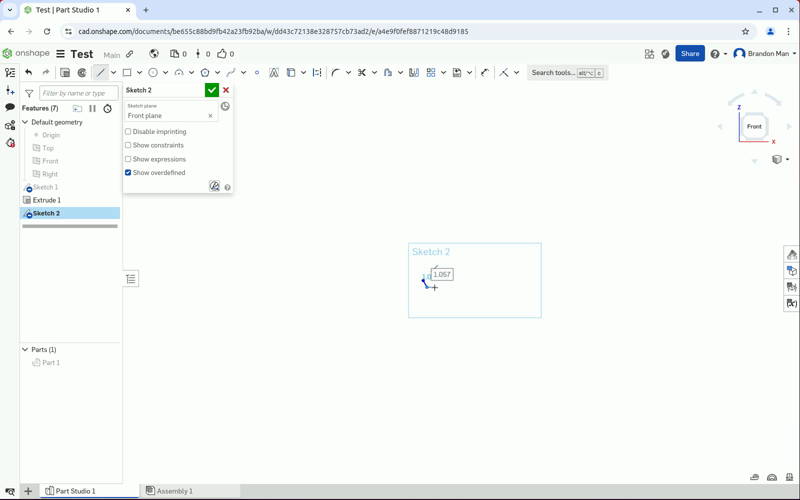
scroll(6)
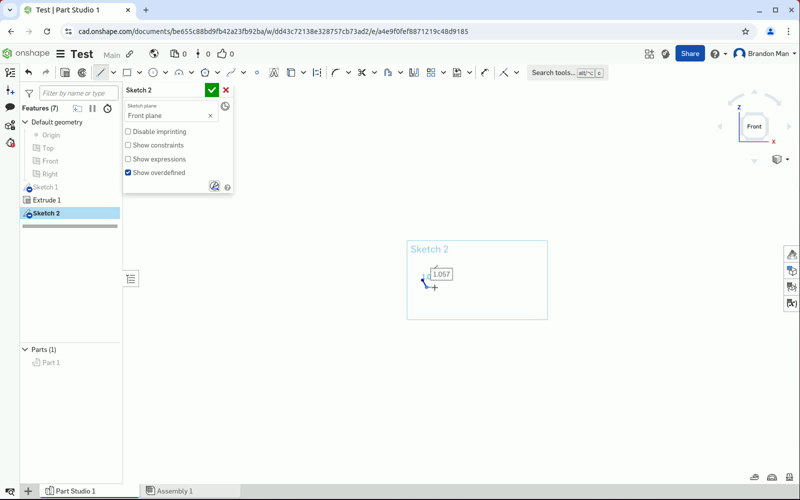
scroll(6)
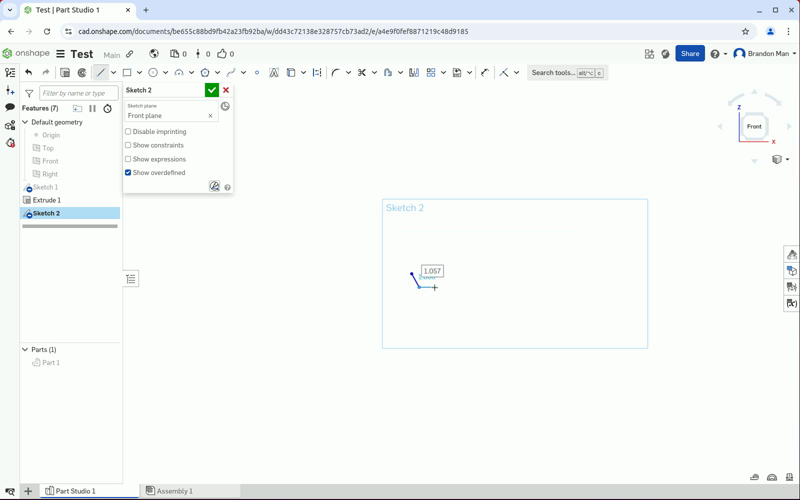
scroll(6)
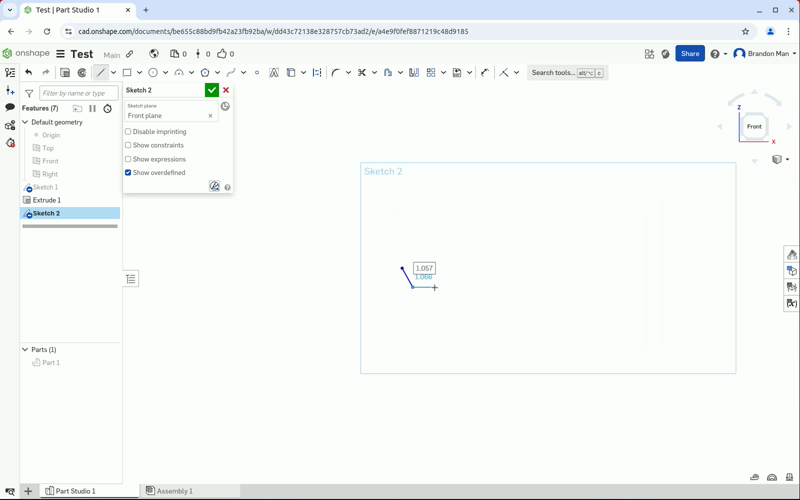
scroll(6)
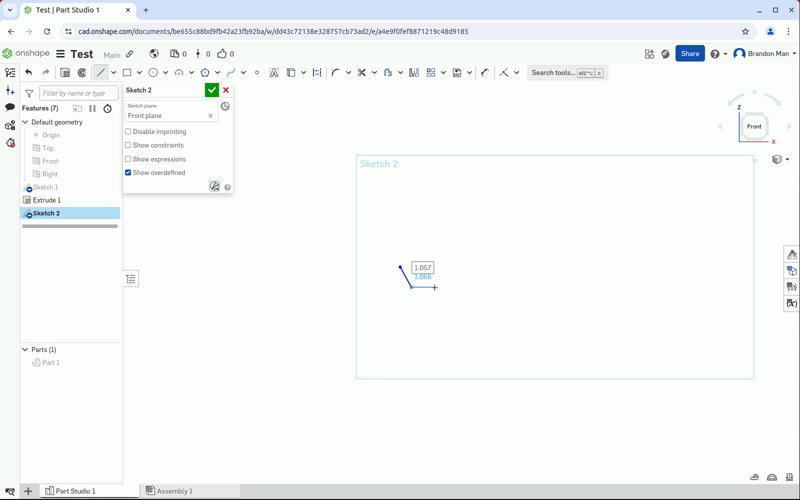
scroll(6)
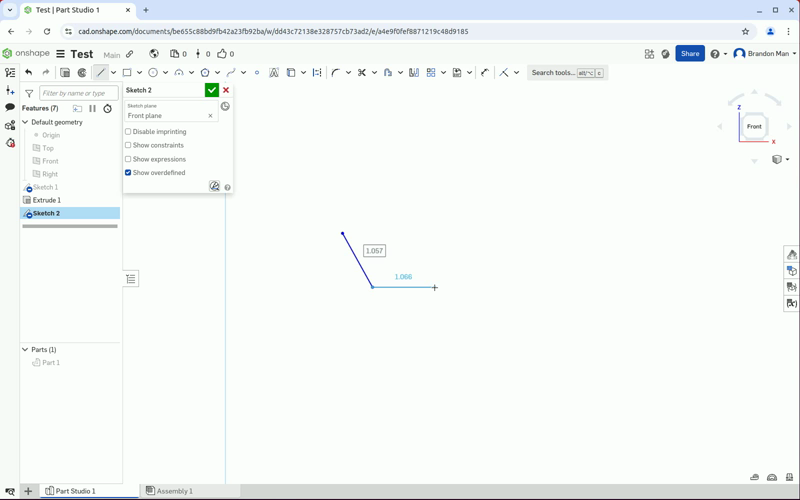
click(434, 287)
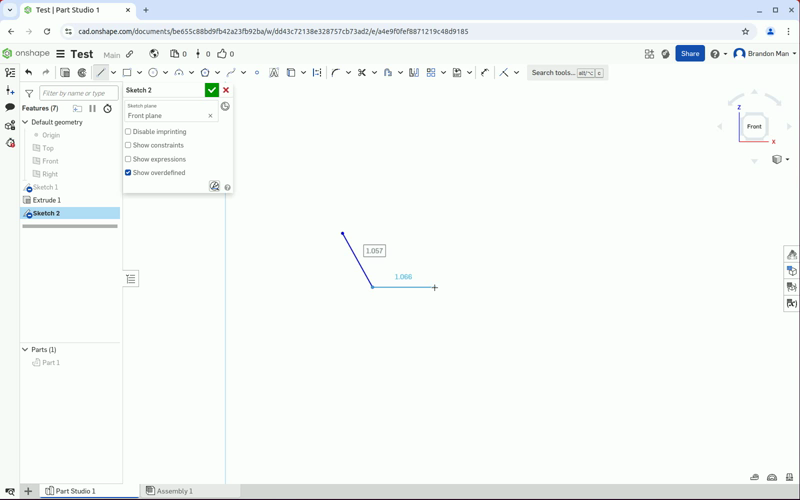
scroll(-6)
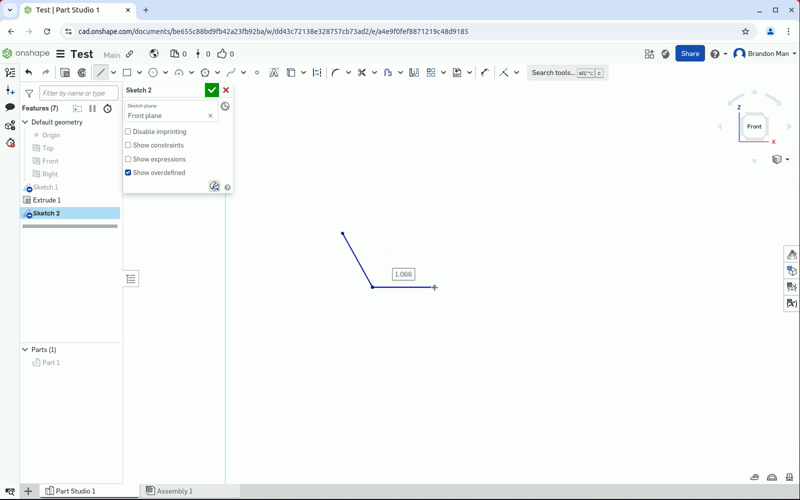
scroll(-6)
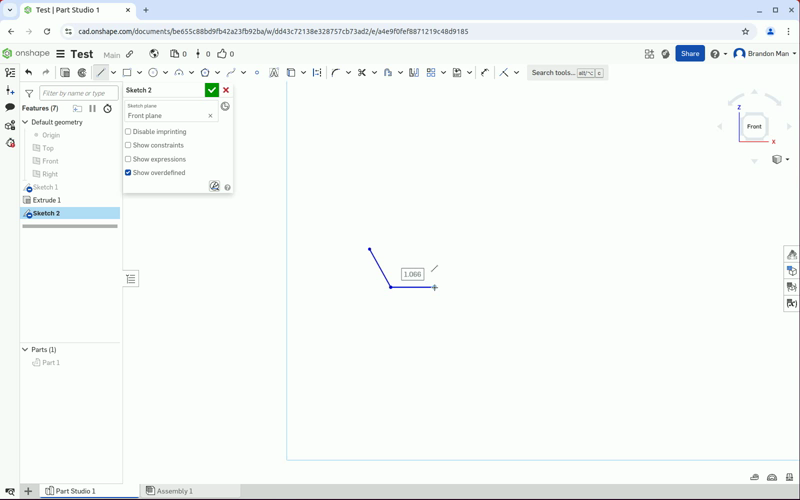
scroll(-6)
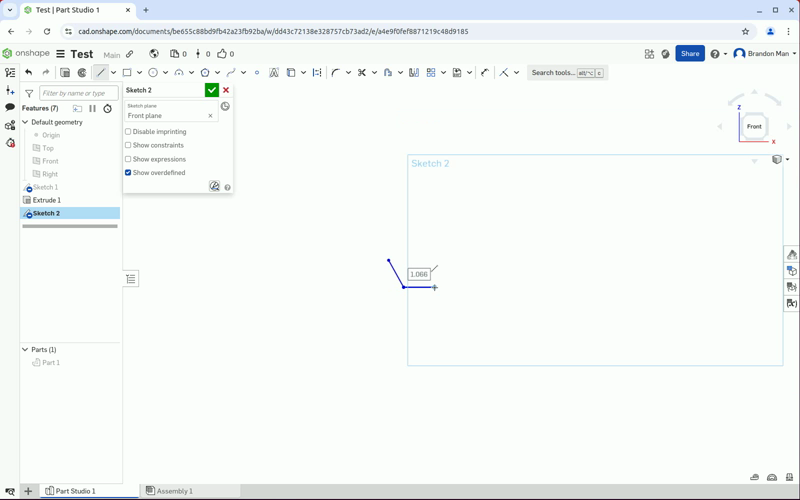
scroll(-6)
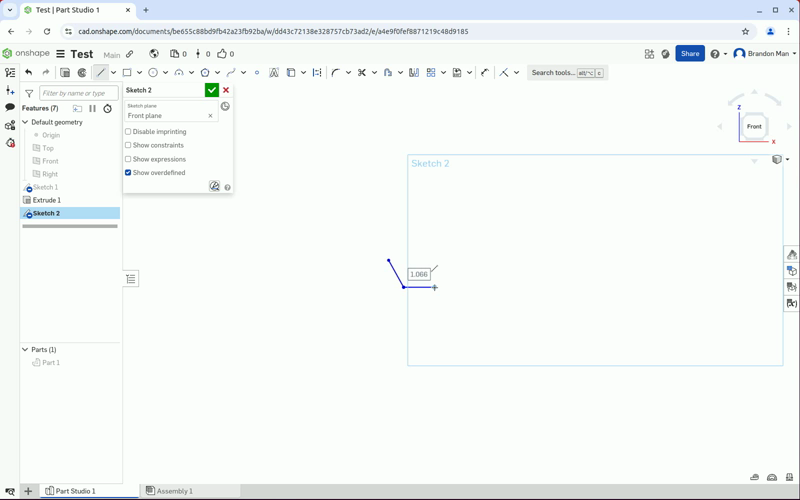
scroll(-6)
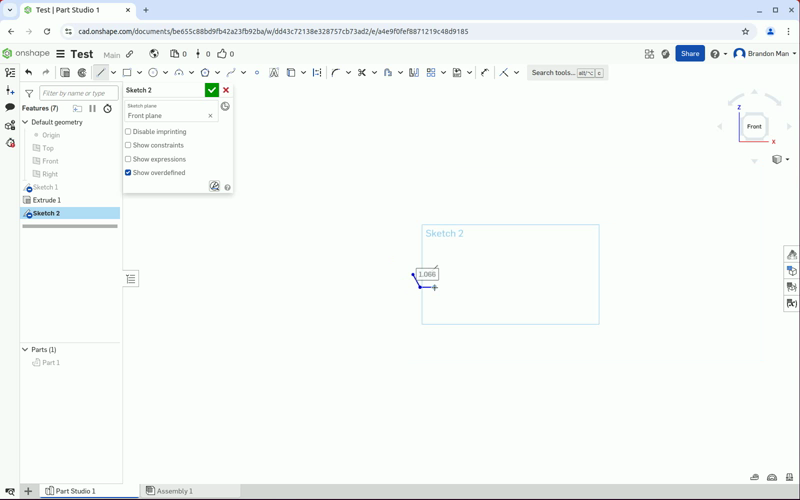
scroll(-6)
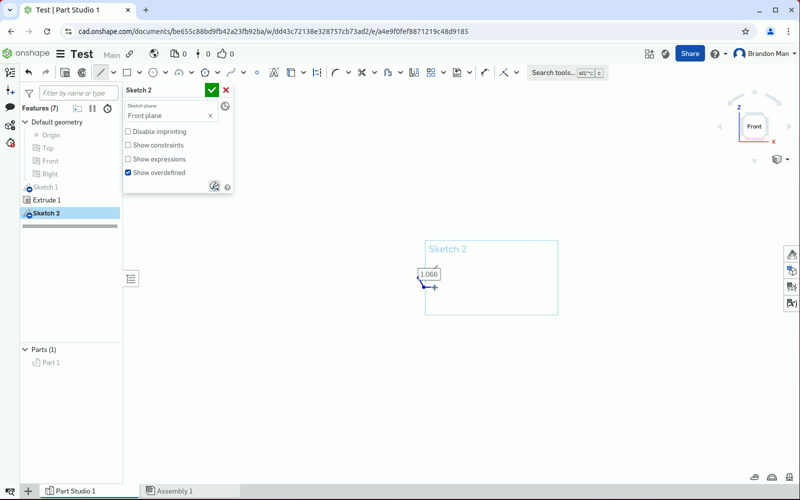
scroll(-6)
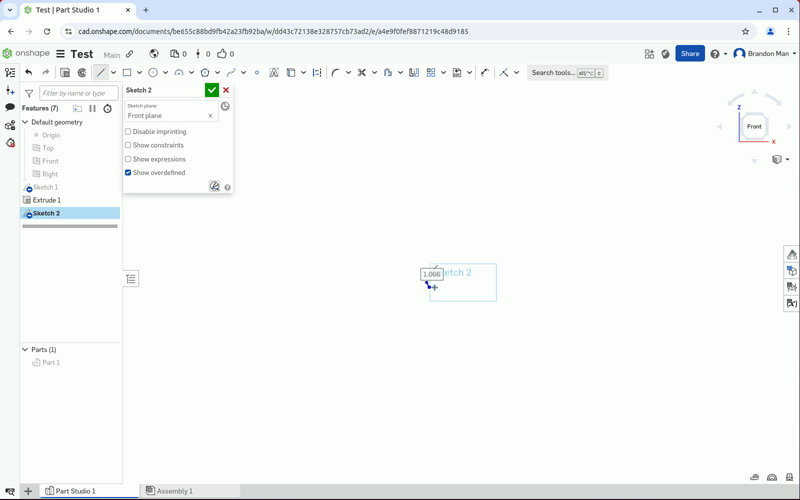
key_up(shift)
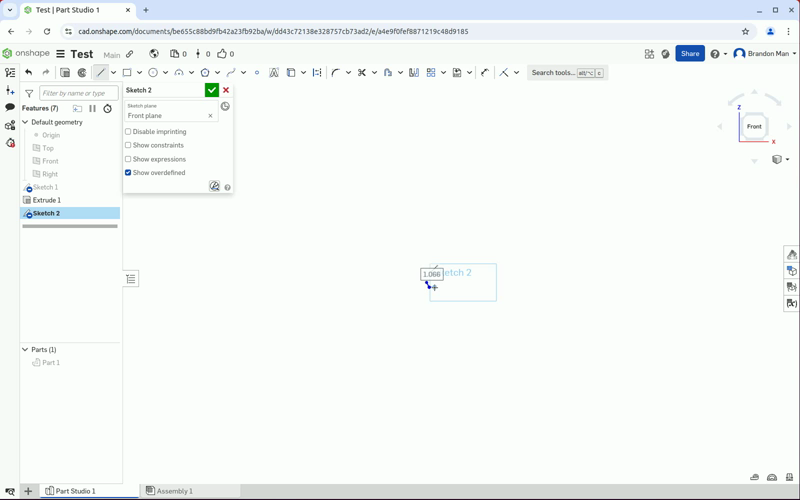
key_down(shift)
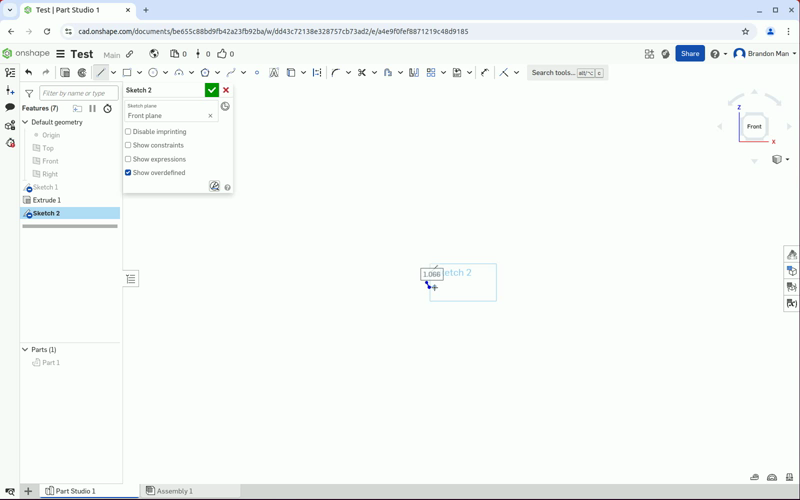
mouse_move(464, 287)
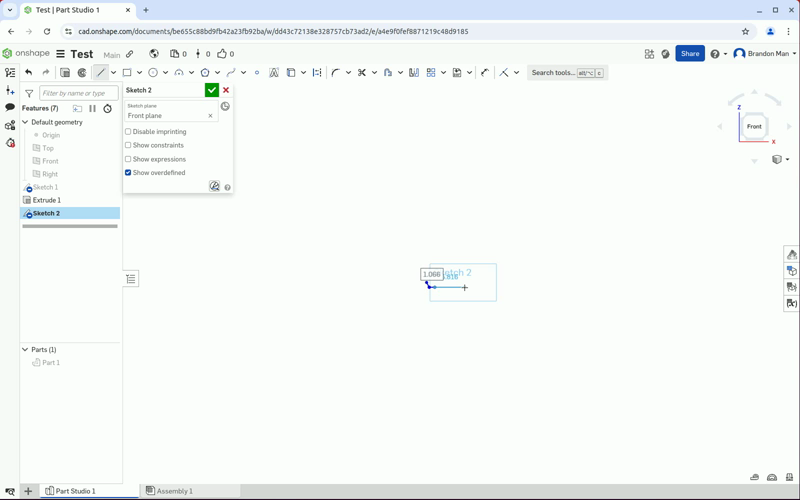
mouse_move(437, 282)
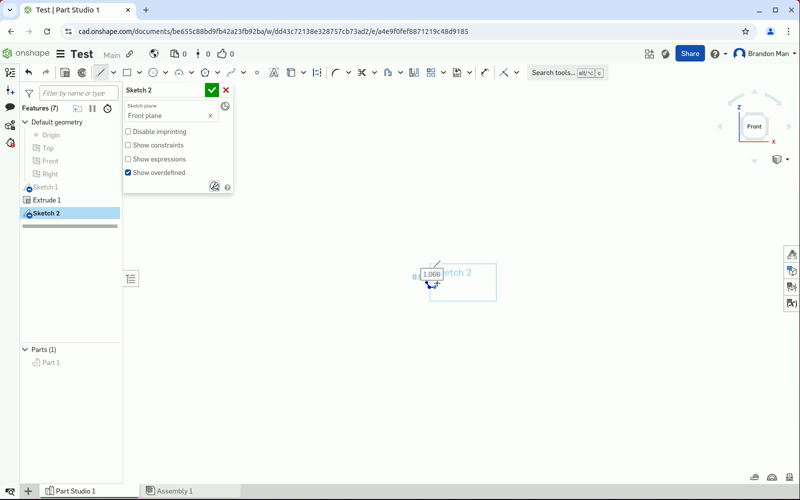
scroll(6)
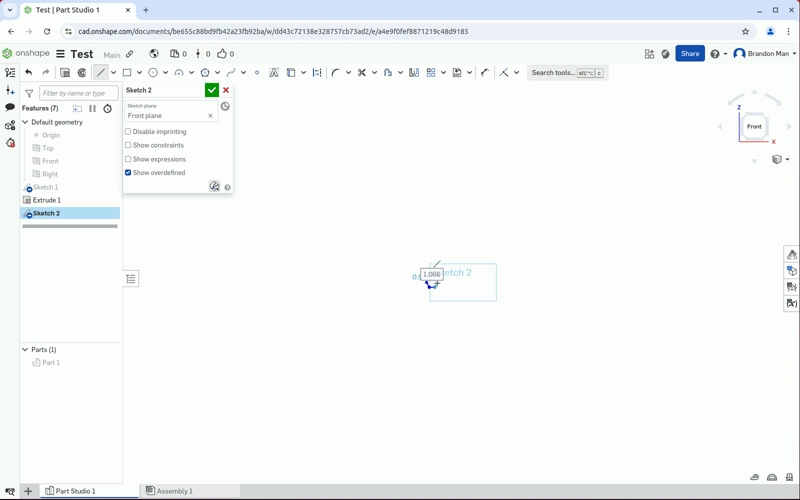
scroll(6)
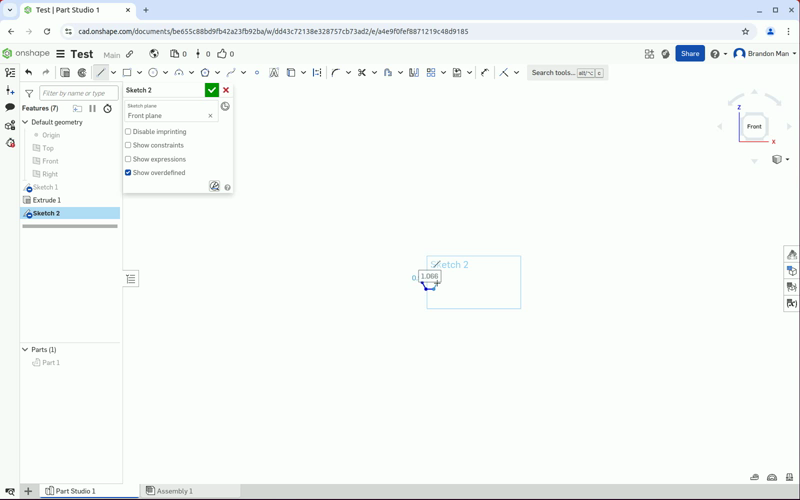
scroll(6)
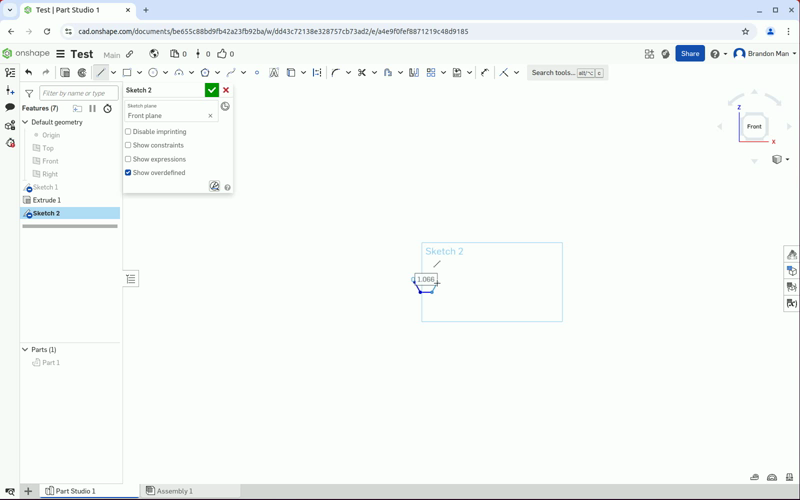
scroll(6)
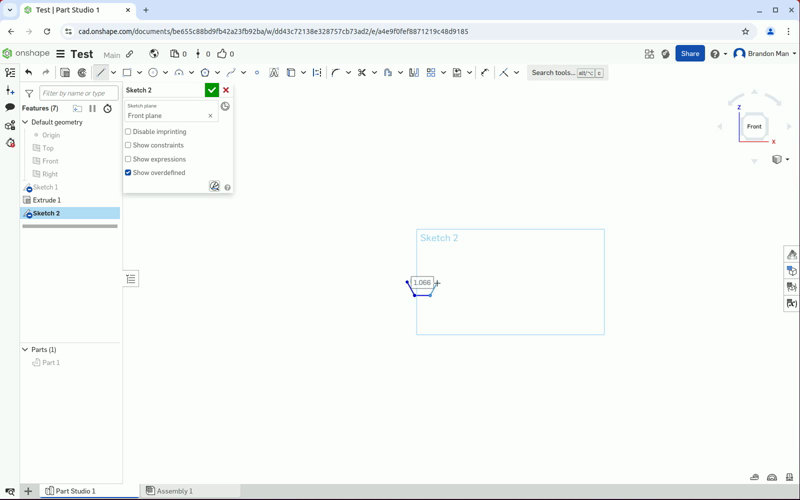
scroll(6)
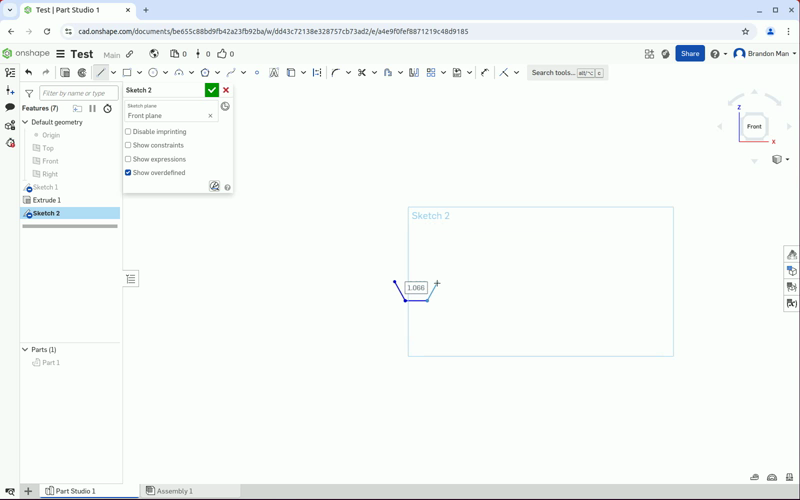
scroll(6)
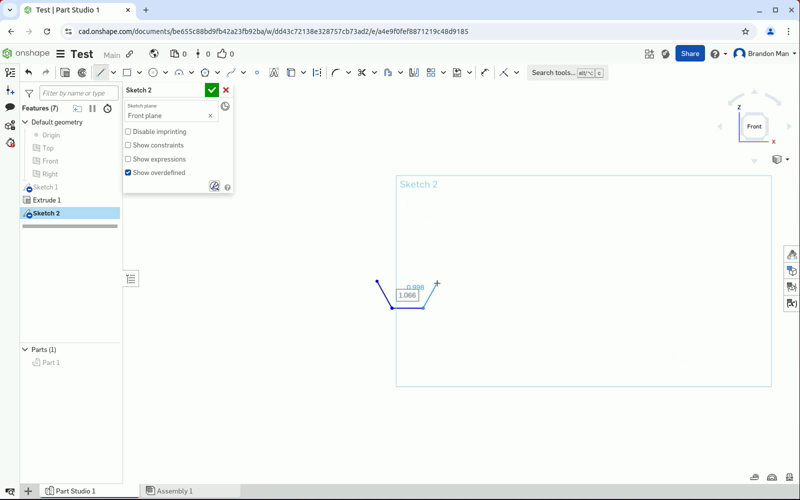
scroll(6)
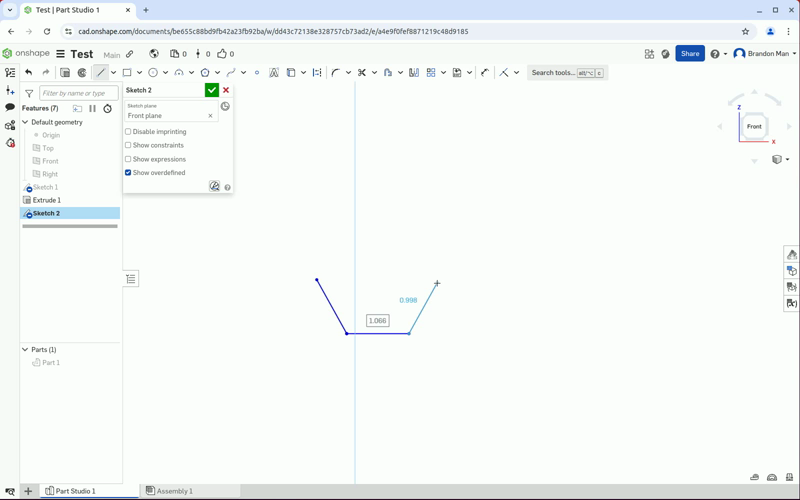
click(437, 282)
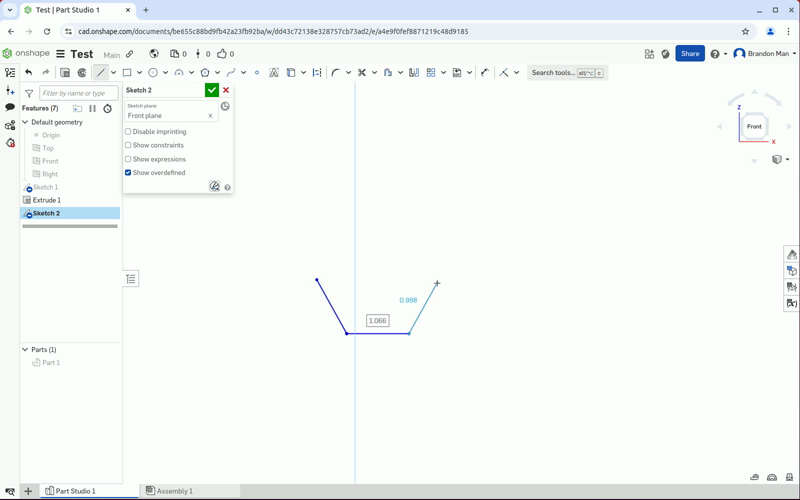
scroll(-6)
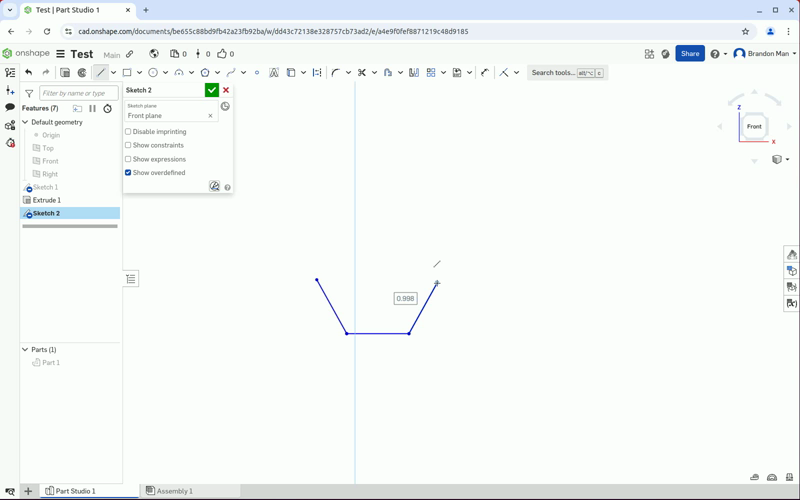
scroll(-6)
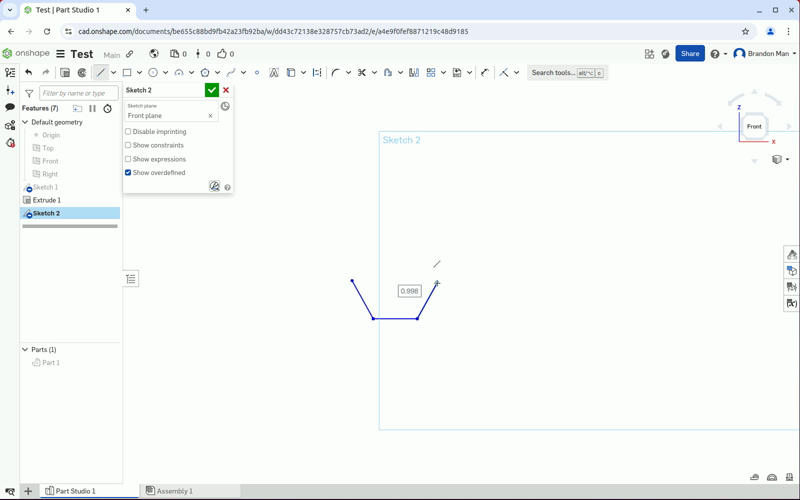
scroll(-6)
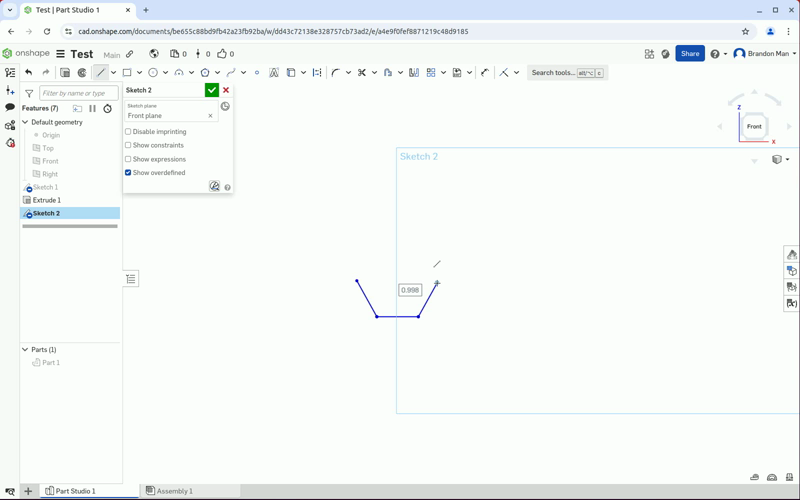
scroll(-6)
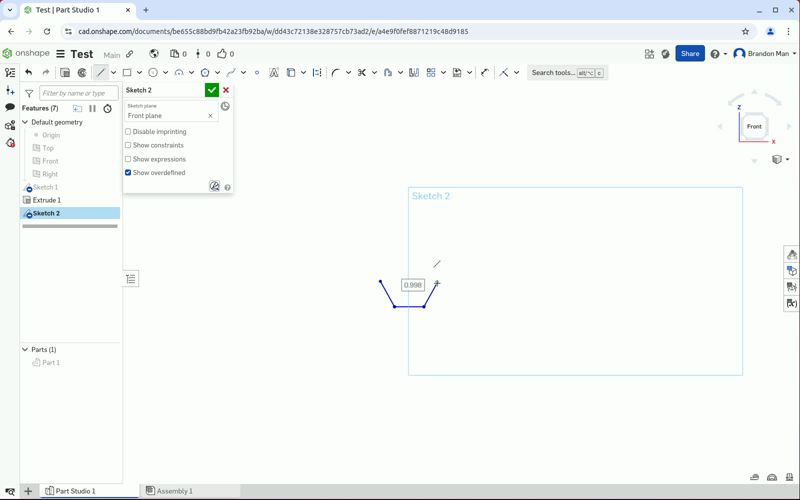
scroll(-6)
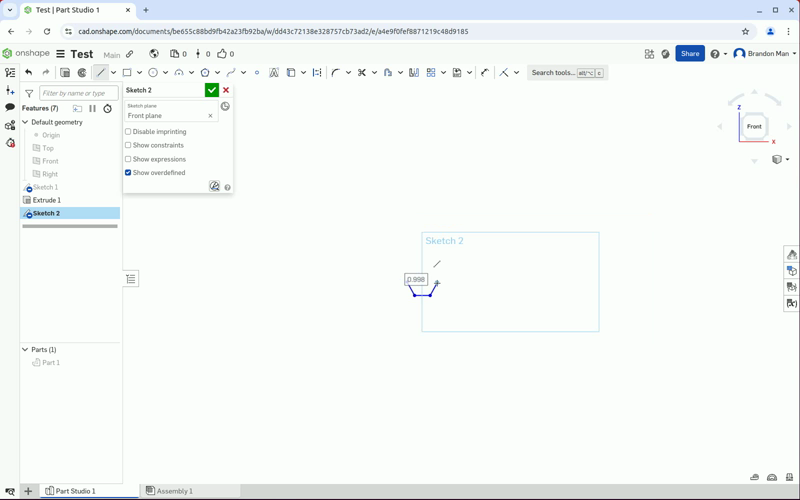
scroll(-6)
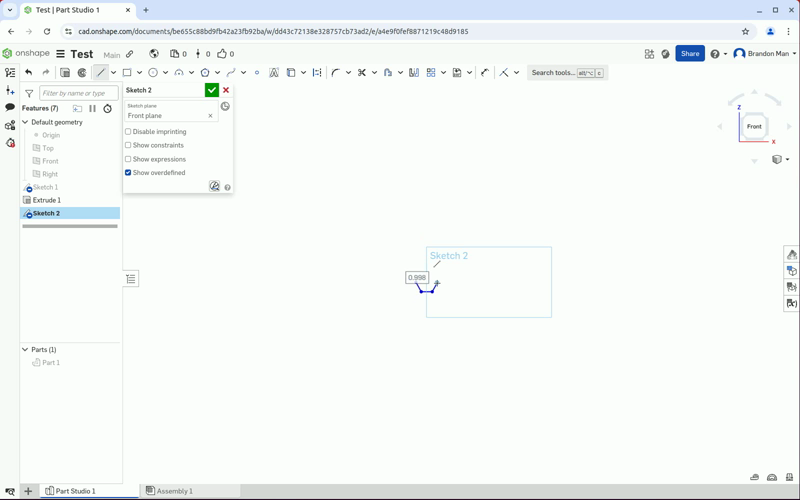
scroll(-6)
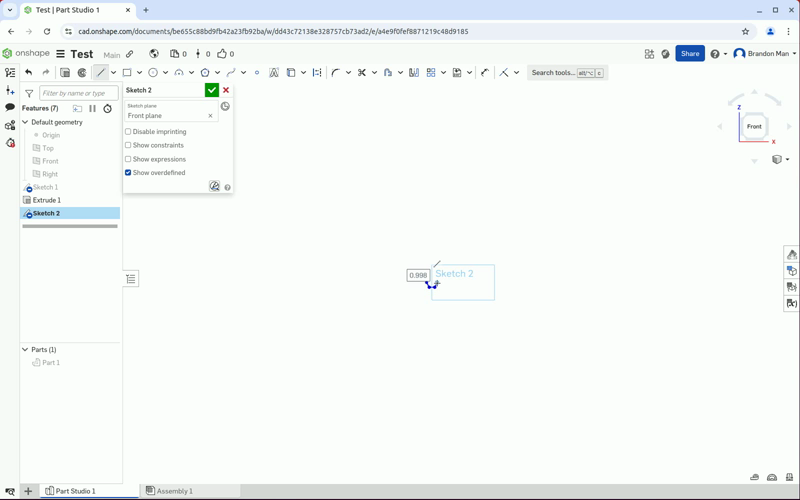
key_up(shift)
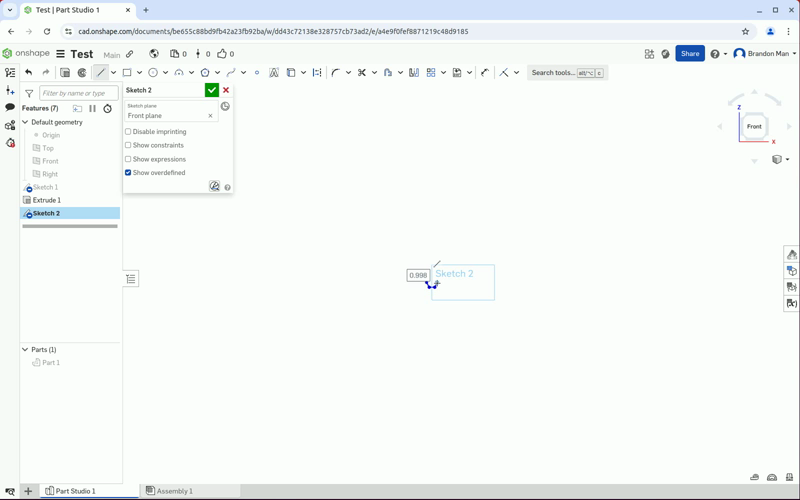
key_down(shift)
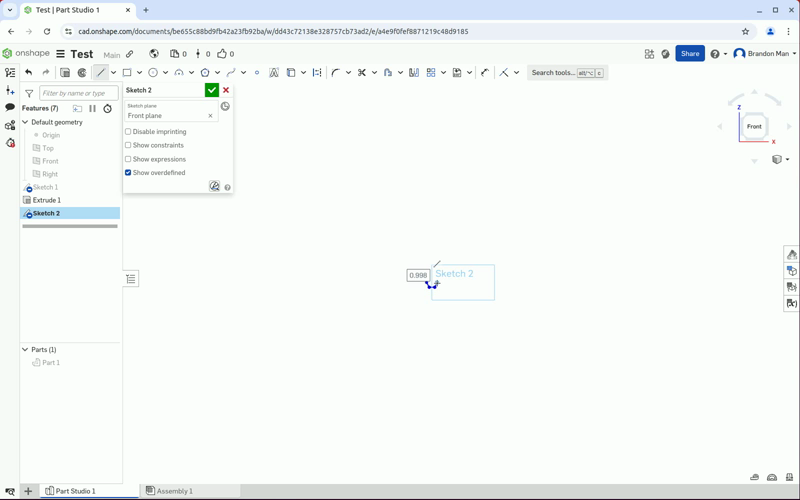
mouse_move(467, 282)
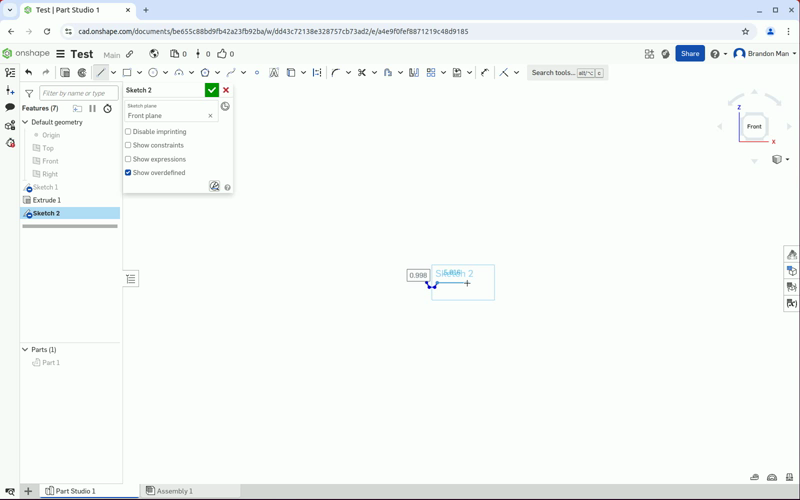
mouse_move(434, 278)
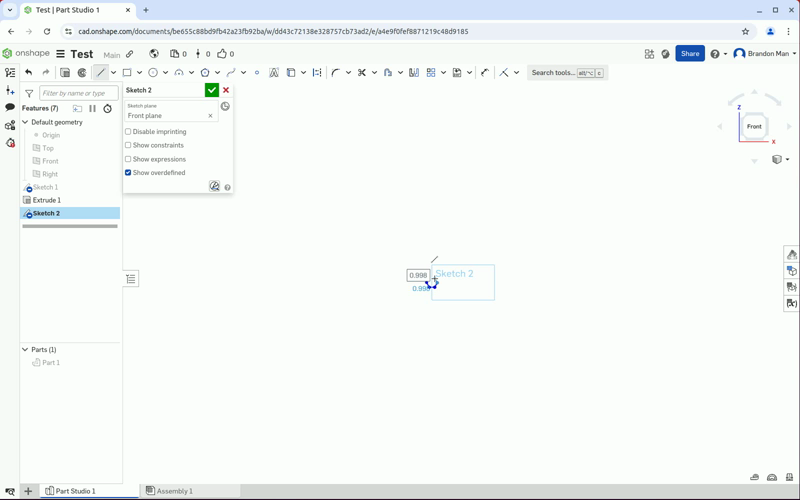
scroll(6)
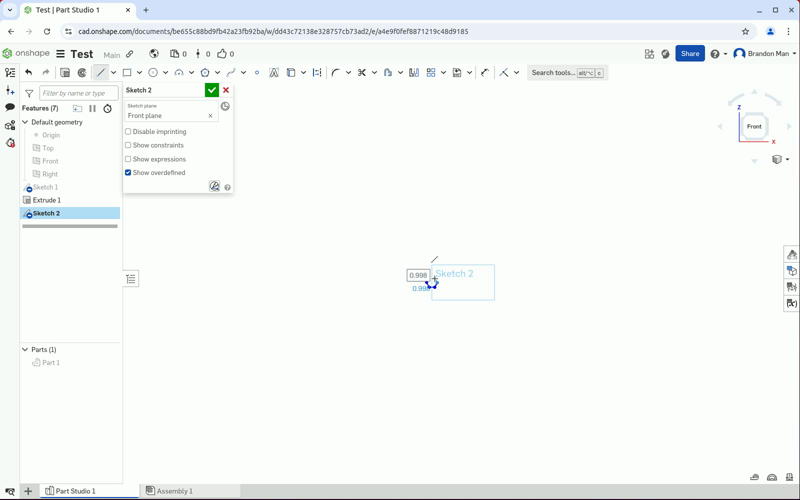
scroll(6)
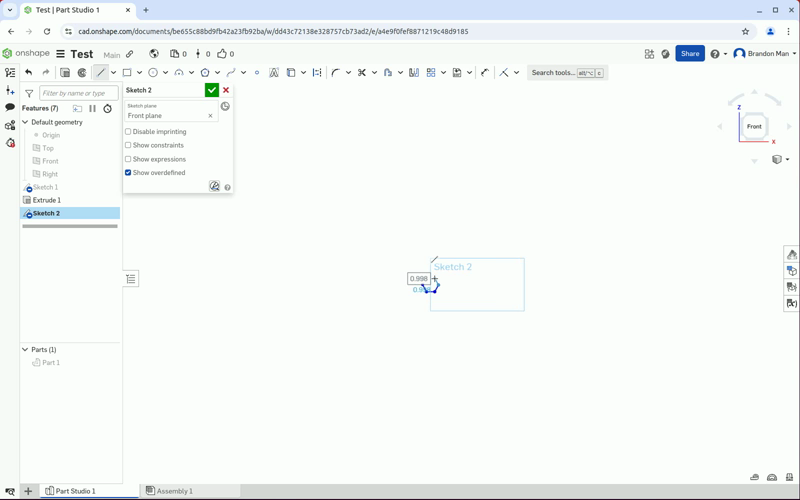
scroll(6)
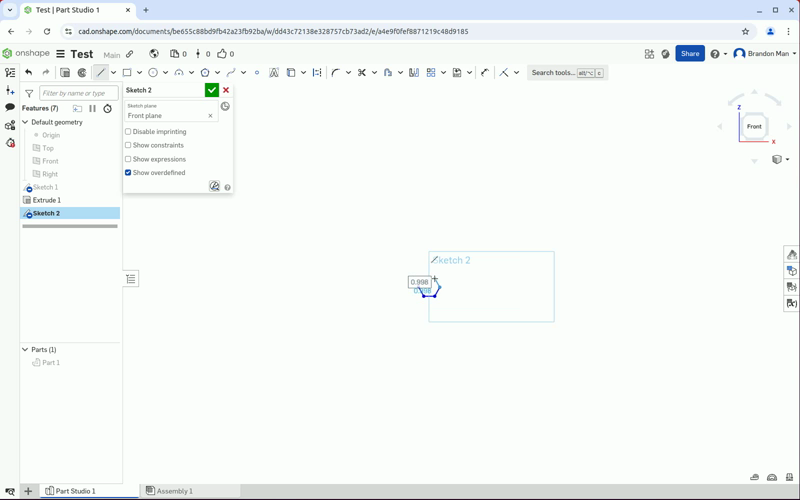
scroll(6)
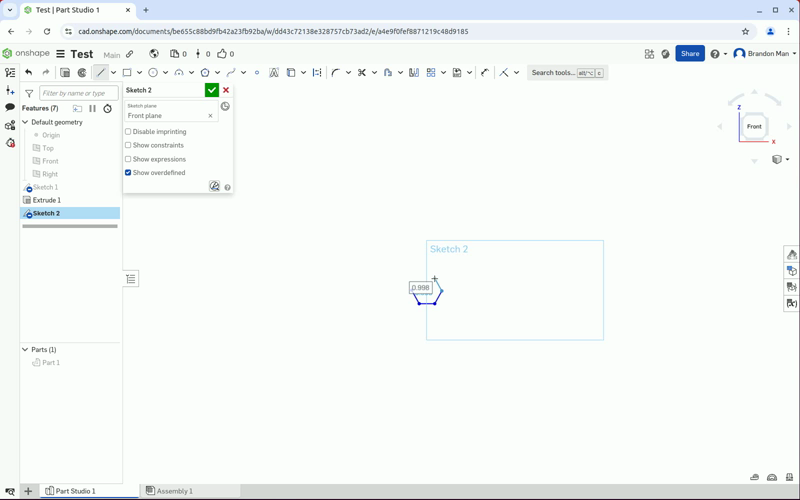
scroll(6)
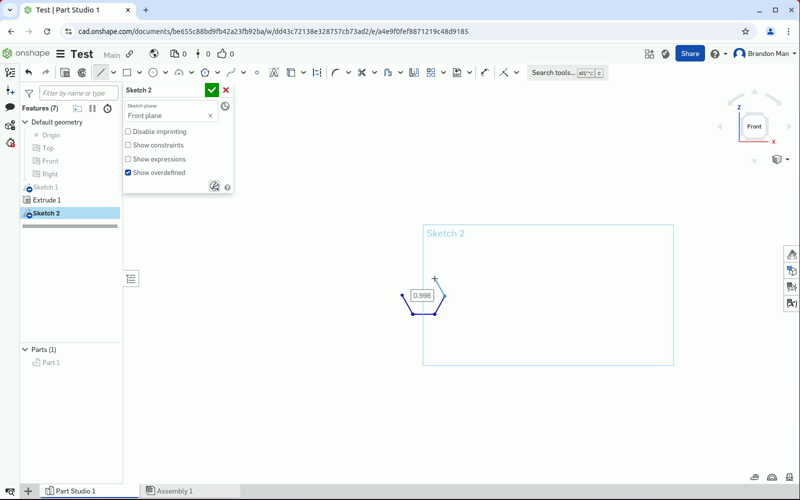
scroll(6)
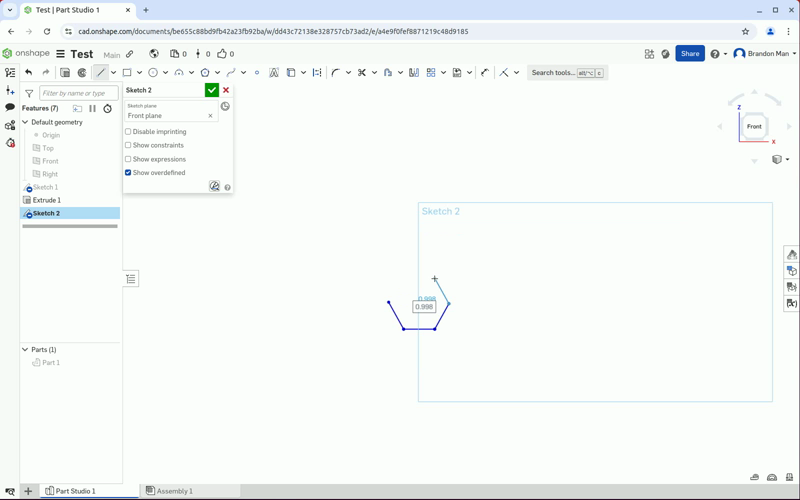
scroll(6)
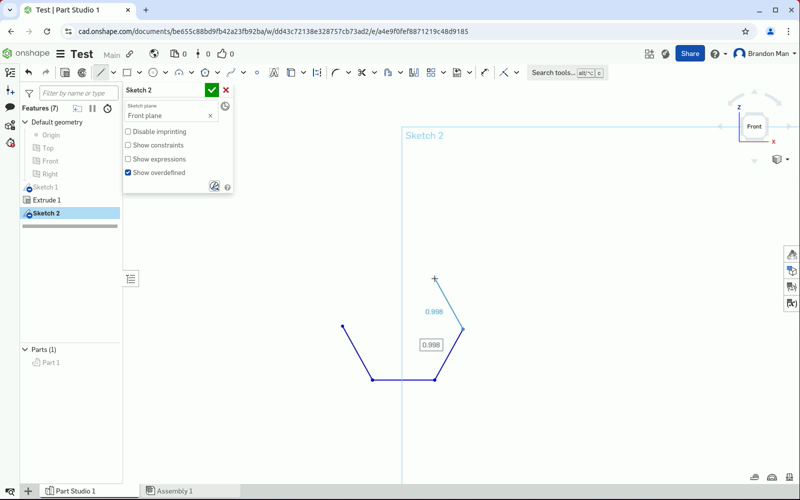
click(434, 278)
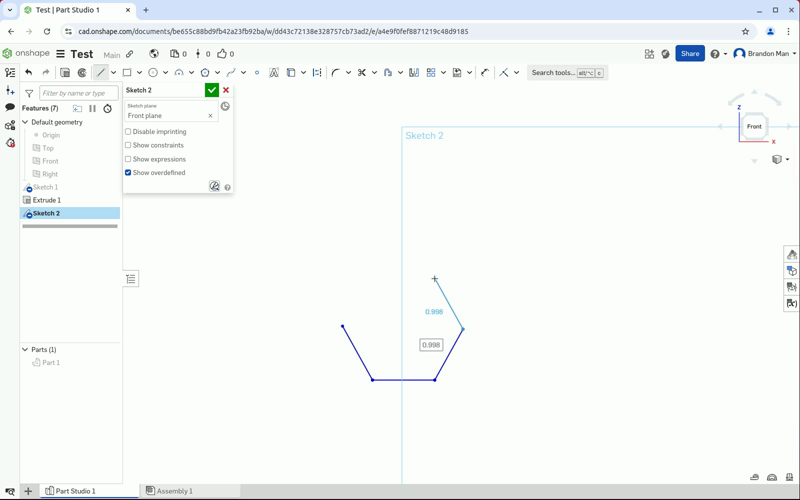
scroll(-6)
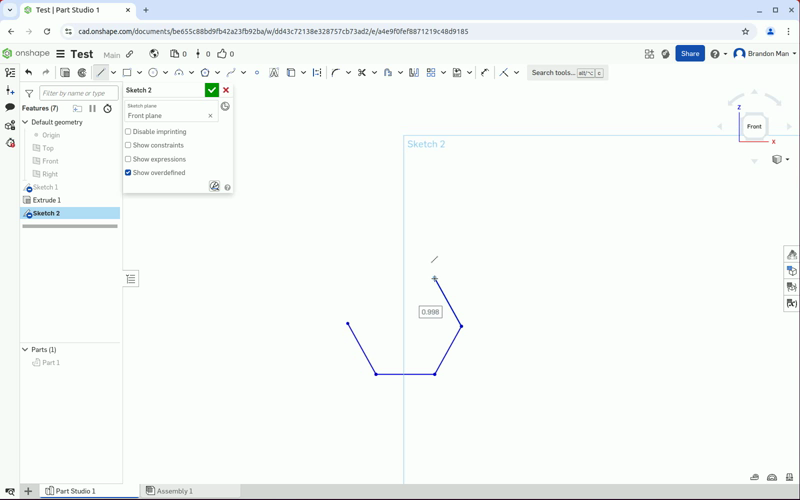
scroll(-6)
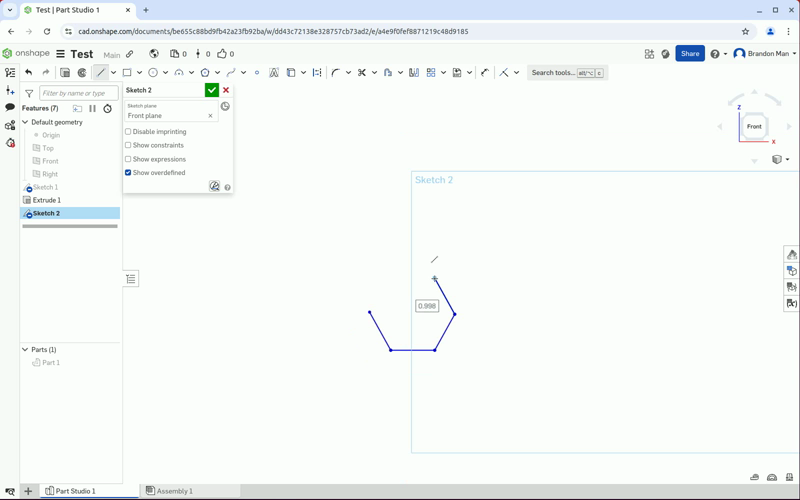
scroll(-6)
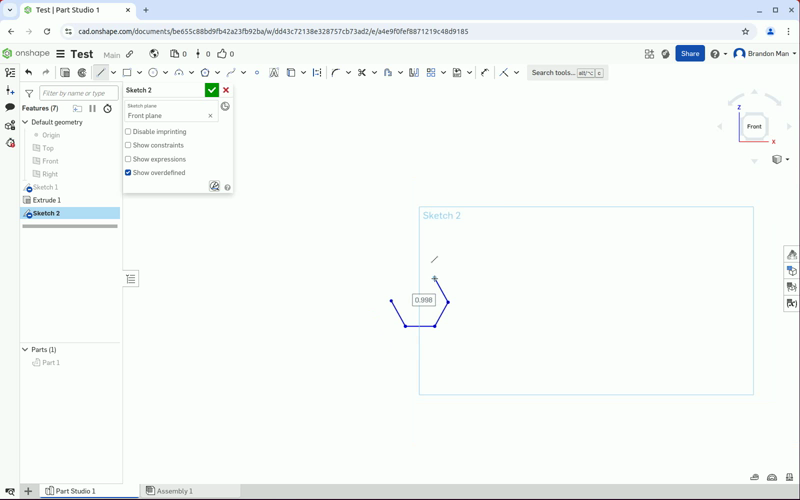
scroll(-6)
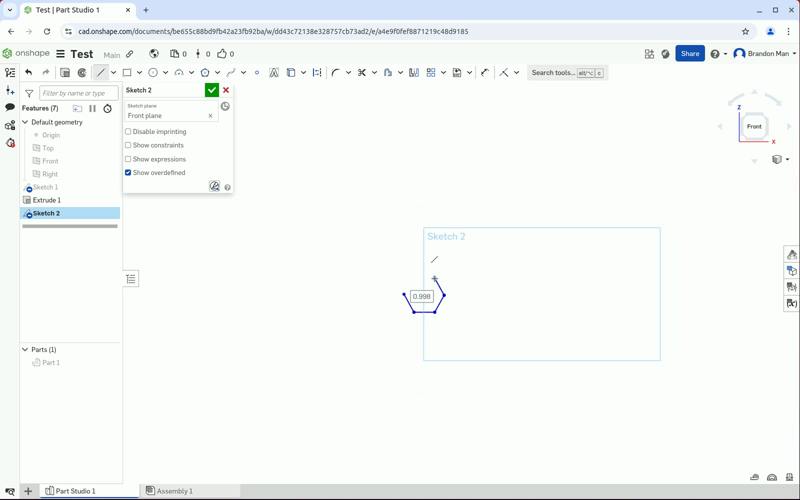
scroll(-6)
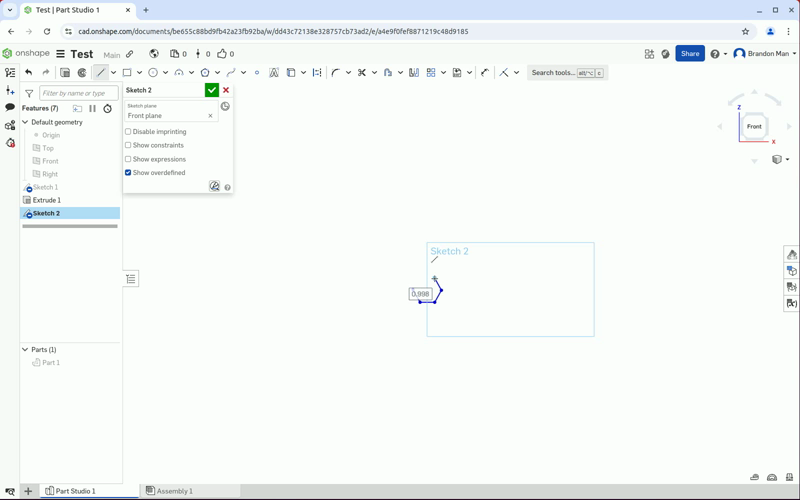
scroll(-6)
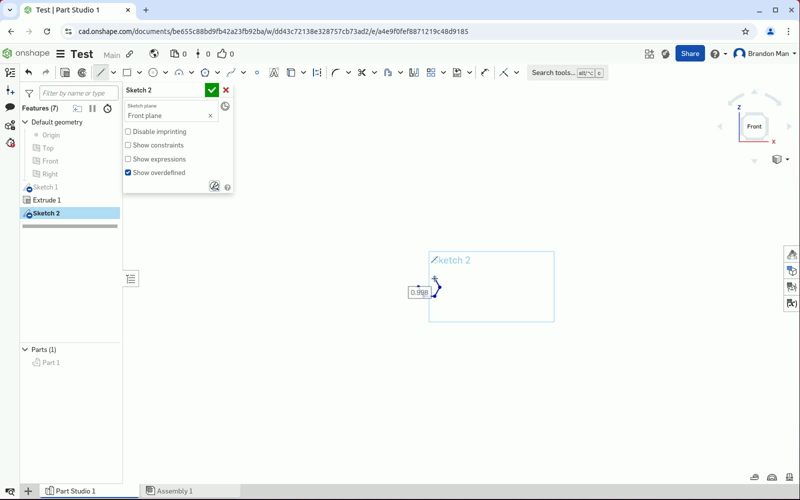
scroll(-6)
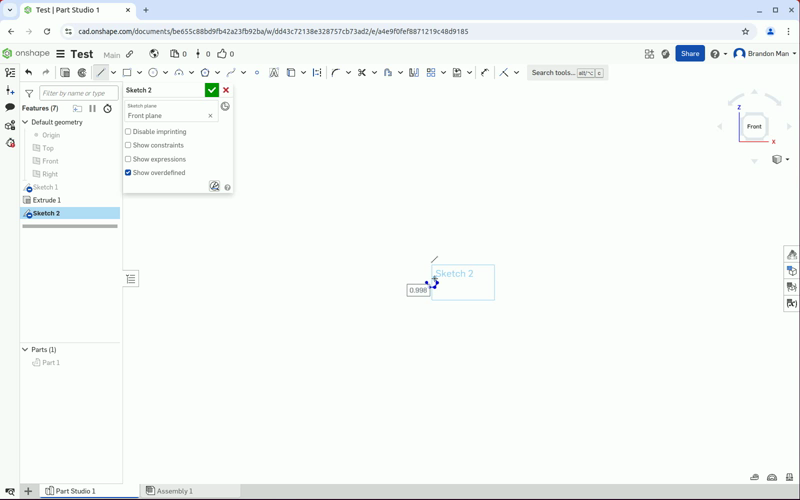
key_up(shift)
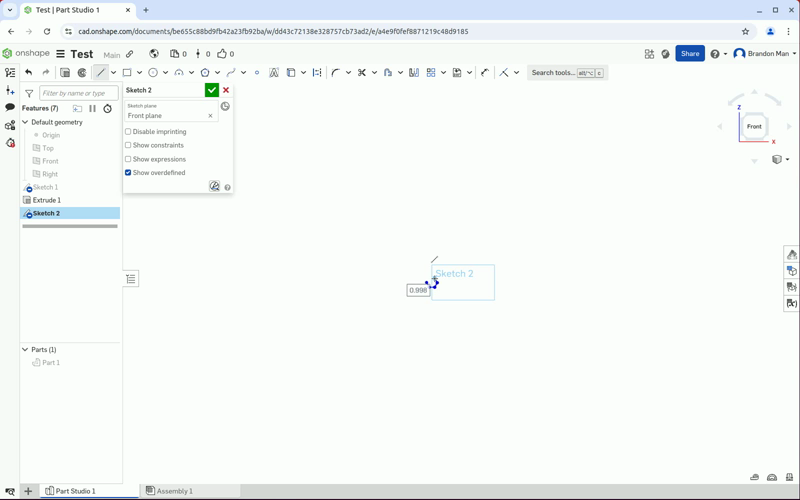
key_down(shift)
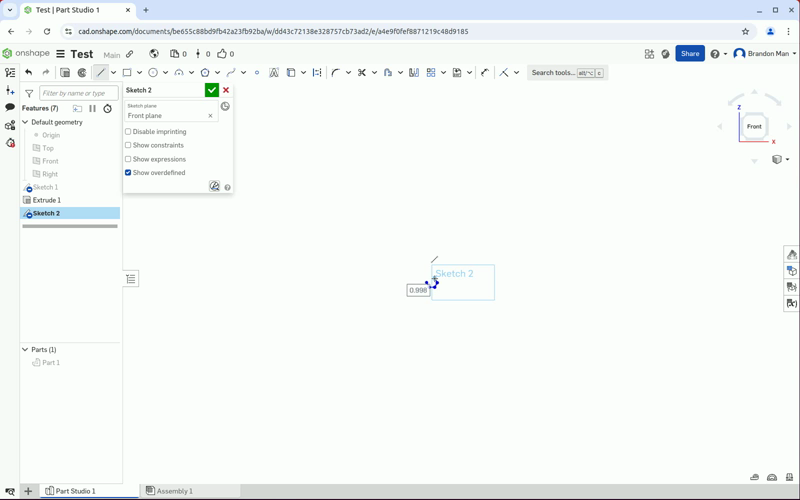
mouse_move(464, 278)
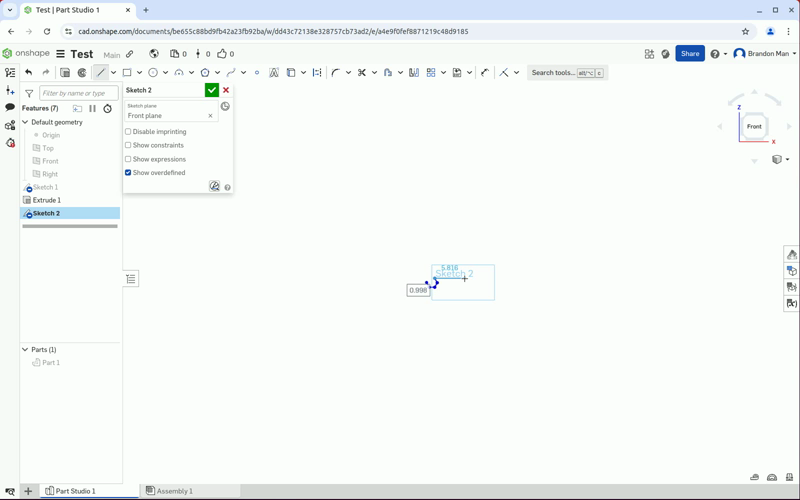
mouse_move(429, 278)
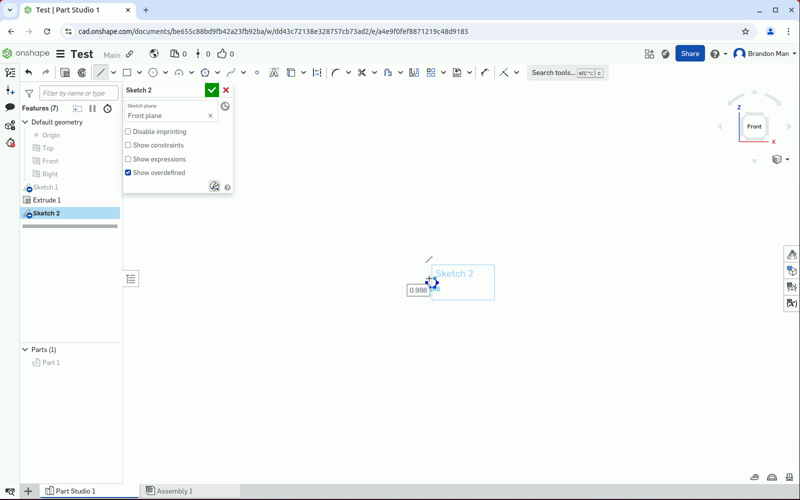
scroll(6)
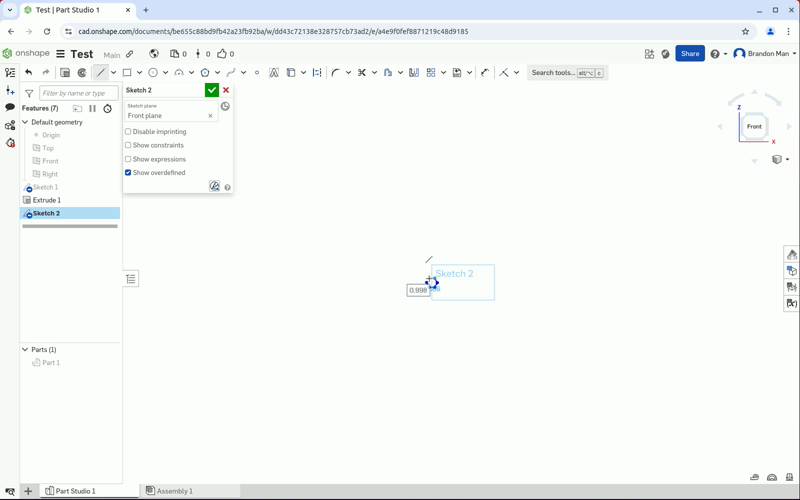
scroll(6)
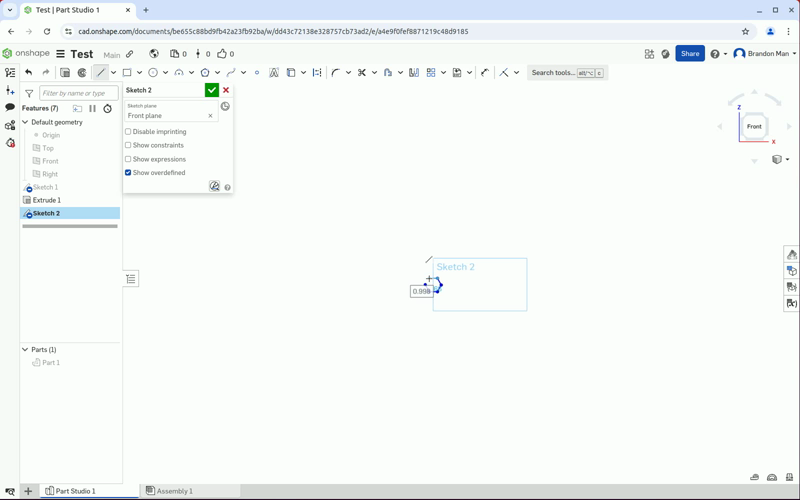
scroll(6)
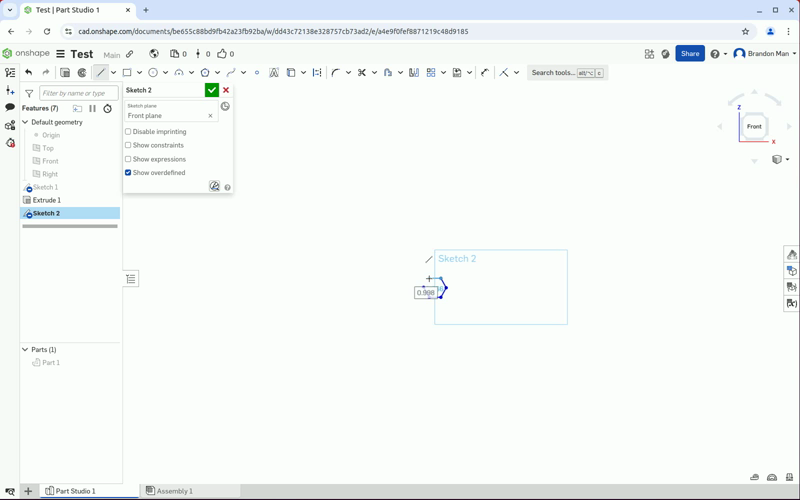
scroll(6)
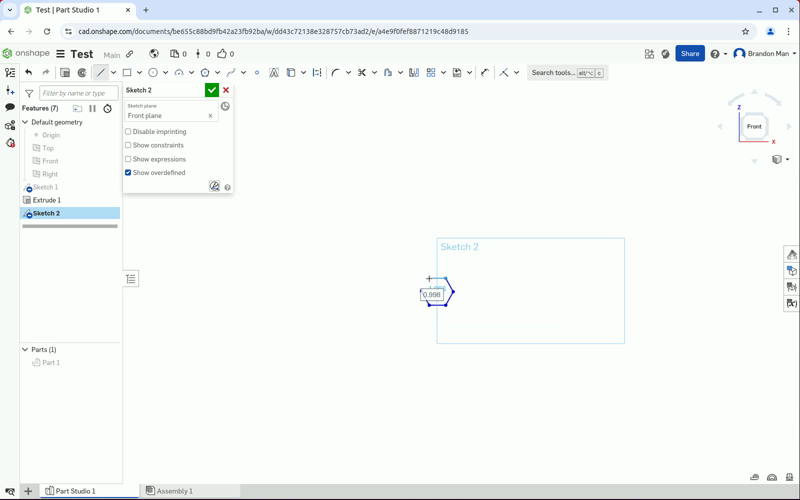
scroll(6)
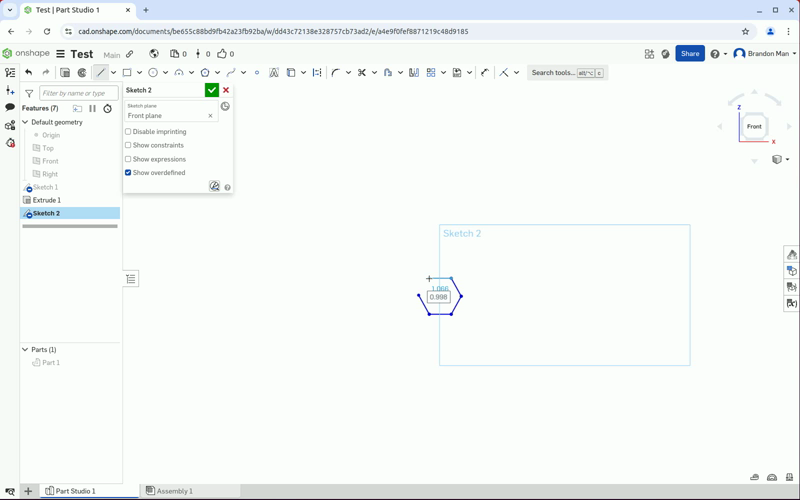
scroll(6)
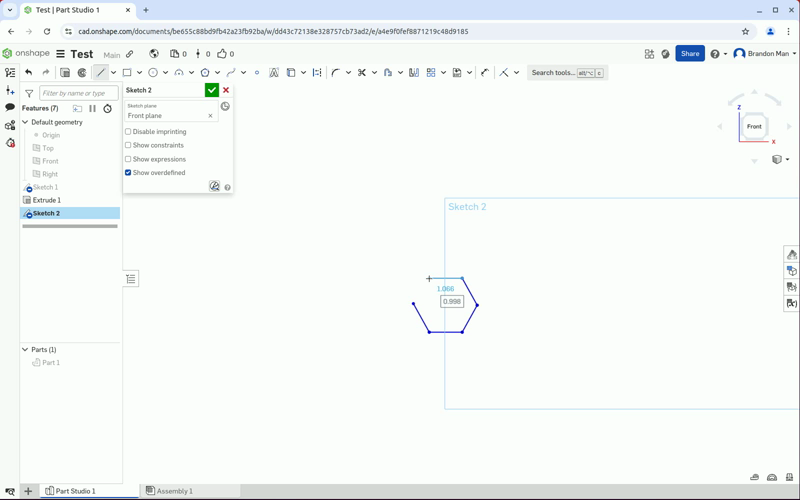
scroll(6)
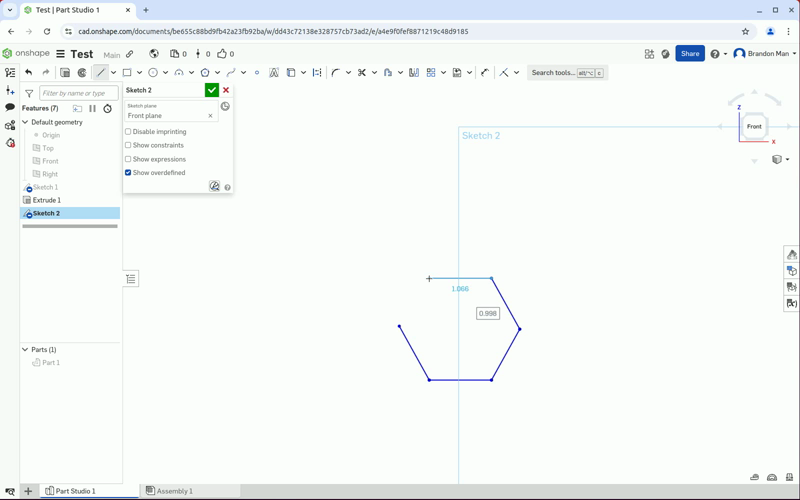
click(429, 278)
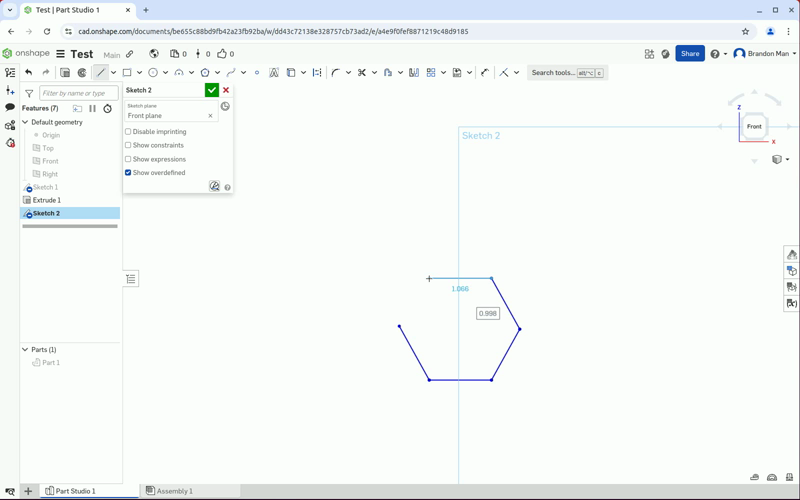
scroll(-6)
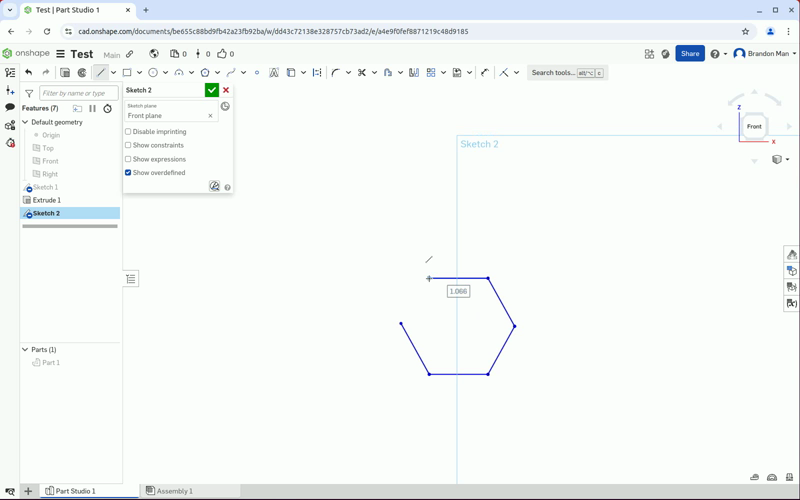
scroll(-6)
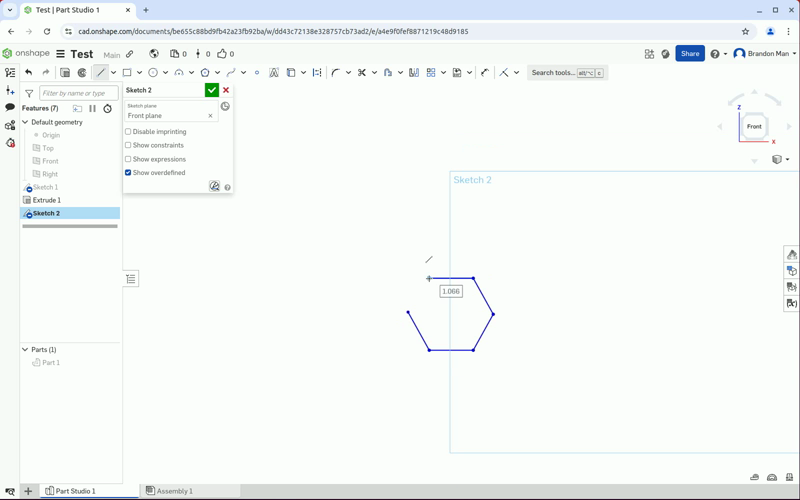
scroll(-6)
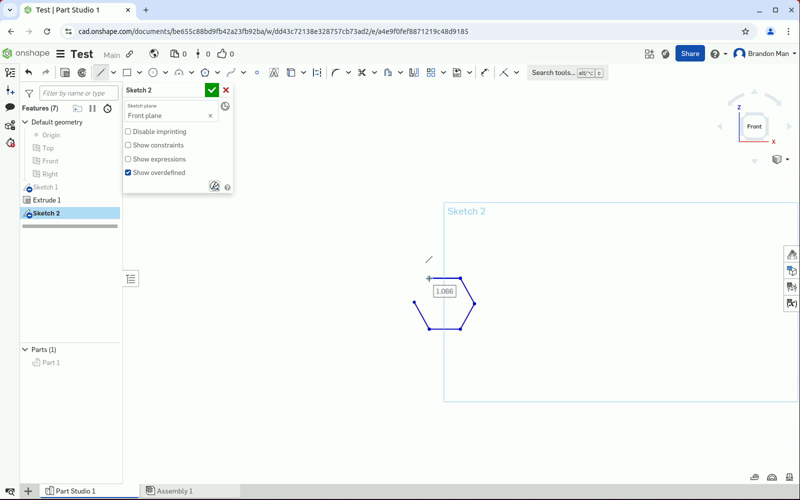
scroll(-6)
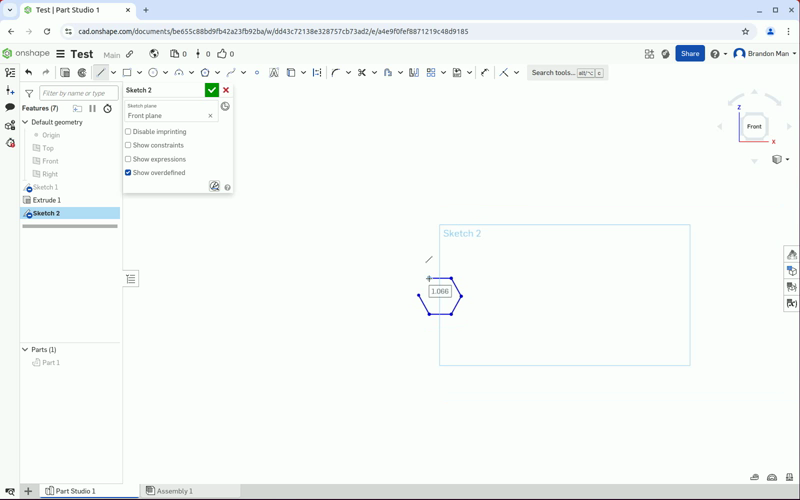
scroll(-6)
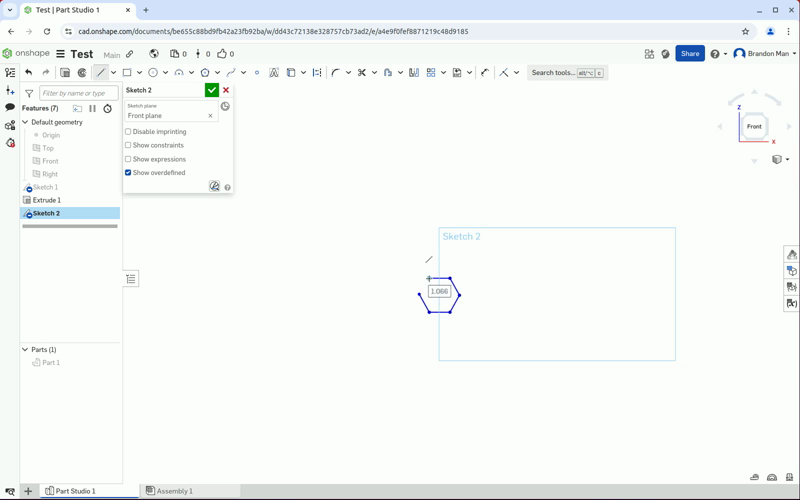
scroll(-6)
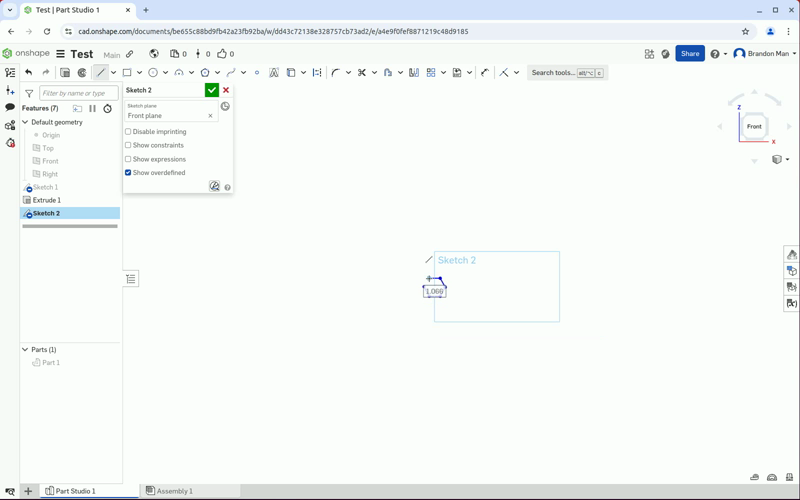
scroll(-6)
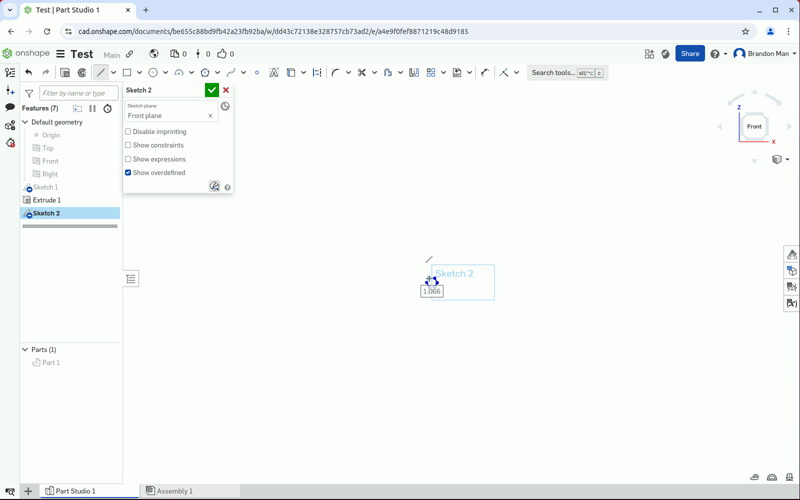
key_up(shift)
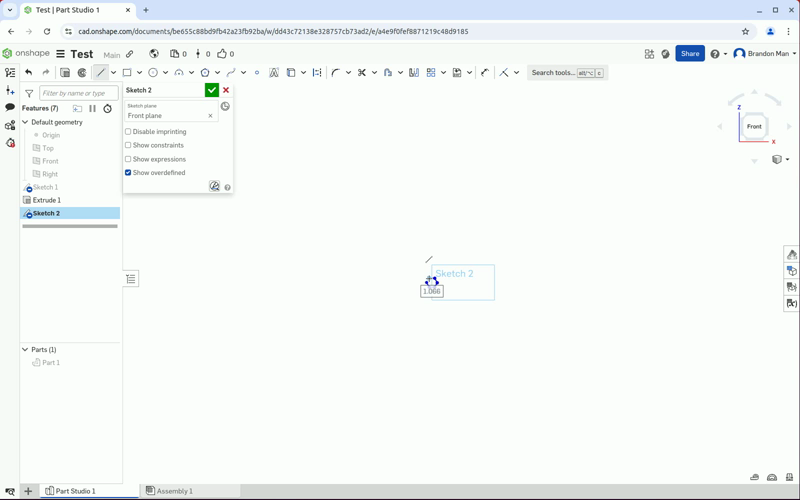
mouse_move(459, 278)
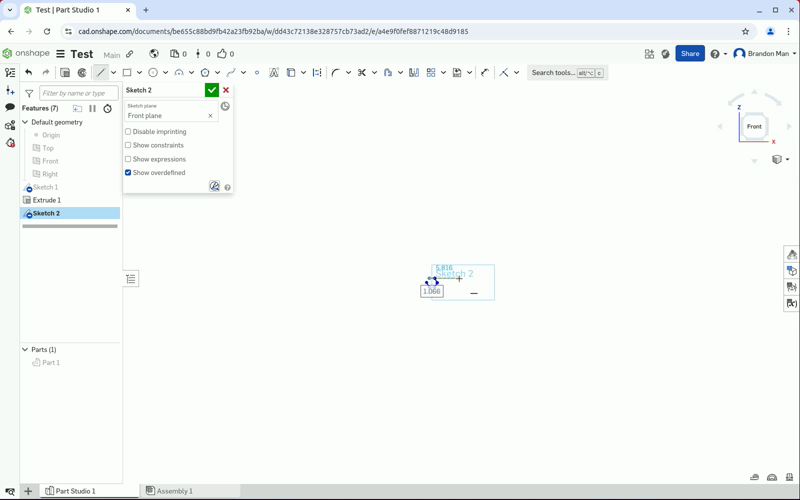
key_down(shift)
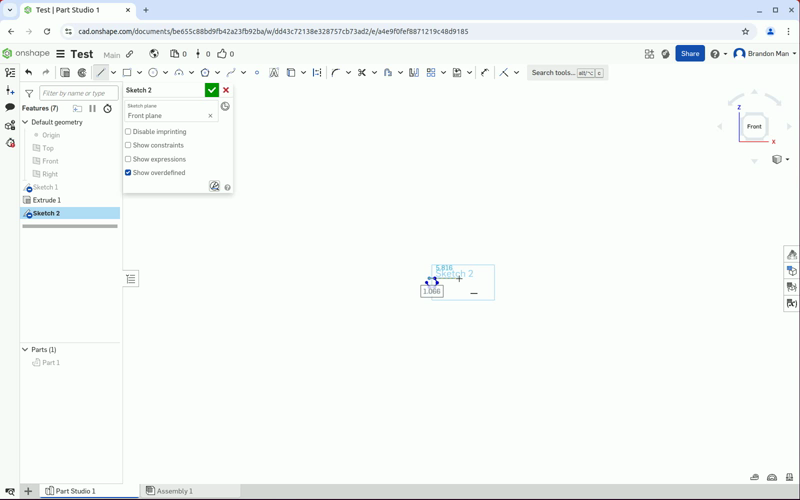
mouse_move(426, 282)
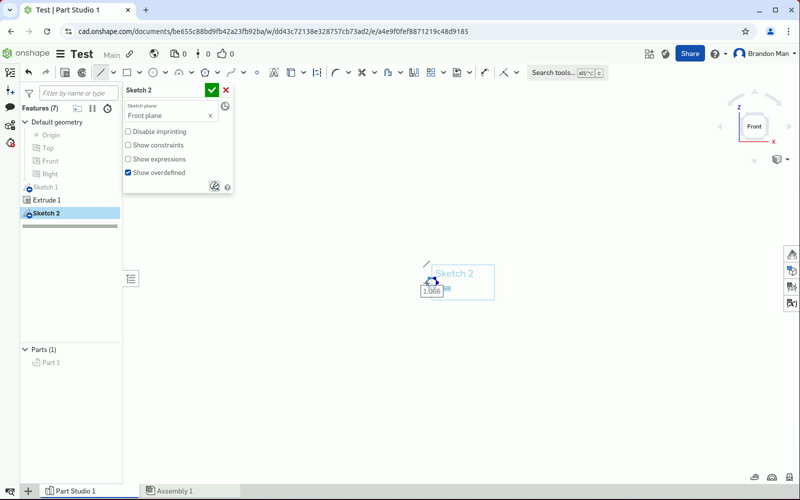
scroll(6)
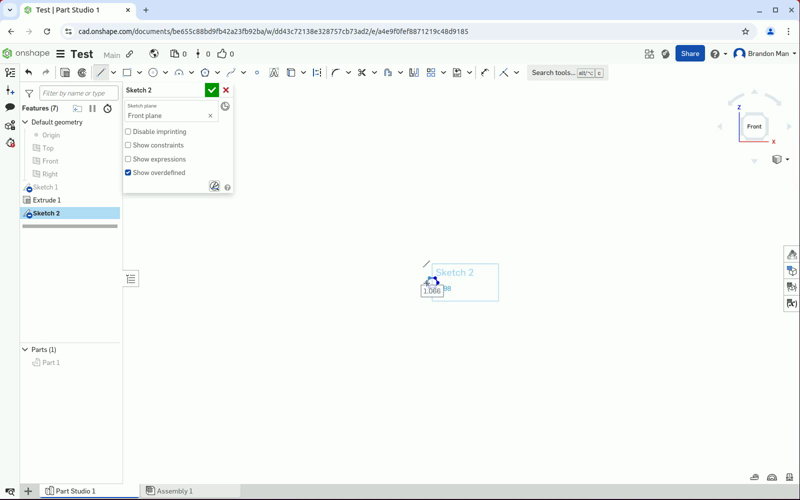
scroll(6)
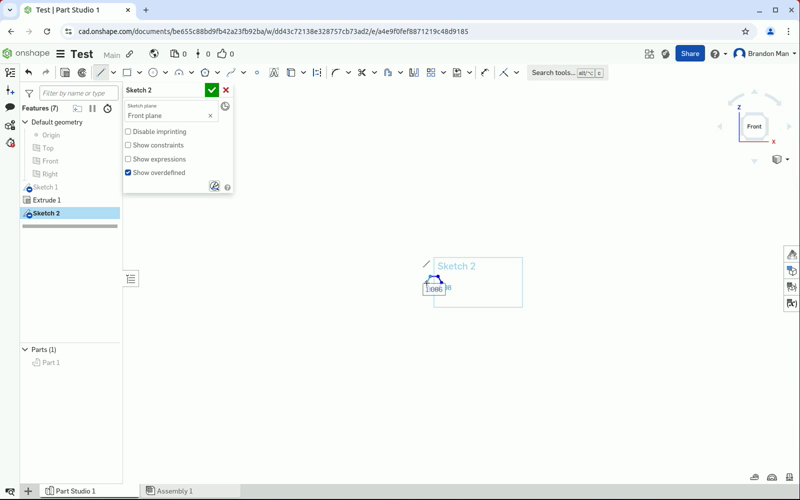
scroll(6)
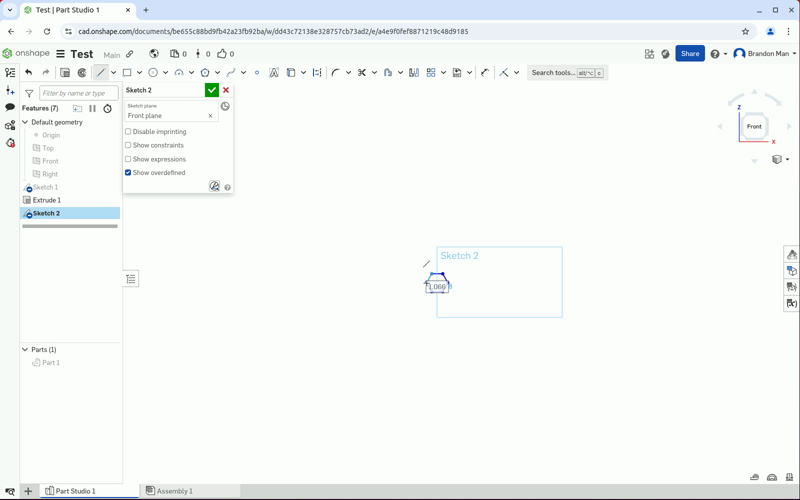
scroll(6)
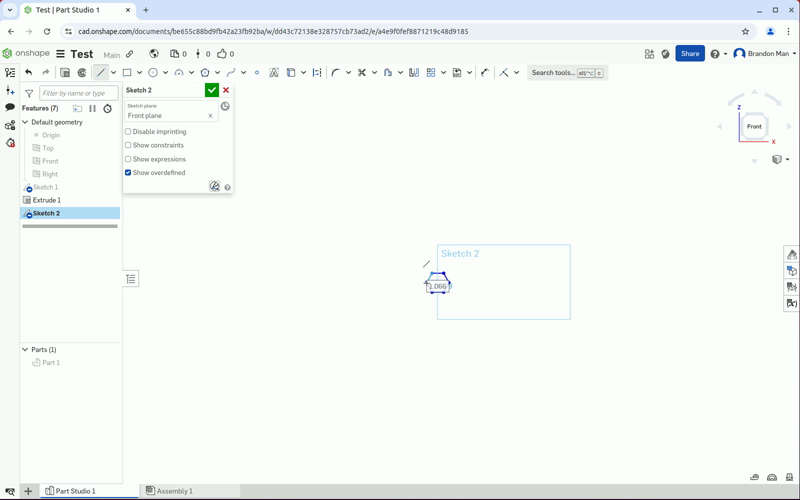
scroll(6)
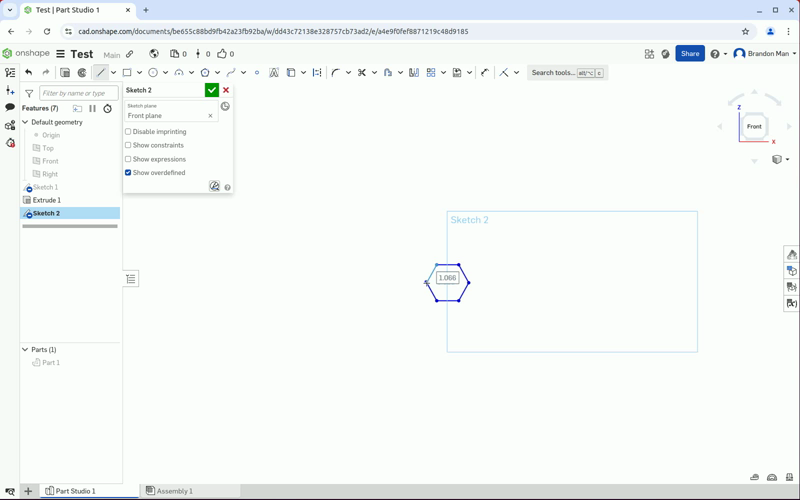
scroll(6)
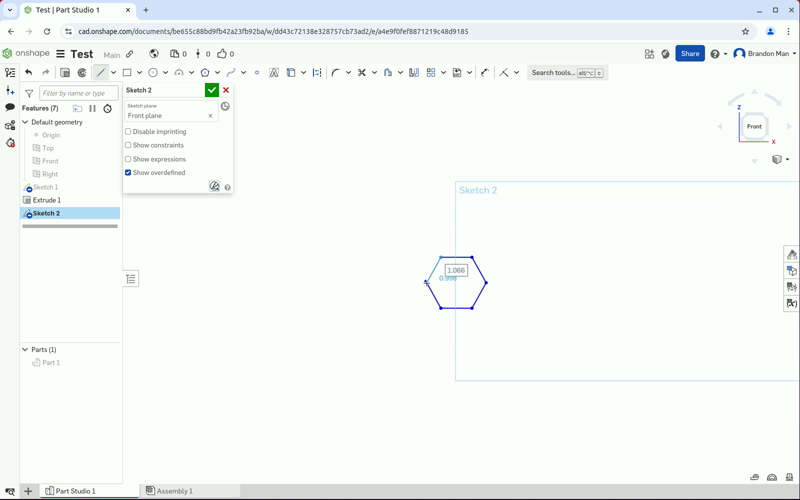
scroll(6)
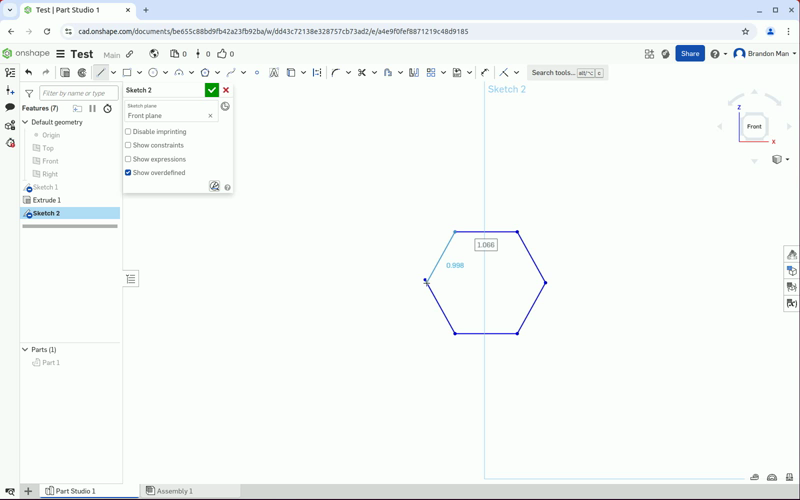
key_up(shift)
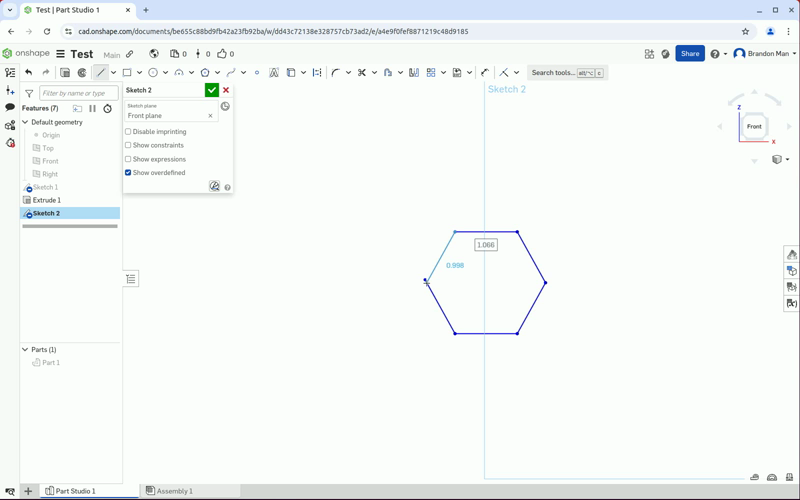
click(426, 282)
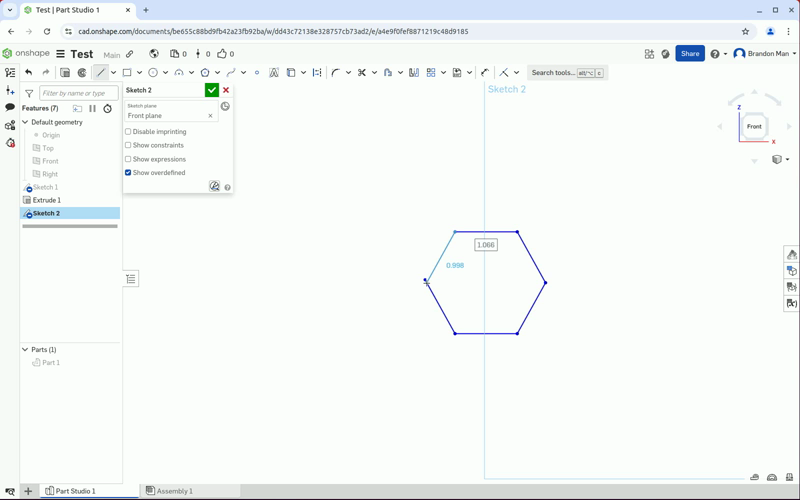
scroll(-6)
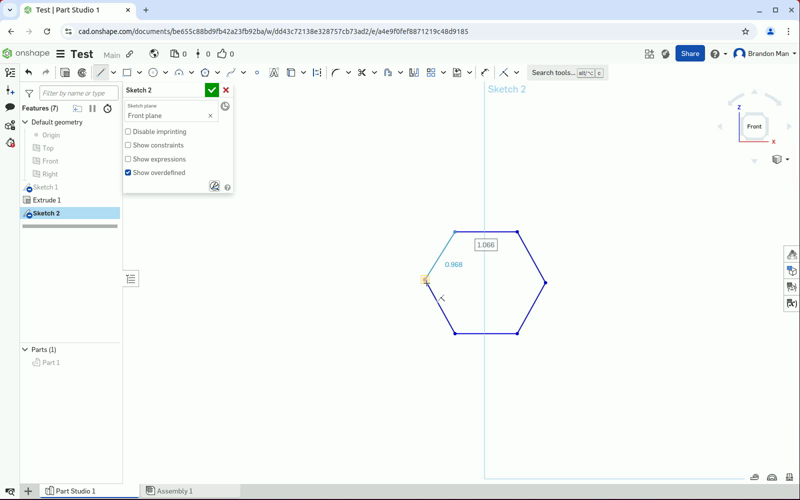
scroll(-6)
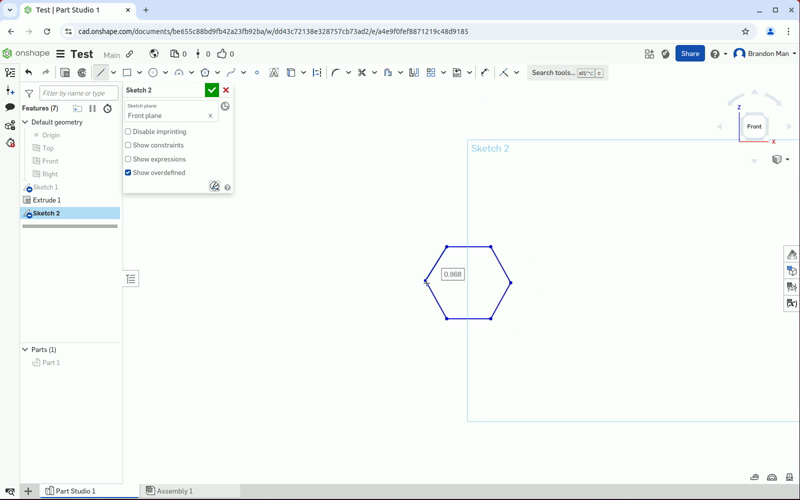
scroll(-6)
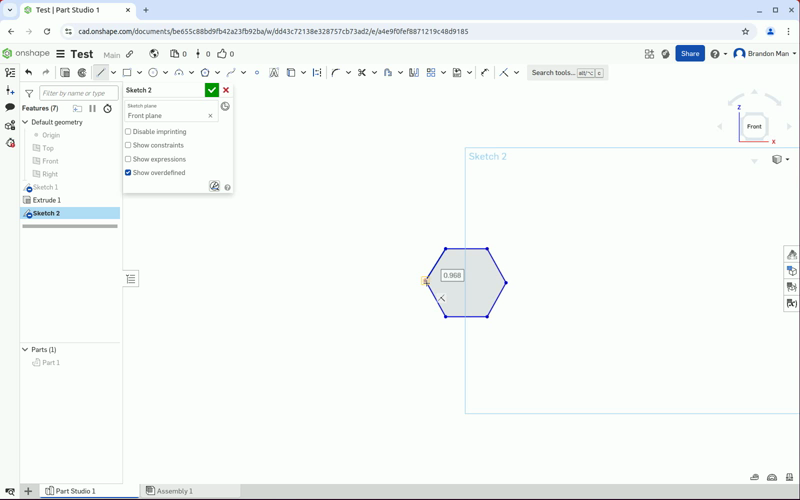
scroll(-6)
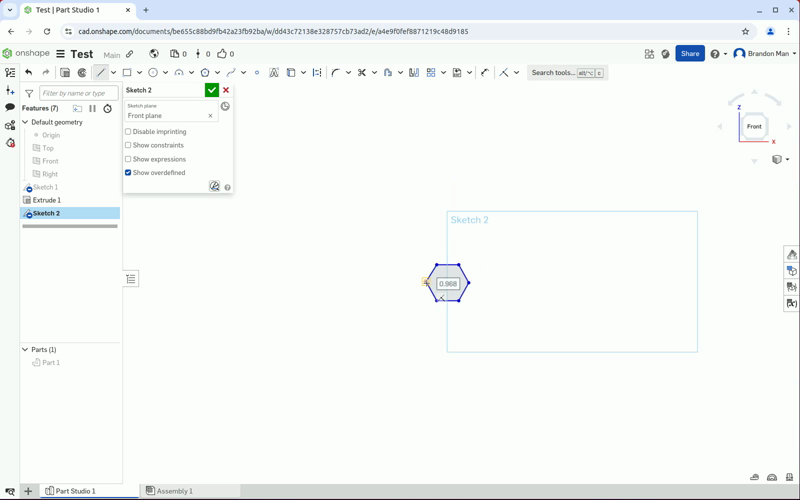
scroll(-6)
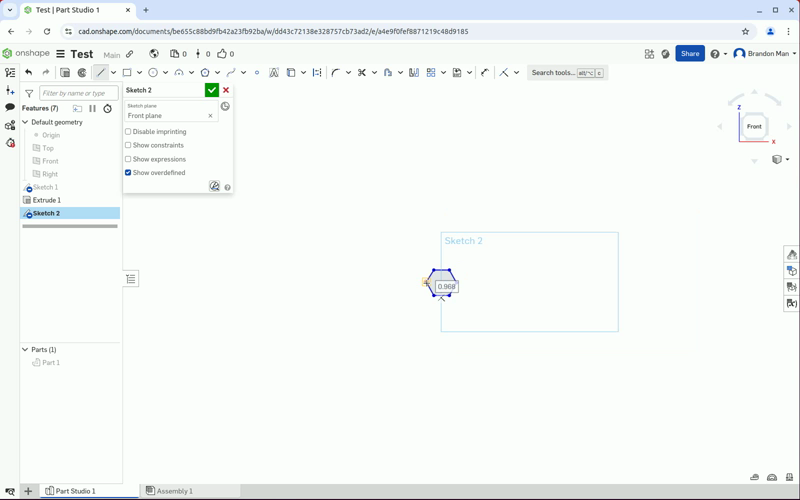
scroll(-6)
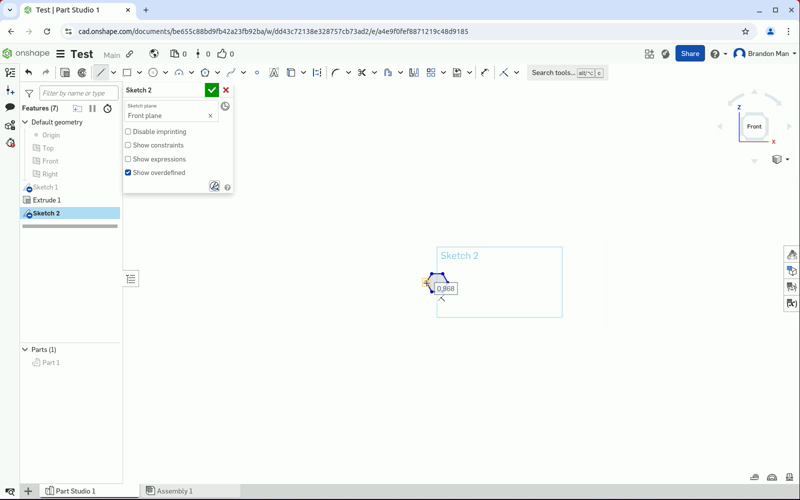
scroll(-6)
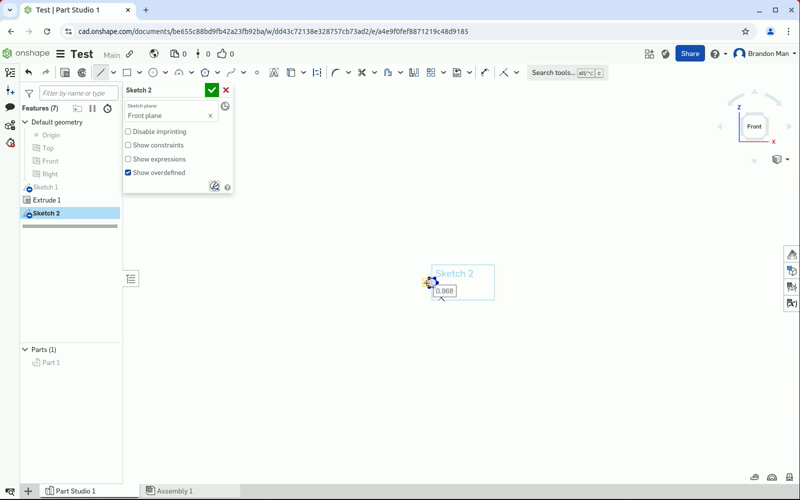
key(esc)
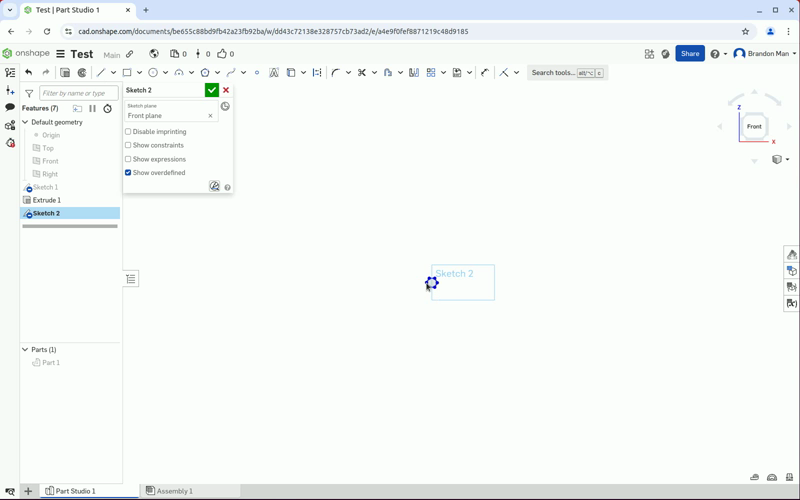
mouse_move(432, 281)
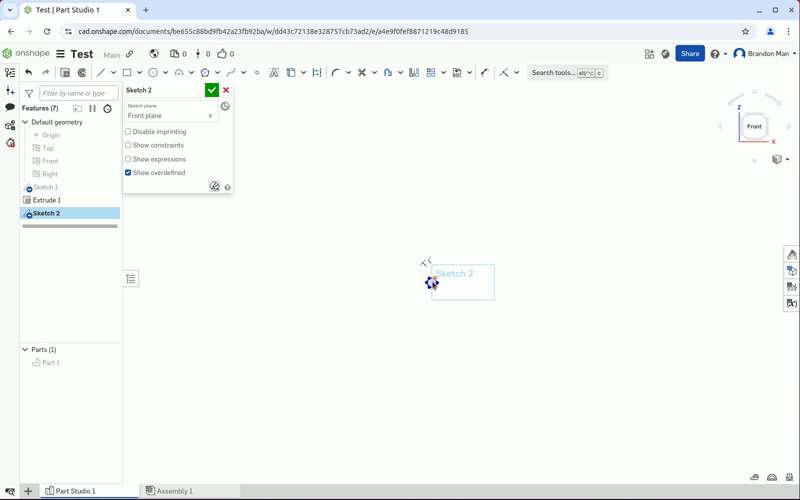
scroll(6)
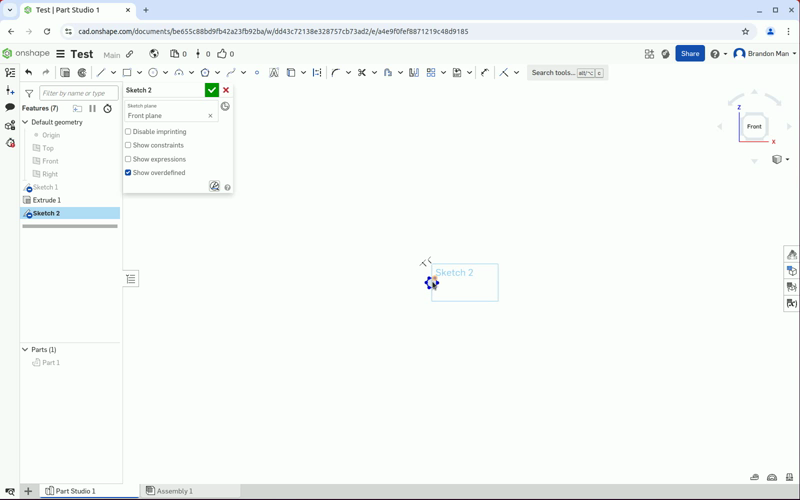
scroll(6)
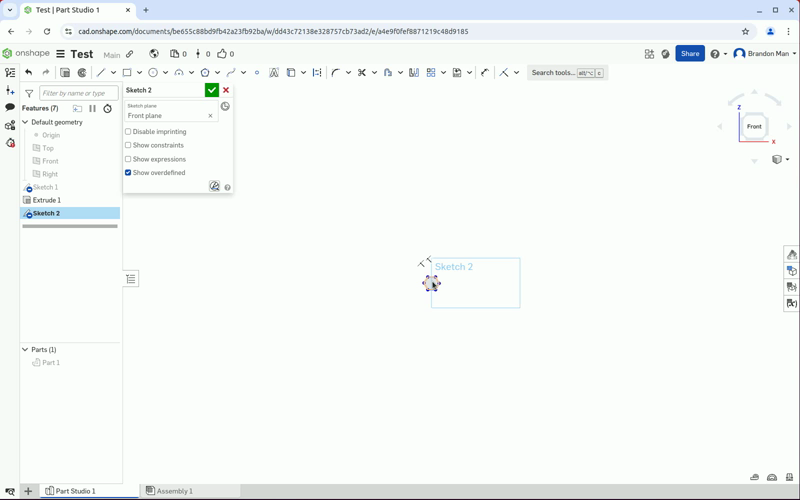
scroll(6)
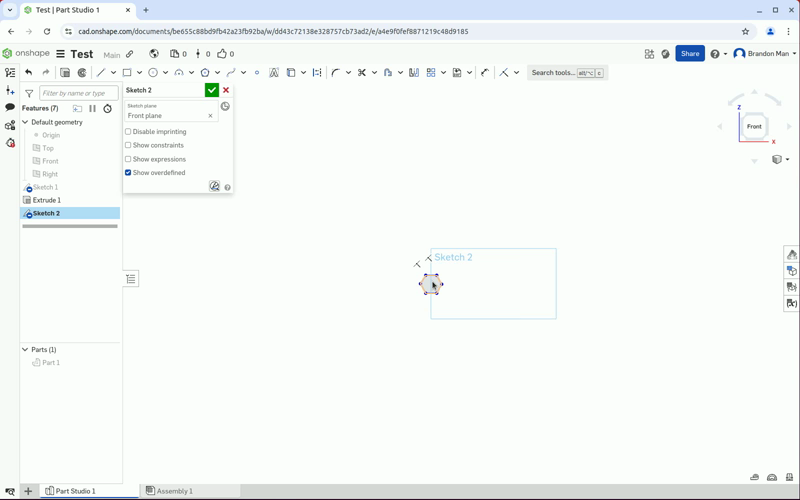
scroll(6)
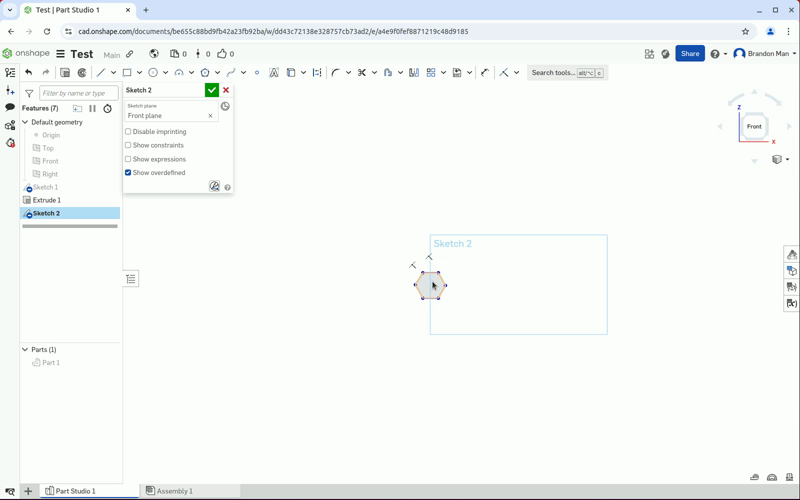
scroll(6)
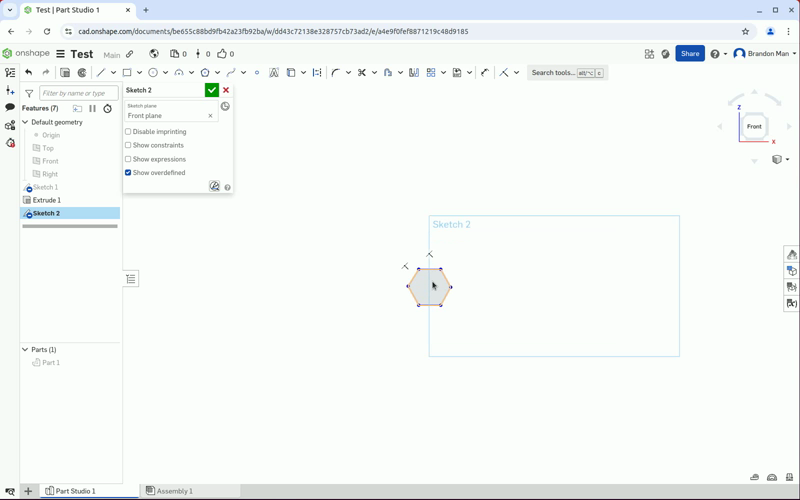
scroll(6)
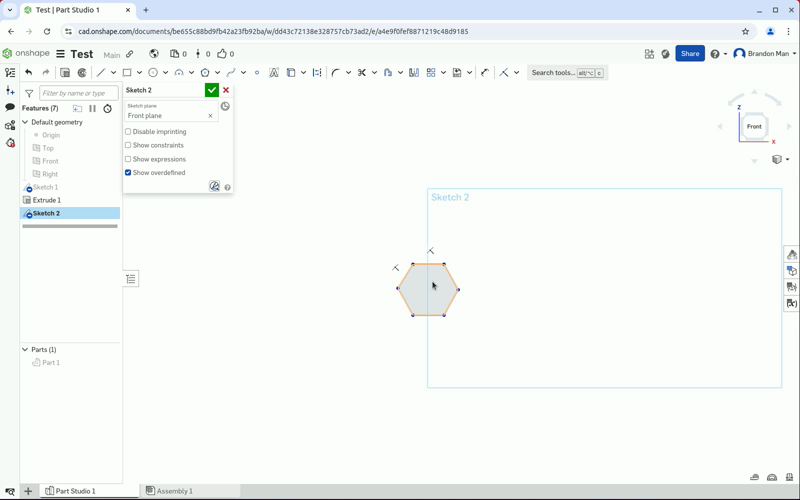
scroll(6)
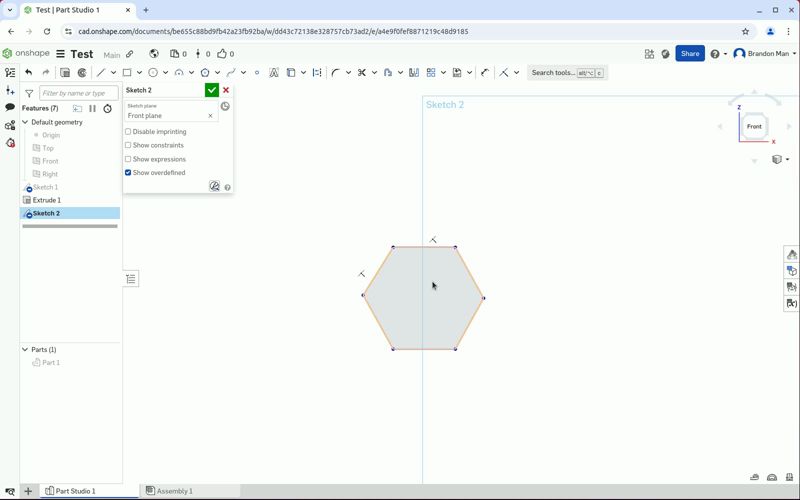
click(432, 281)
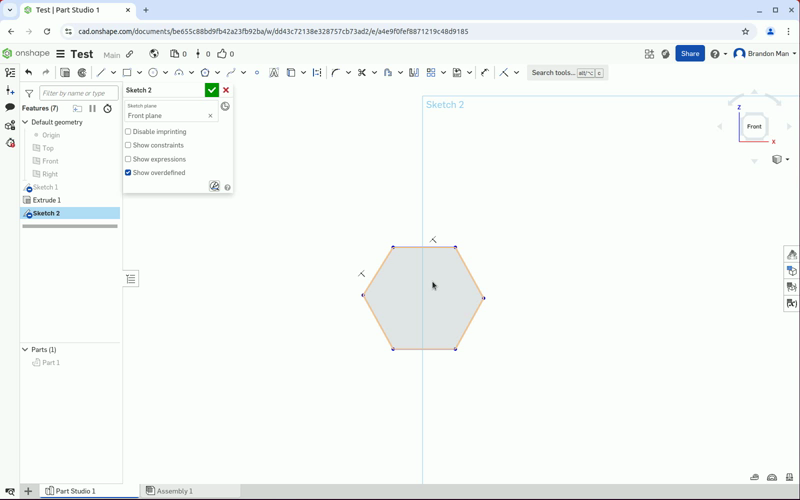
scroll(-6)
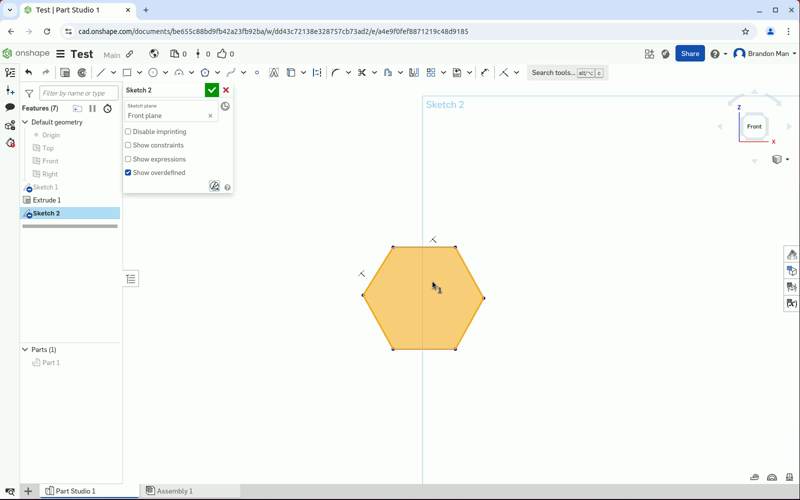
scroll(-6)
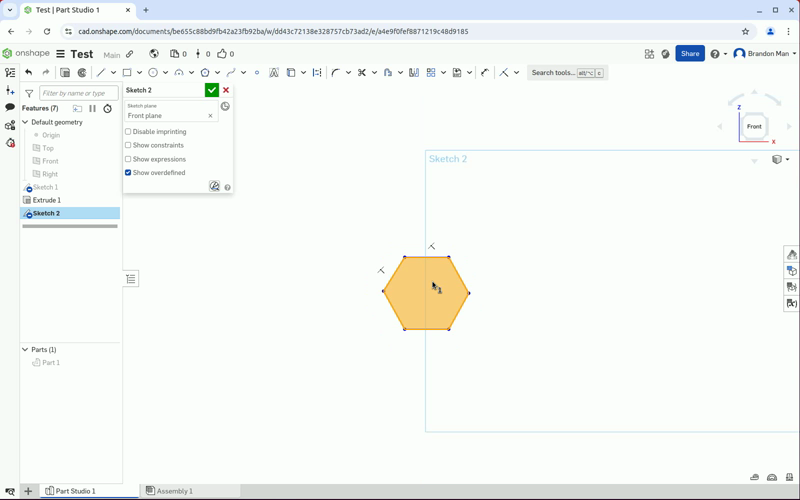
scroll(-6)
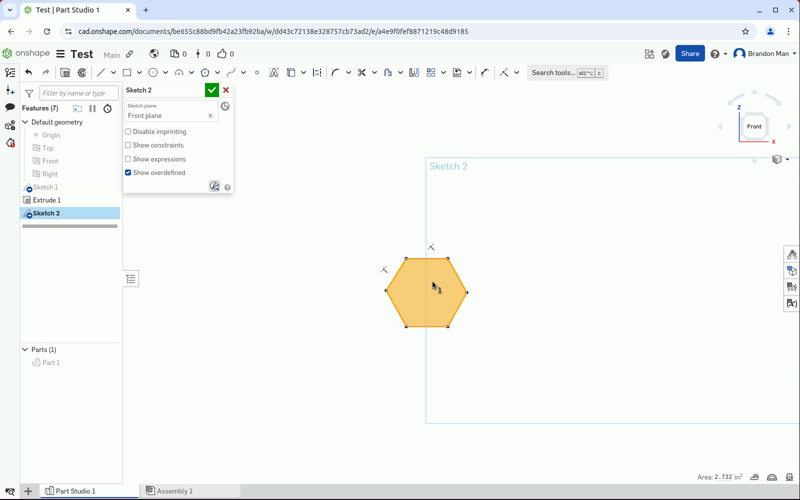
scroll(-6)
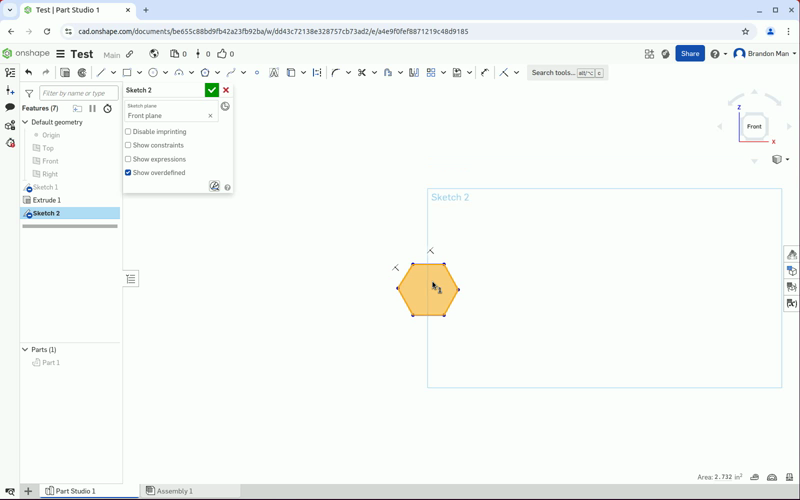
scroll(-6)
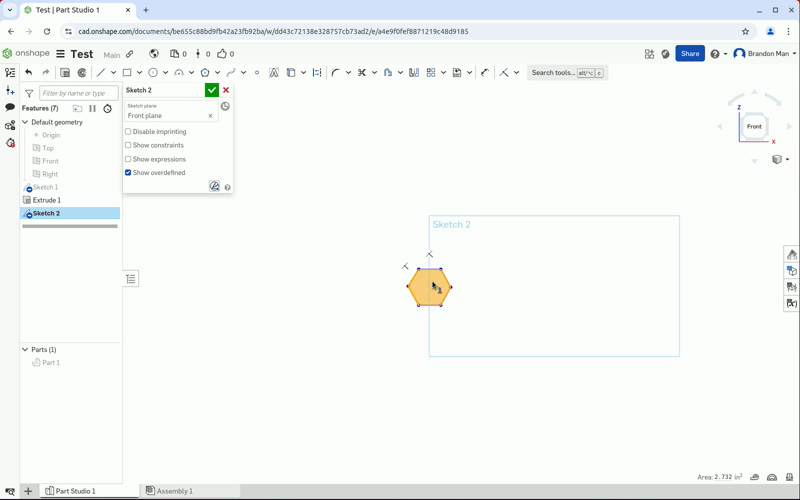
scroll(-6)
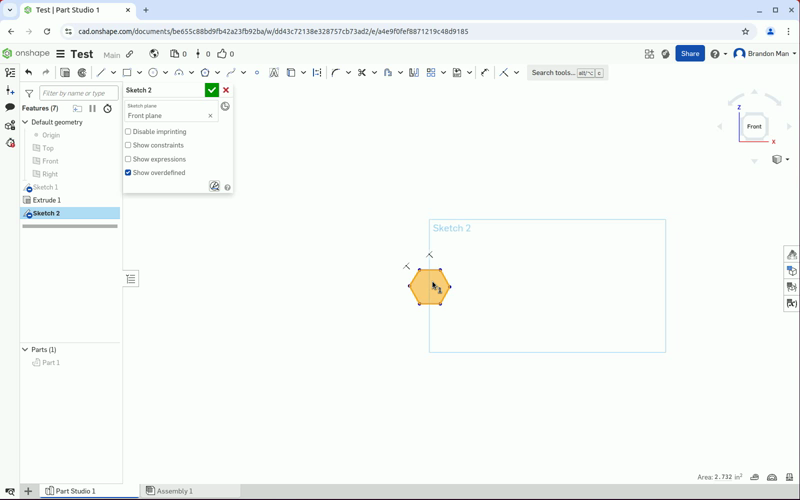
scroll(-6)
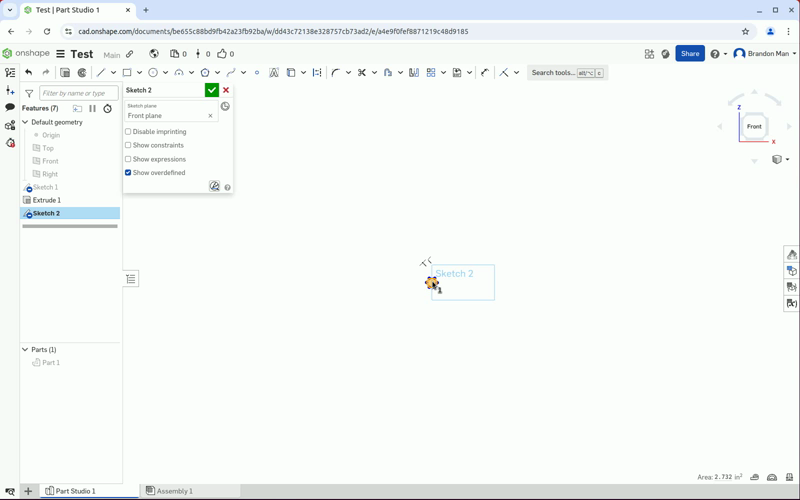
mouse_move(73, 352)
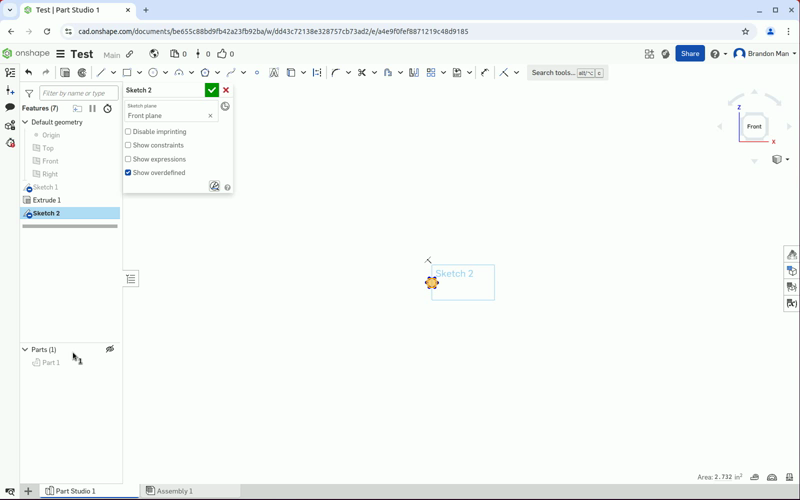
key(shift+y)
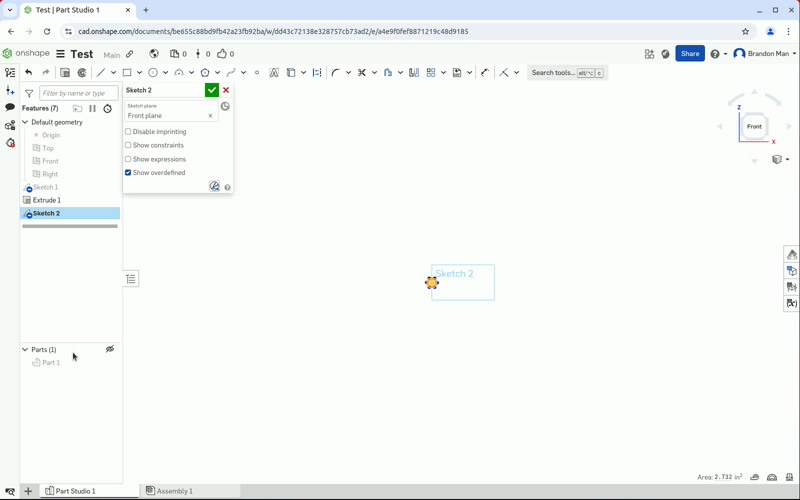
key(shift+e)
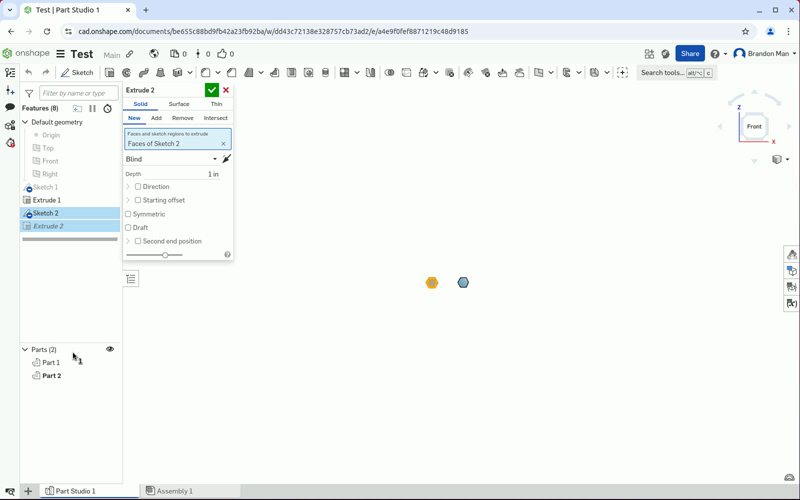
mouse_move(143, 106)
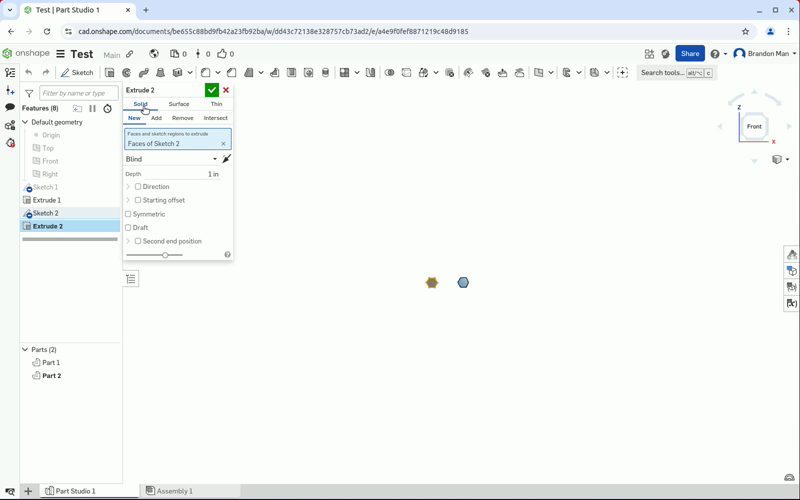
click(143, 106)
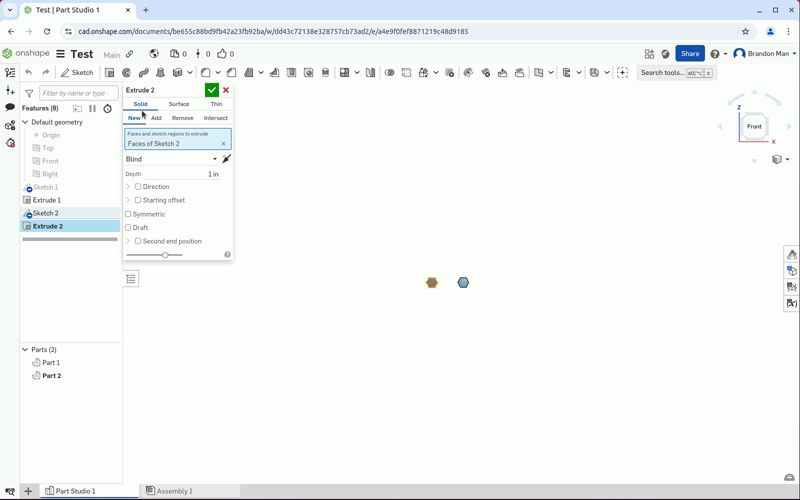
mouse_move(137, 120)
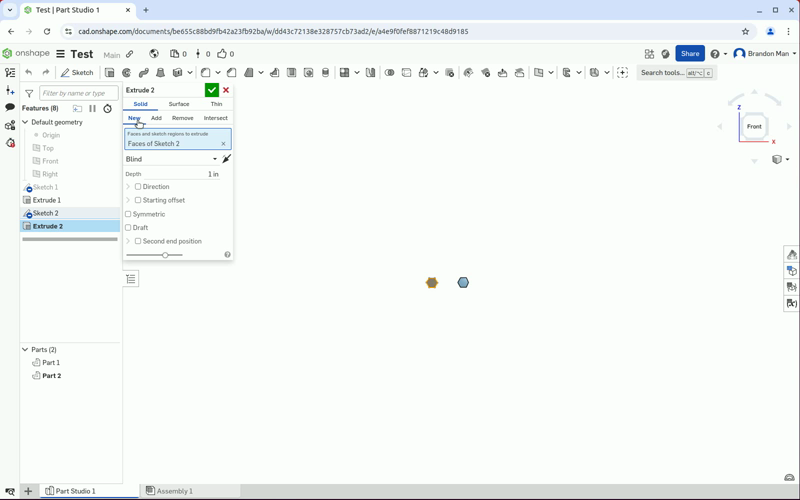
click(137, 120)
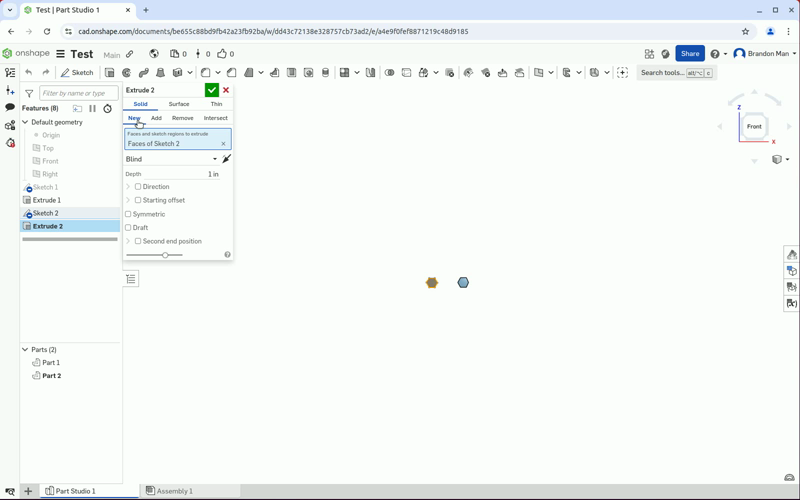
key(tab, 4)
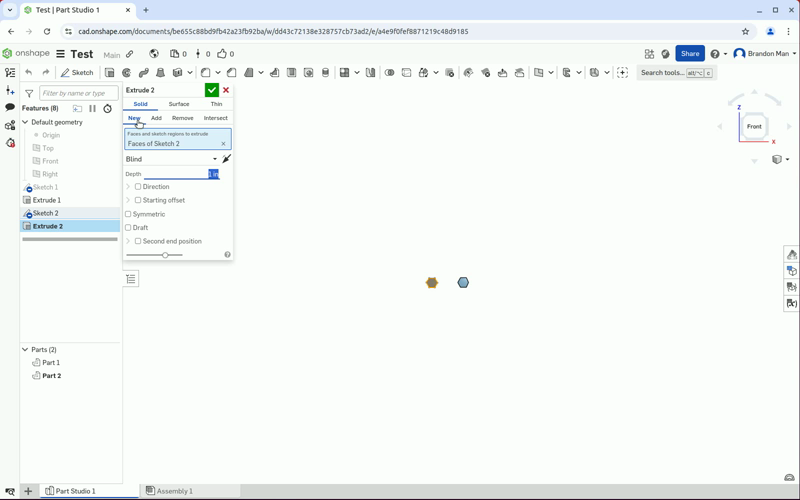
text(23.108)
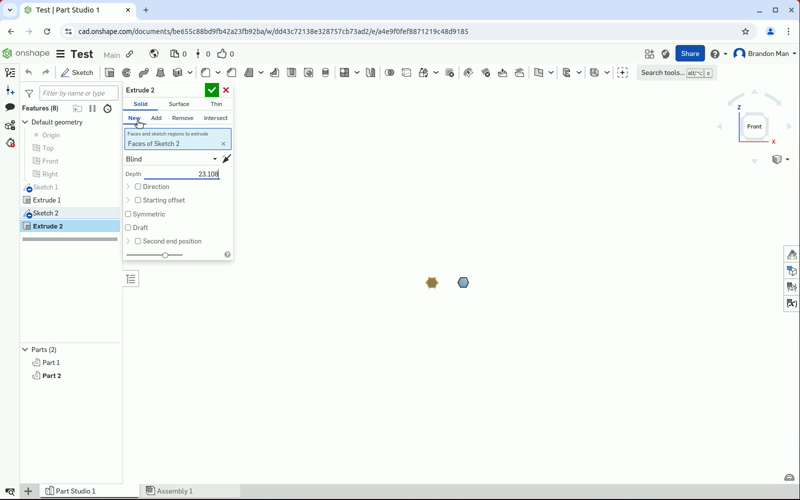
key(enter)
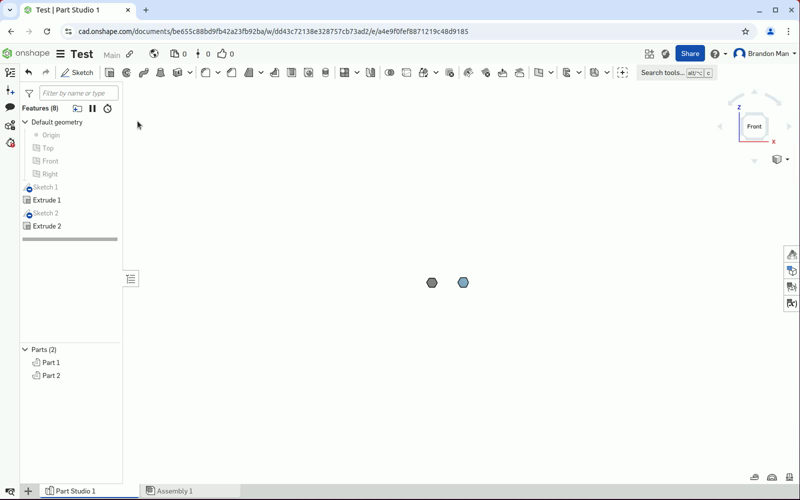
key(shift+h)
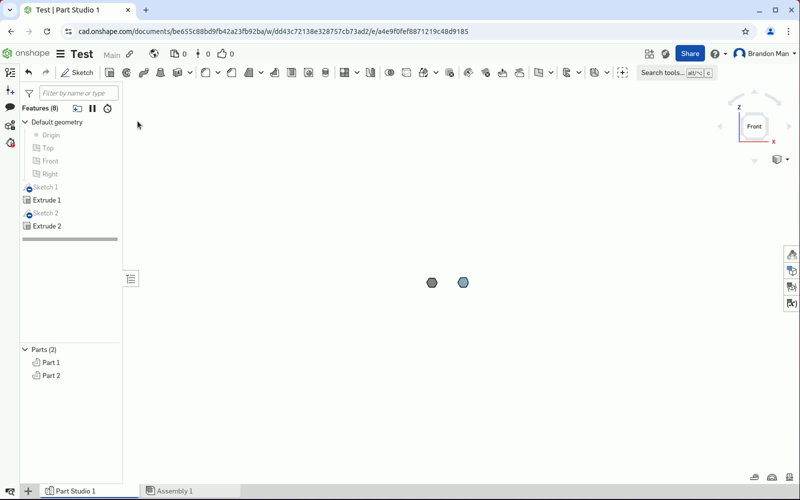
key(shift+h)
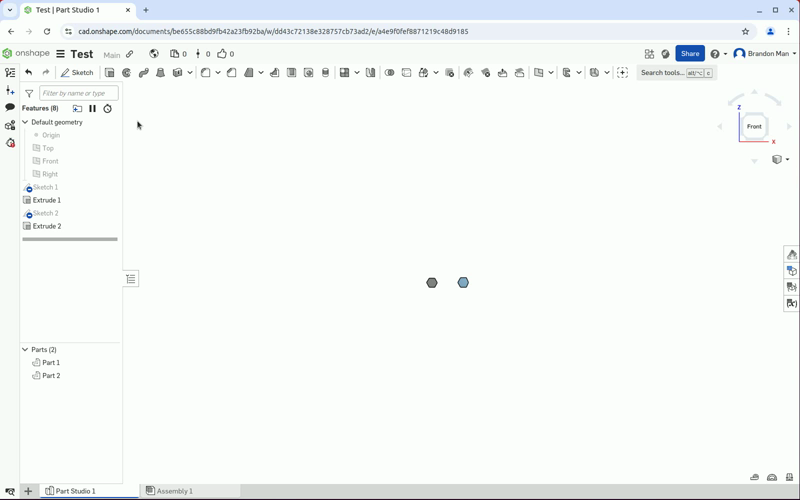
mouse_move(73, 189)
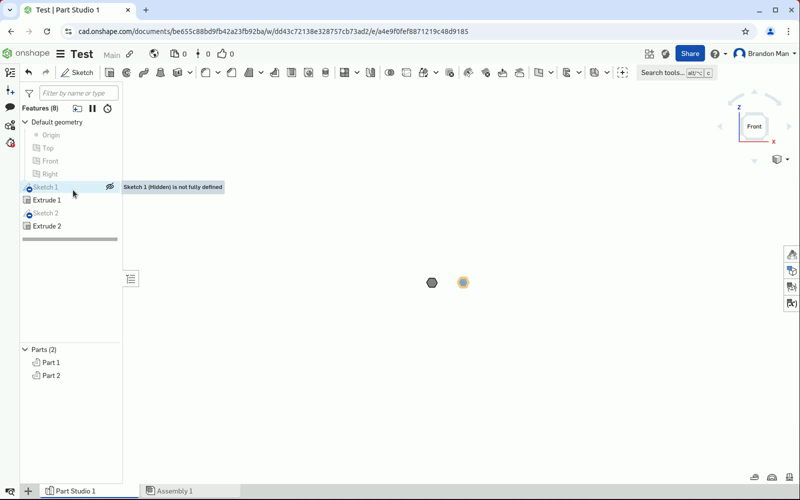
click(73, 189)
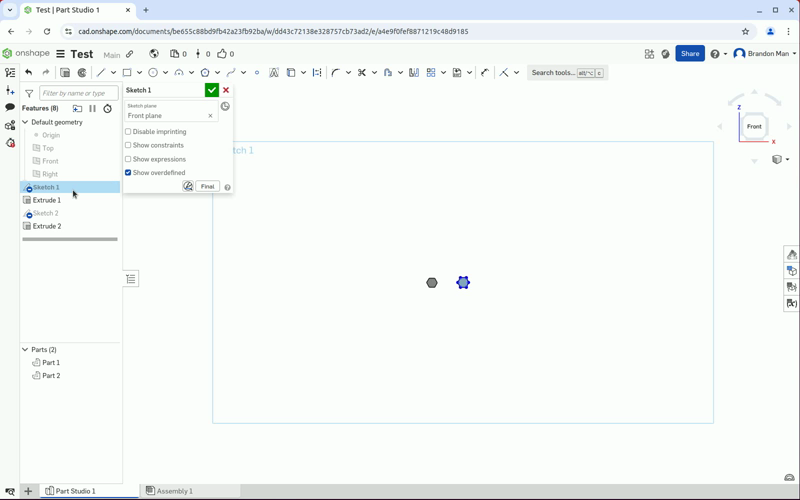
mouse_move(229, 92)
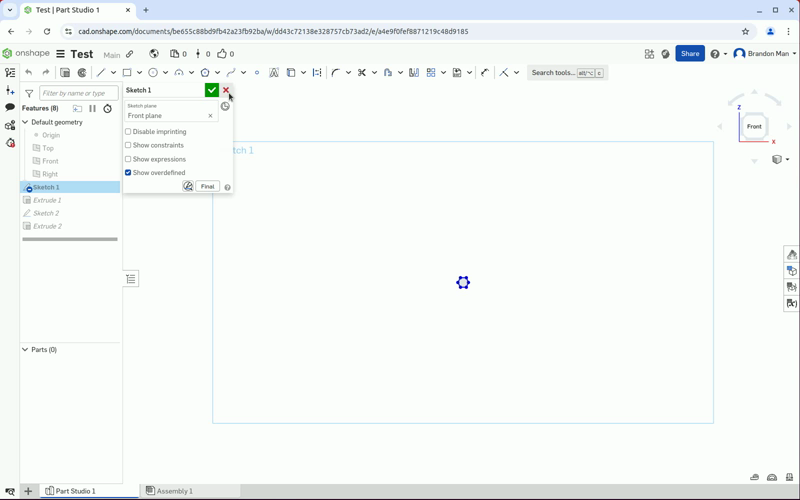
click(229, 92)
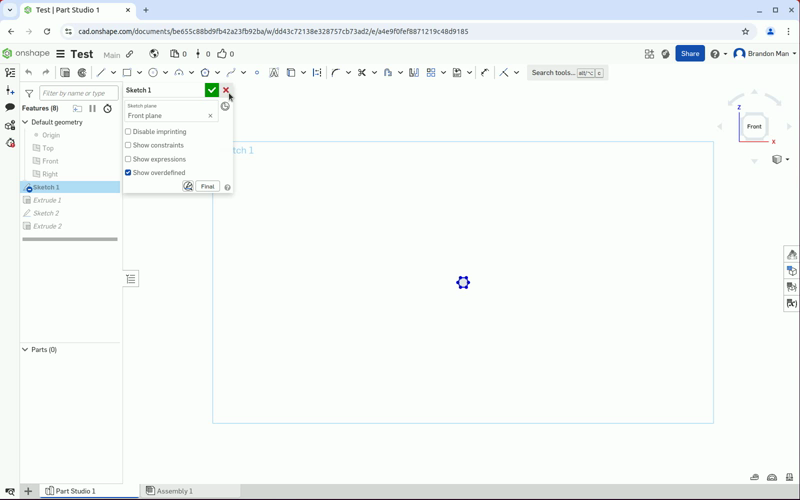
key(shift+s)
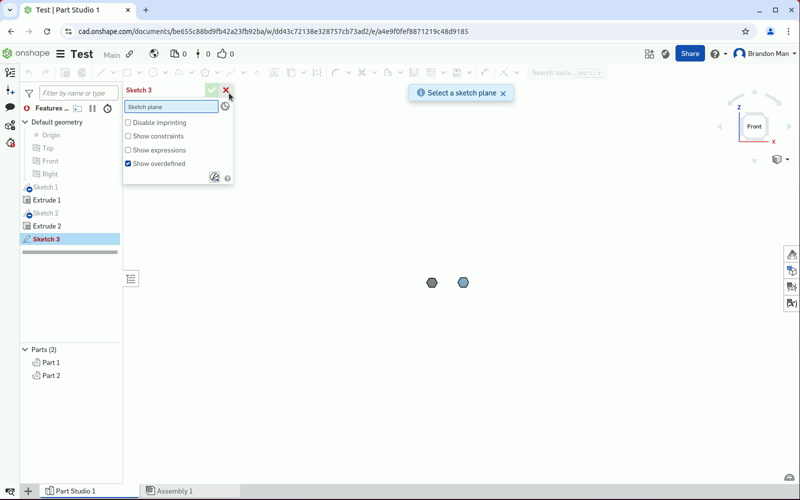
mouse_move(73, 163)
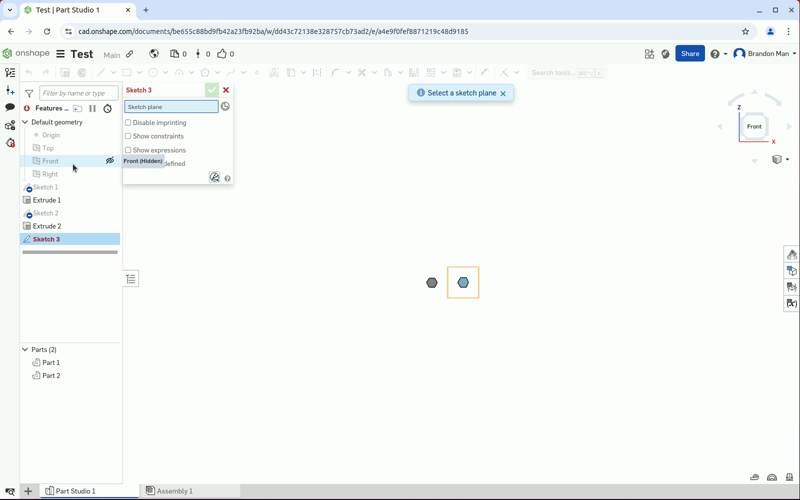
click(73, 163)
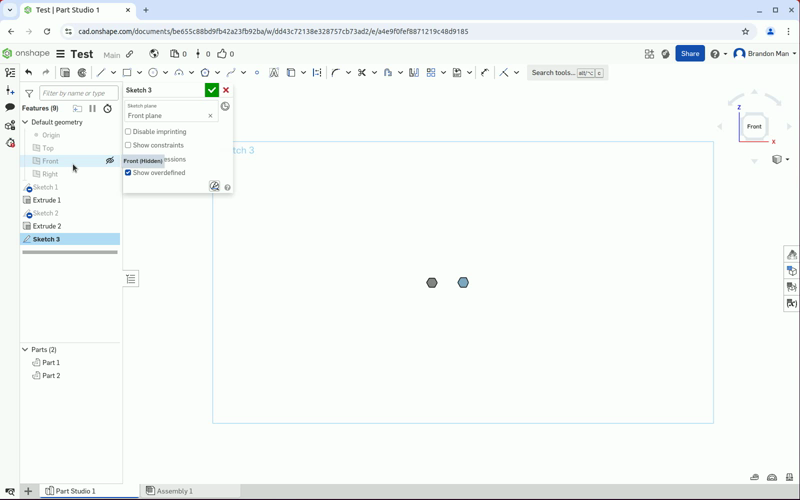
mouse_move(73, 352)
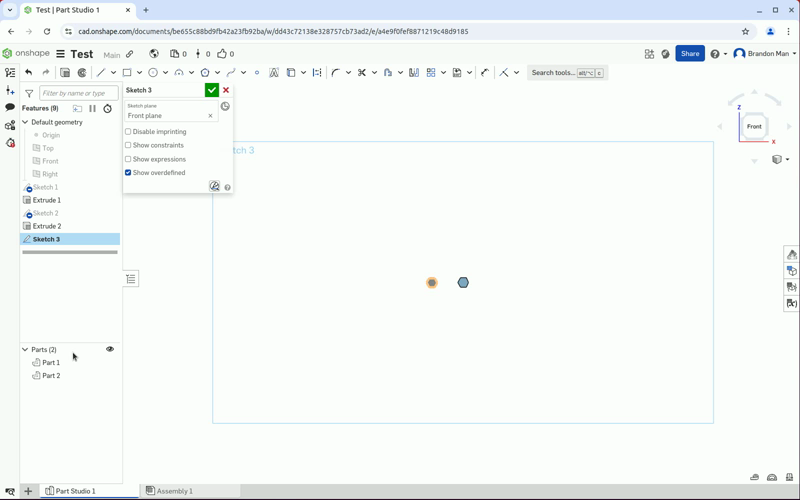
key(y)
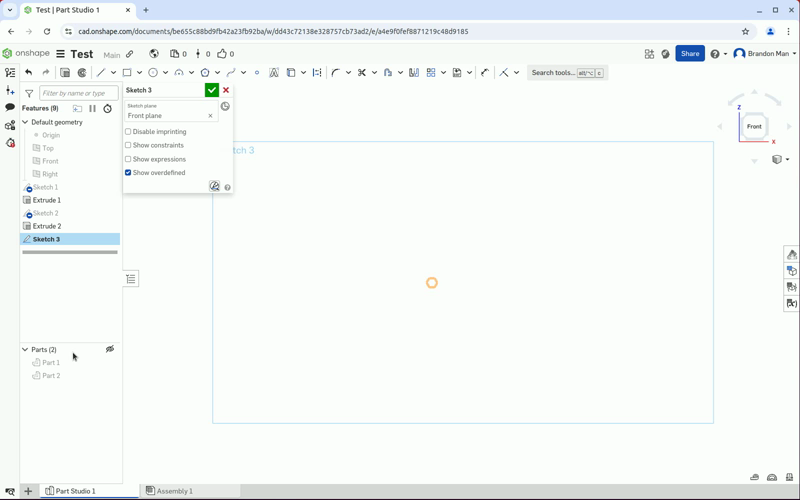
key(c)
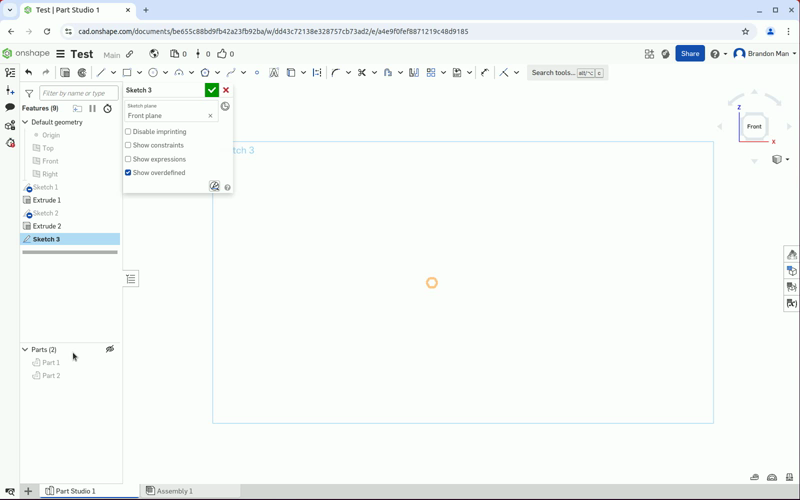
key_down(shift)
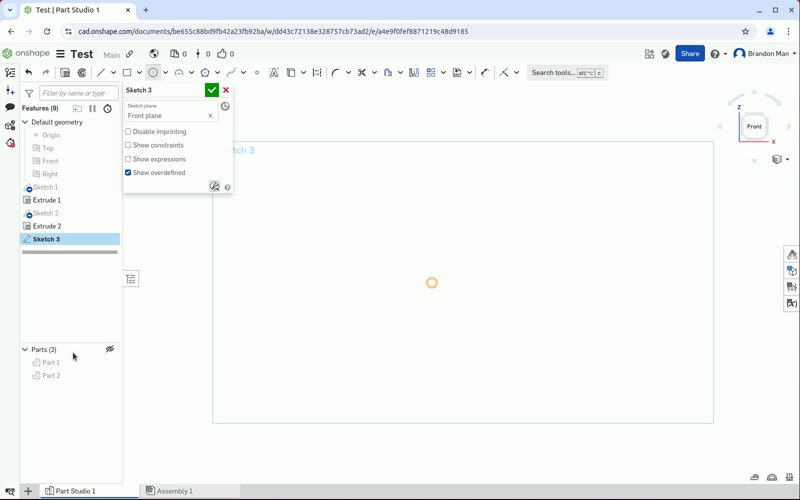
mouse_move(487, 282)
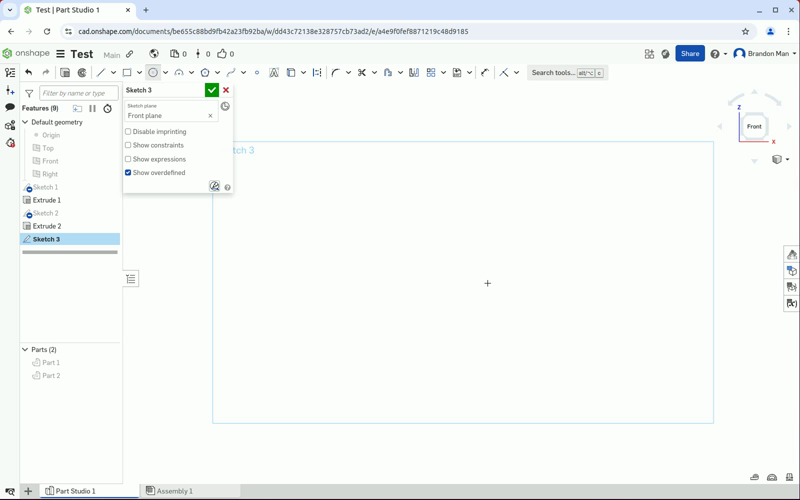
click(487, 282)
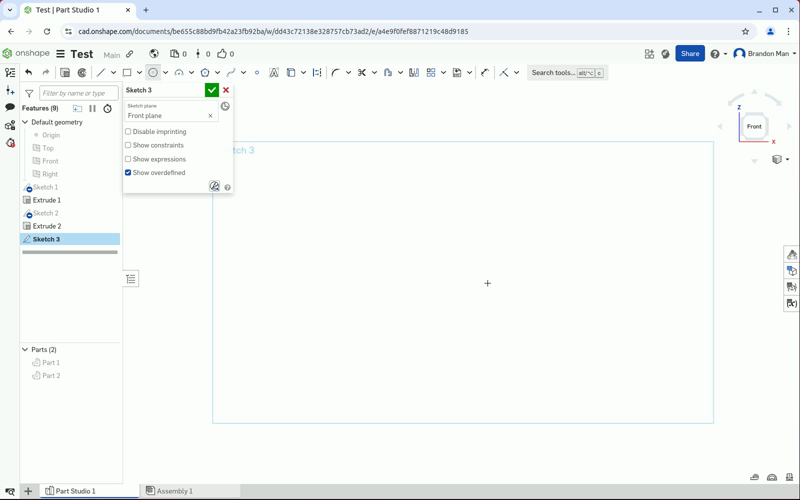
key_up(shift)
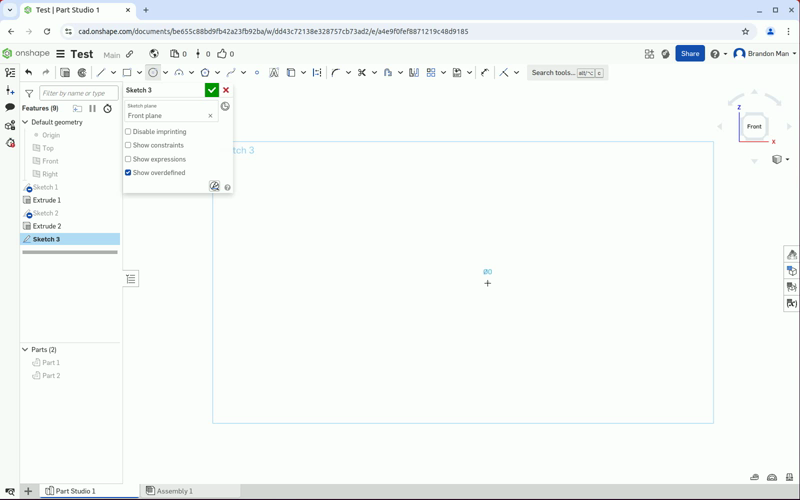
mouse_move(498, 282)
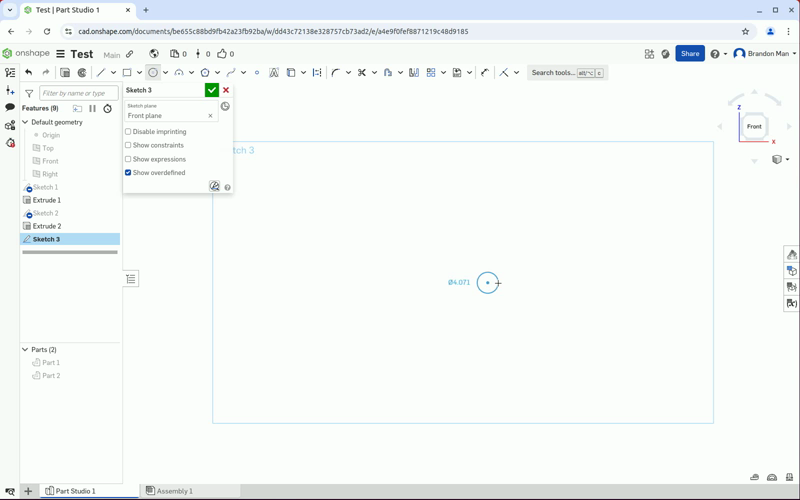
click(498, 282)
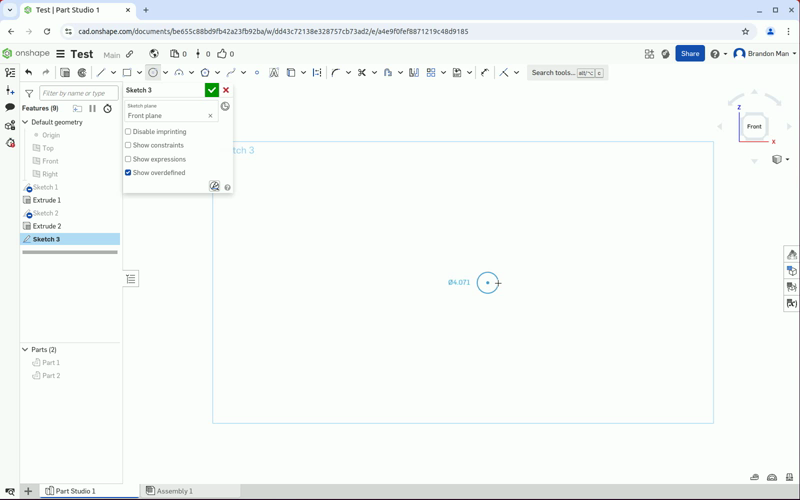
key(esc)
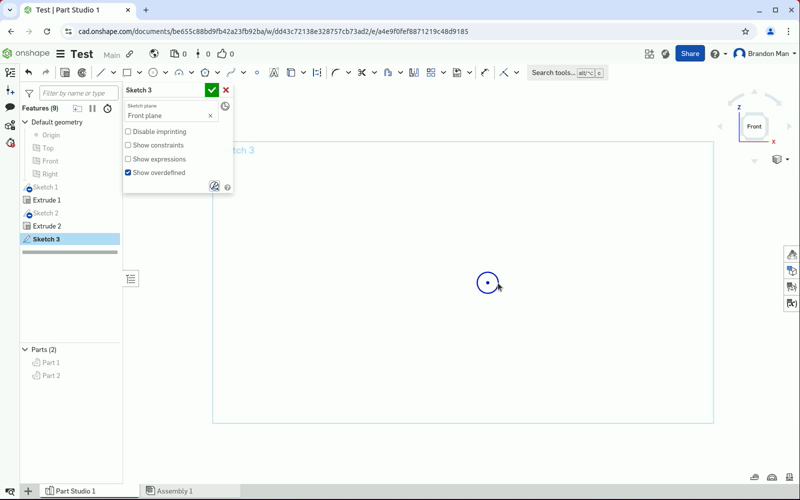
key(l)
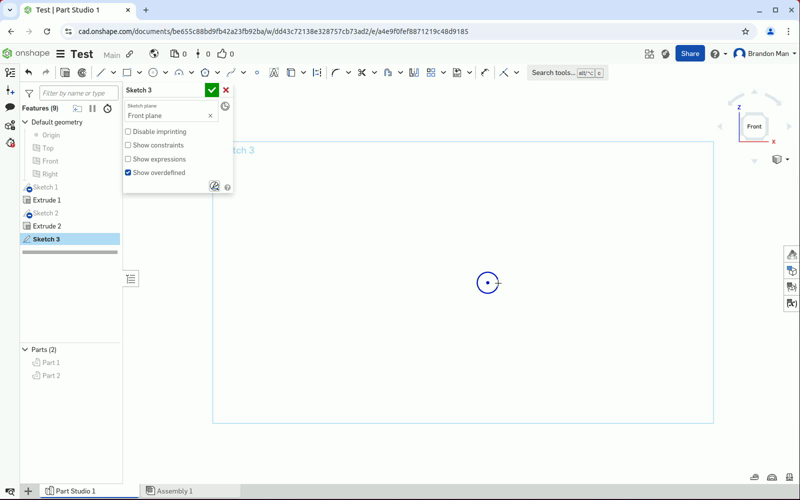
key_down(shift)
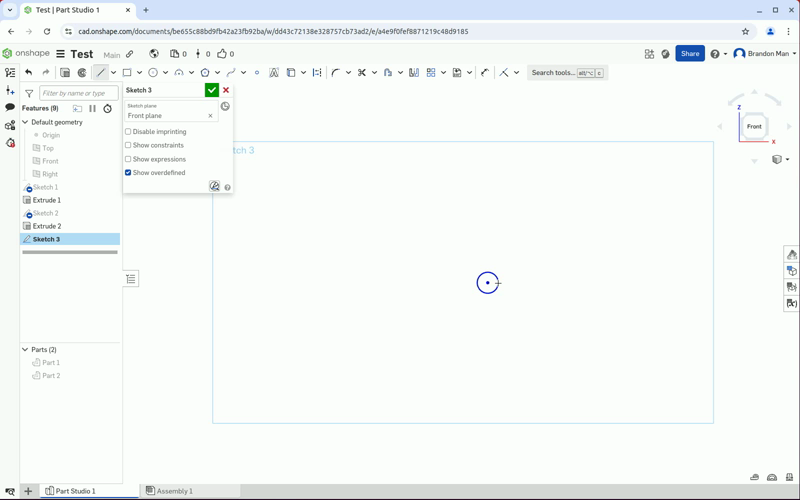
mouse_move(483, 282)
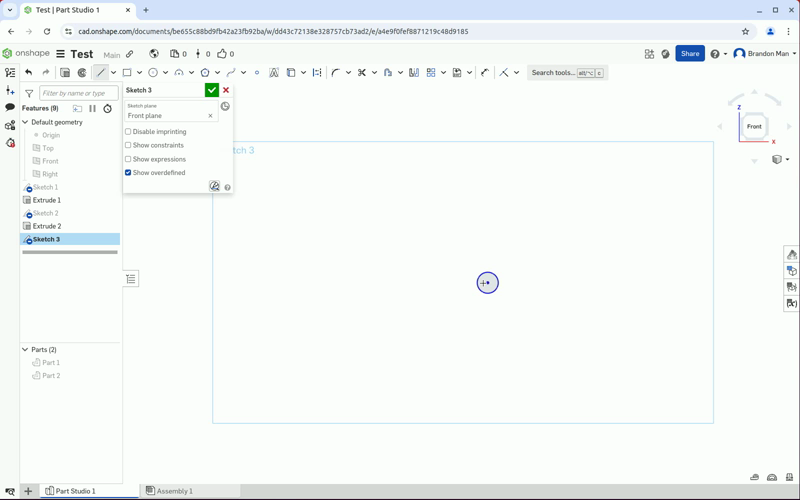
click(483, 282)
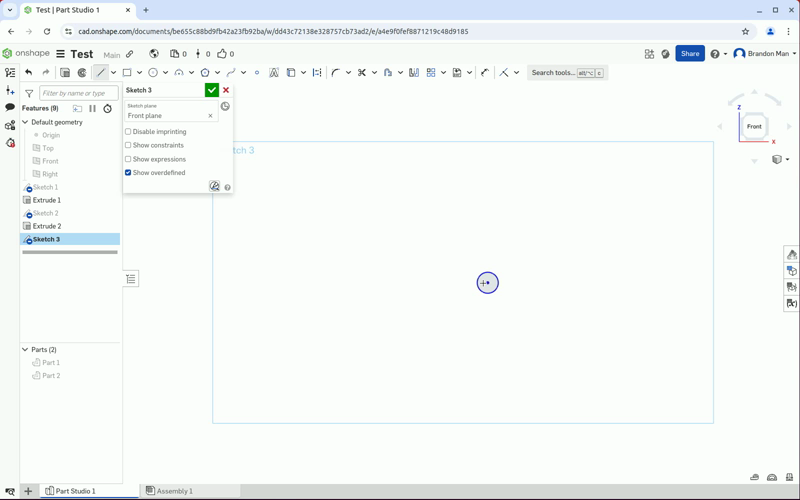
key_up(shift)
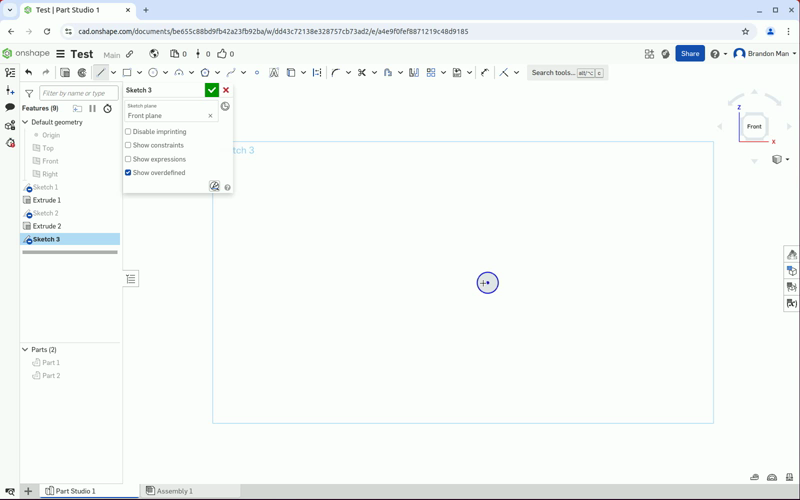
key_down(shift)
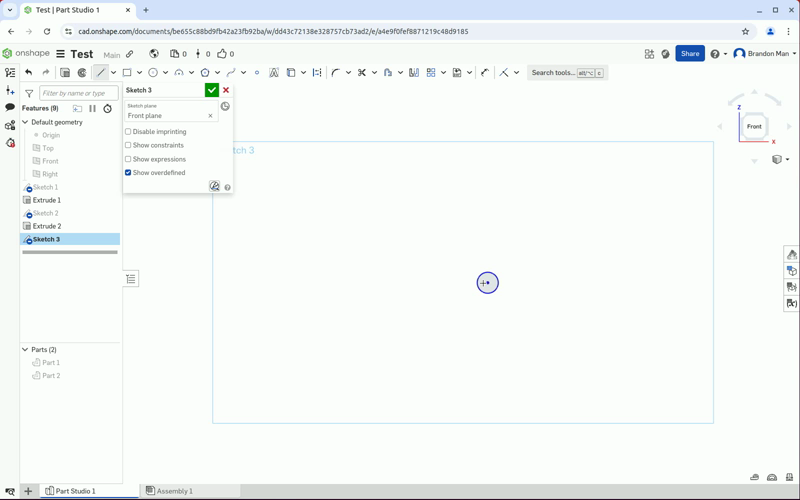
mouse_move(513, 282)
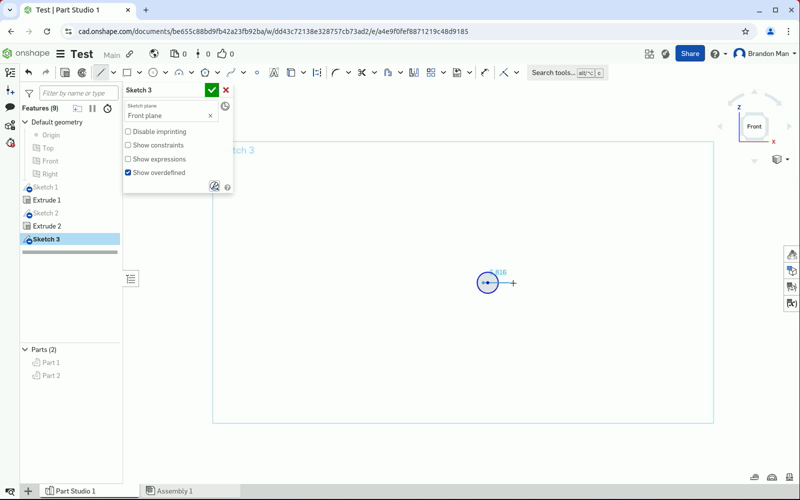
mouse_move(485, 287)
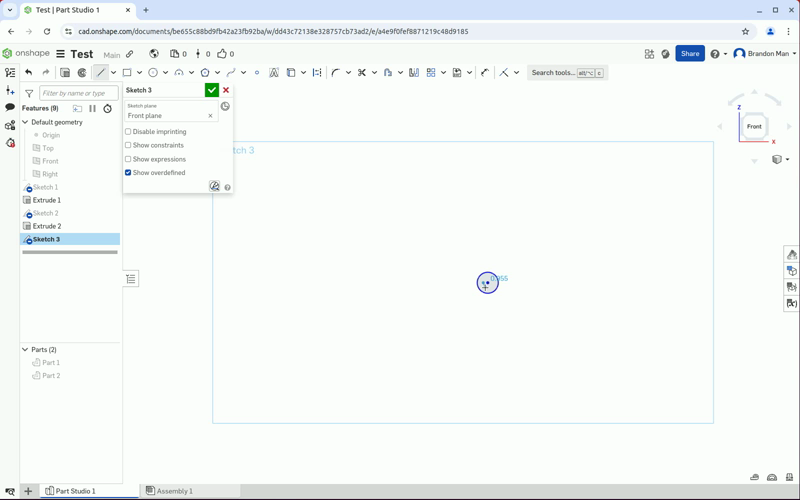
scroll(6)
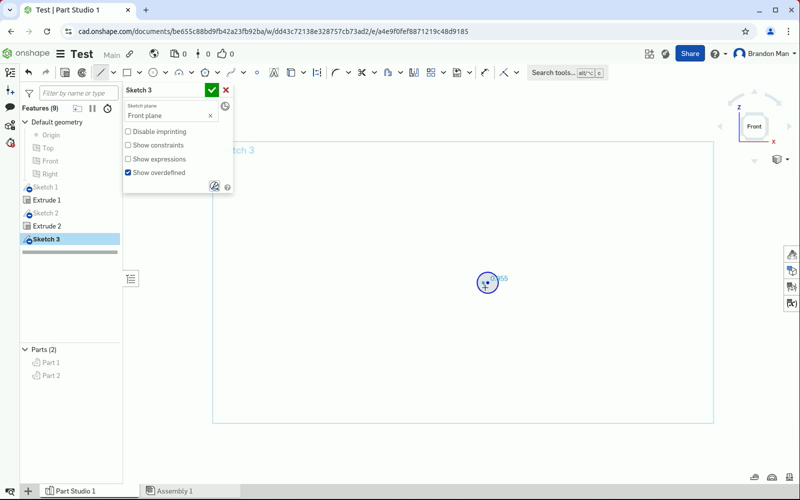
scroll(6)
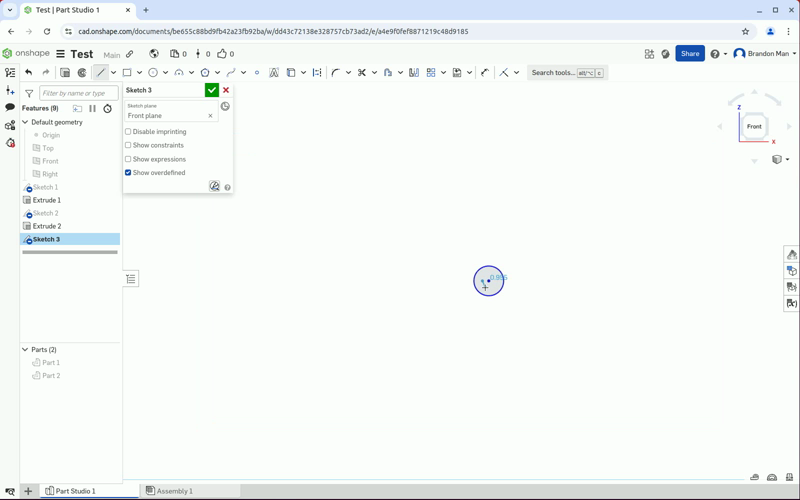
scroll(6)
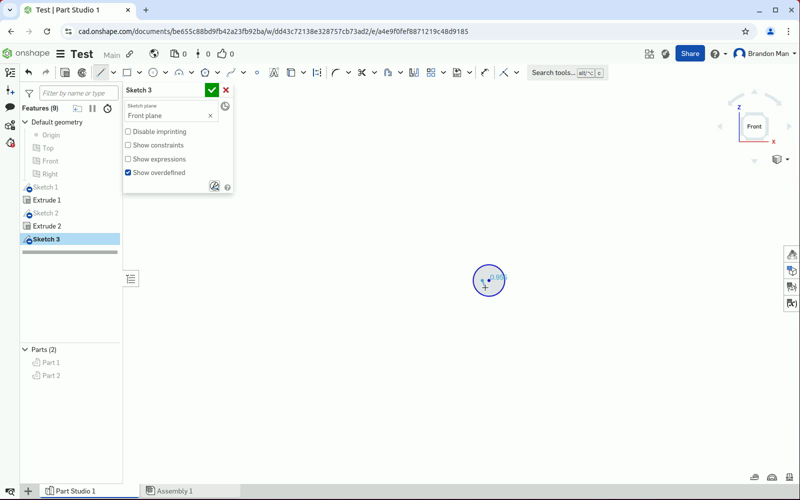
scroll(6)
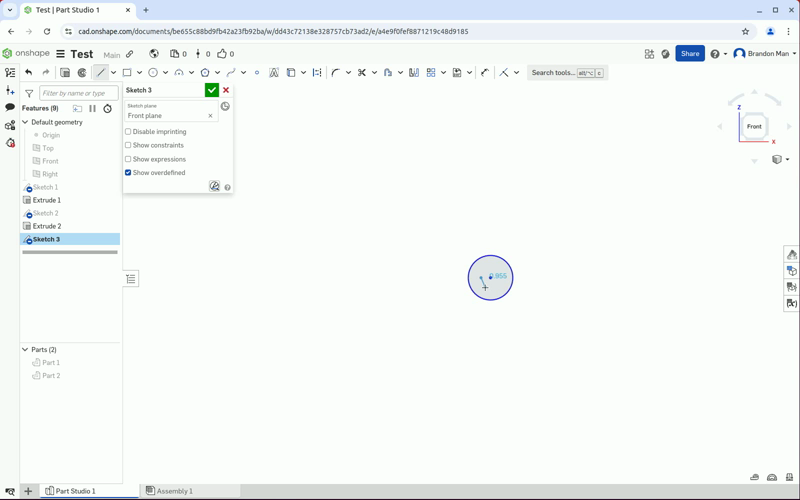
scroll(6)
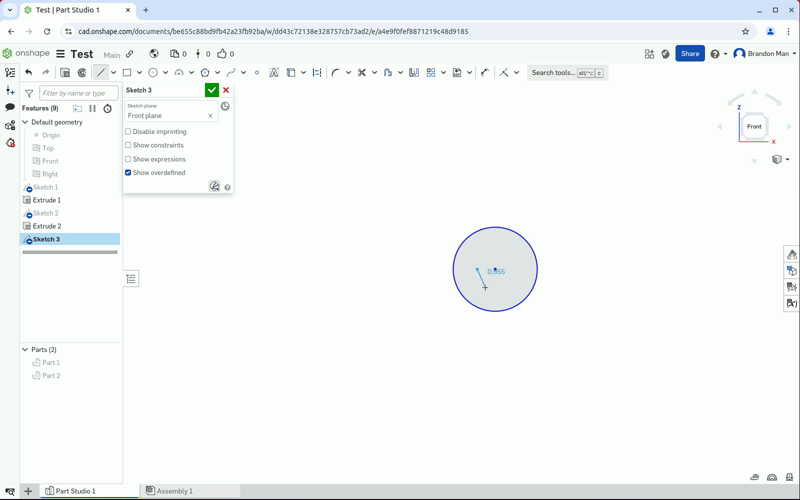
scroll(6)
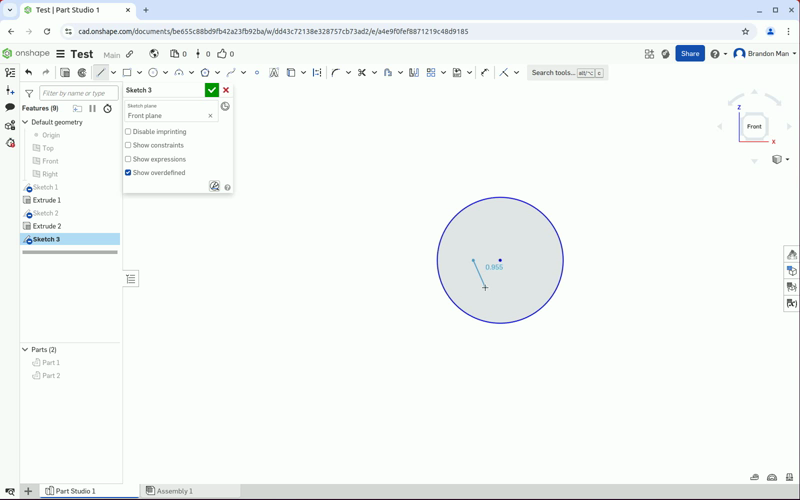
scroll(6)
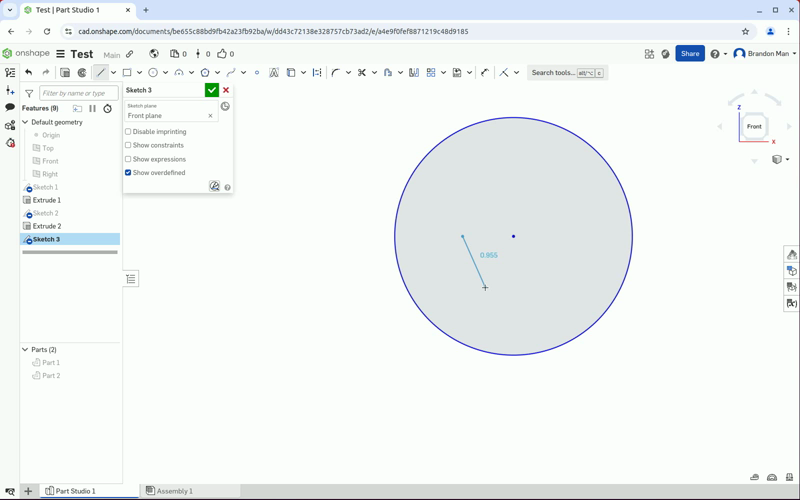
click(485, 287)
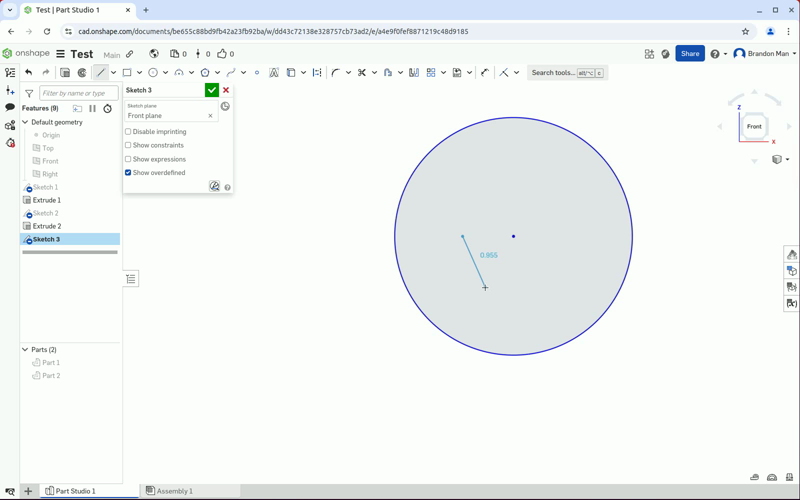
scroll(-6)
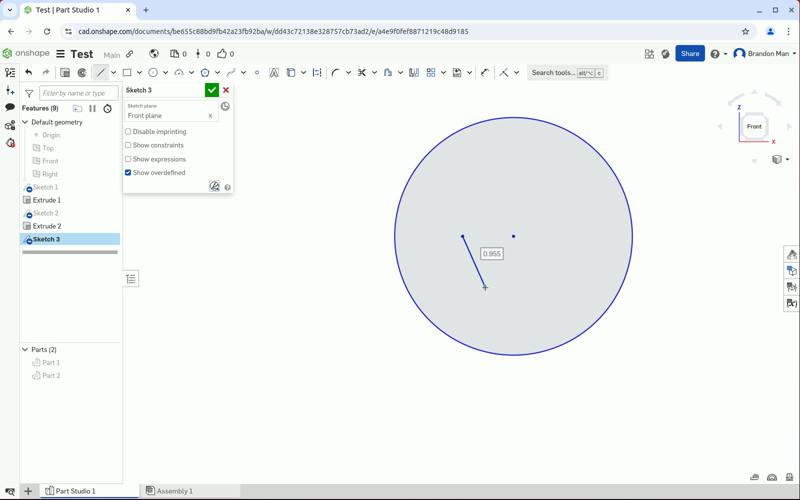
scroll(-6)
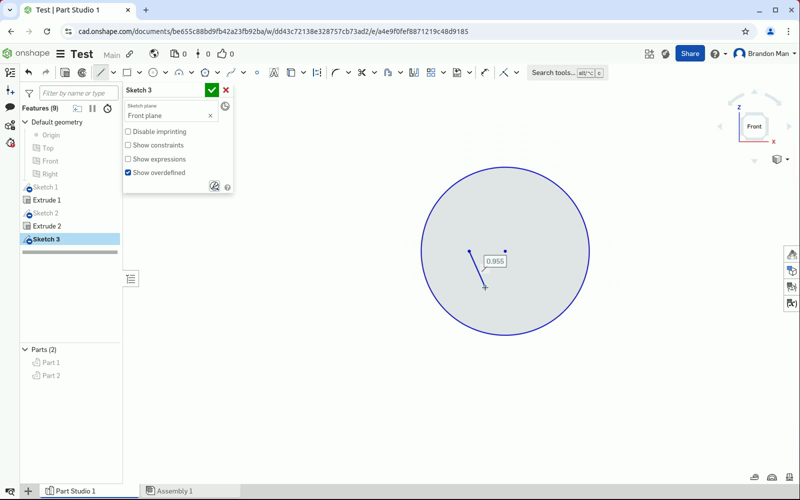
scroll(-6)
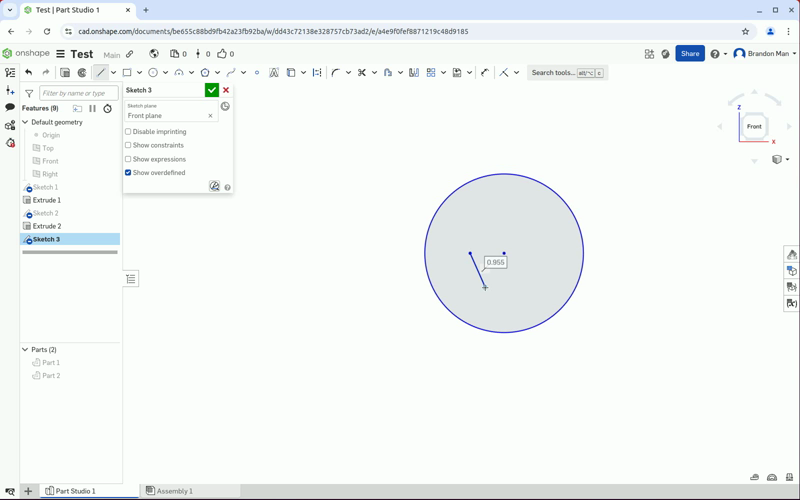
scroll(-6)
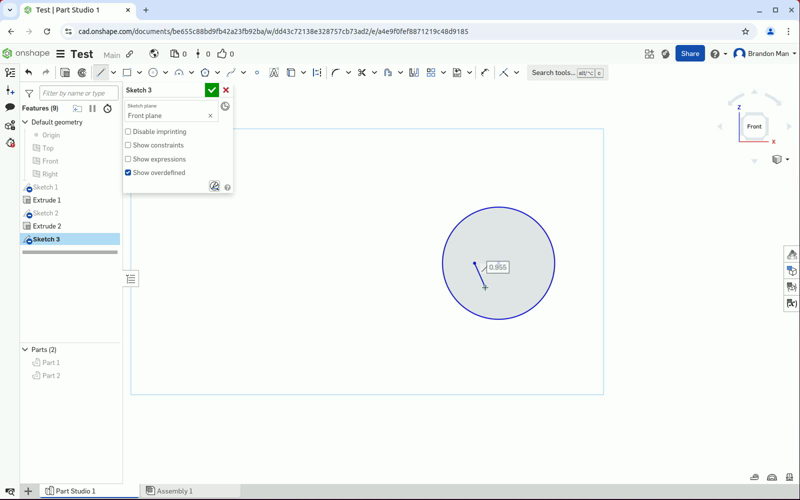
scroll(-6)
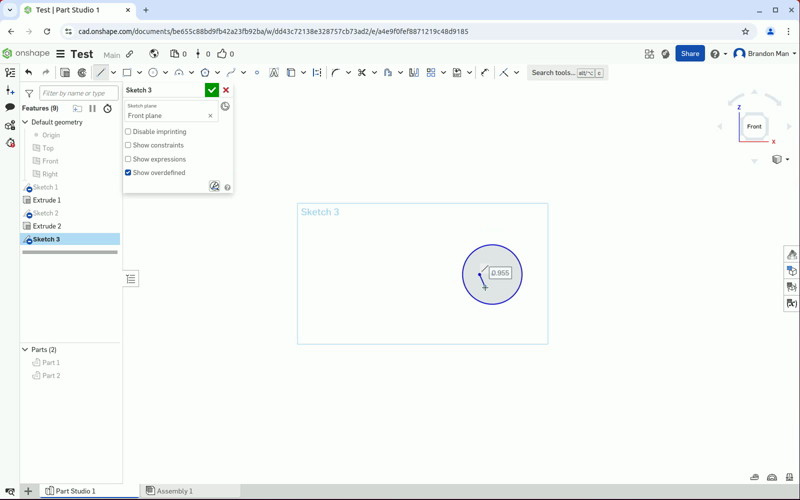
scroll(-6)
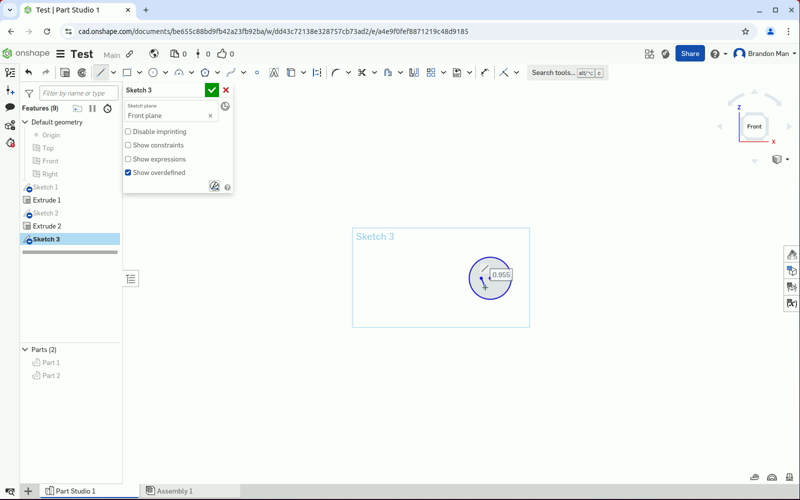
scroll(-6)
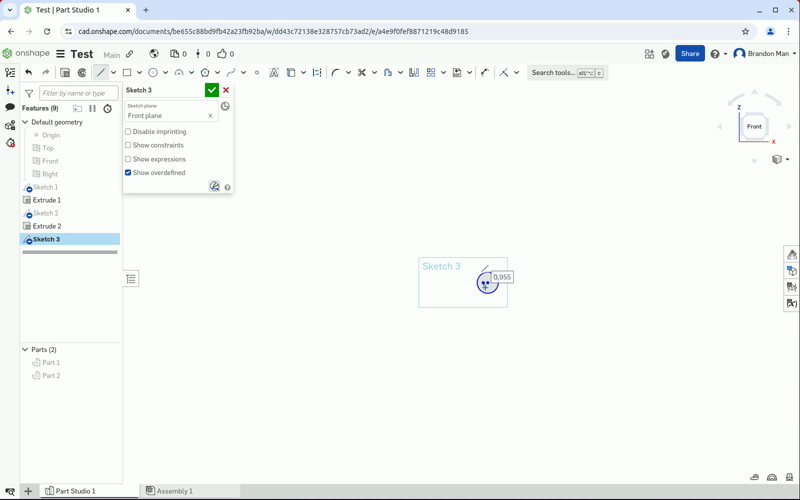
key_up(shift)
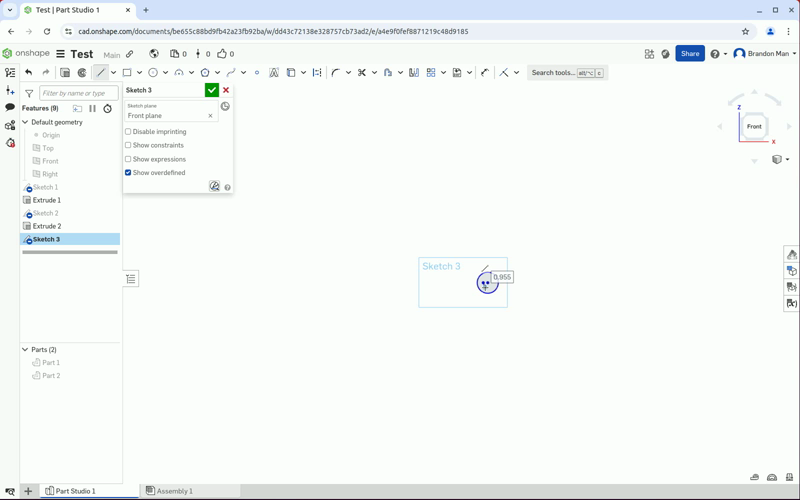
key_down(shift)
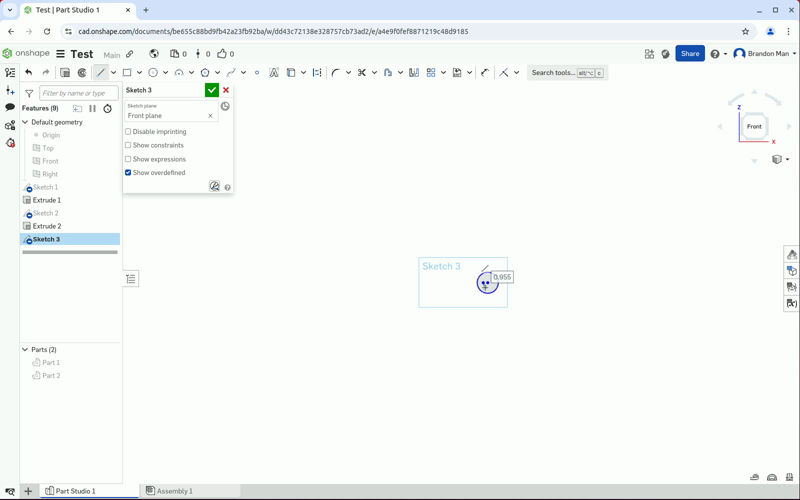
mouse_move(515, 287)
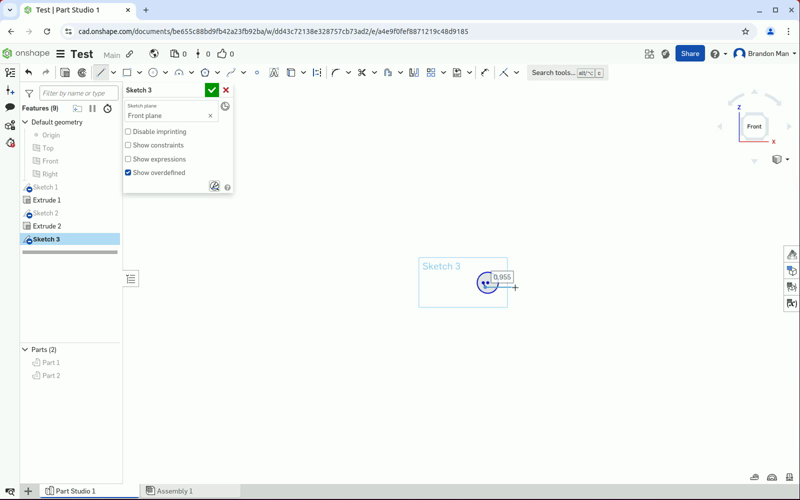
mouse_move(489, 287)
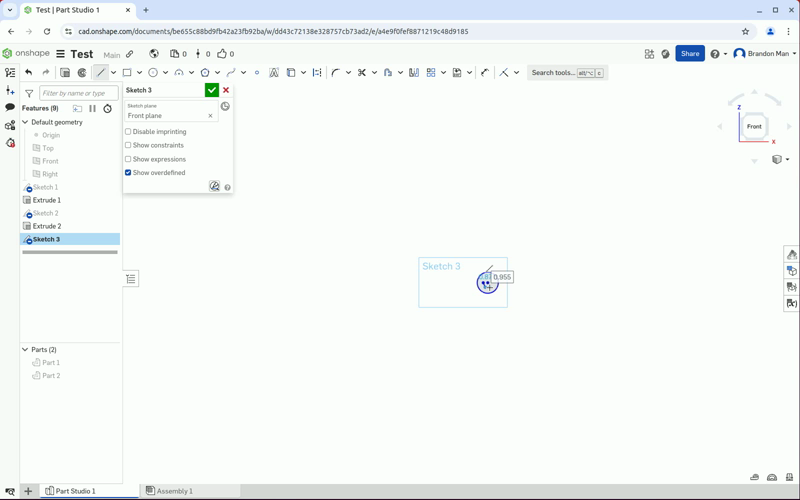
scroll(6)
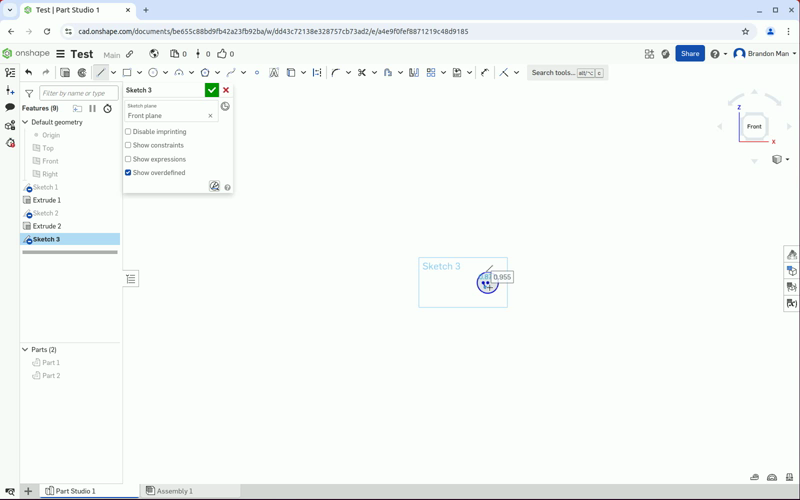
scroll(6)
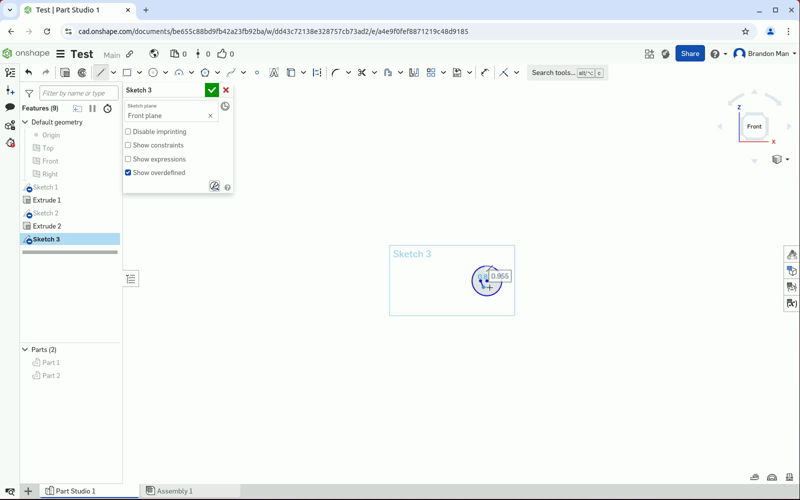
scroll(6)
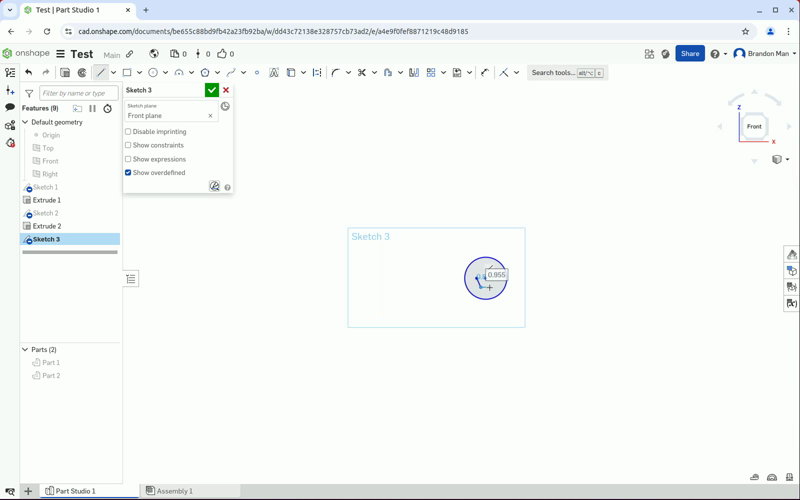
scroll(6)
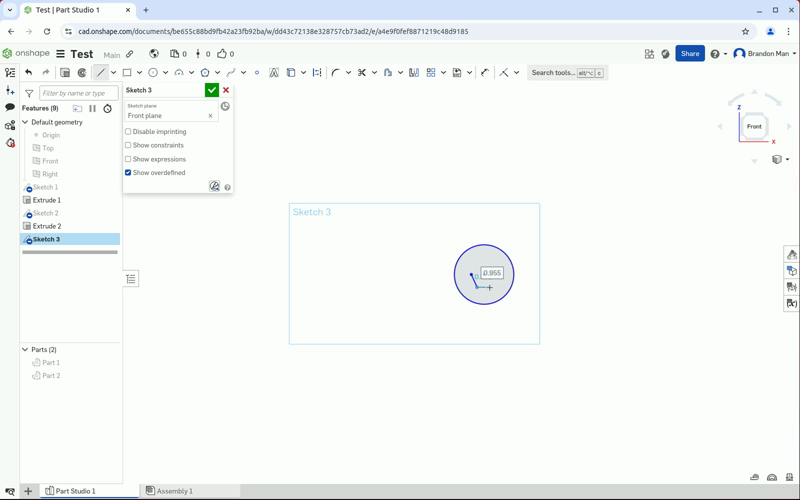
scroll(6)
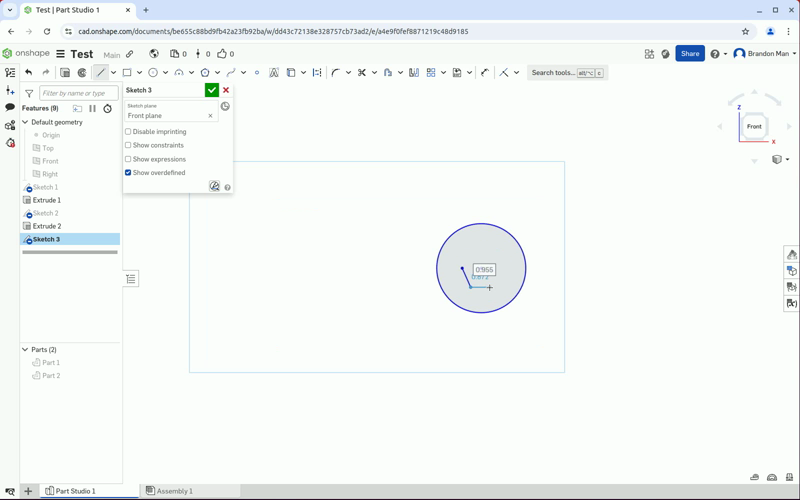
scroll(6)
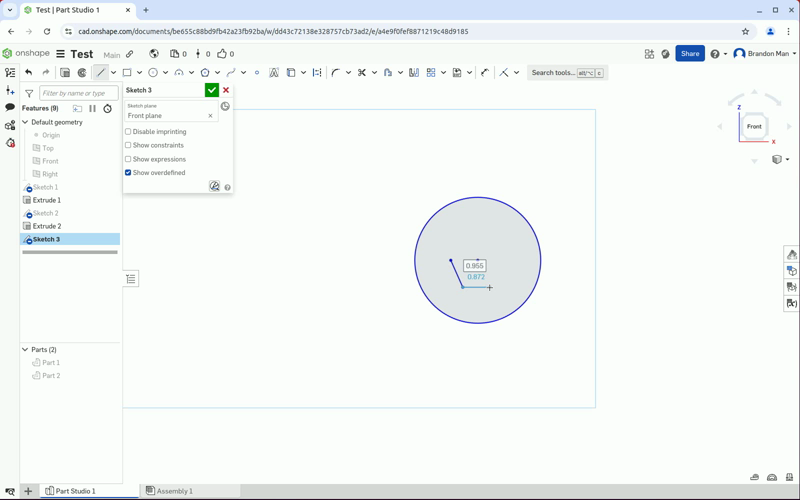
scroll(6)
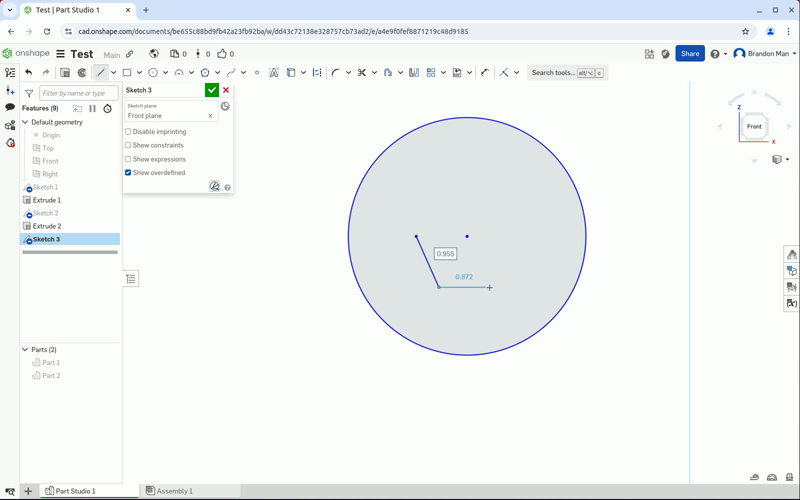
click(489, 287)
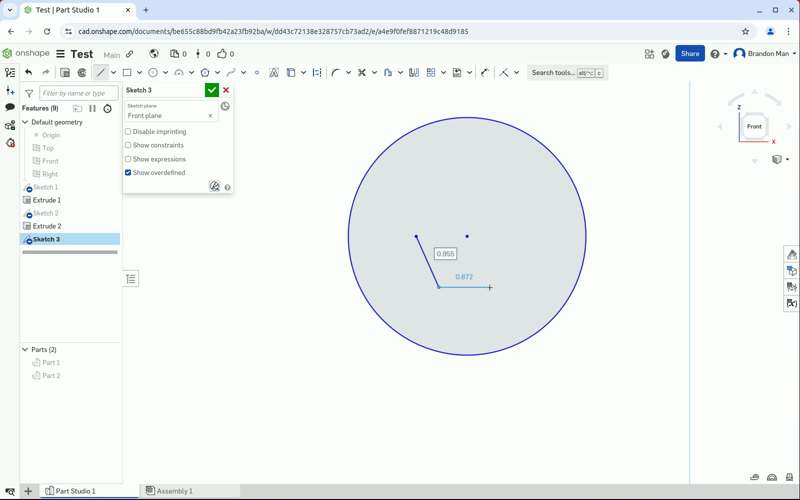
scroll(-6)
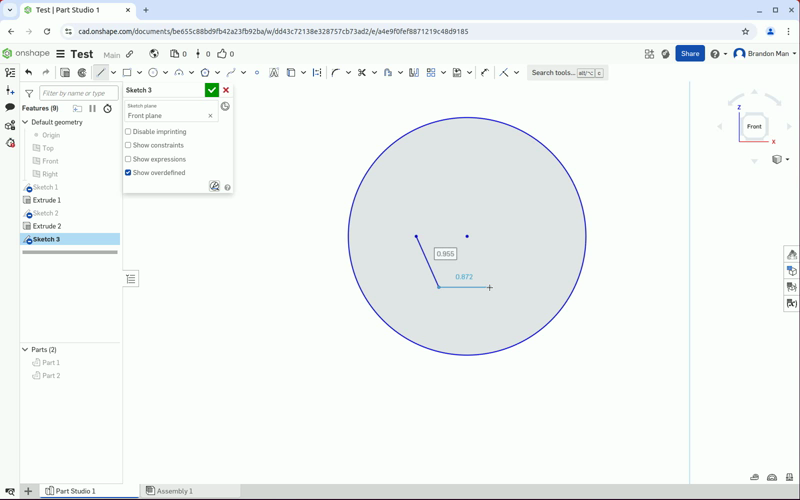
scroll(-6)
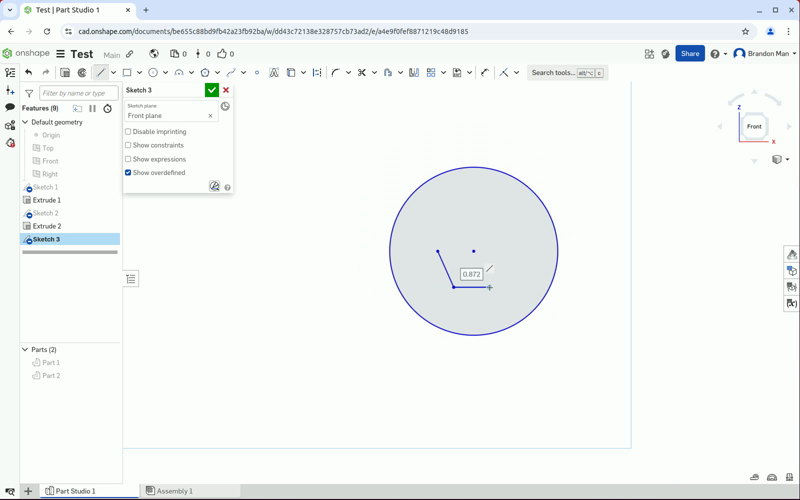
scroll(-6)
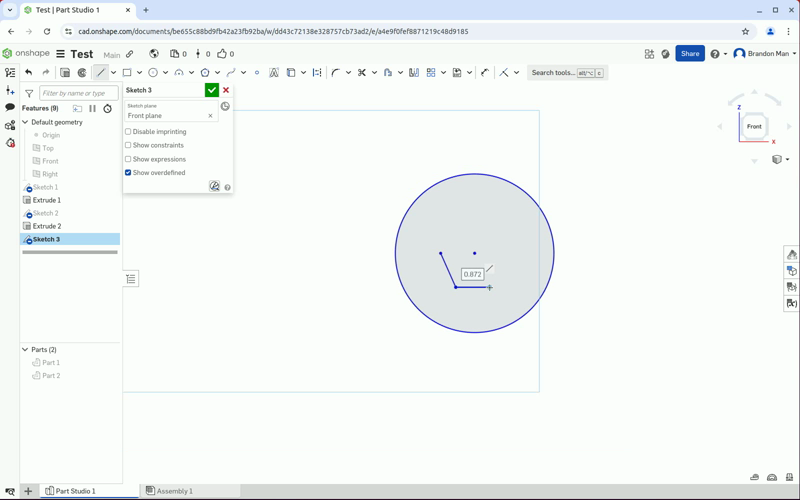
scroll(-6)
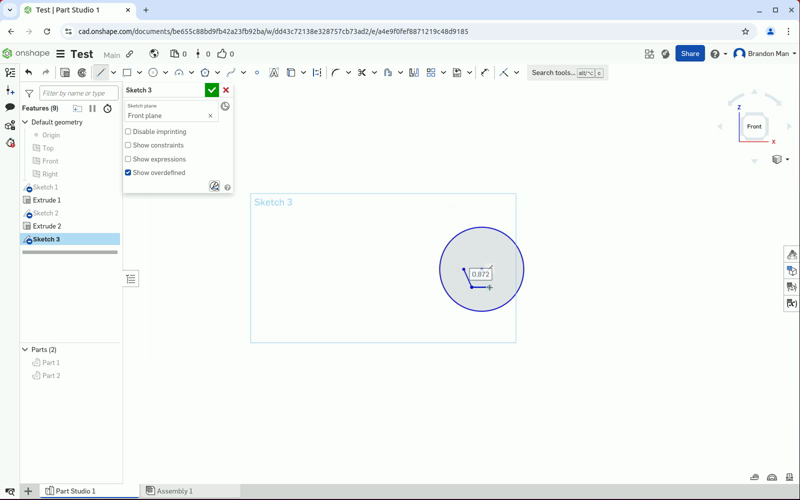
scroll(-6)
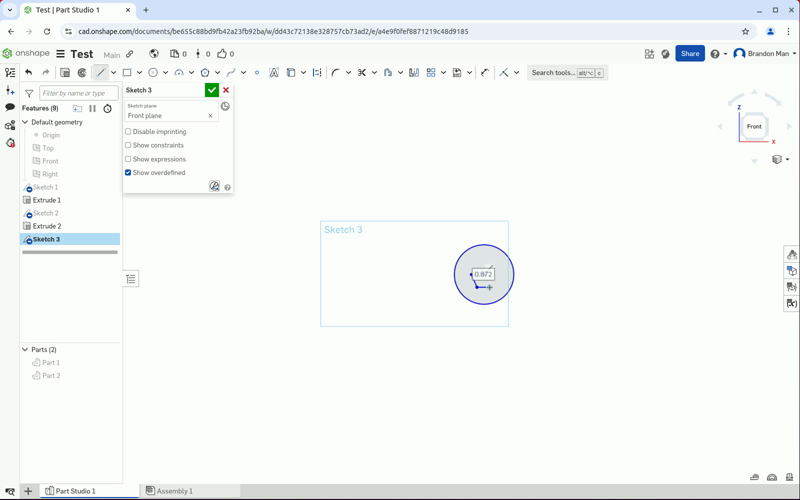
scroll(-6)
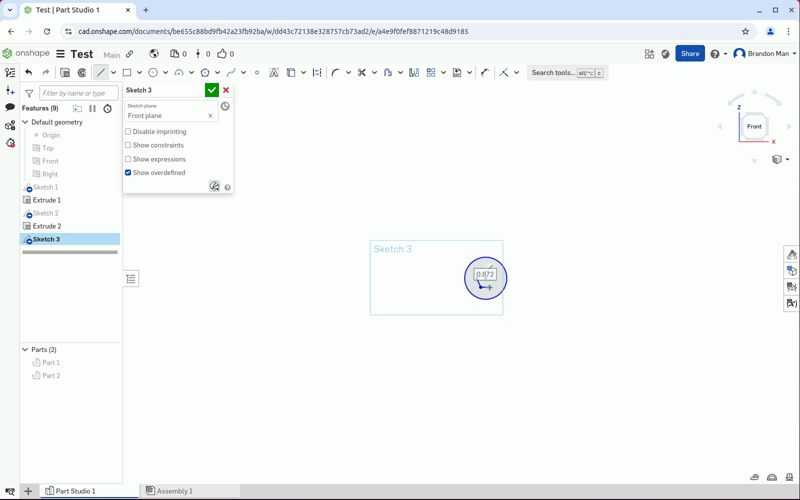
scroll(-6)
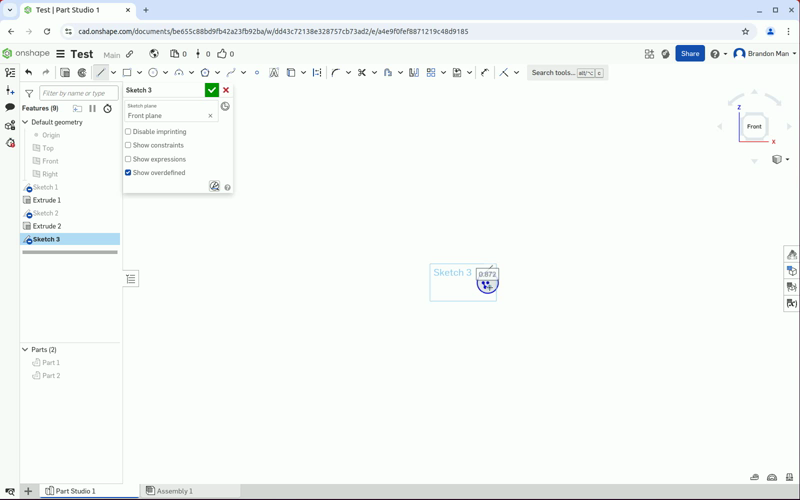
key_up(shift)
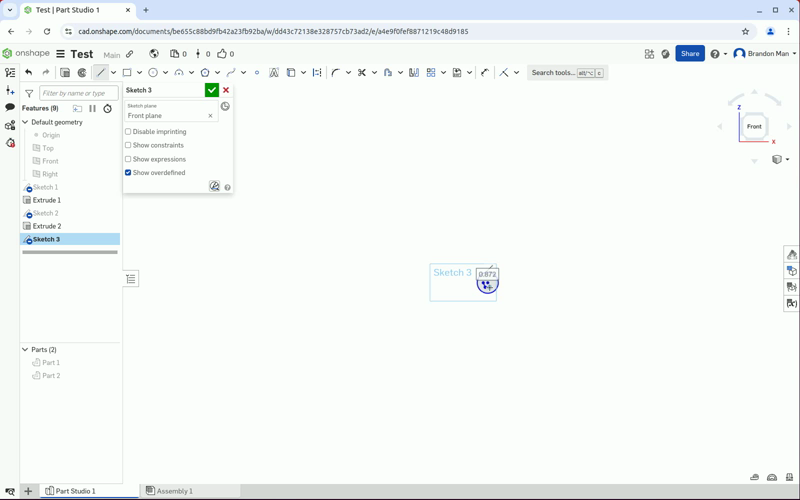
key_down(shift)
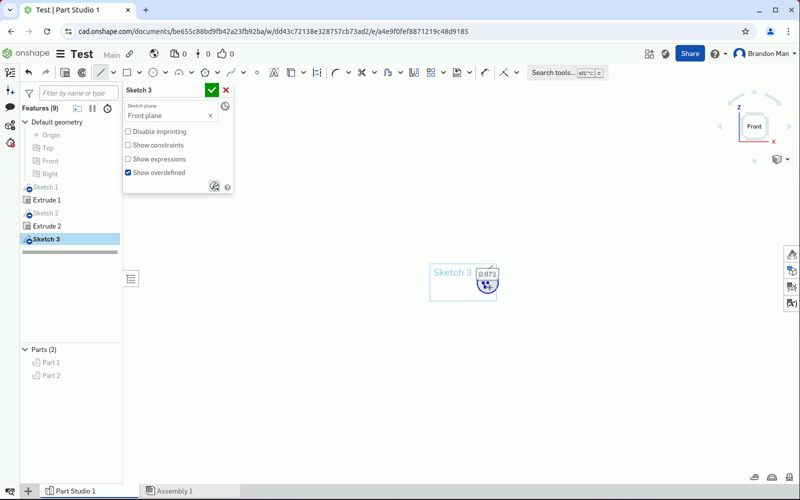
mouse_move(519, 287)
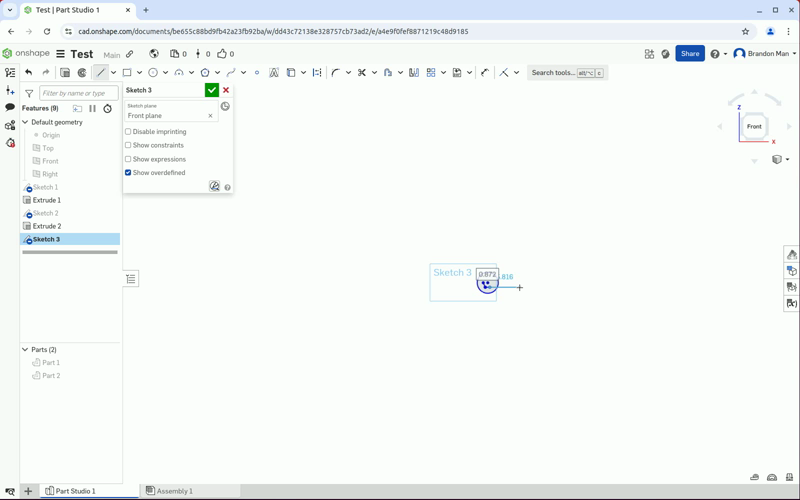
mouse_move(492, 282)
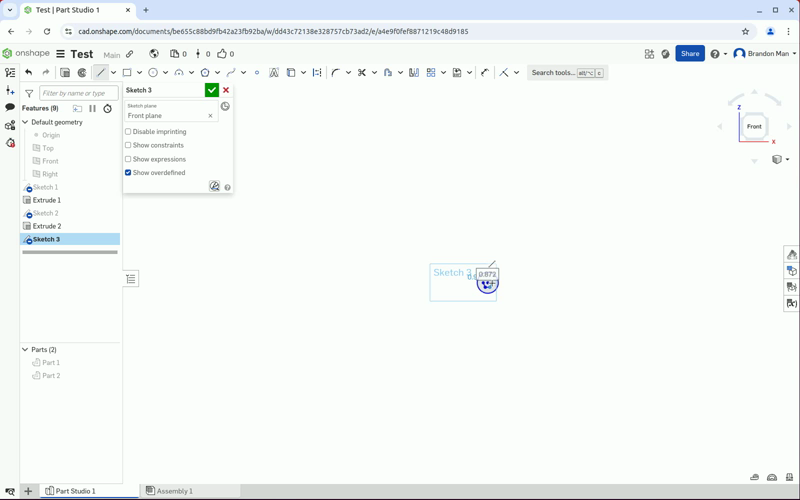
scroll(6)
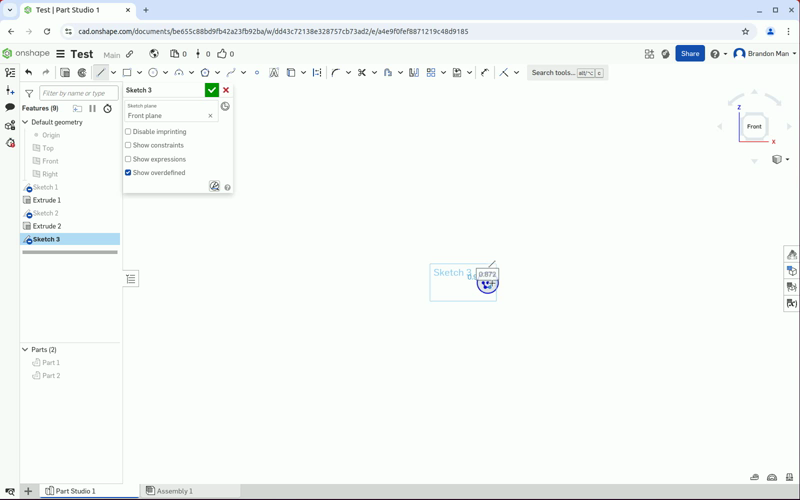
scroll(6)
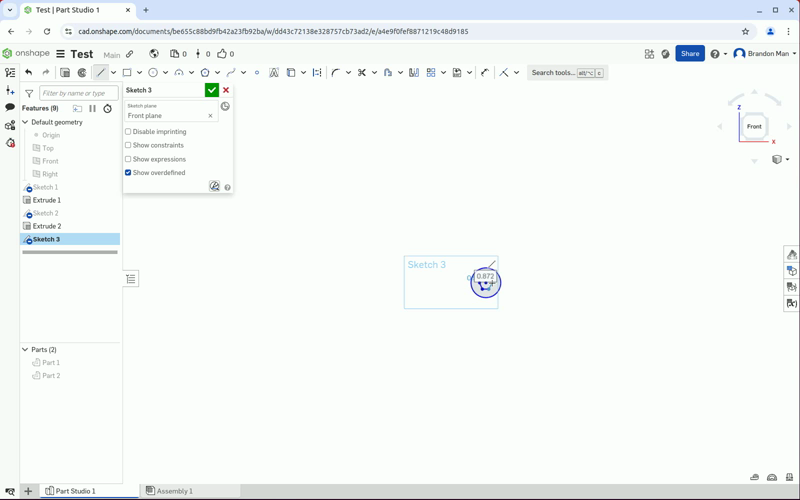
scroll(6)
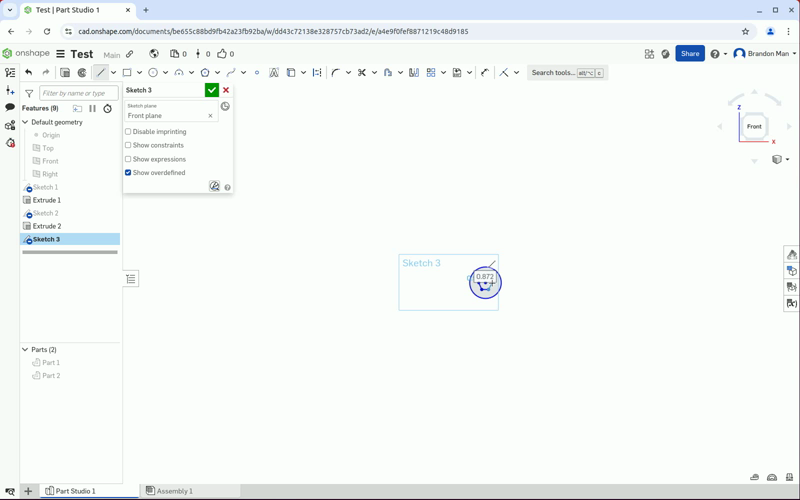
scroll(6)
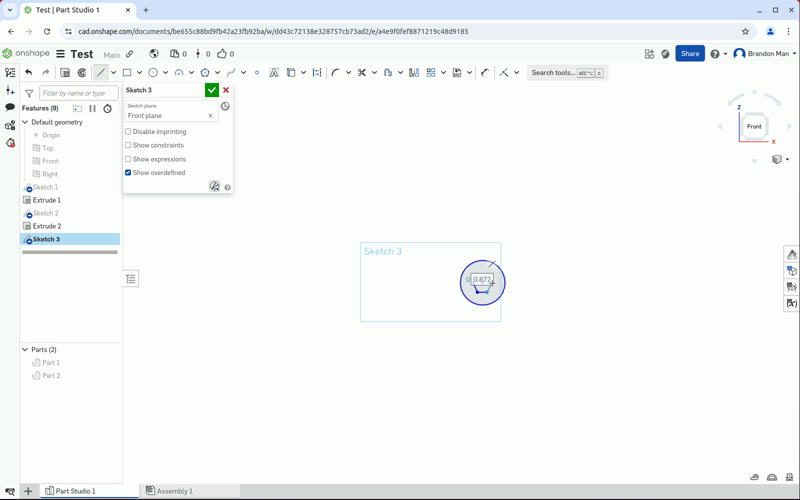
scroll(6)
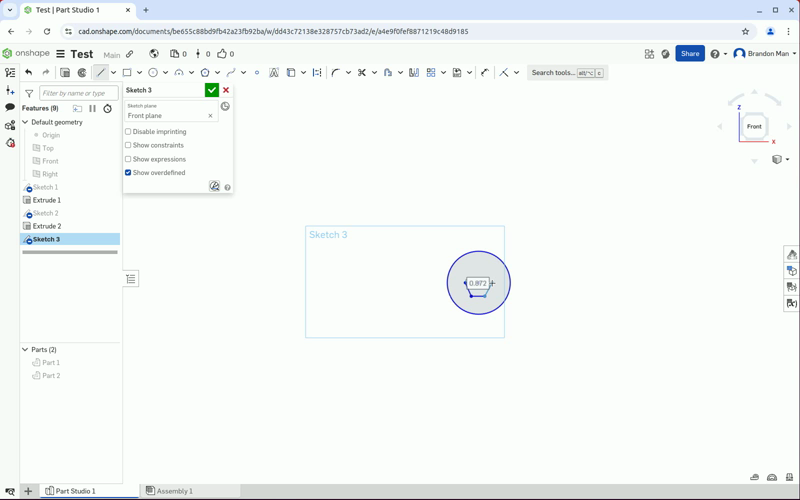
scroll(6)
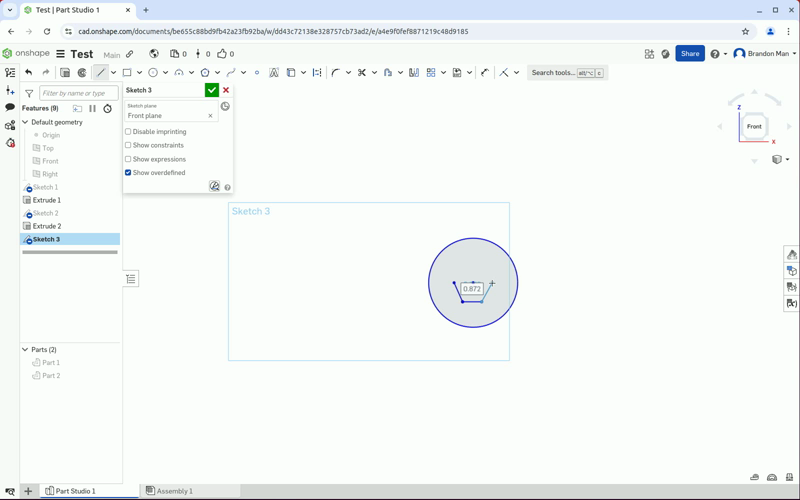
scroll(6)
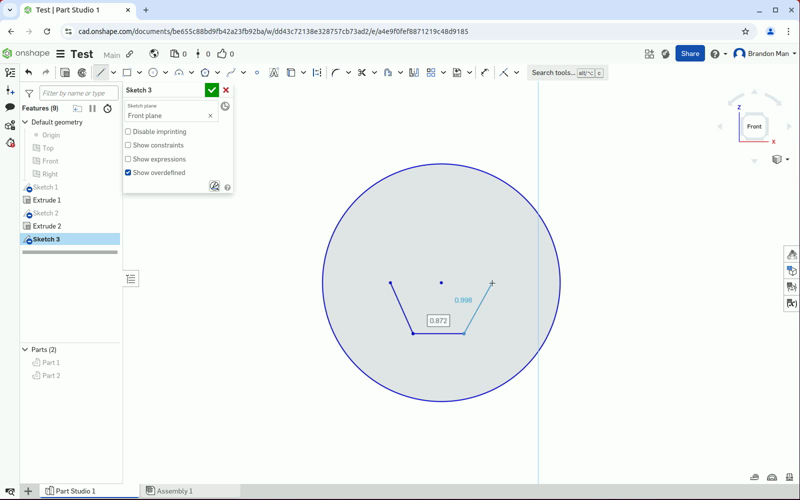
click(492, 282)
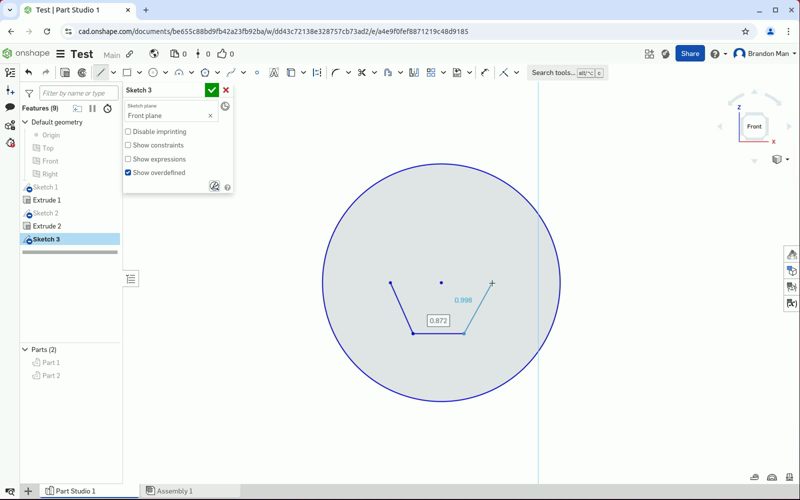
scroll(-6)
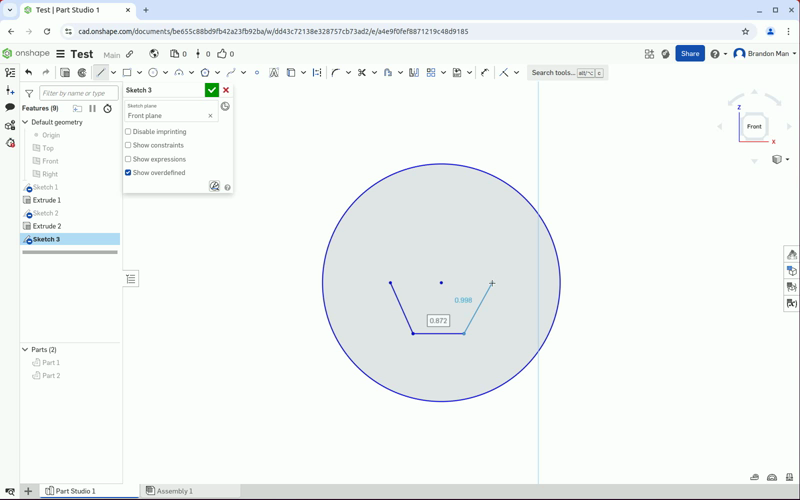
scroll(-6)
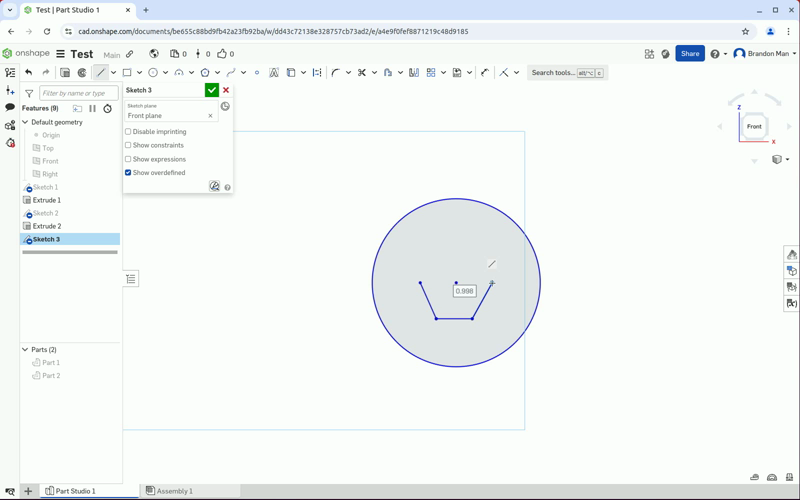
scroll(-6)
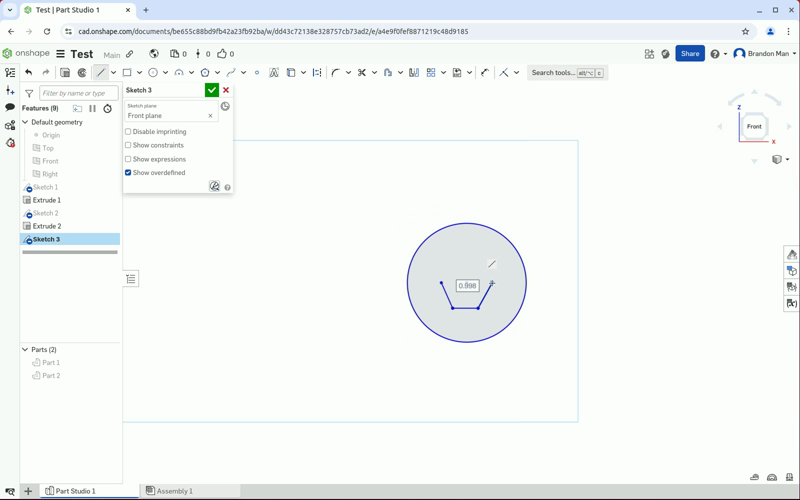
scroll(-6)
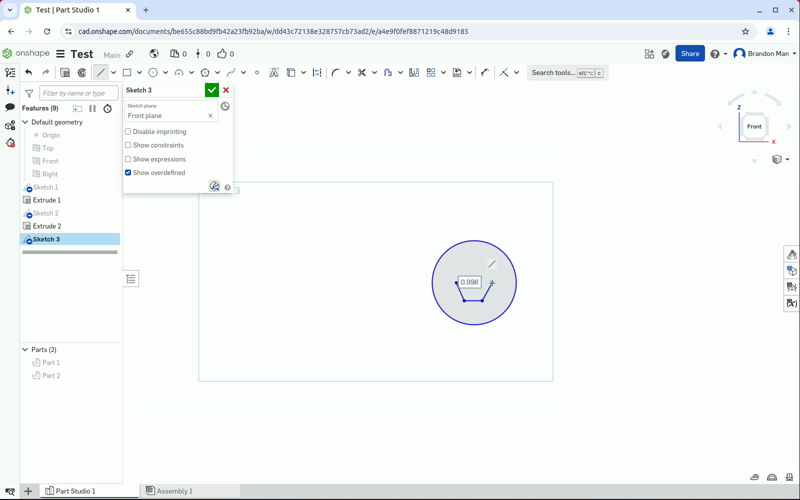
scroll(-6)
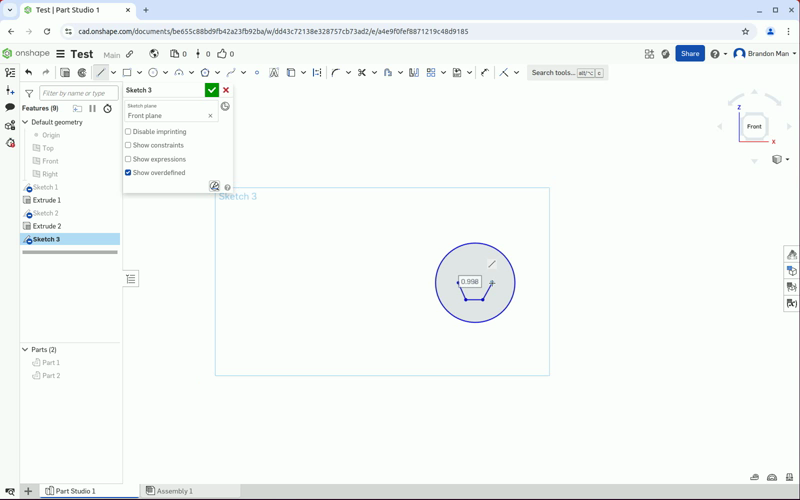
scroll(-6)
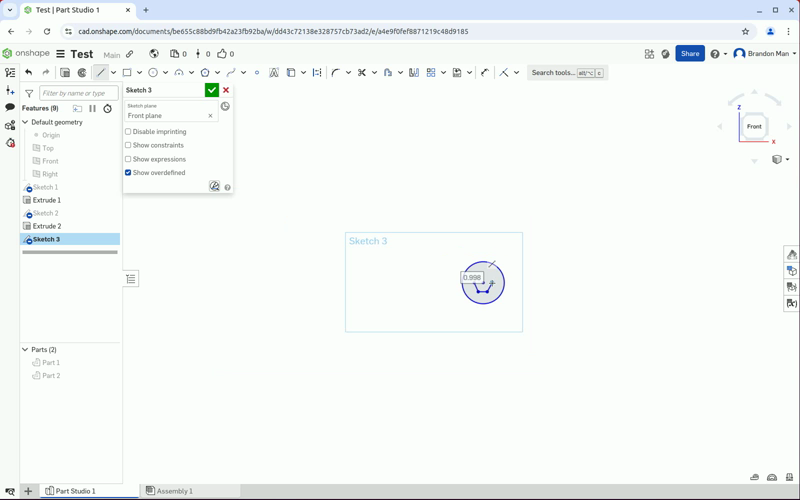
scroll(-6)
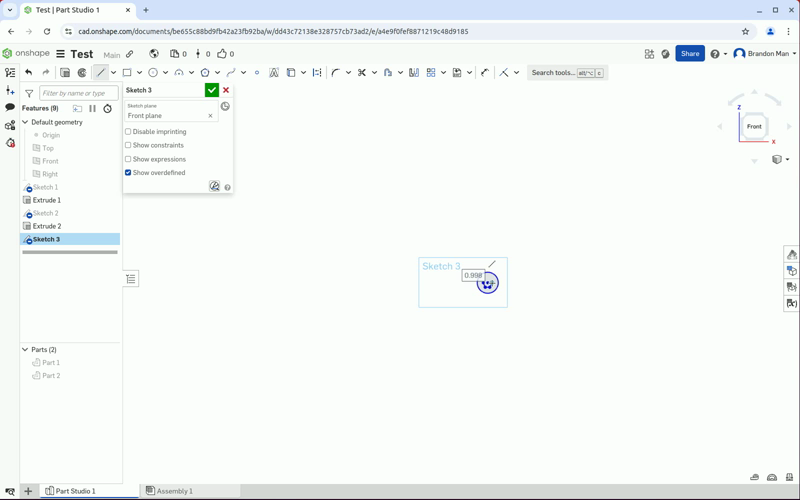
key_up(shift)
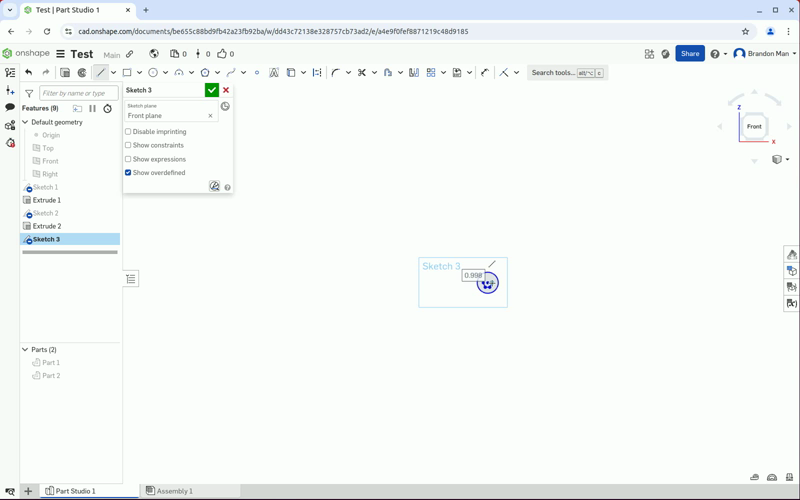
key_down(shift)
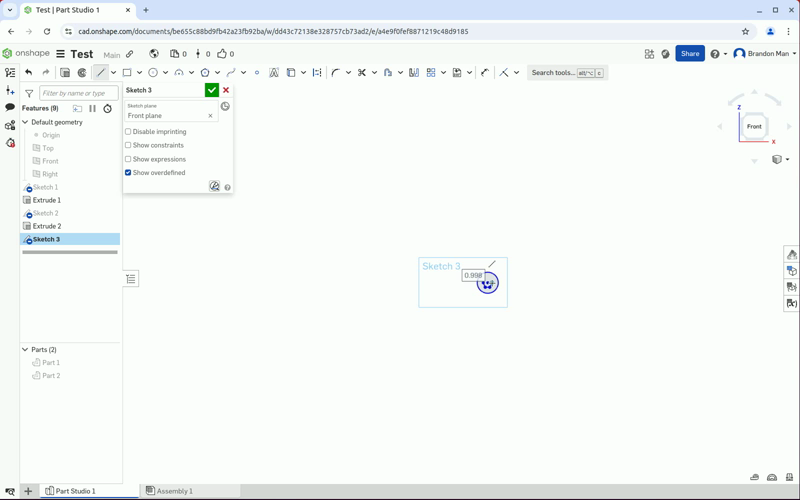
mouse_move(522, 282)
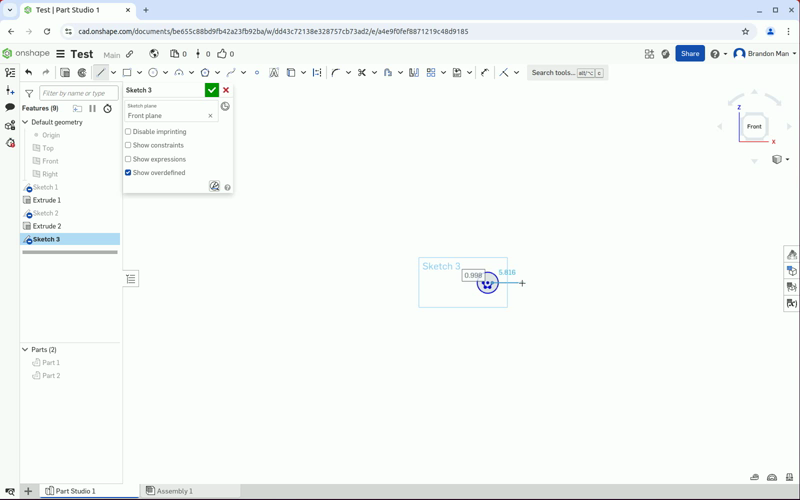
mouse_move(489, 278)
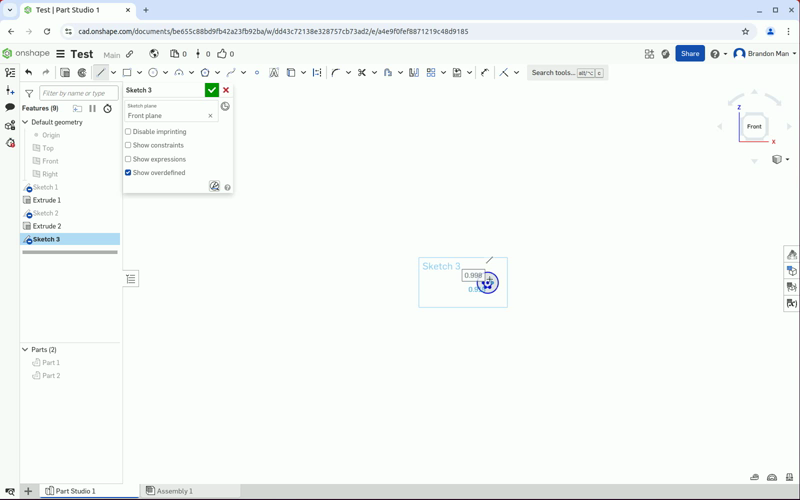
scroll(6)
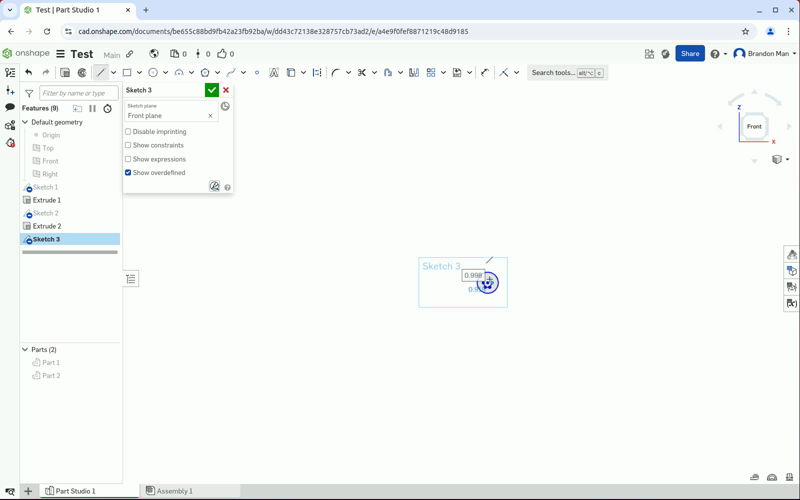
scroll(6)
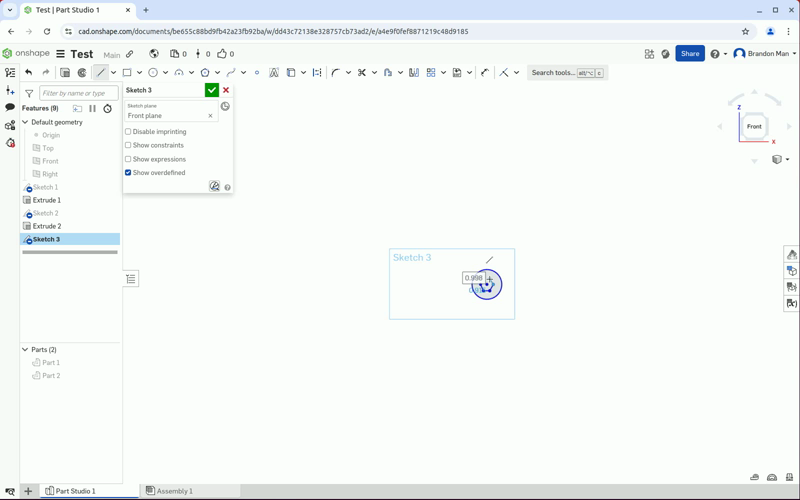
scroll(6)
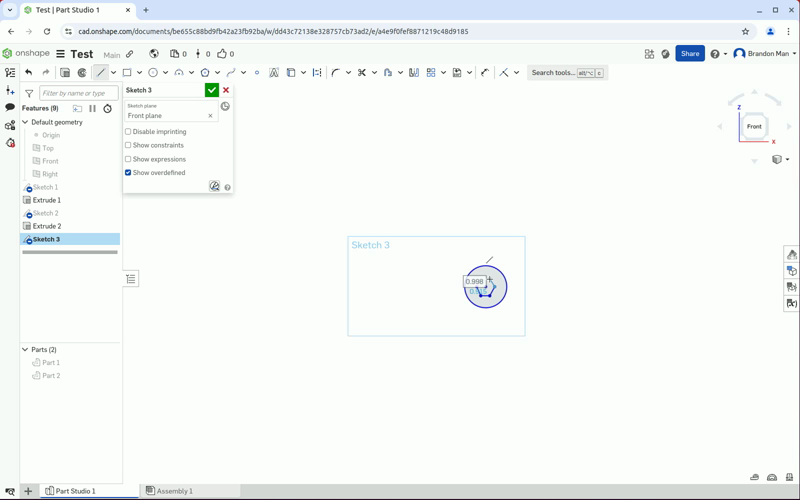
scroll(6)
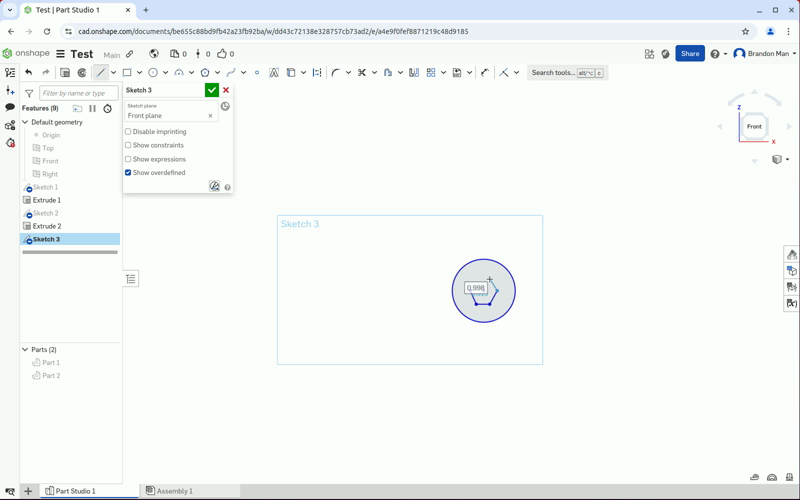
scroll(6)
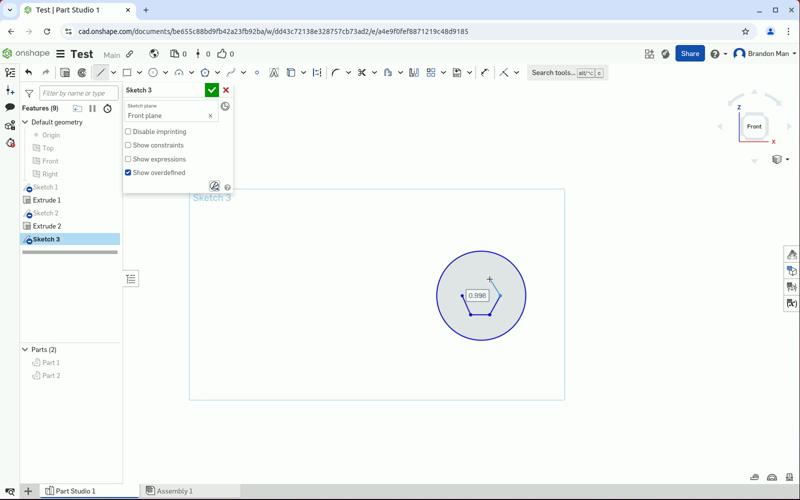
scroll(6)
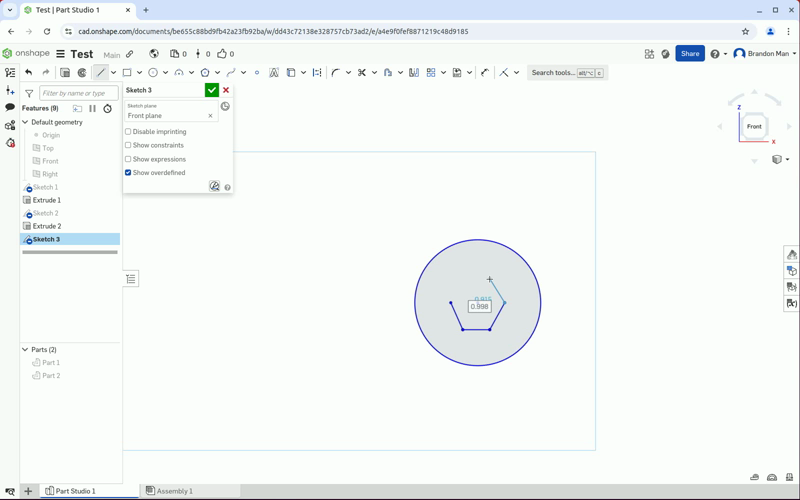
scroll(6)
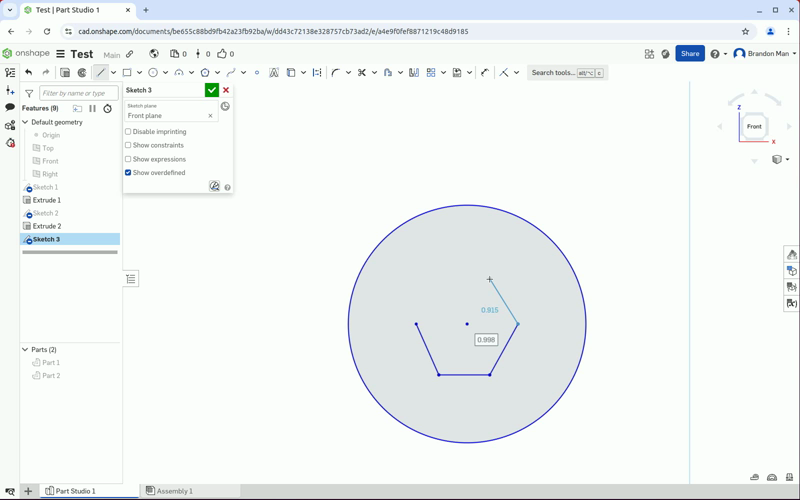
click(489, 278)
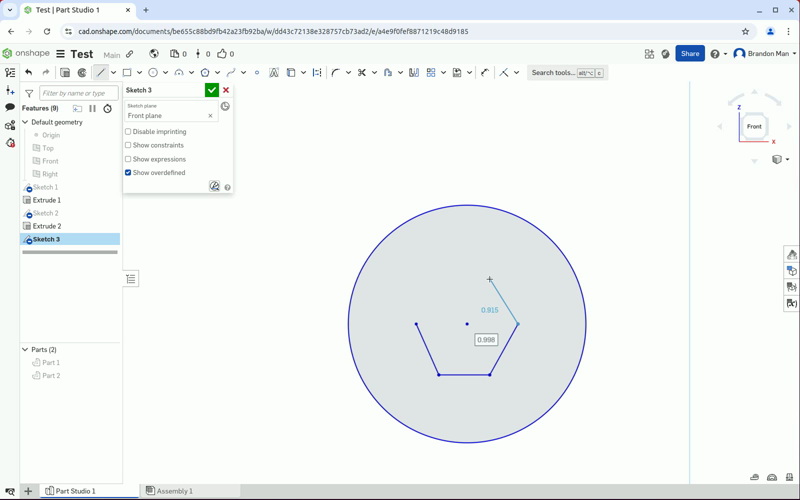
scroll(-6)
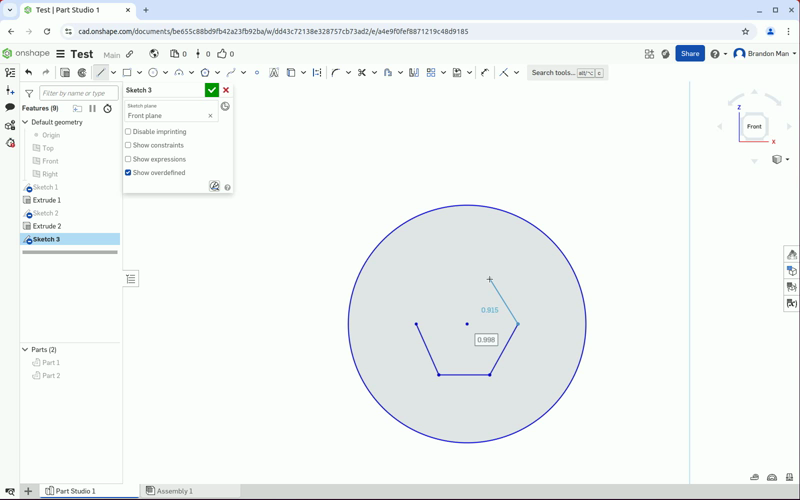
scroll(-6)
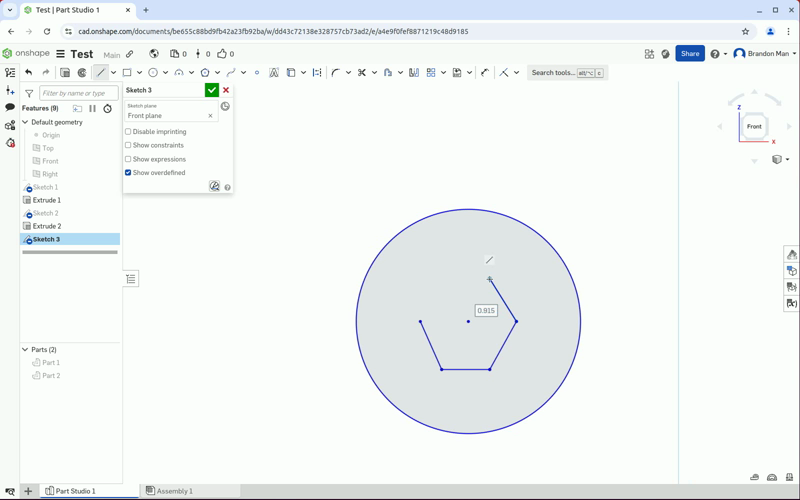
scroll(-6)
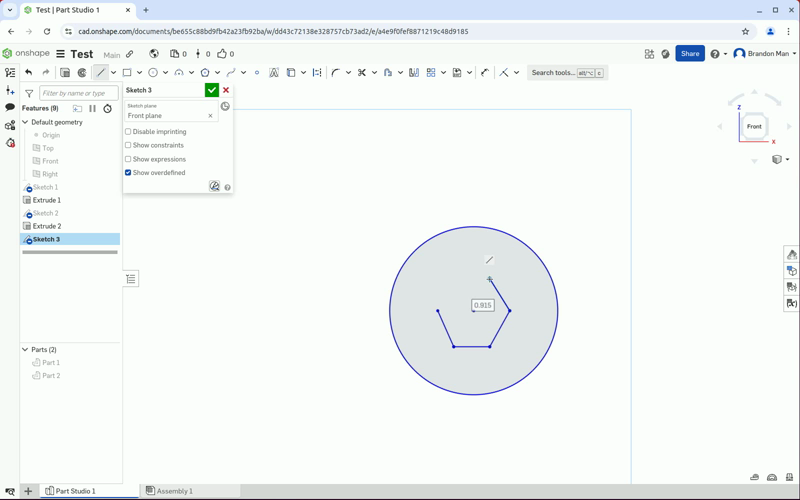
scroll(-6)
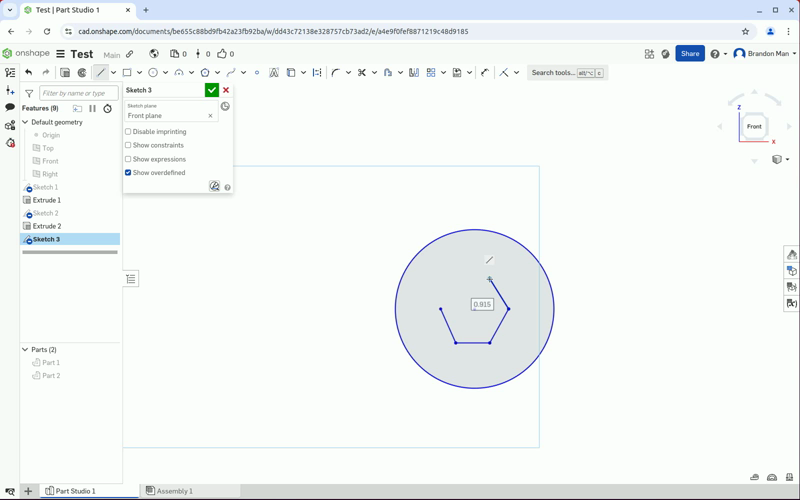
scroll(-6)
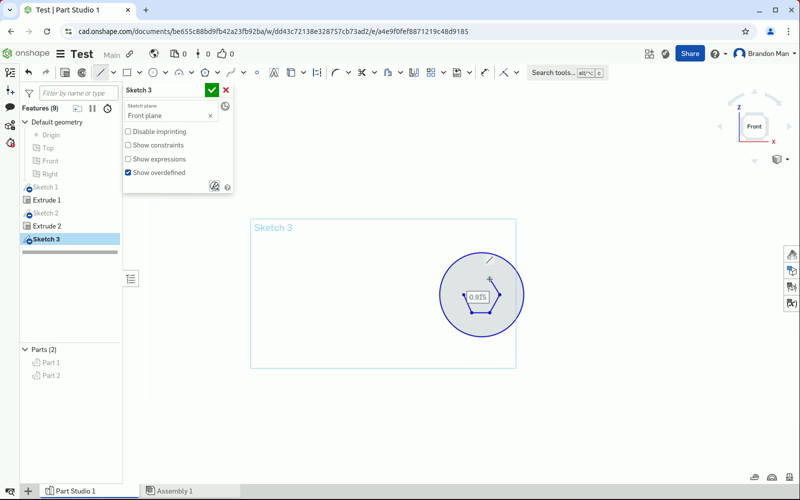
scroll(-6)
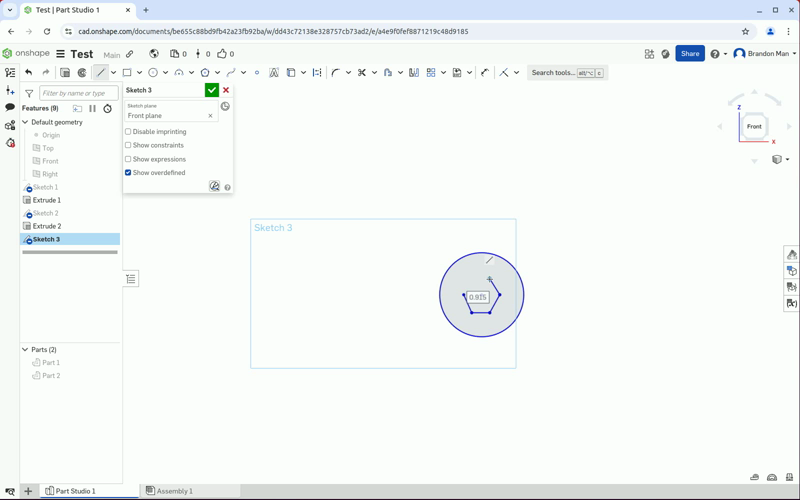
scroll(-6)
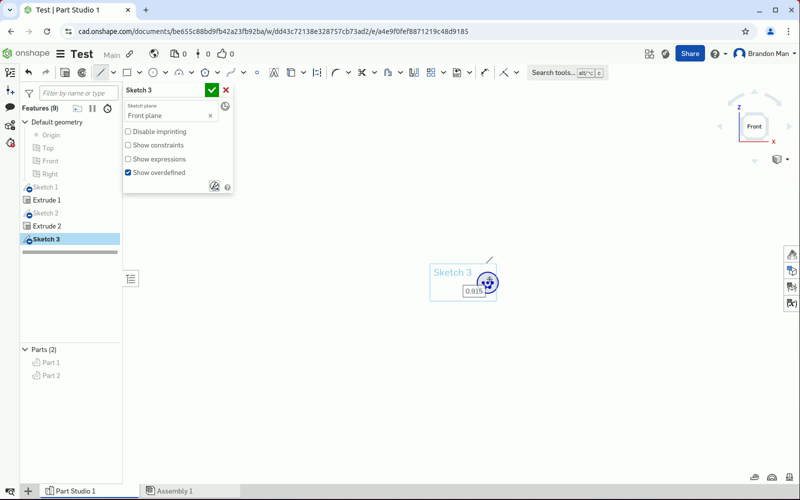
key_up(shift)
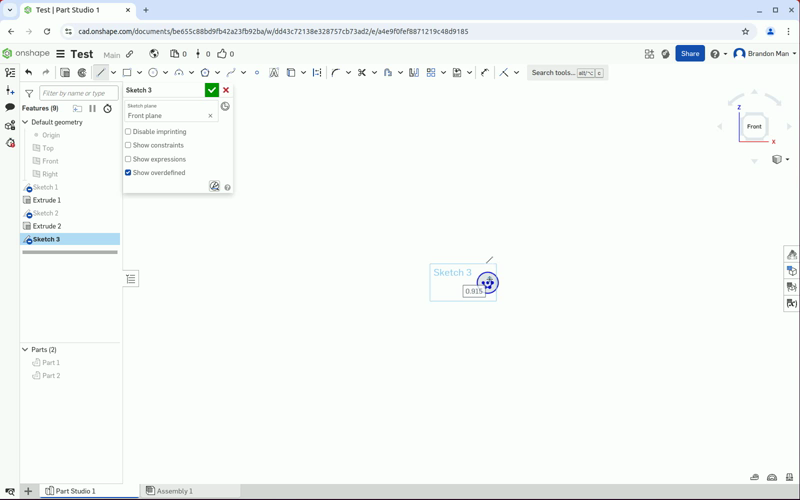
key_down(shift)
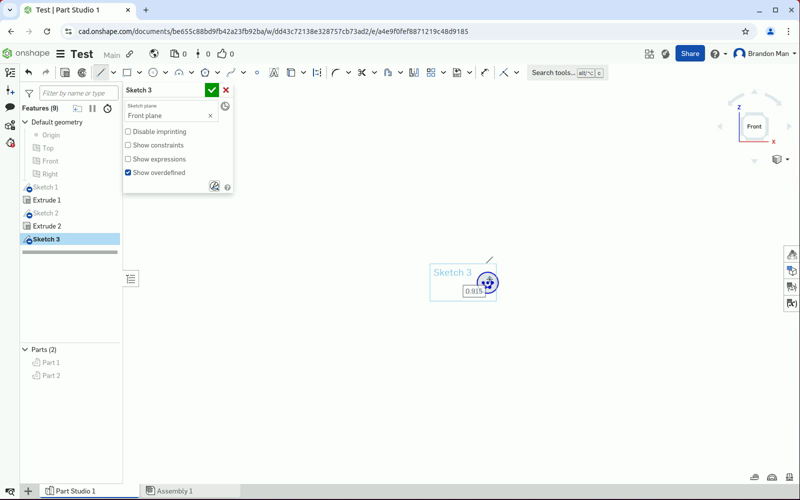
mouse_move(519, 278)
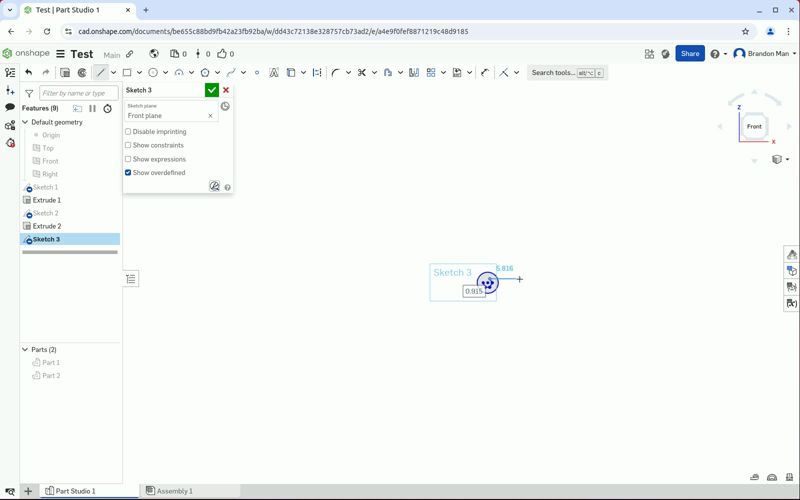
mouse_move(485, 278)
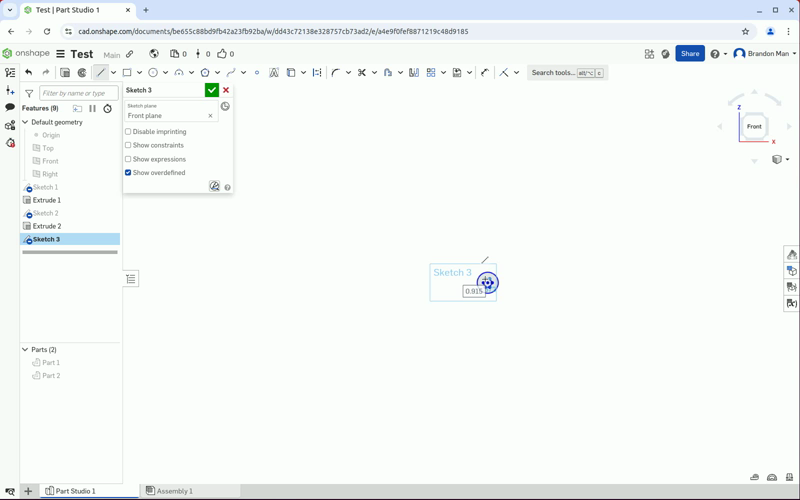
scroll(6)
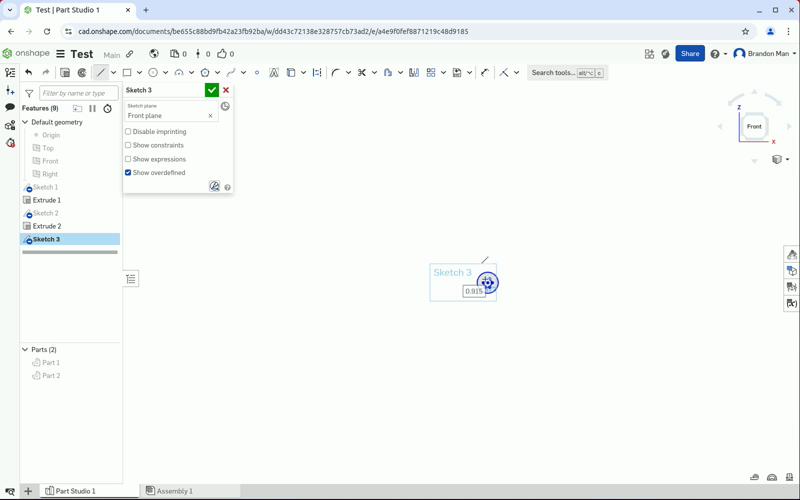
scroll(6)
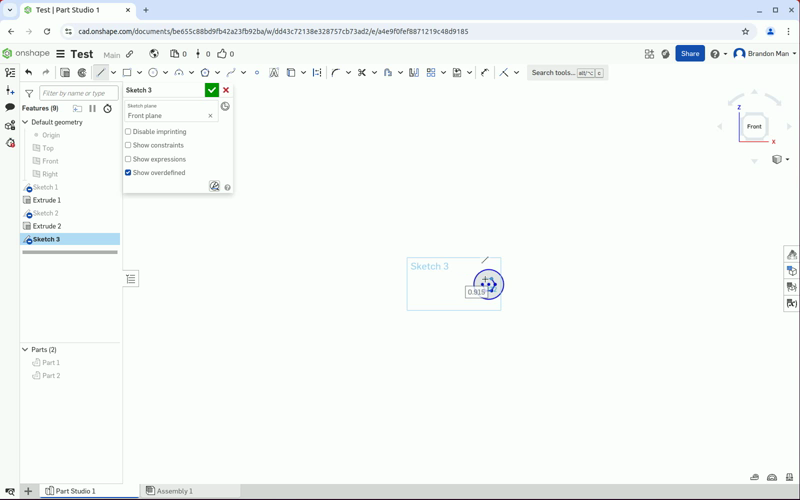
scroll(6)
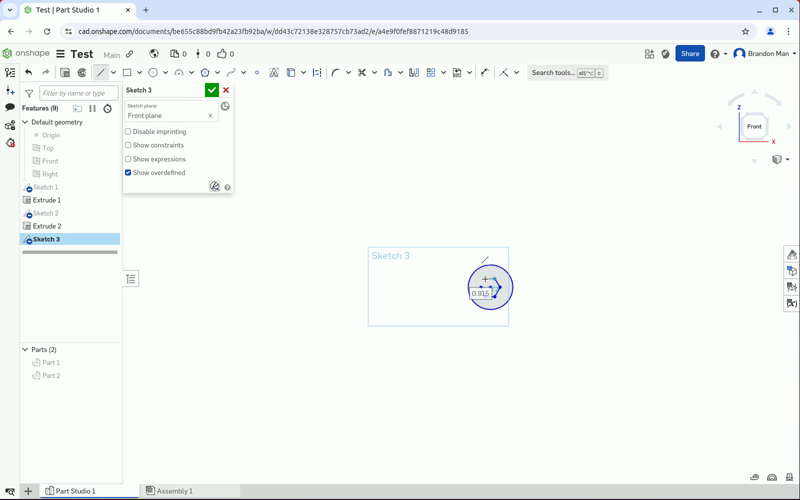
scroll(6)
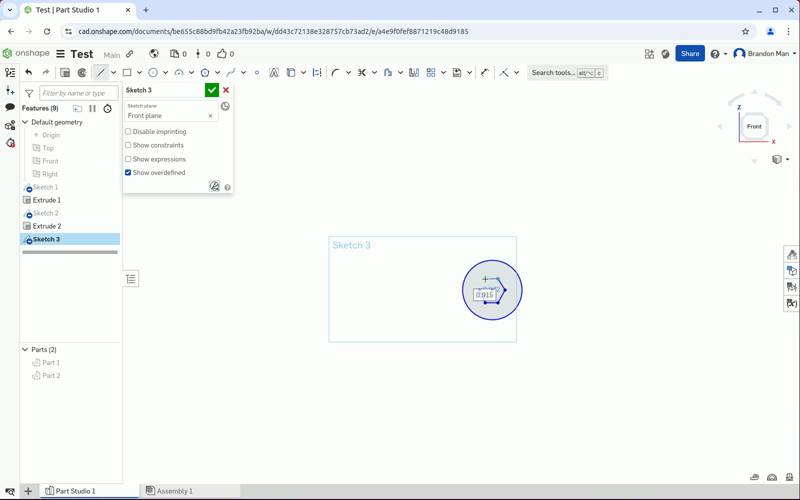
scroll(6)
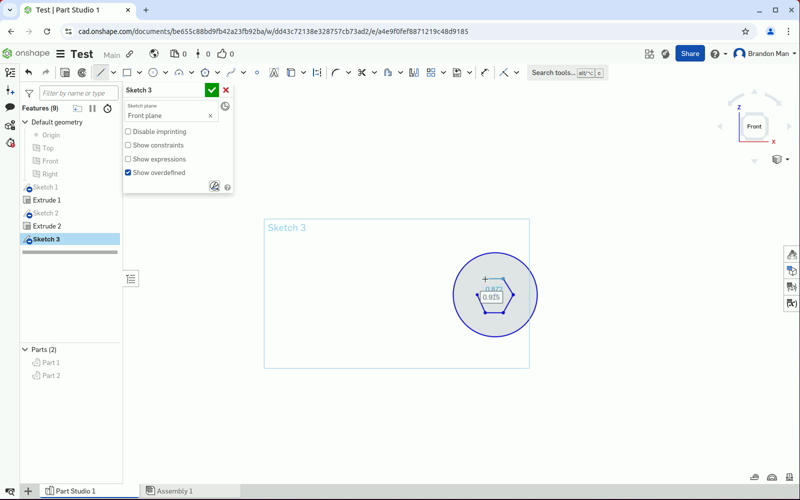
scroll(6)
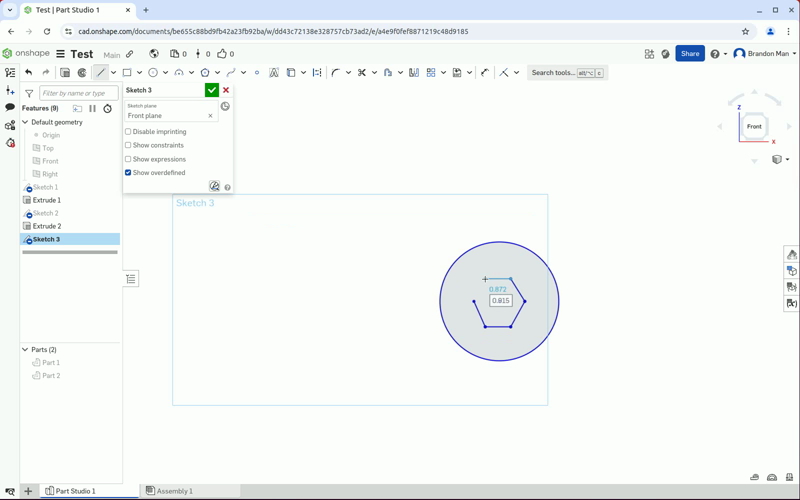
scroll(6)
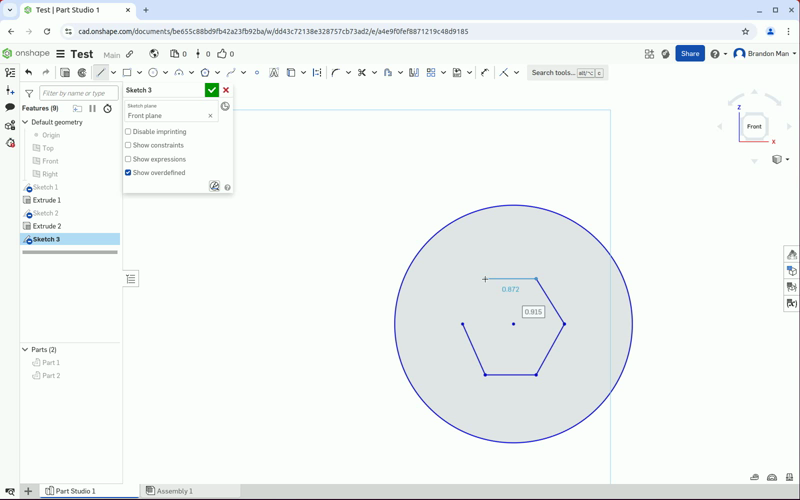
click(485, 278)
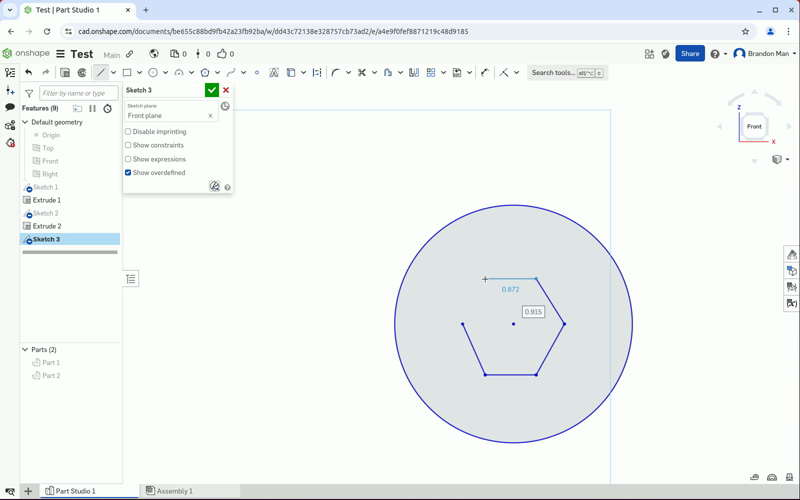
scroll(-6)
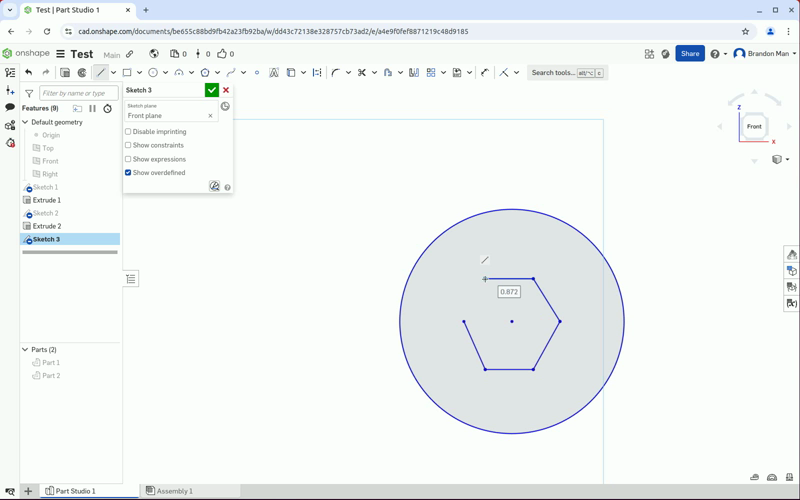
scroll(-6)
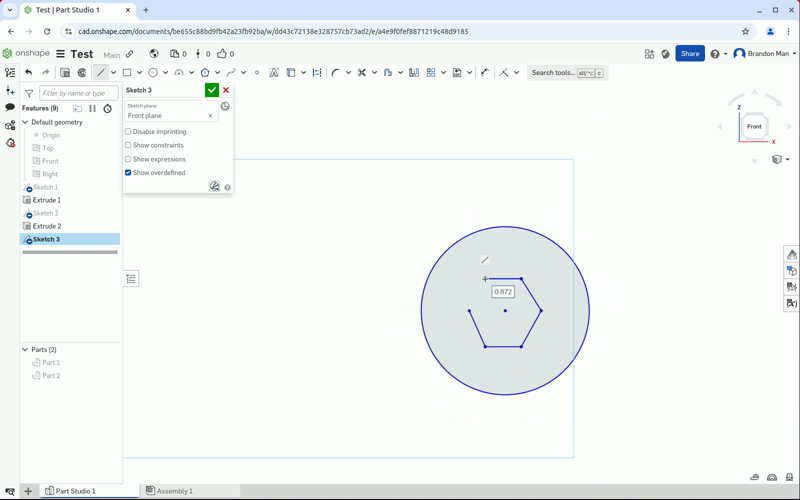
scroll(-6)
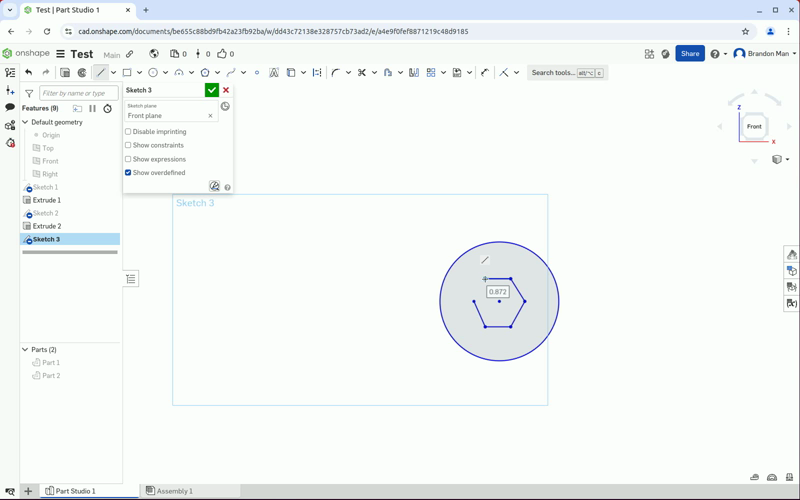
scroll(-6)
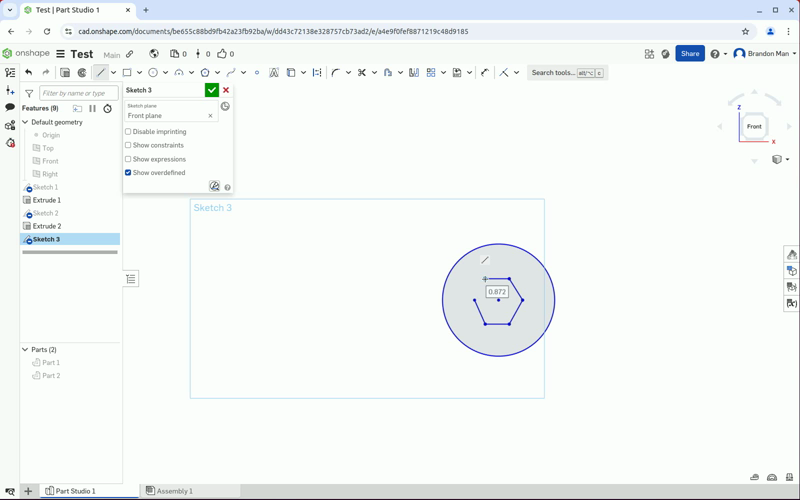
scroll(-6)
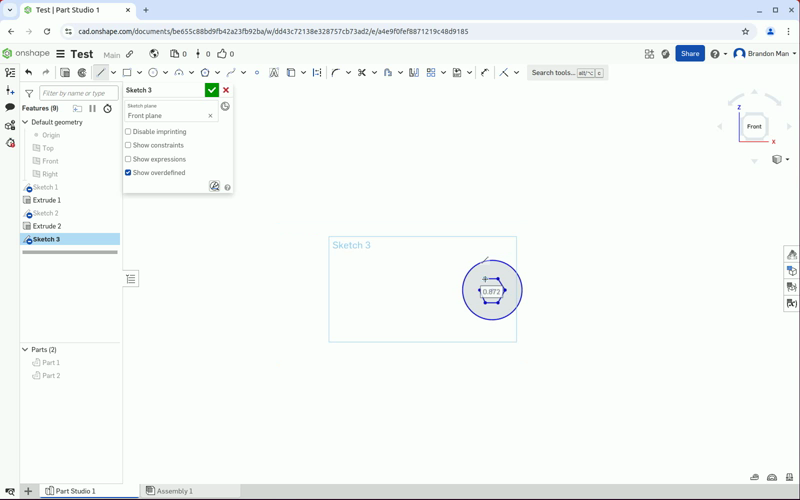
scroll(-6)
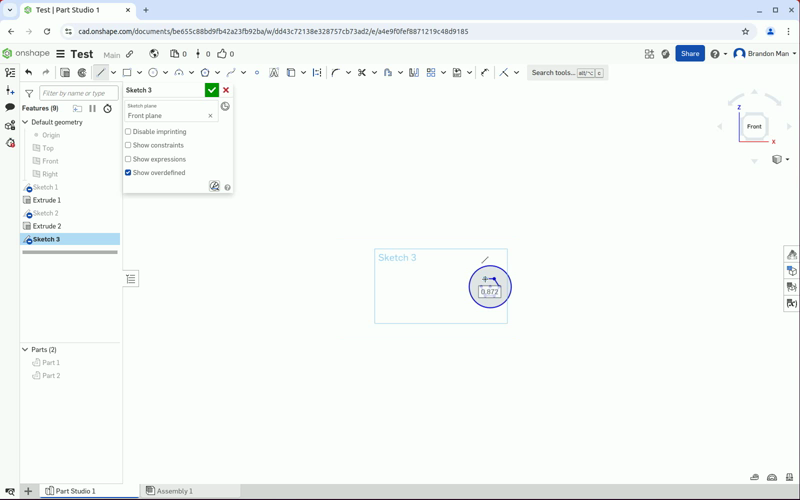
scroll(-6)
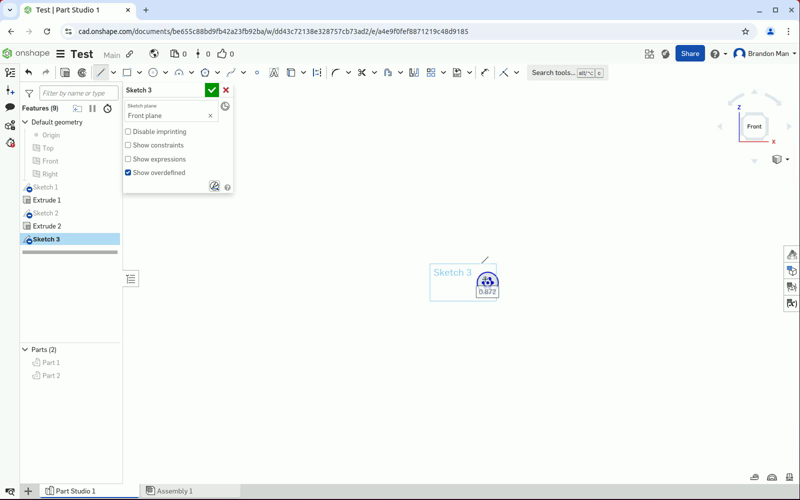
key_up(shift)
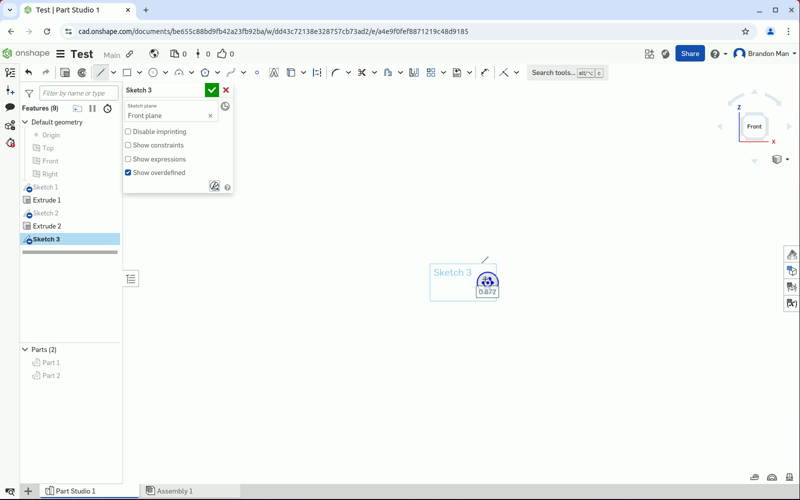
mouse_move(515, 278)
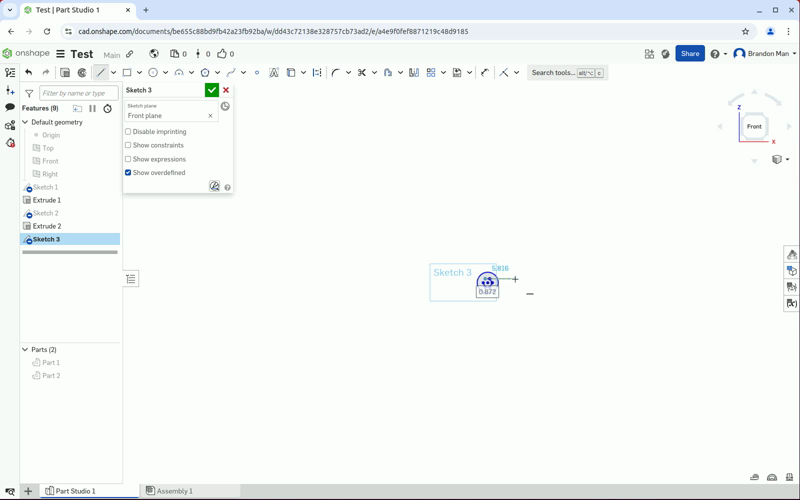
key_down(shift)
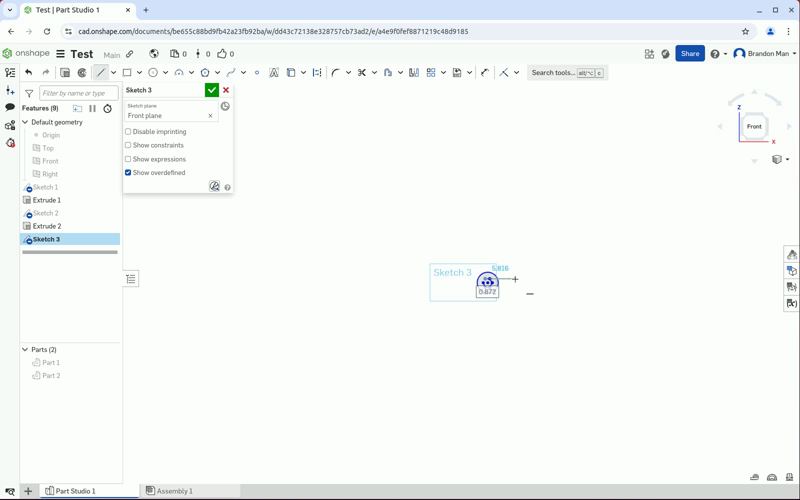
mouse_move(483, 282)
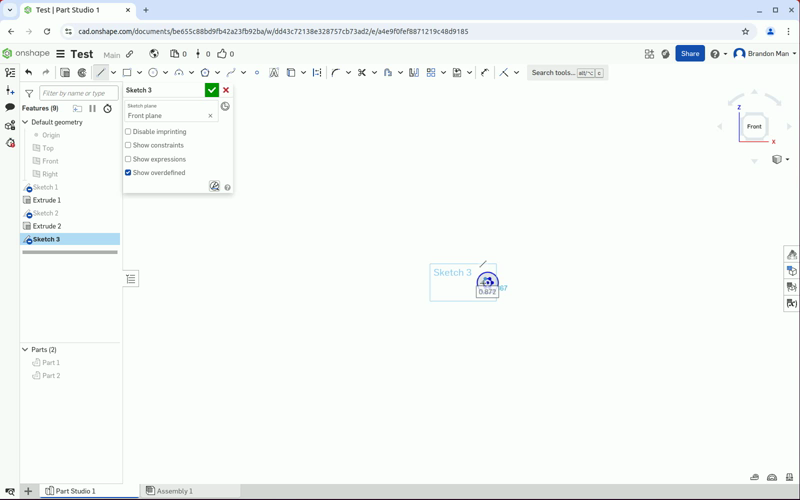
scroll(6)
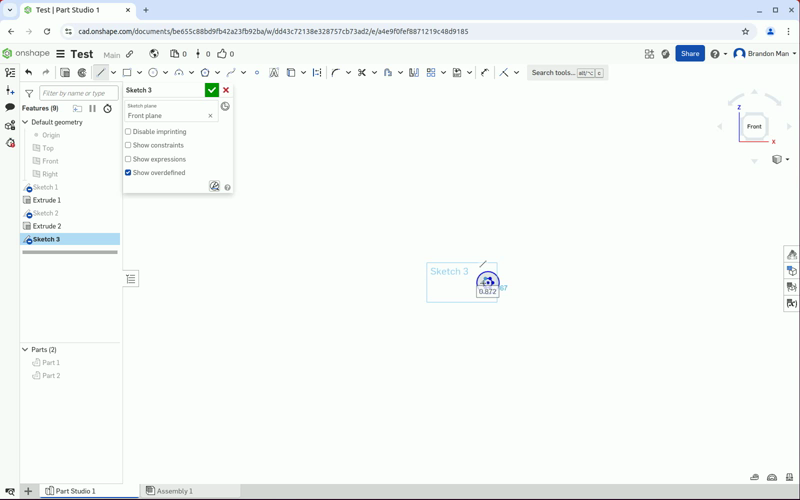
scroll(6)
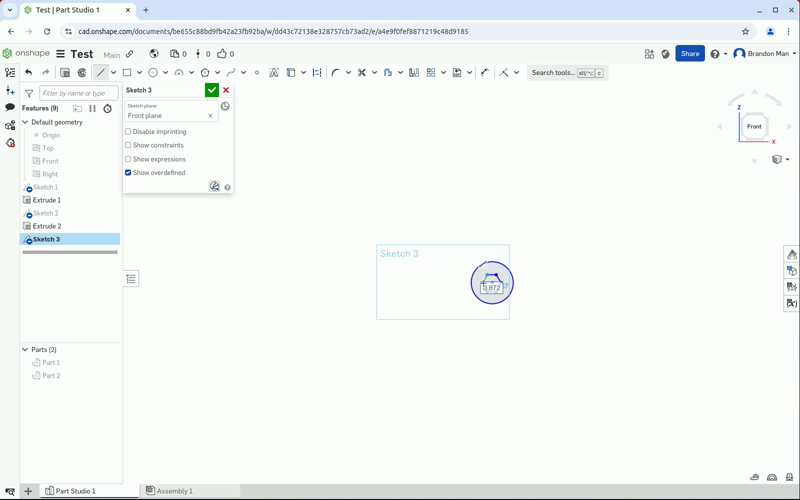
scroll(6)
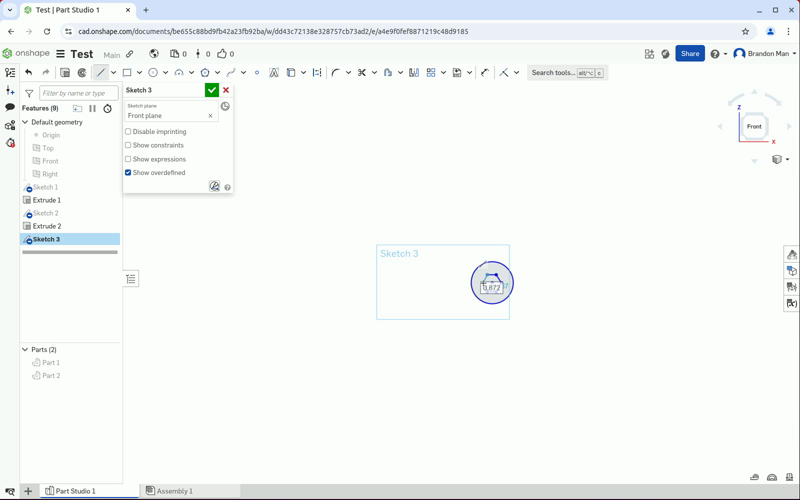
scroll(6)
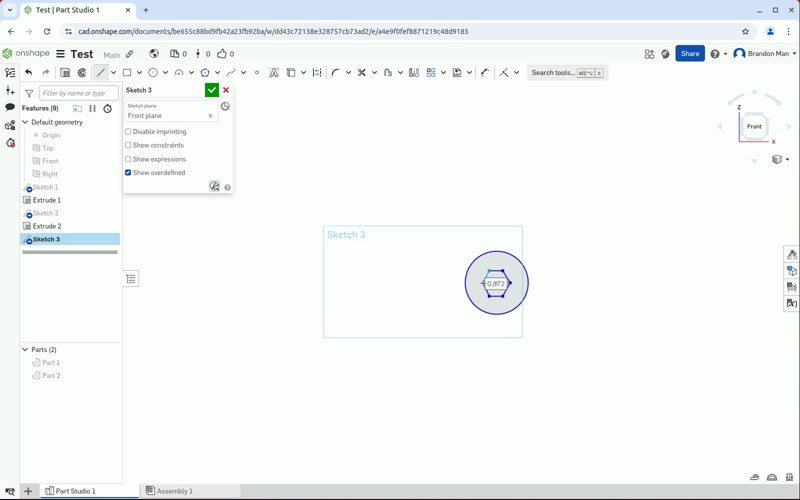
scroll(6)
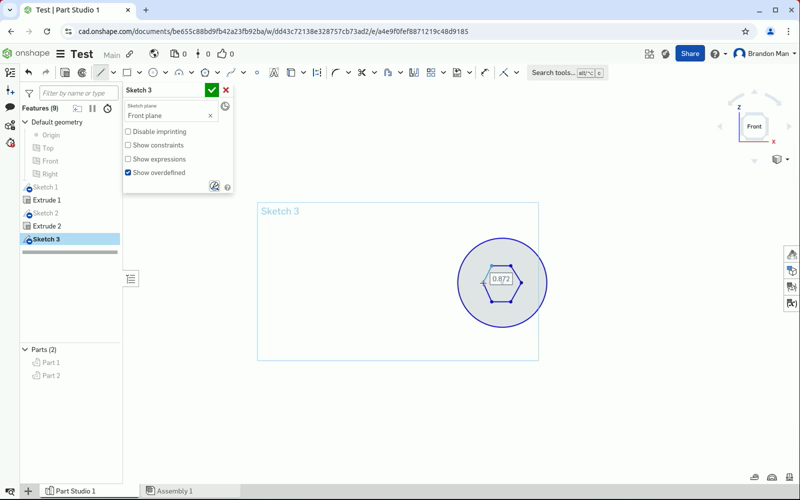
scroll(6)
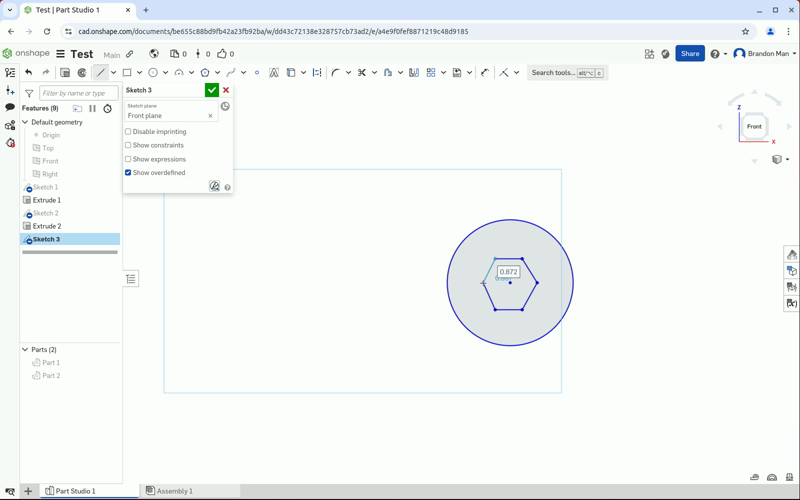
scroll(6)
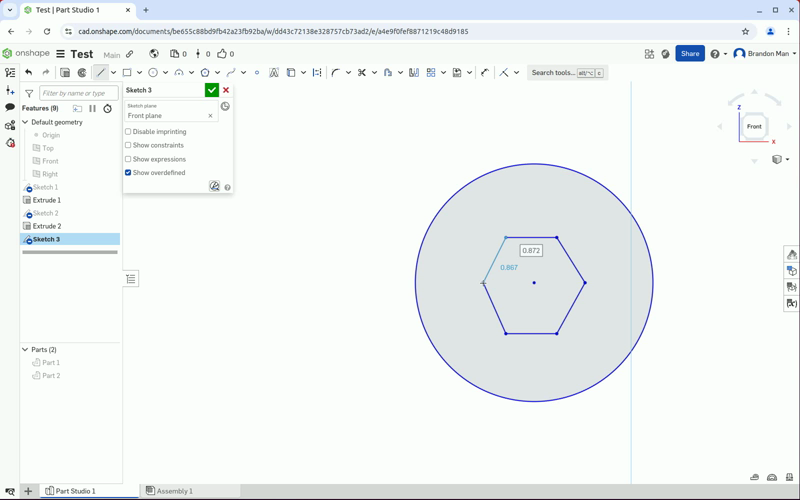
key_up(shift)
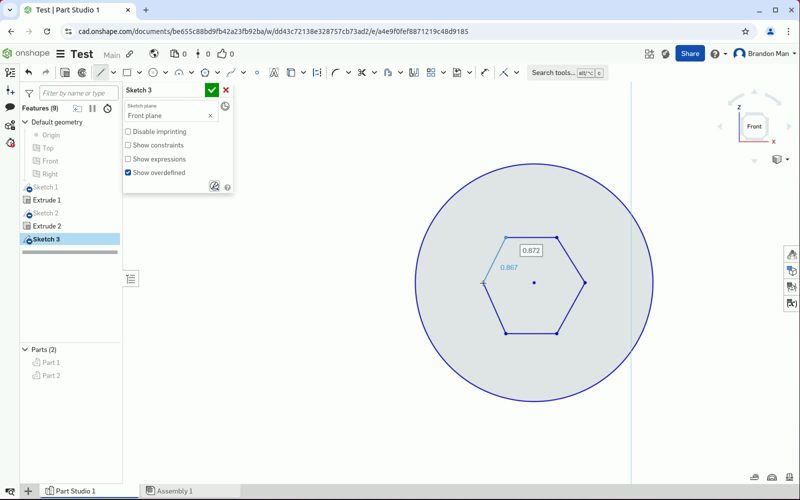
click(483, 282)
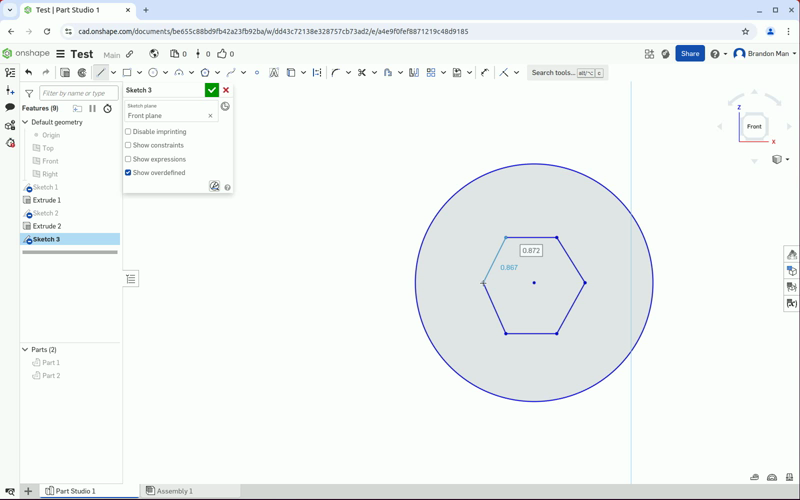
scroll(-6)
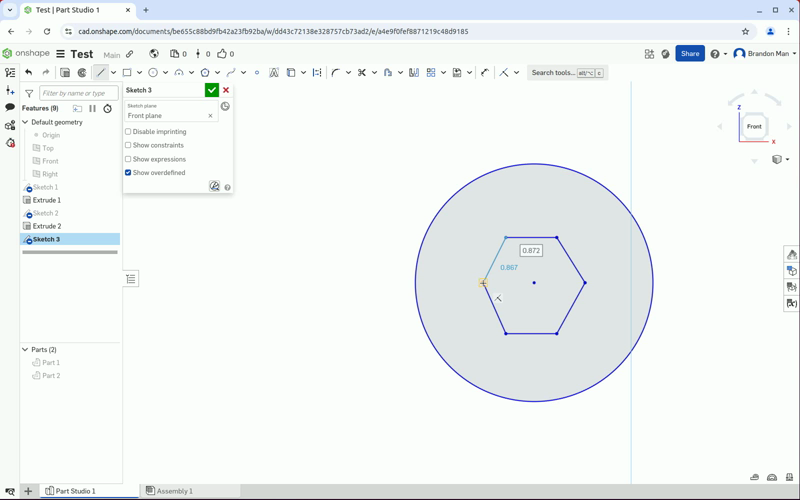
scroll(-6)
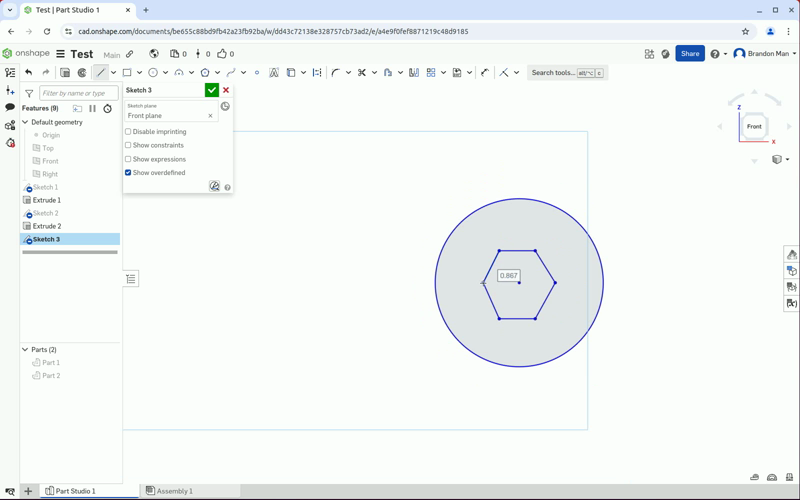
scroll(-6)
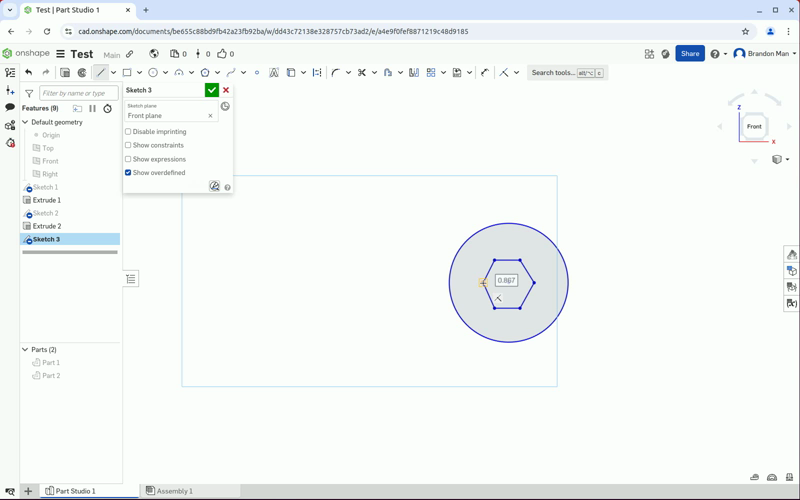
scroll(-6)
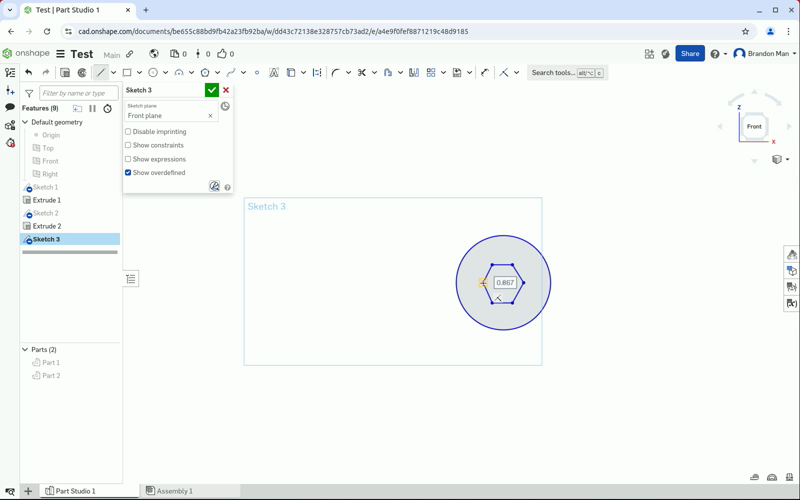
scroll(-6)
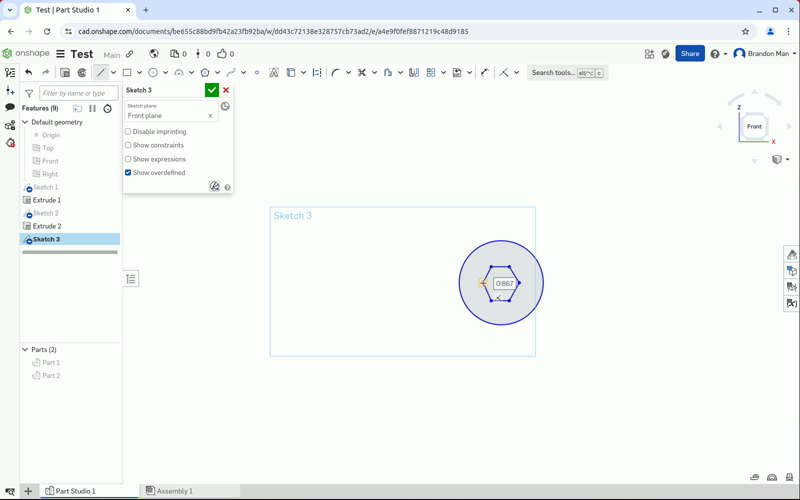
scroll(-6)
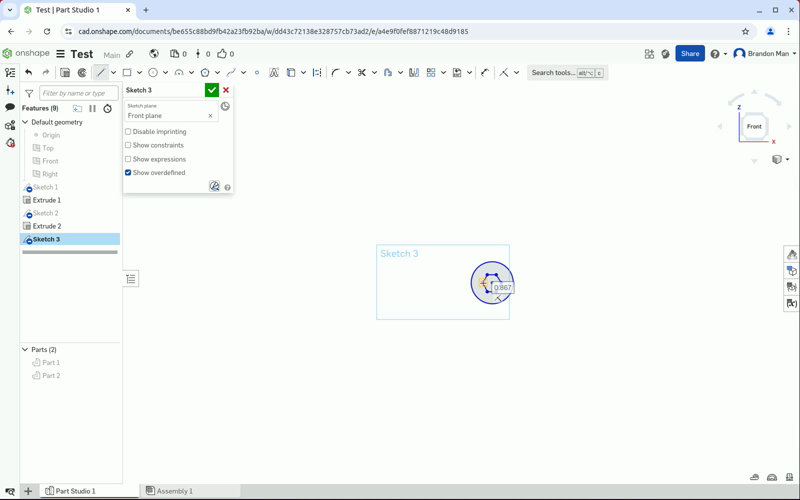
scroll(-6)
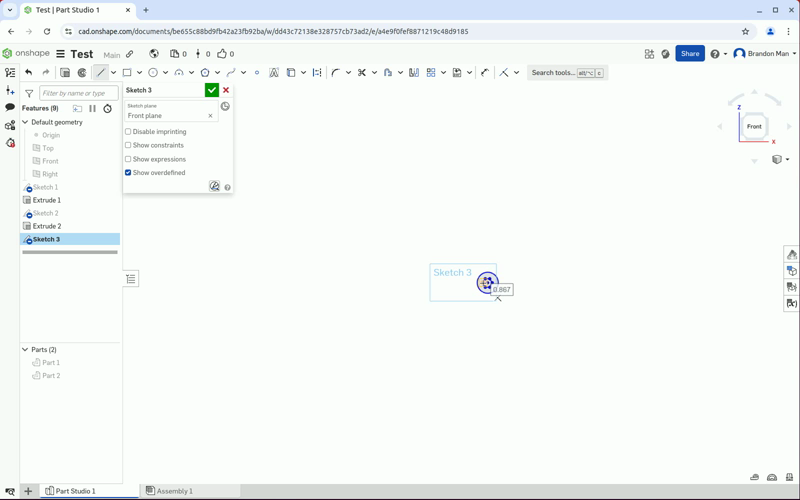
key(esc)
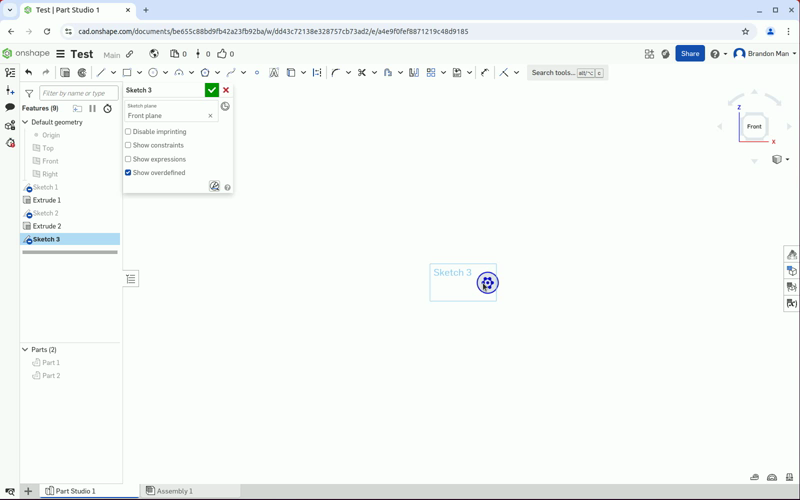
mouse_move(491, 280)
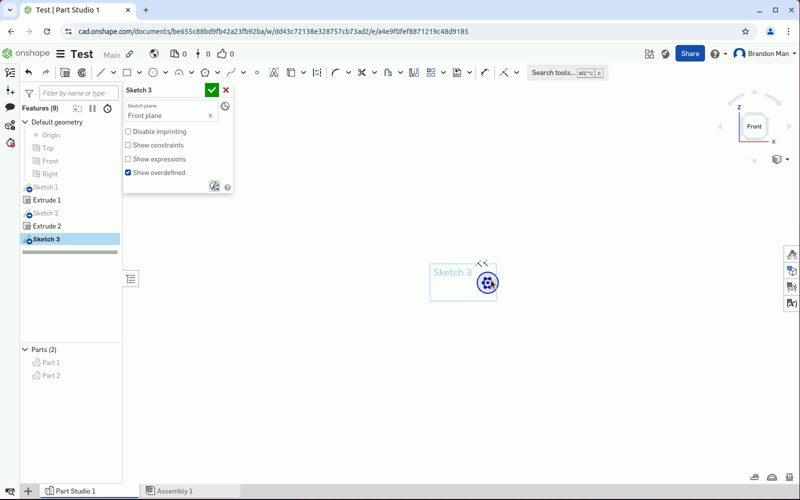
scroll(6)
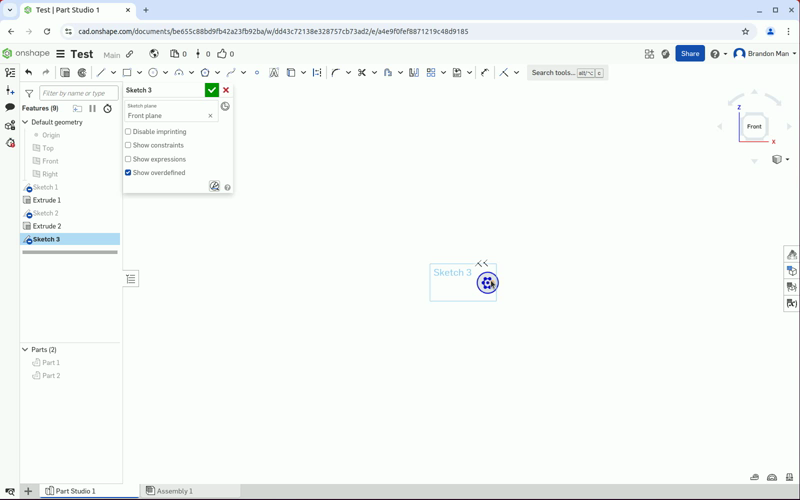
scroll(6)
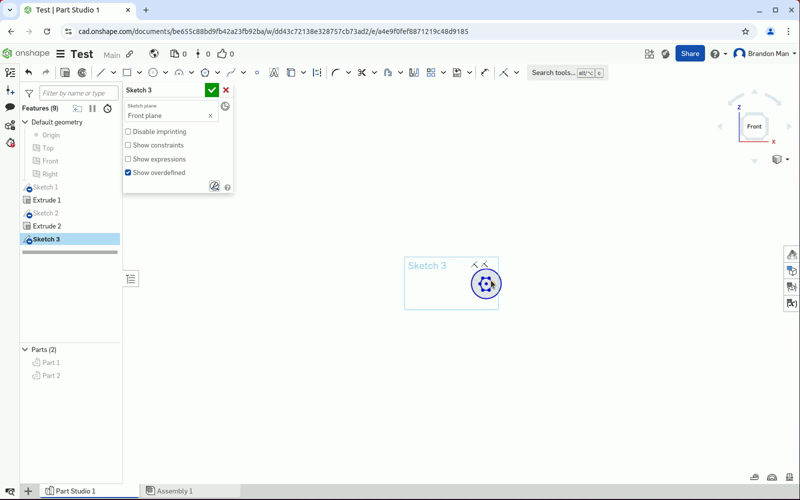
scroll(6)
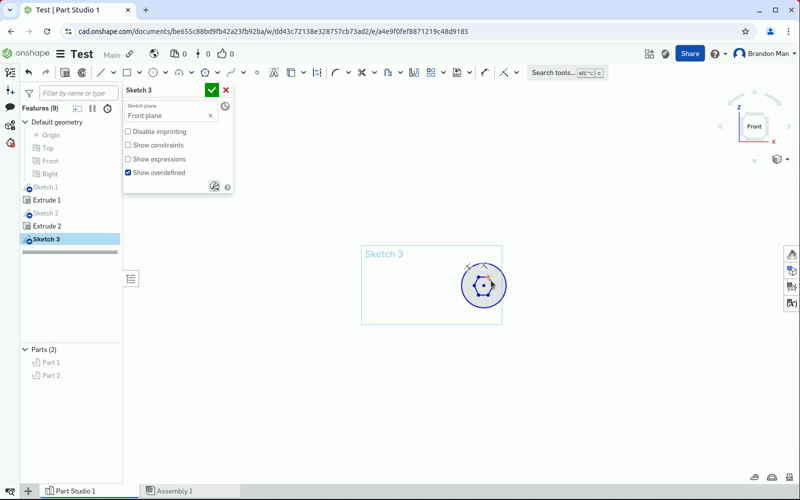
scroll(6)
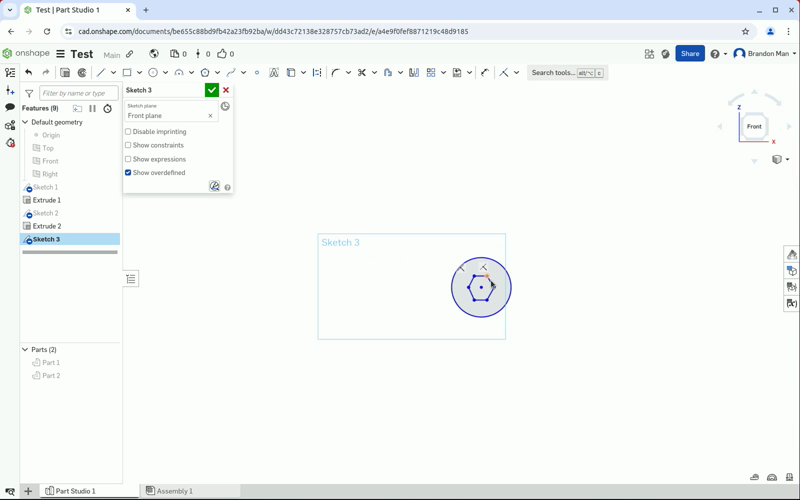
scroll(6)
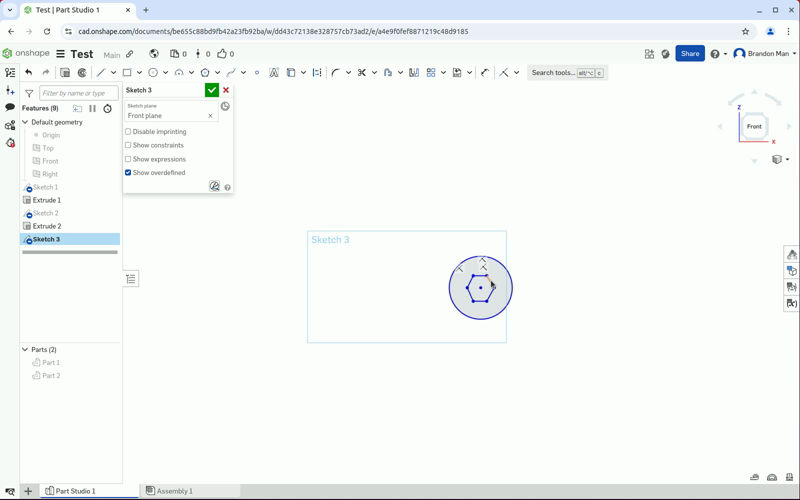
scroll(6)
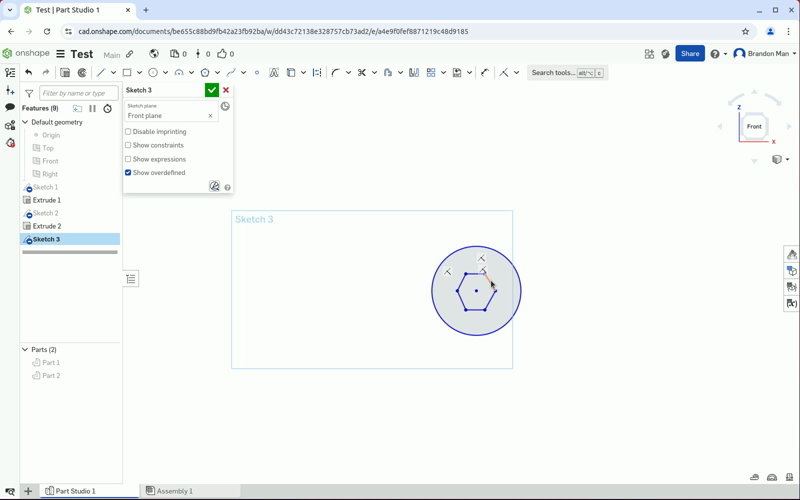
scroll(6)
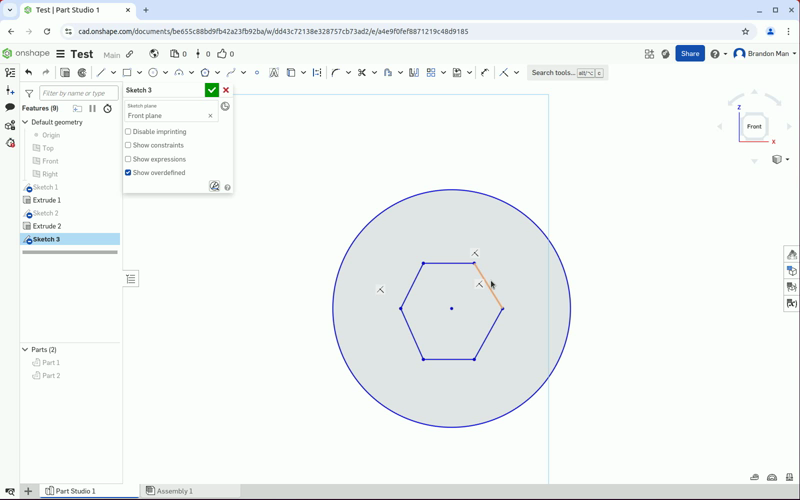
click(491, 280)
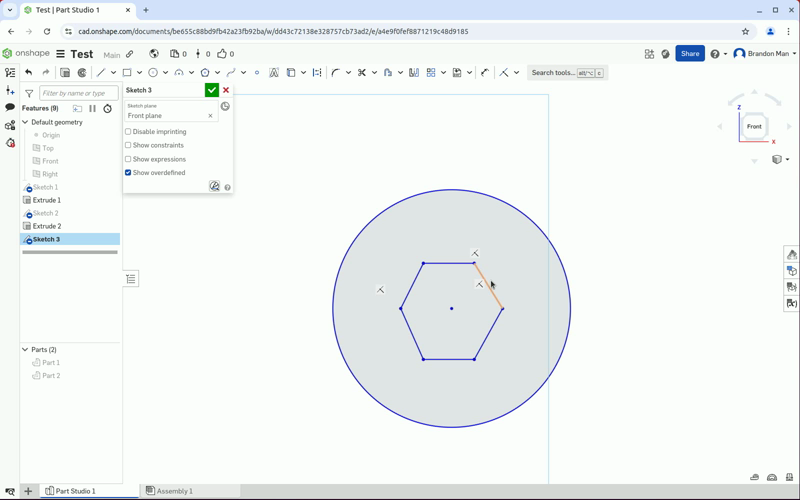
scroll(-6)
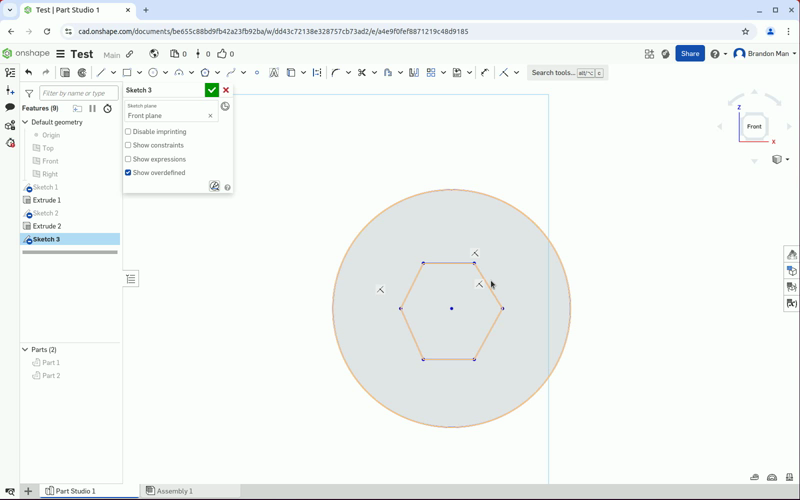
scroll(-6)
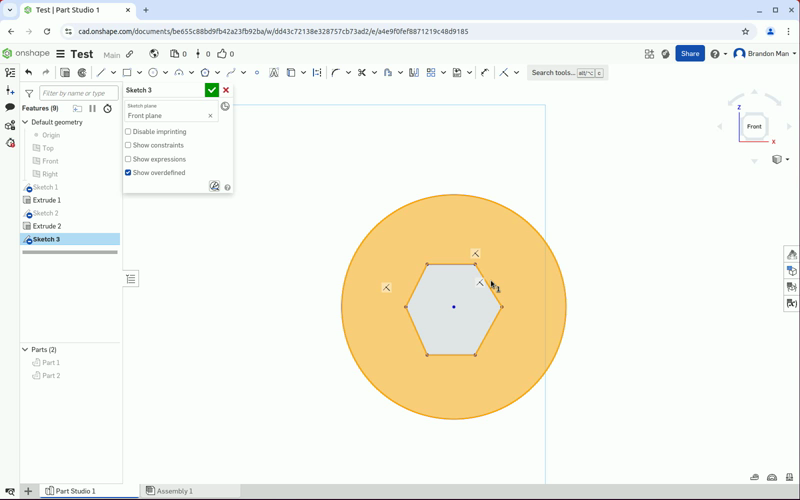
scroll(-6)
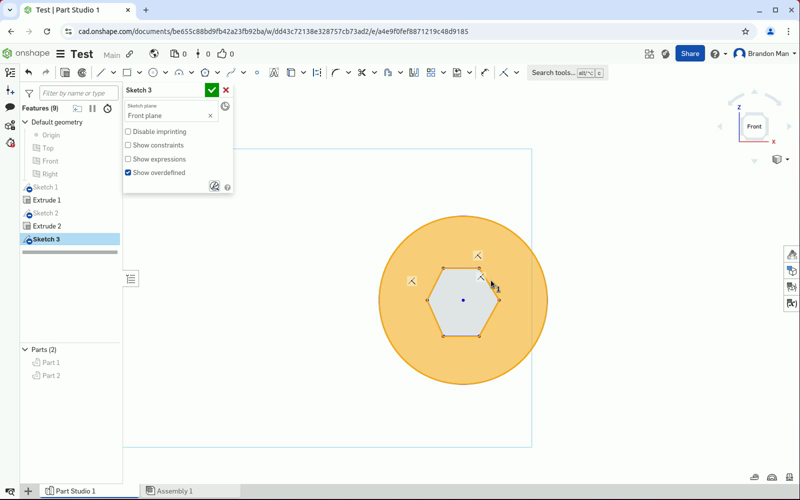
scroll(-6)
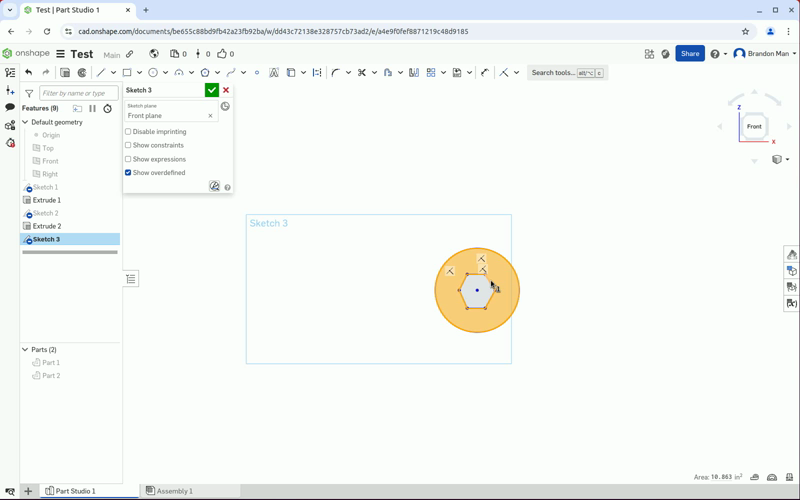
scroll(-6)
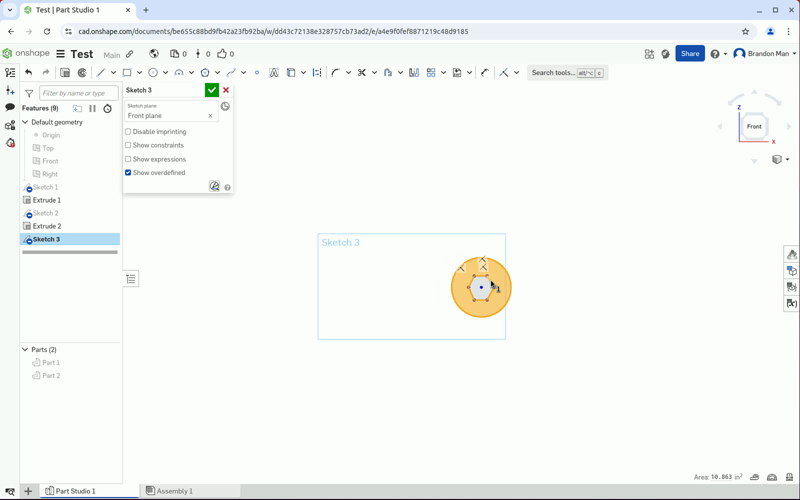
scroll(-6)
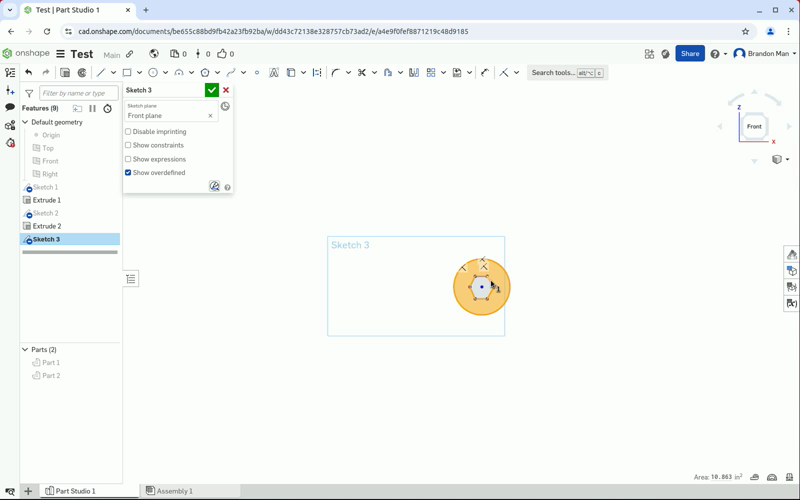
scroll(-6)
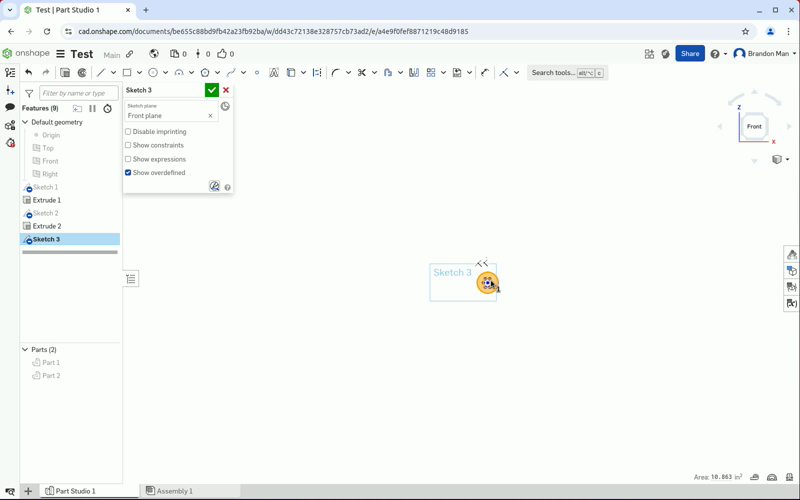
mouse_move(73, 352)
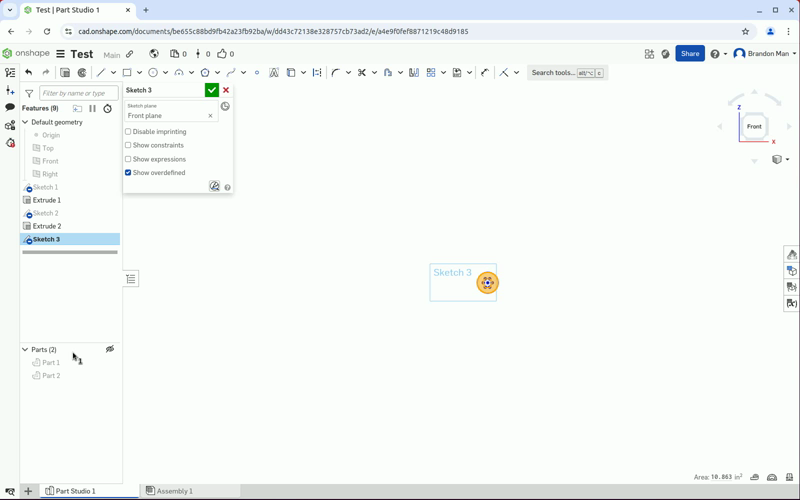
key(shift+y)
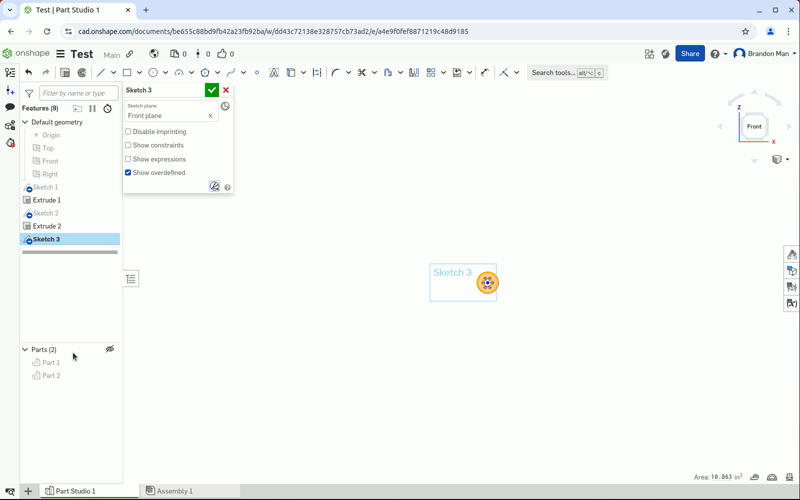
key(shift+e)
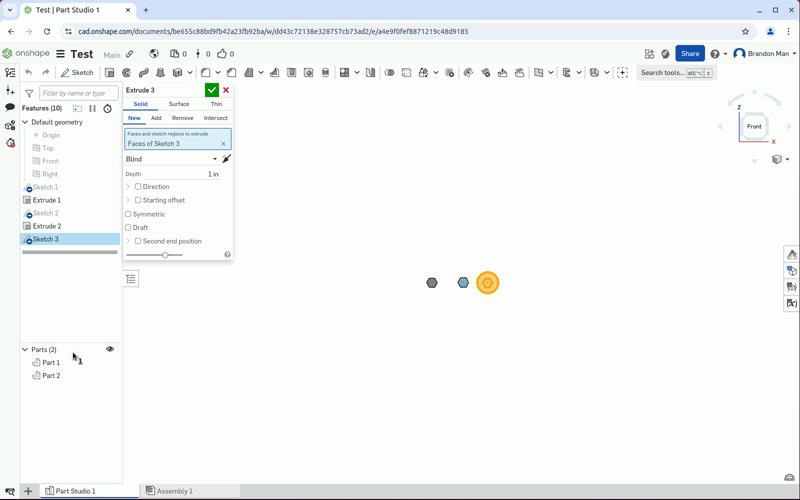
mouse_move(143, 106)
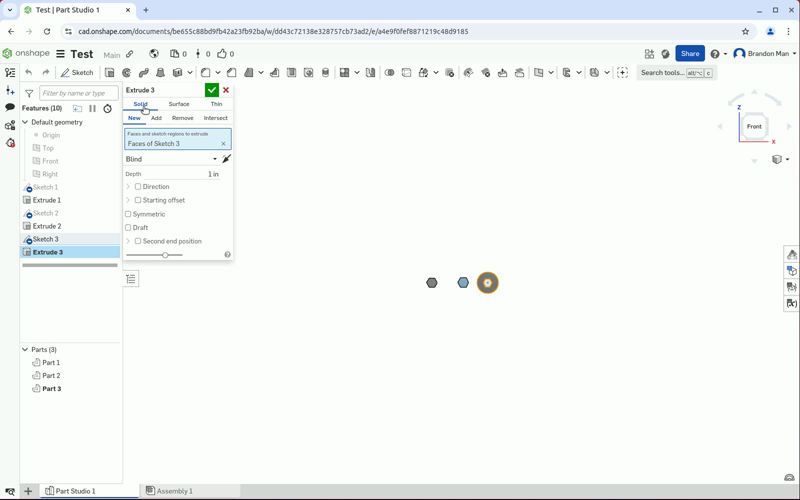
click(143, 106)
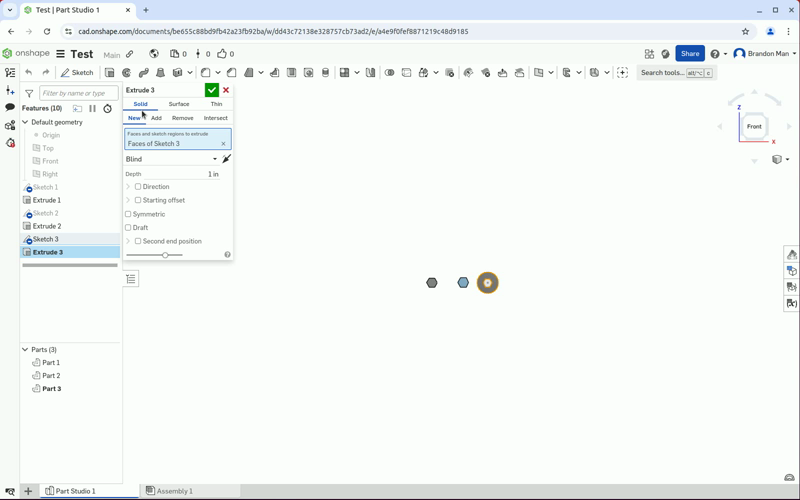
mouse_move(137, 120)
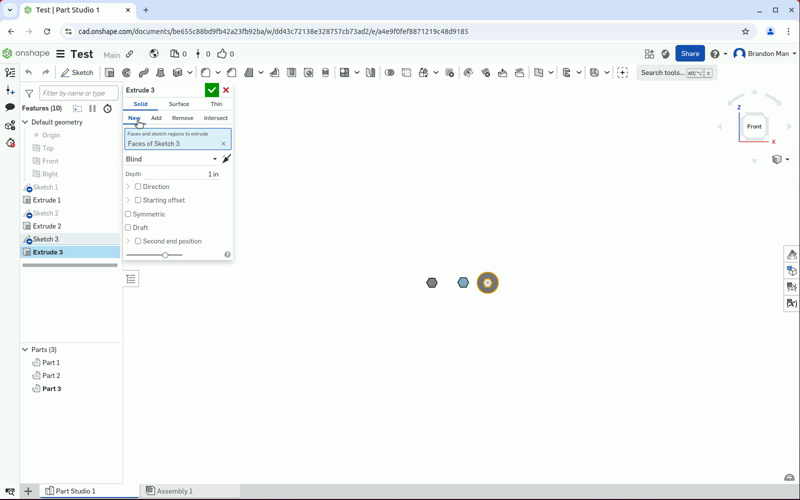
click(137, 120)
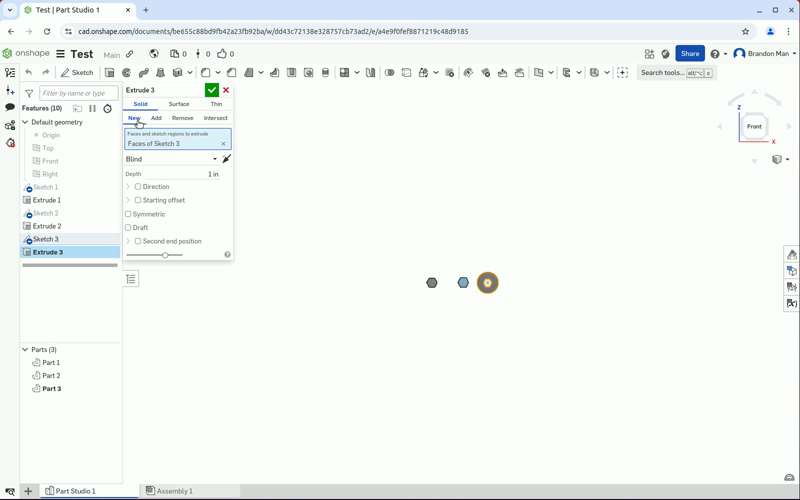
key(tab, 4)
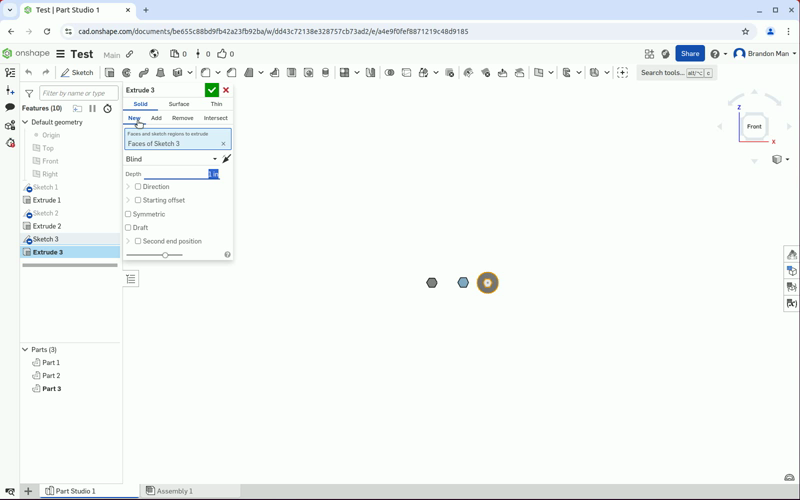
text(4.574)
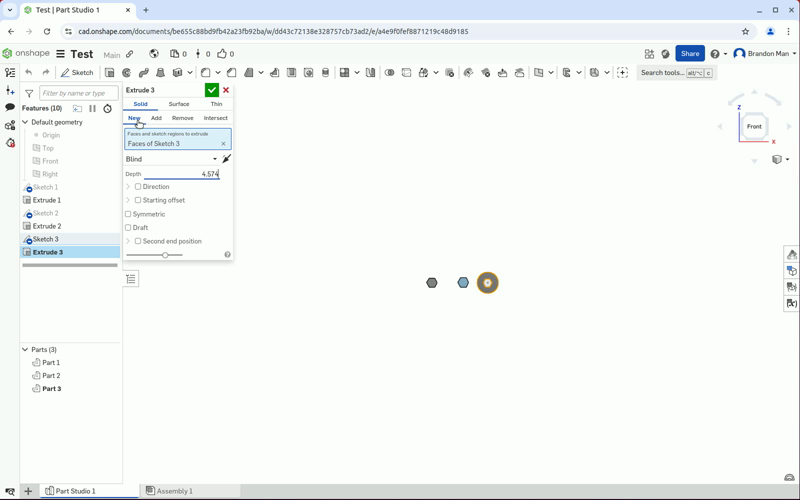
key(enter)
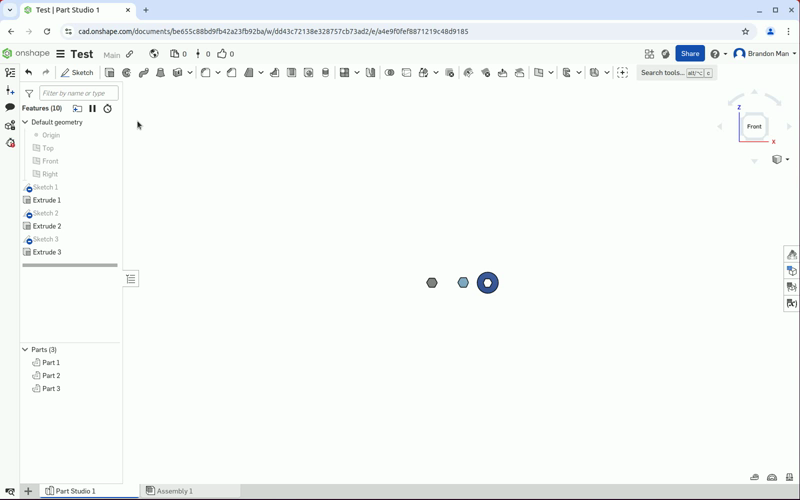
key(shift+h)
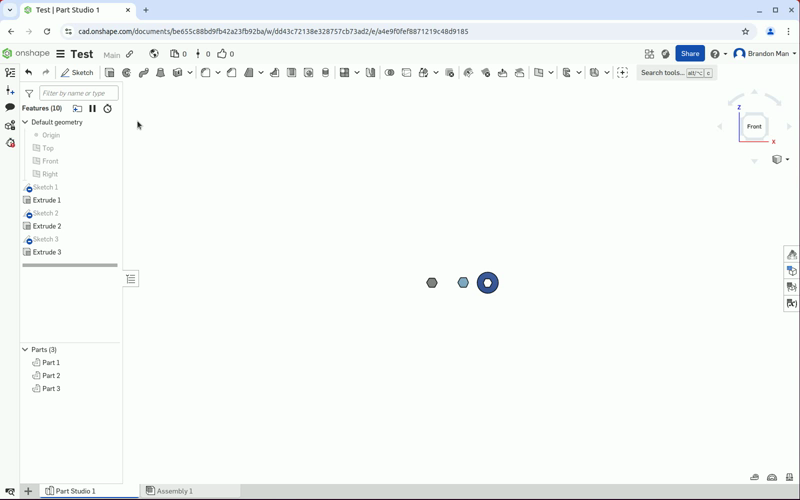
key(shift+h)
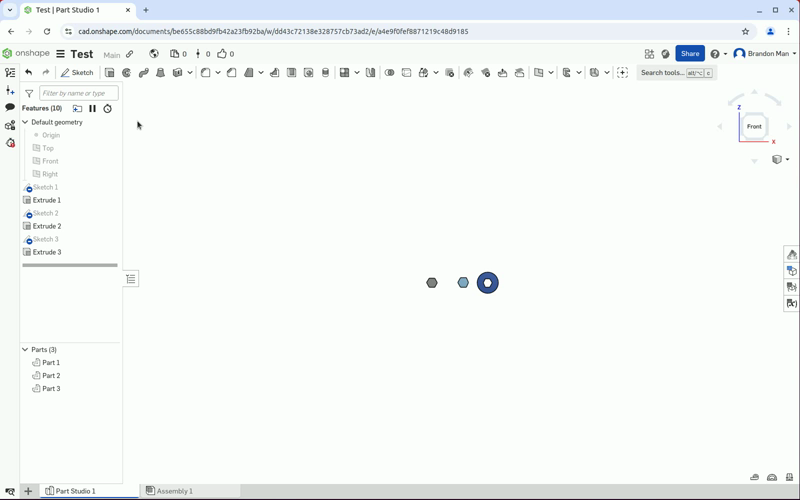
mouse_move(73, 189)
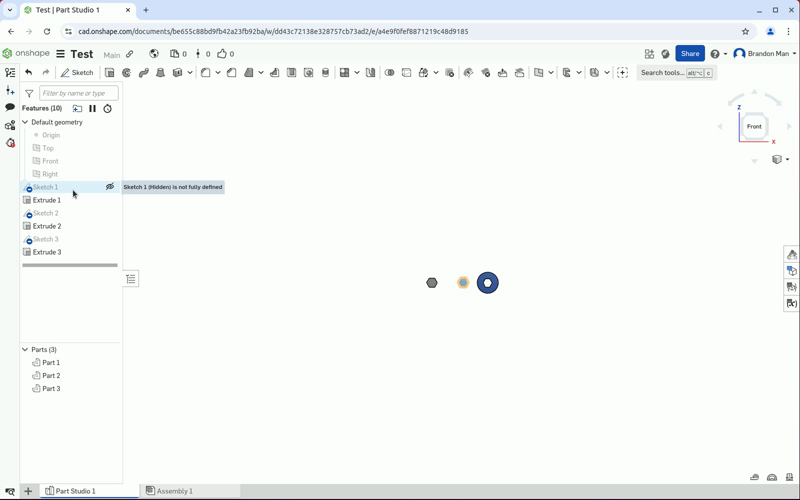
click(73, 189)
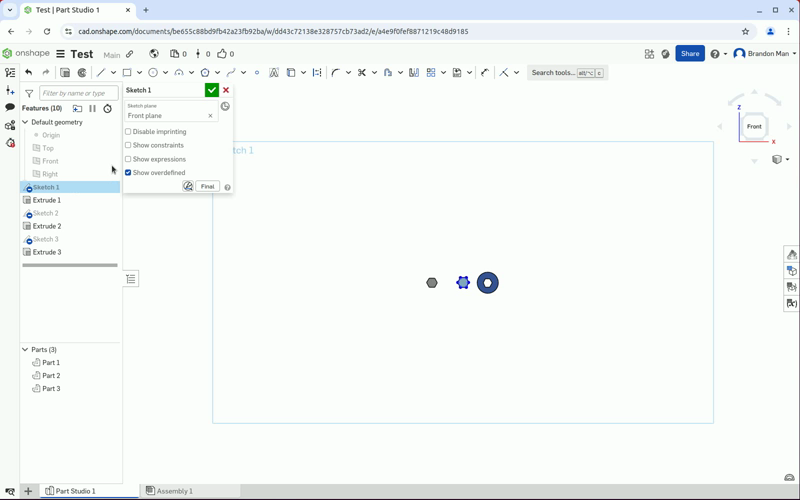
mouse_move(229, 92)
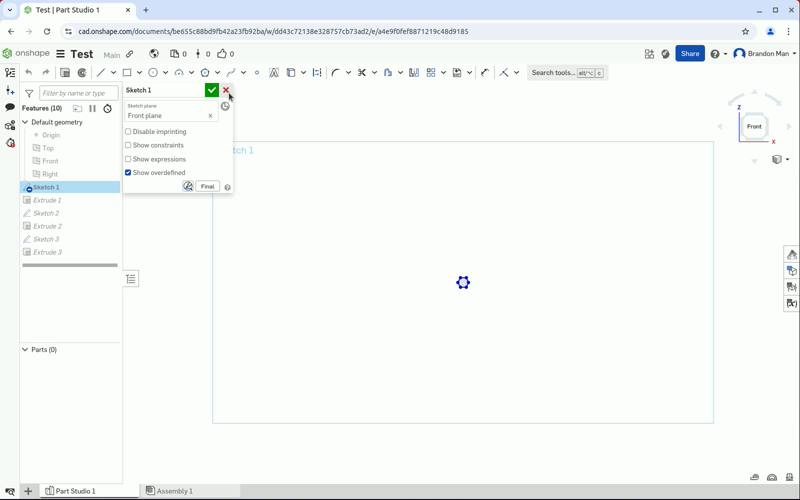
click(229, 92)
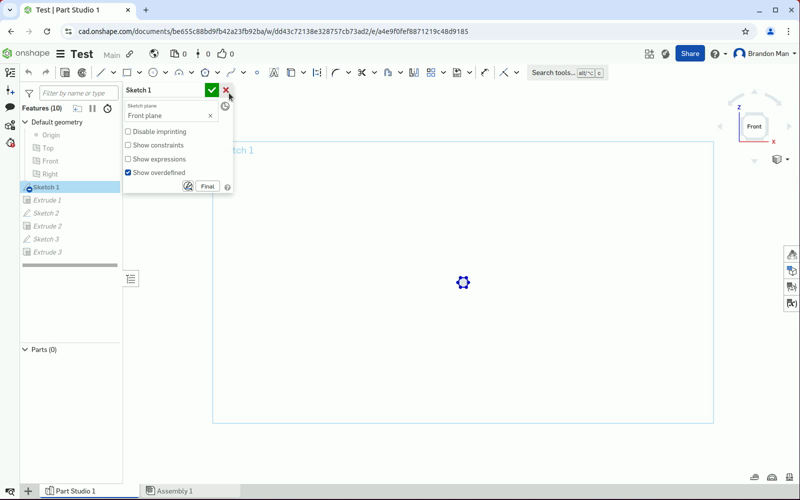
key(shift+s)
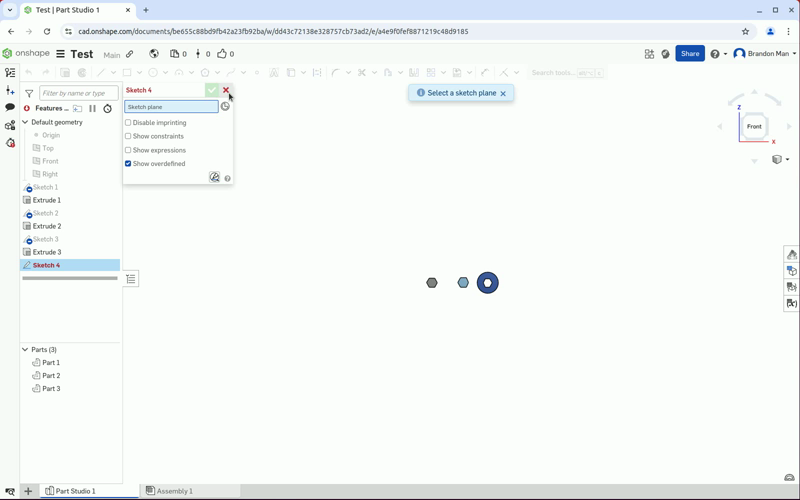
mouse_move(73, 163)
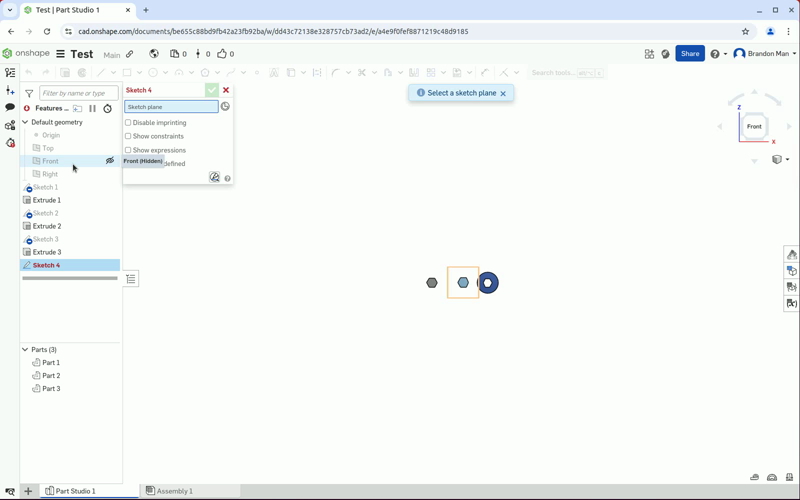
click(73, 163)
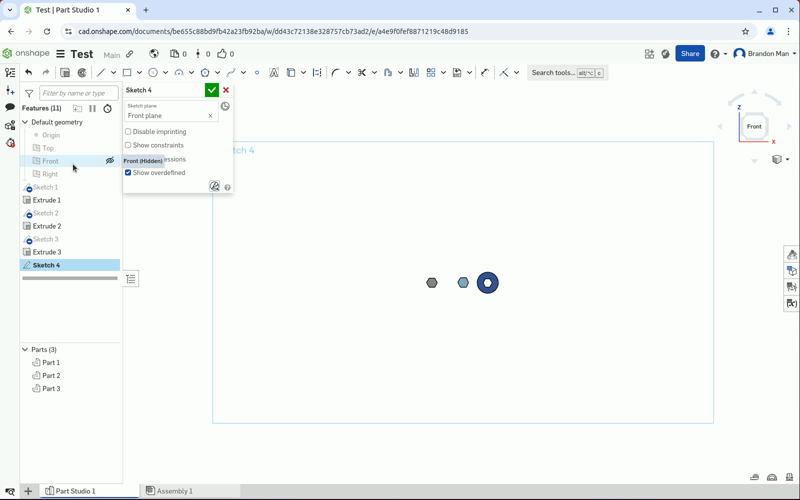
mouse_move(73, 352)
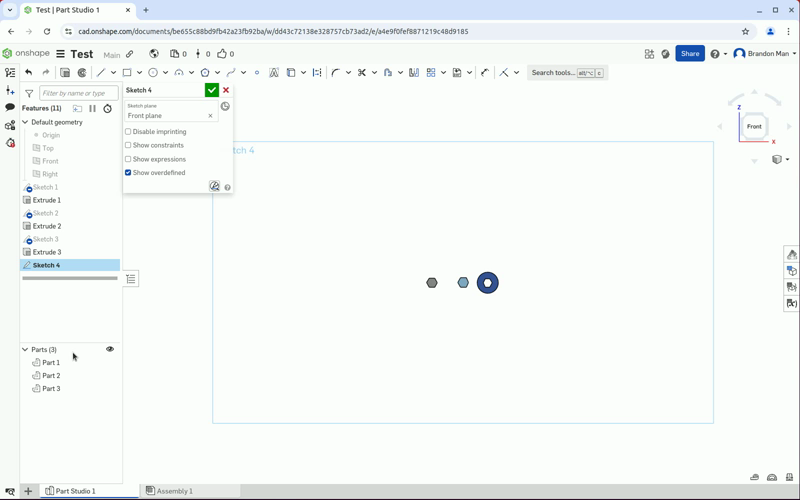
key(y)
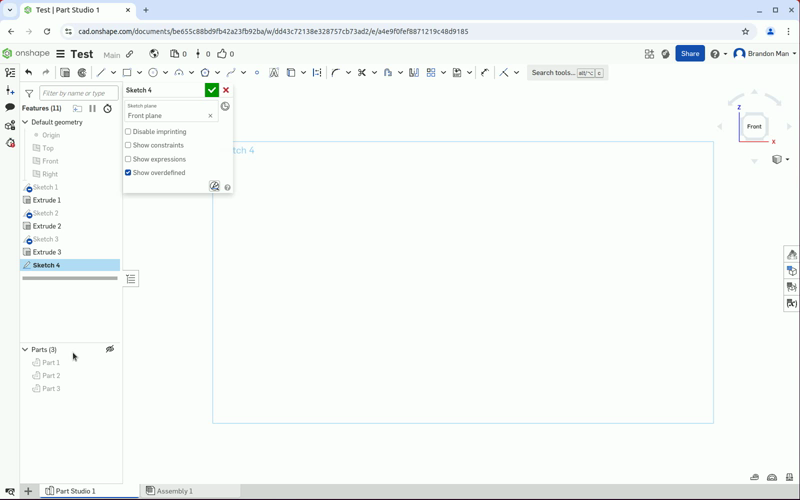
key(c)
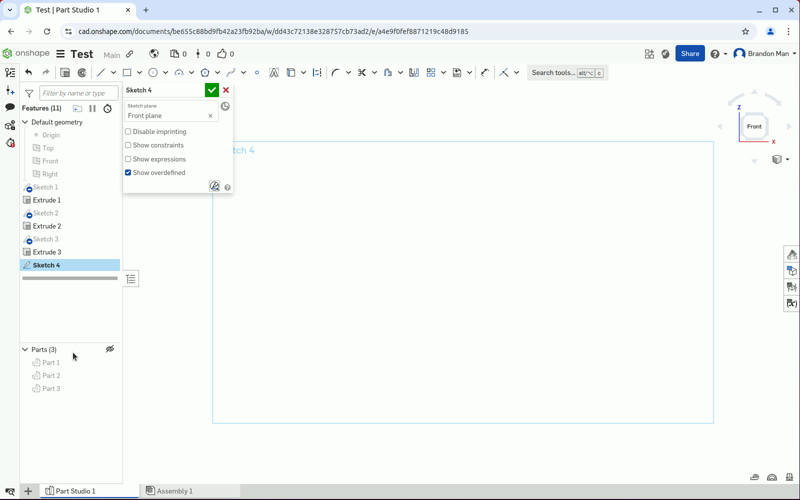
key_down(shift)
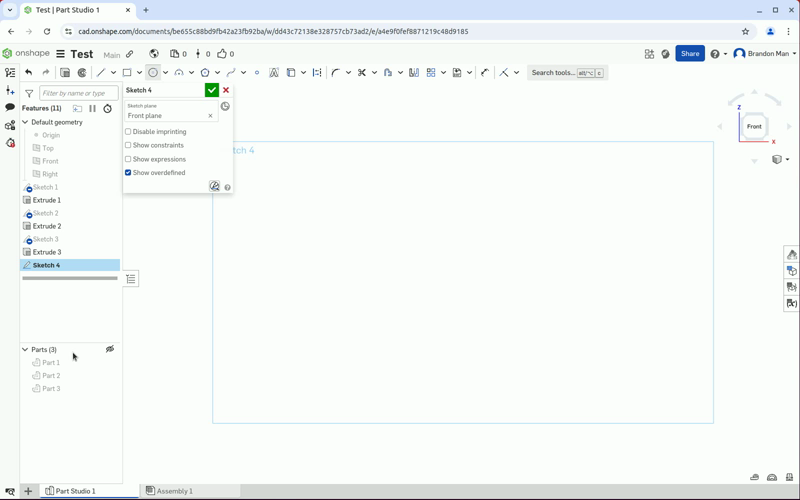
mouse_move(513, 282)
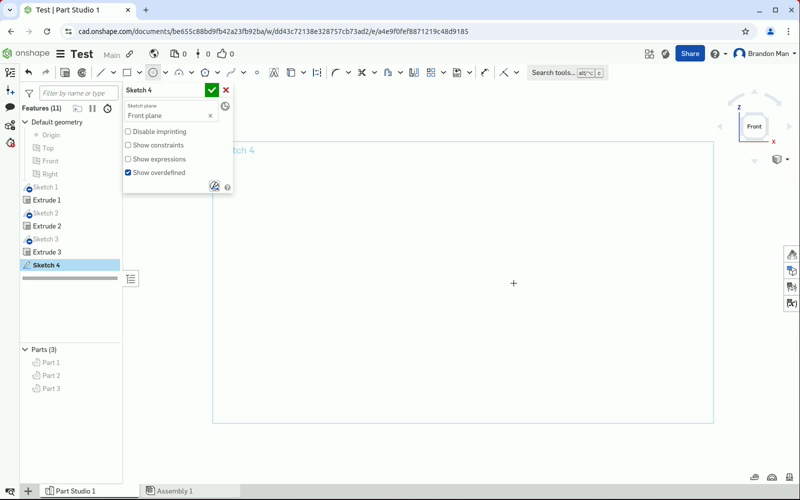
click(513, 282)
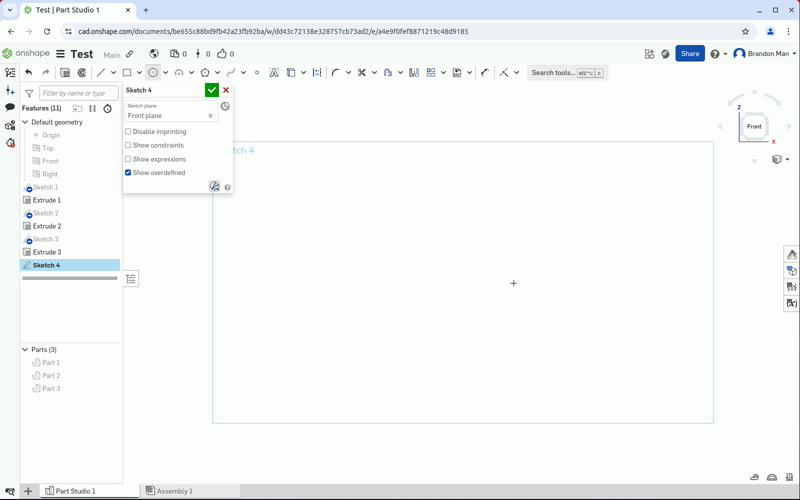
key_up(shift)
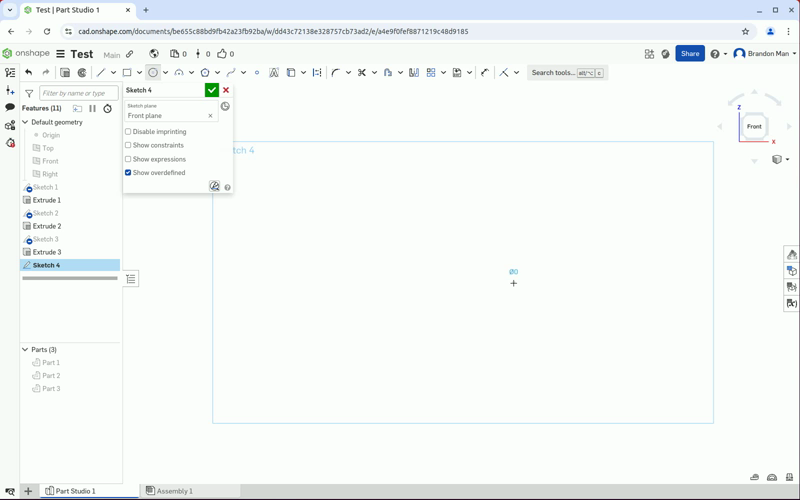
mouse_move(520, 282)
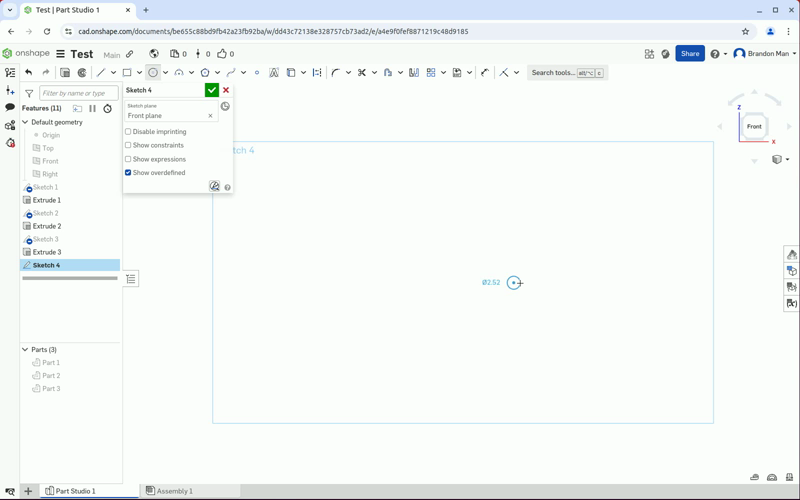
click(520, 282)
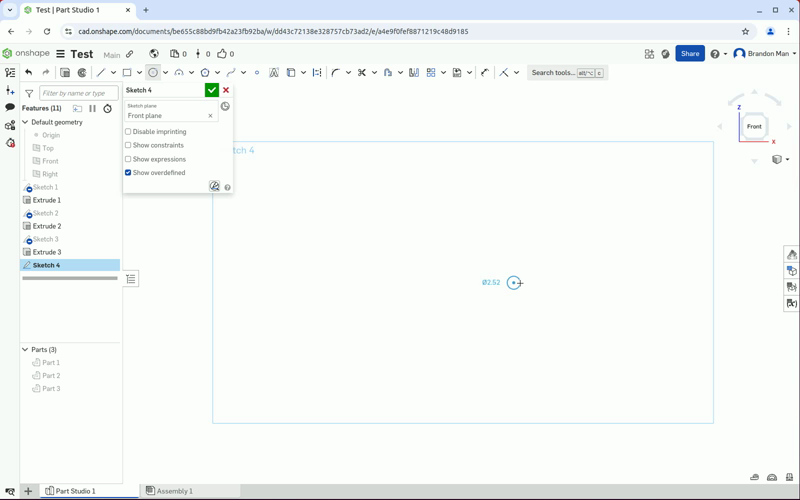
key(esc)
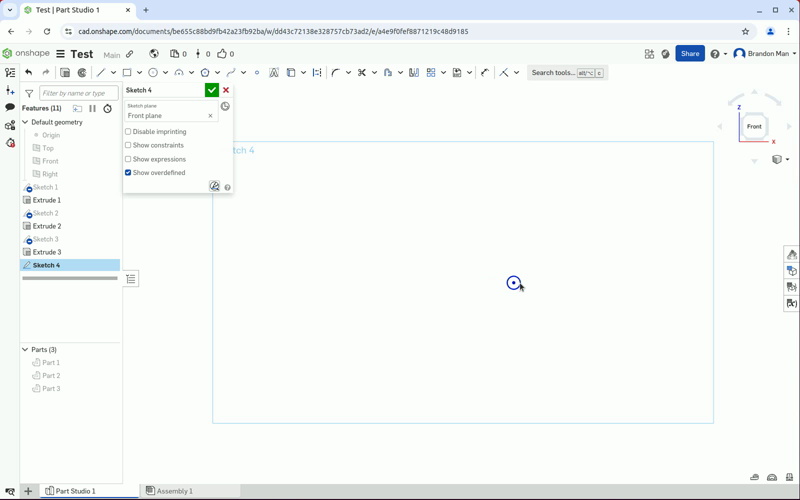
key(c)
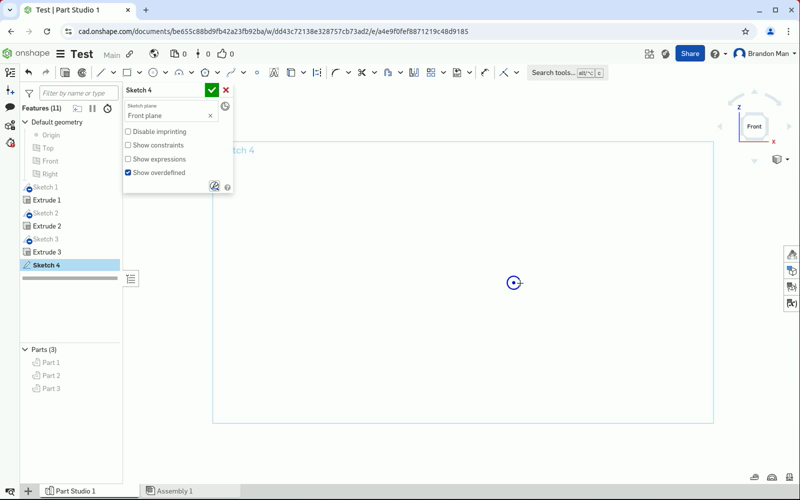
key_down(shift)
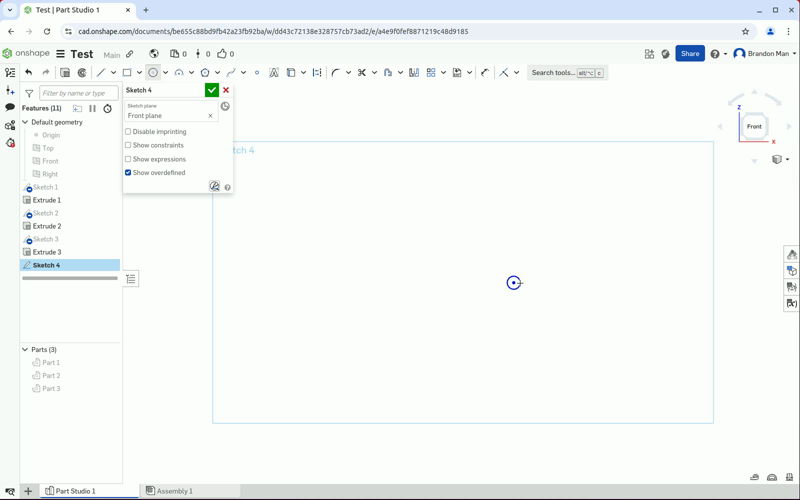
mouse_move(513, 282)
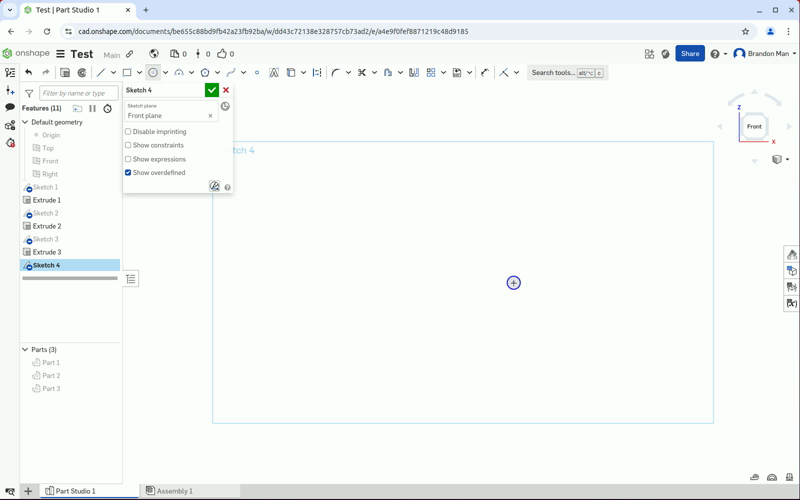
click(513, 282)
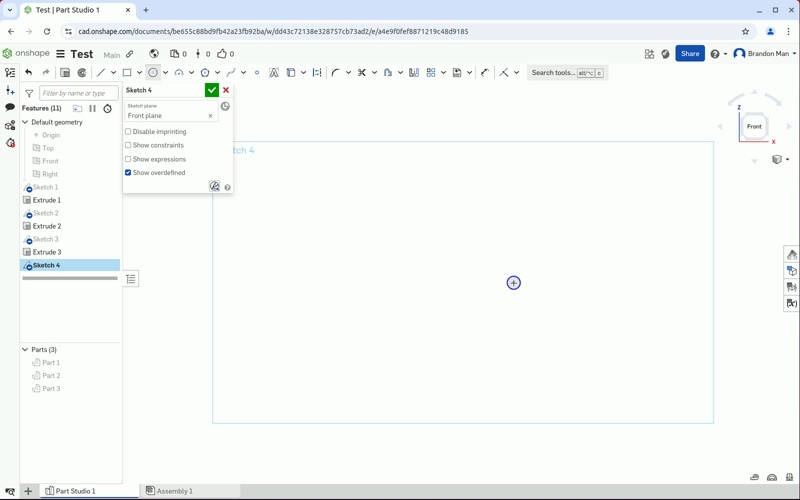
key_up(shift)
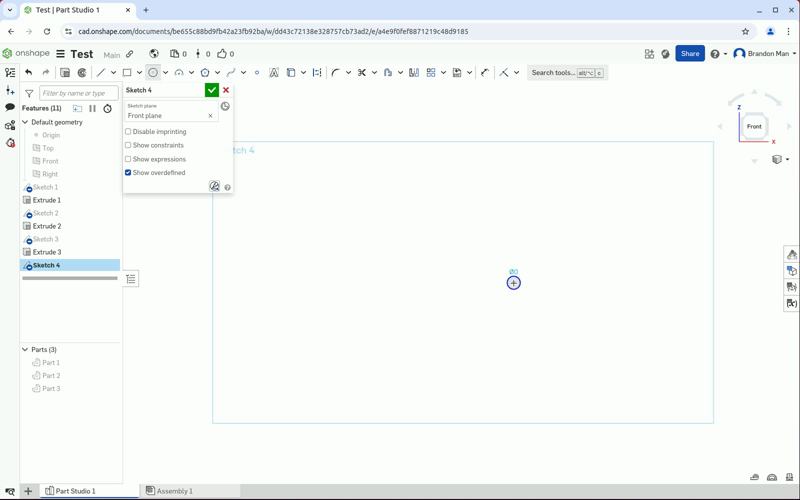
mouse_move(518, 282)
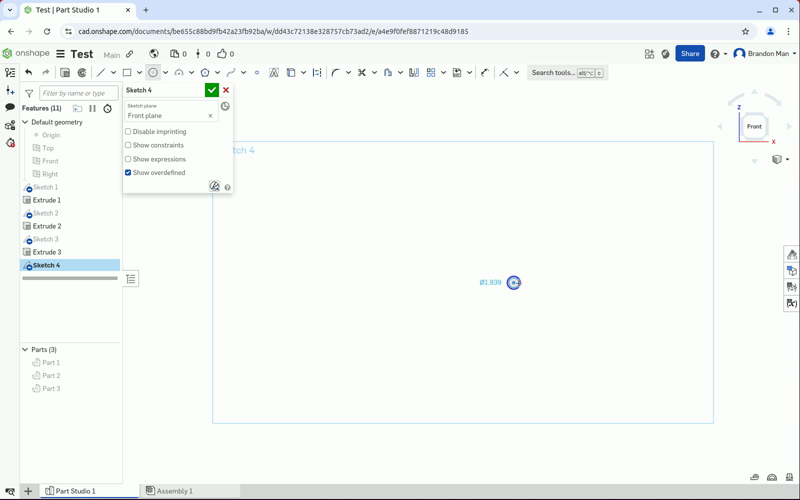
scroll(6)
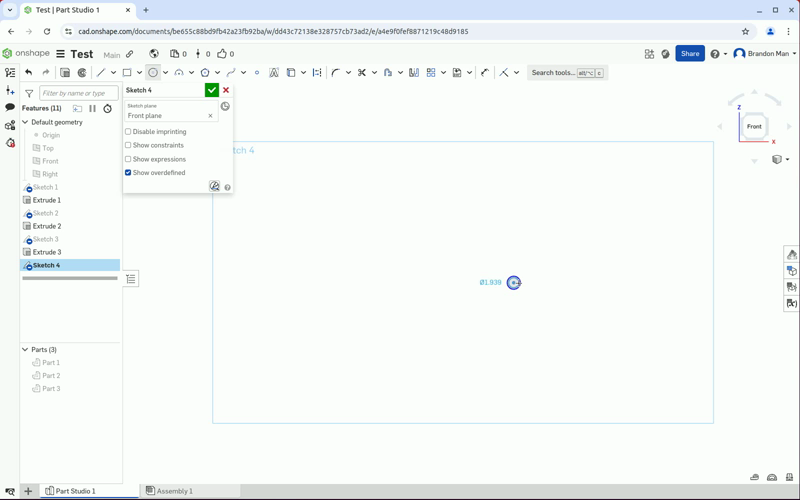
scroll(6)
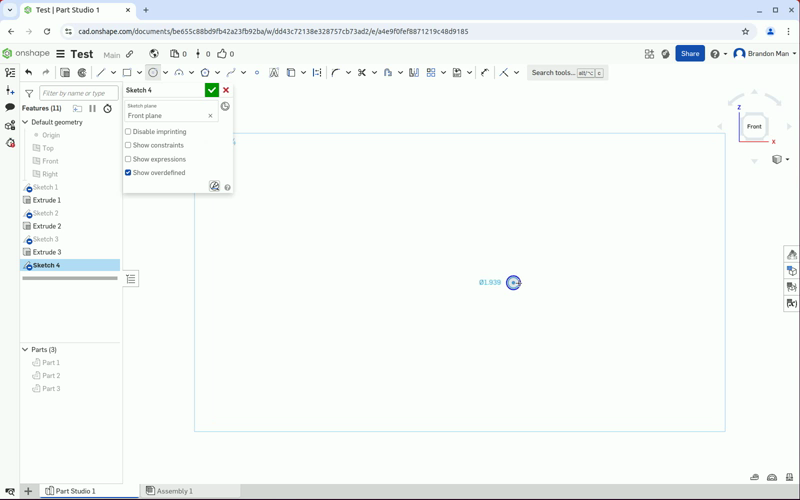
scroll(6)
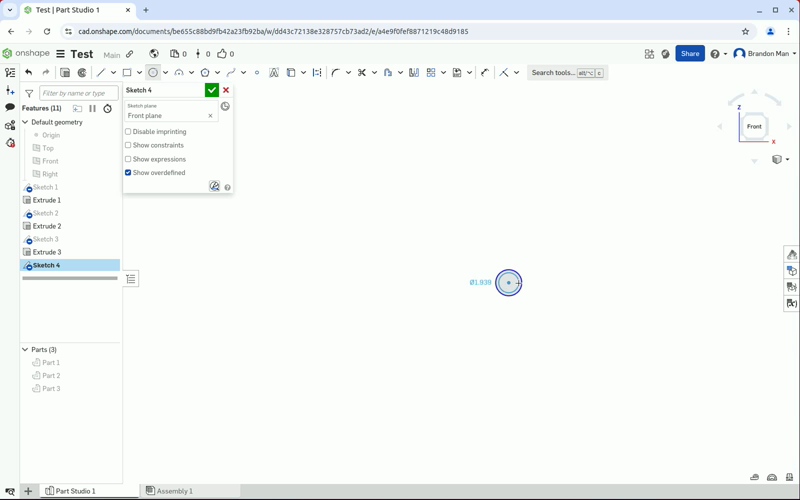
scroll(6)
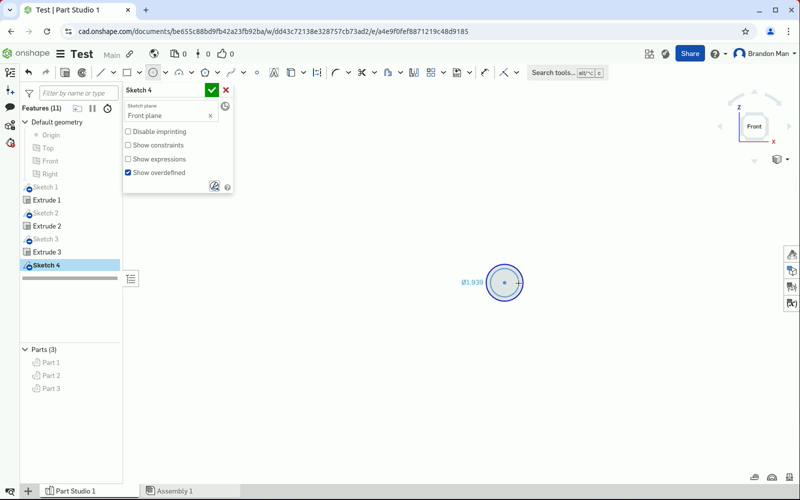
scroll(6)
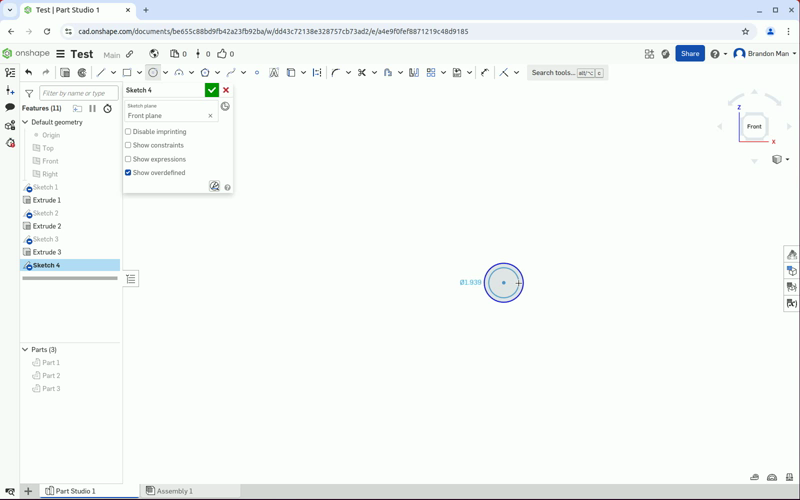
scroll(6)
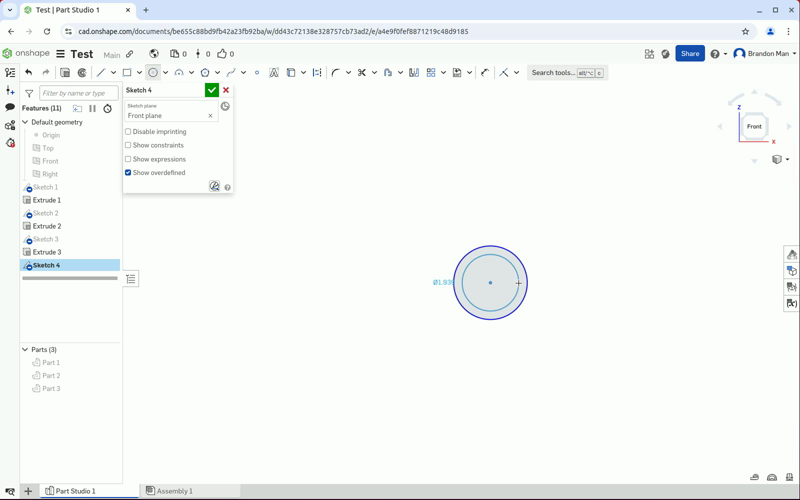
scroll(6)
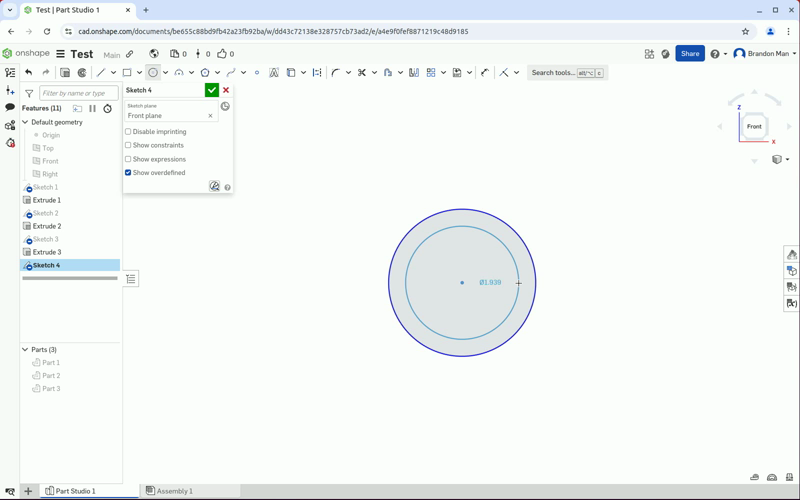
click(518, 282)
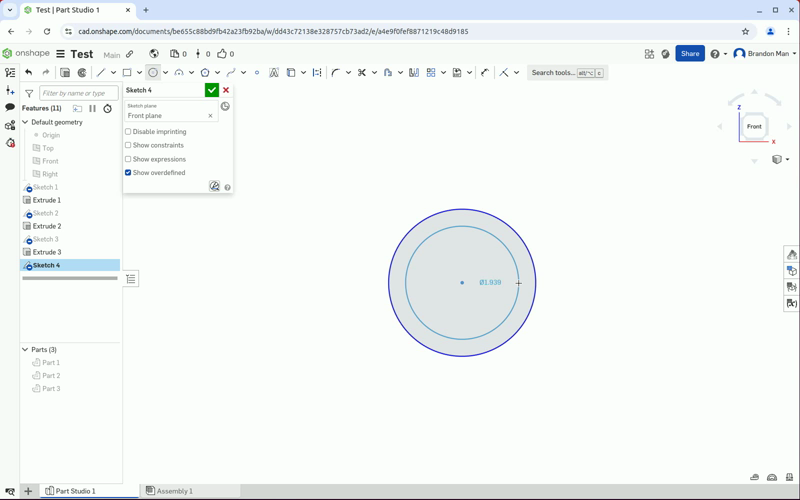
scroll(-6)
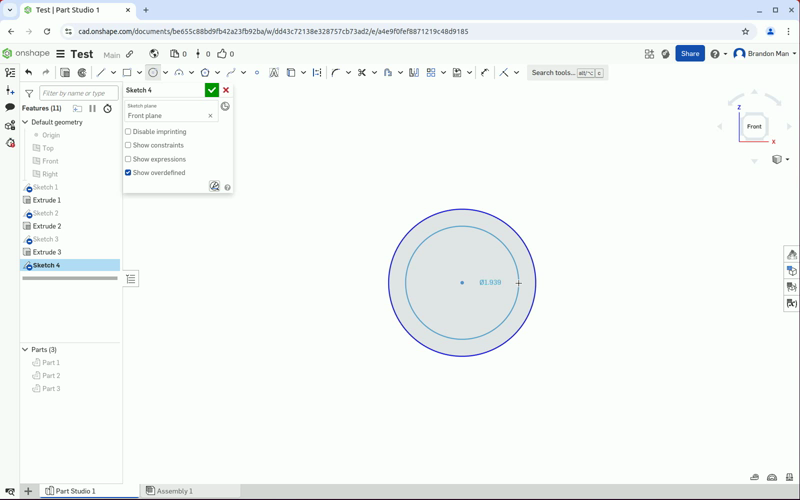
scroll(-6)
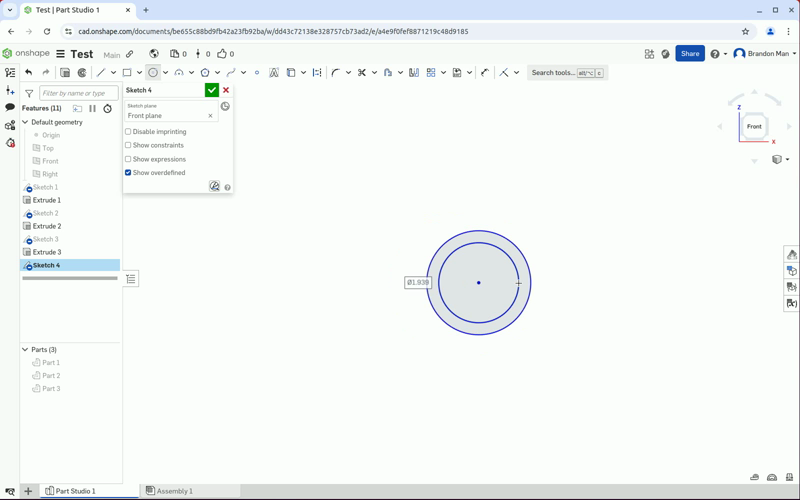
scroll(-6)
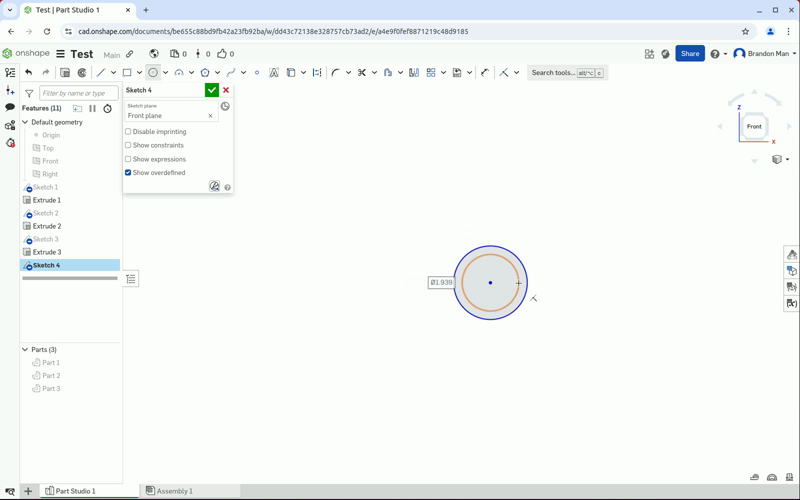
scroll(-6)
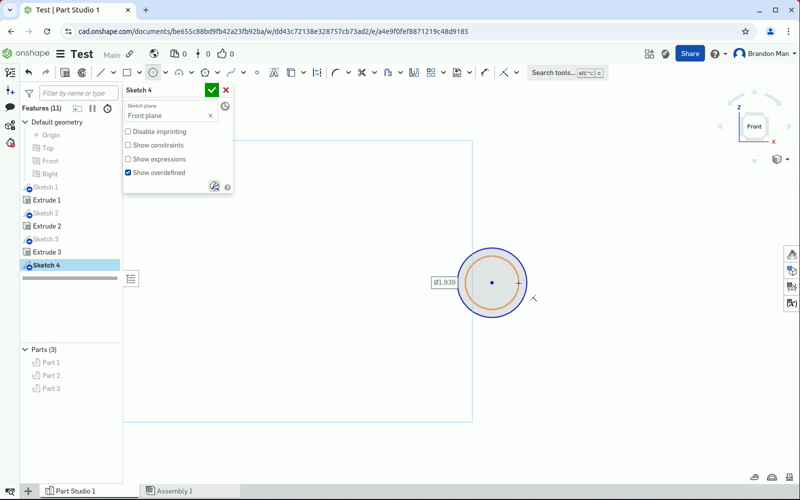
scroll(-6)
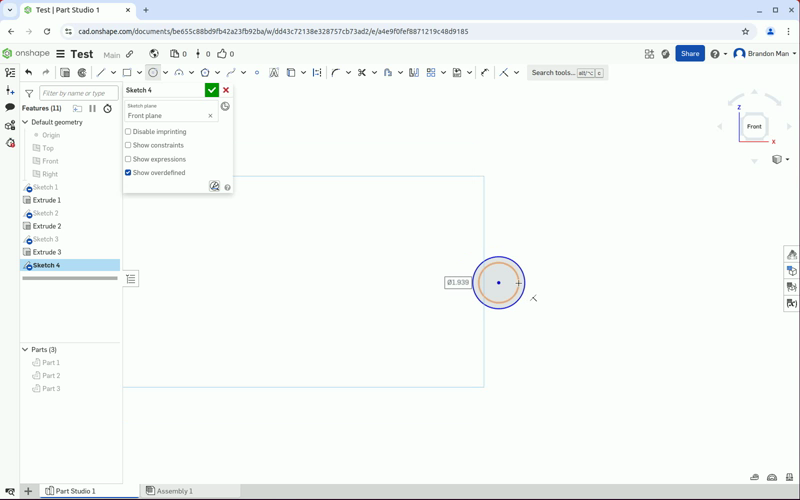
scroll(-6)
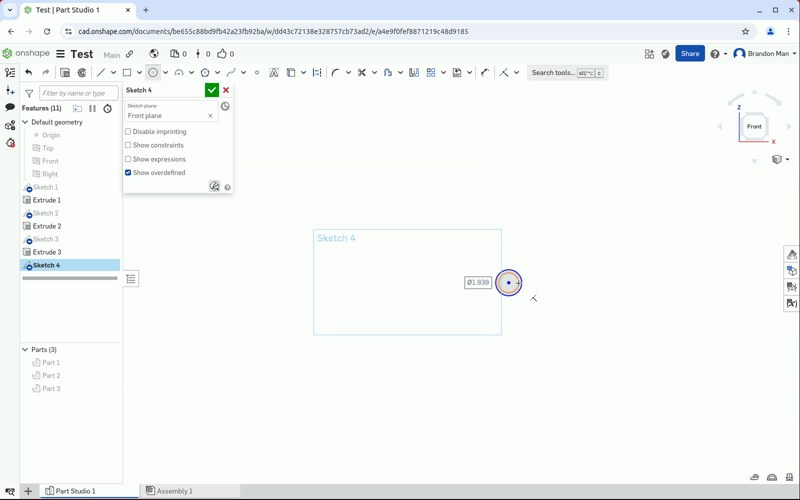
scroll(-6)
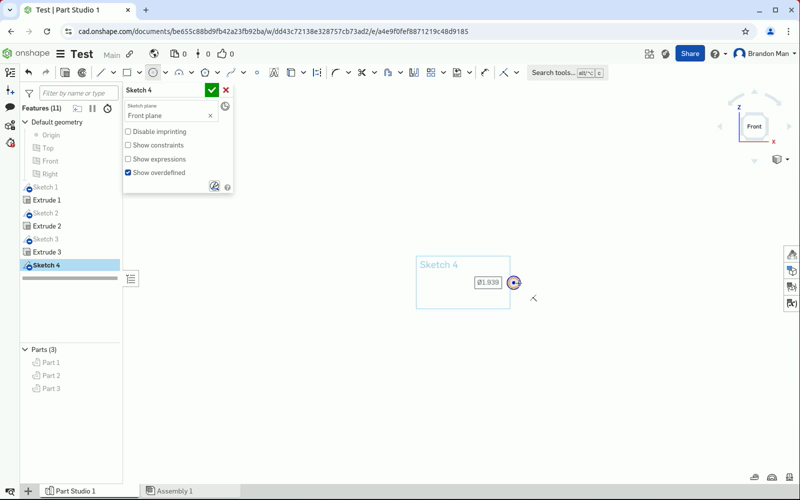
key(esc)
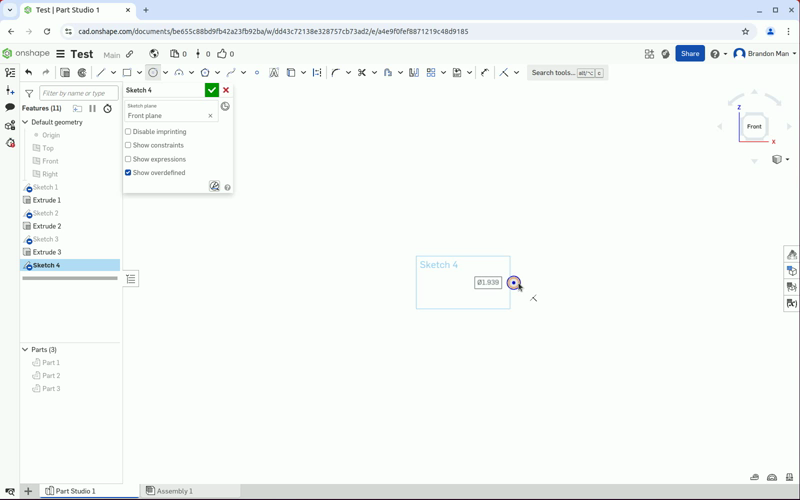
mouse_move(517, 279)
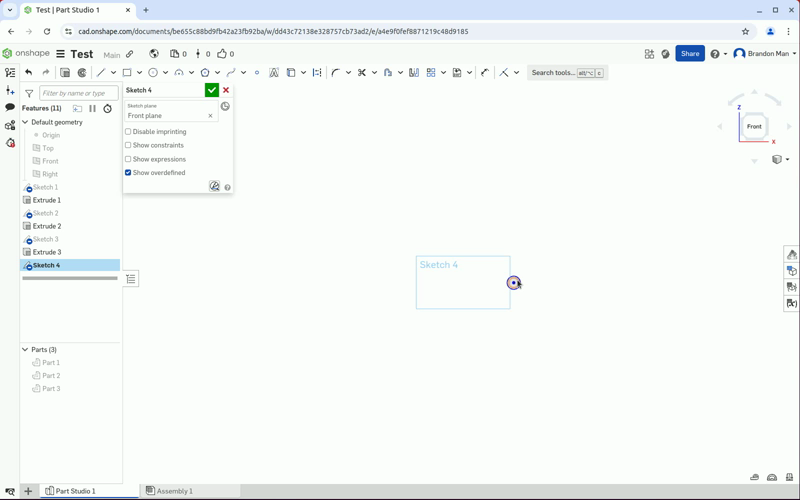
scroll(6)
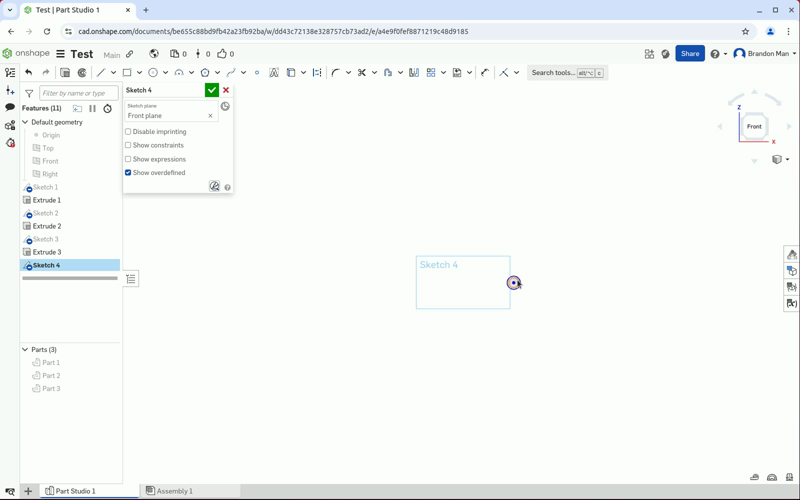
scroll(6)
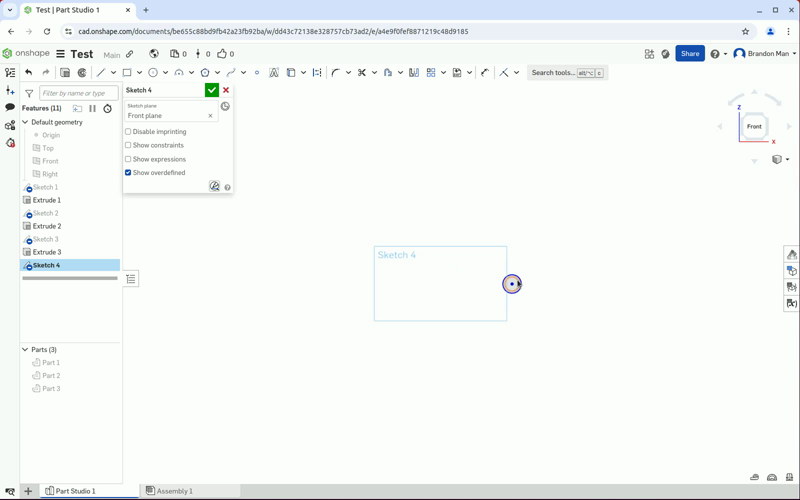
scroll(6)
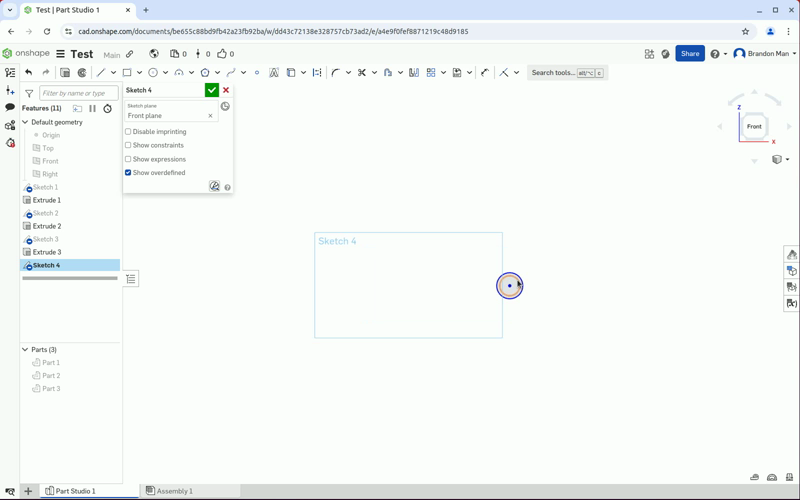
scroll(6)
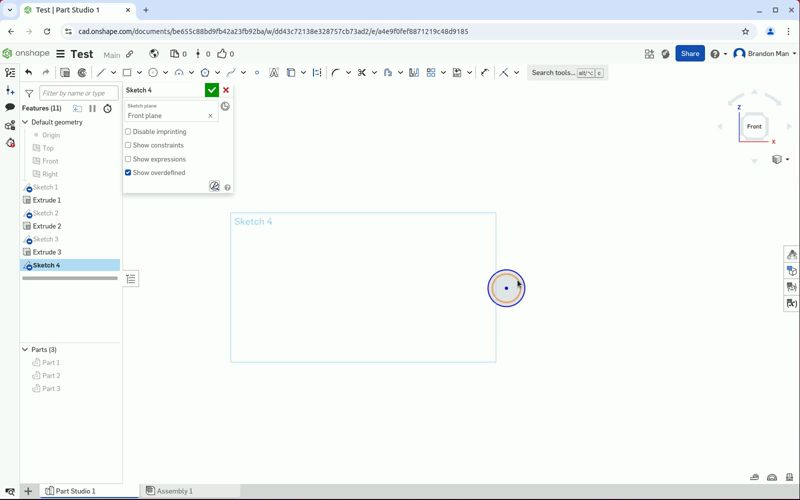
scroll(6)
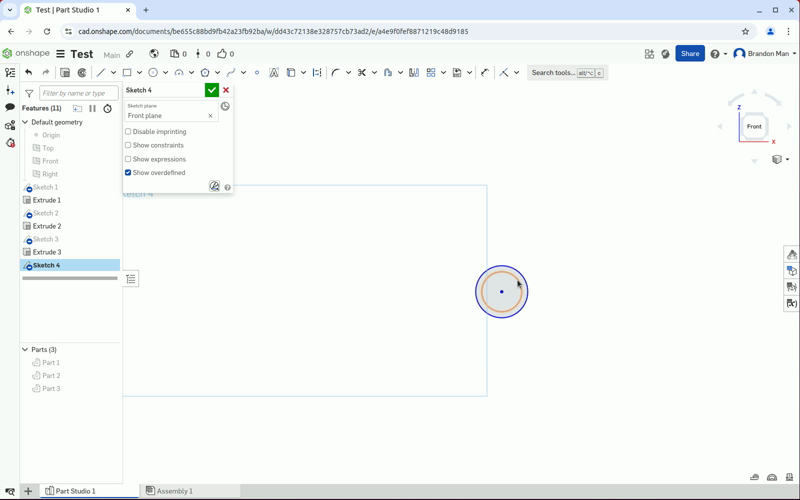
scroll(6)
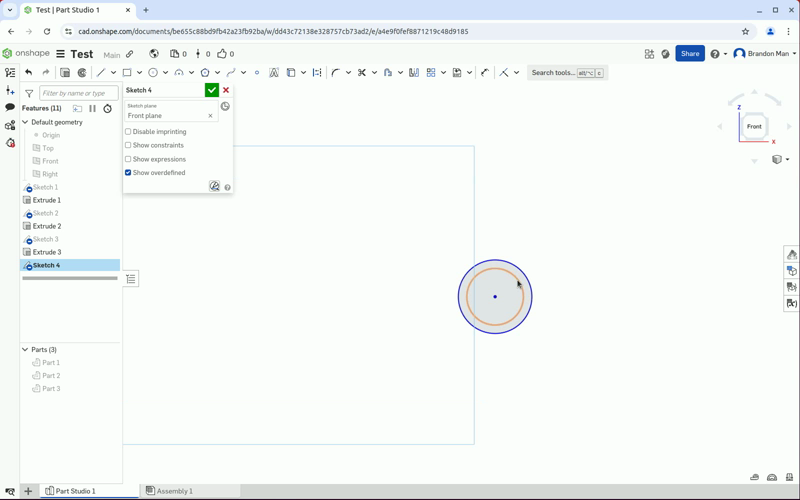
scroll(6)
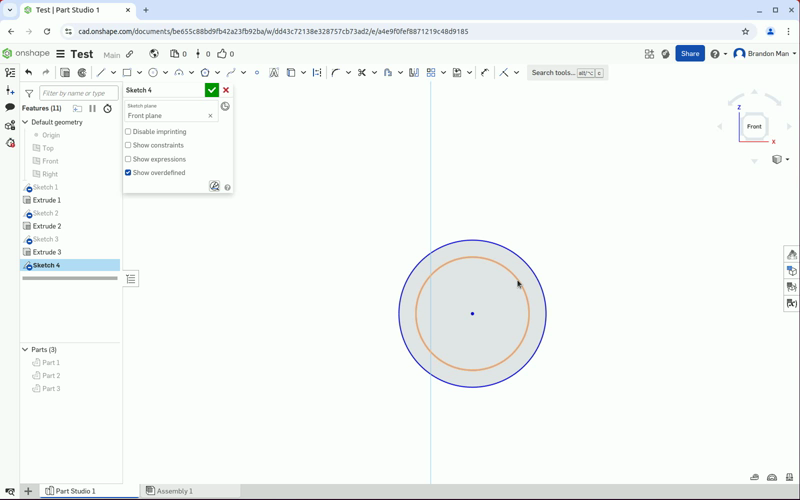
click(517, 279)
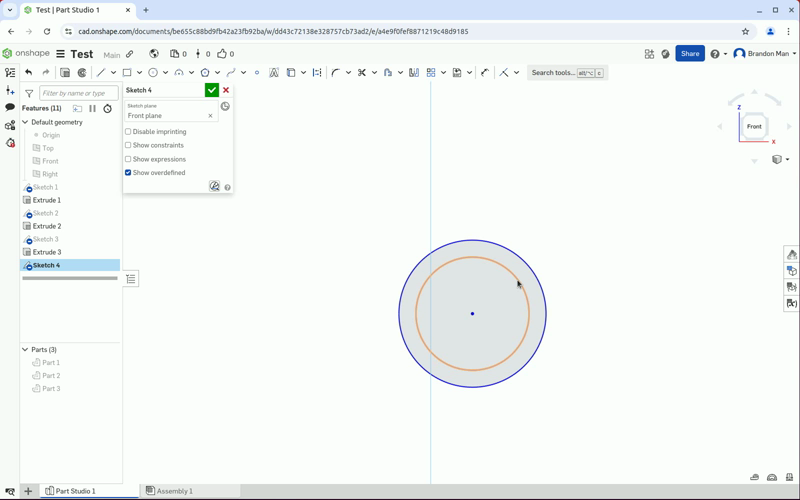
scroll(-6)
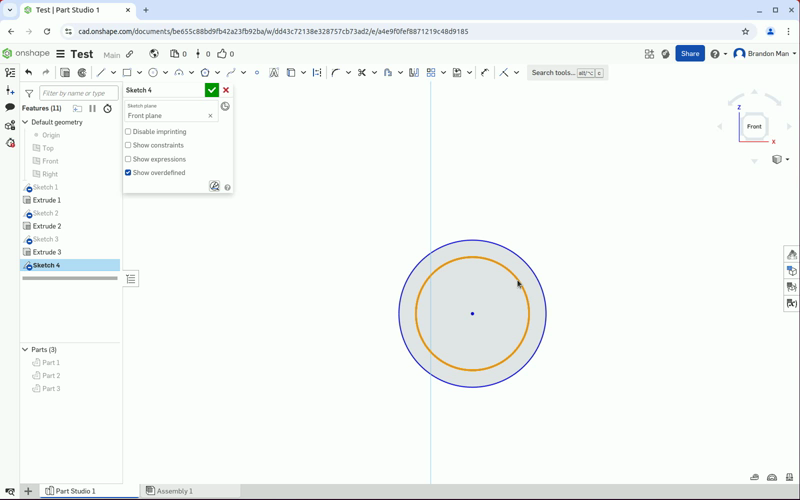
scroll(-6)
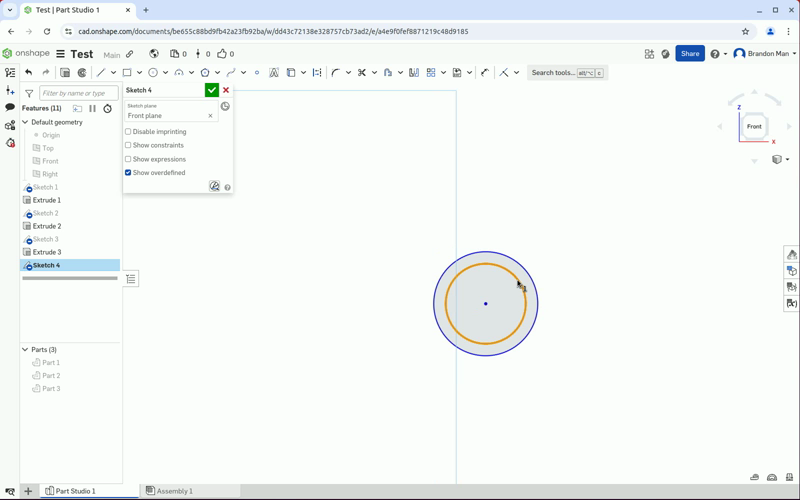
scroll(-6)
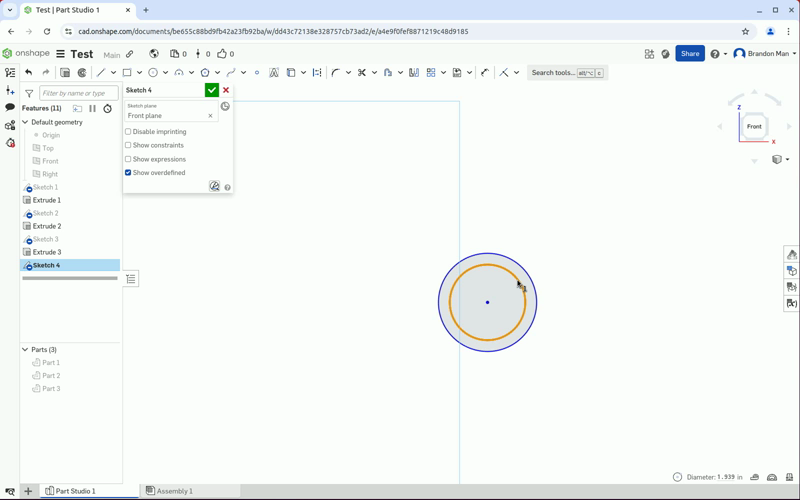
scroll(-6)
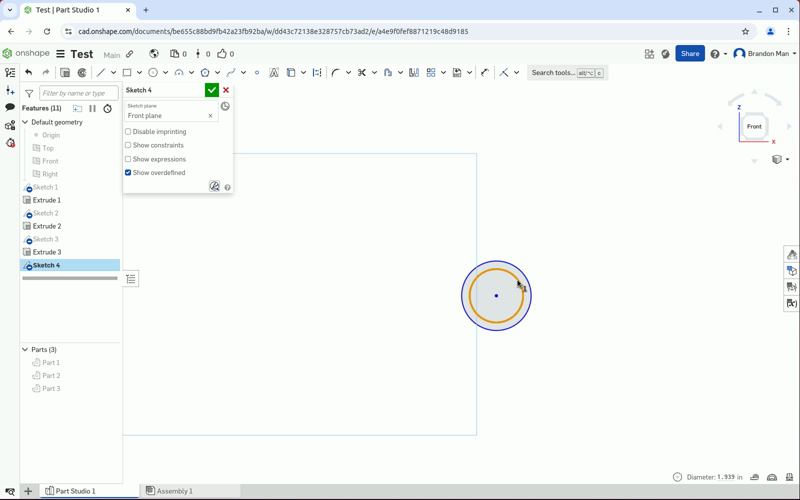
scroll(-6)
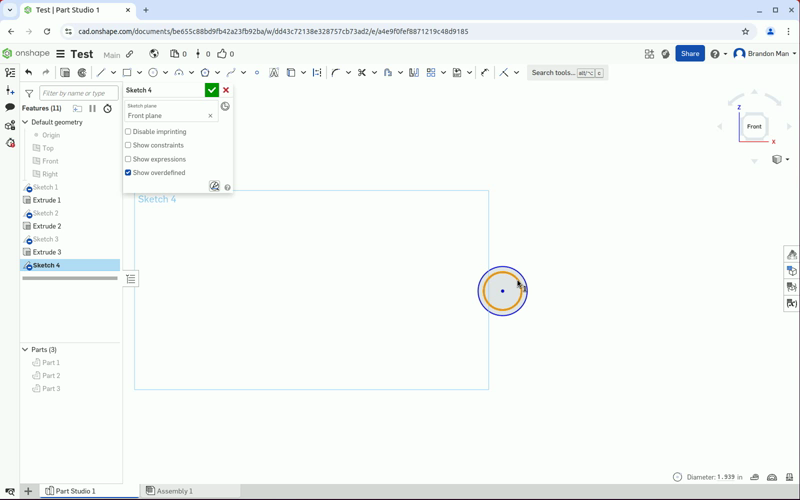
scroll(-6)
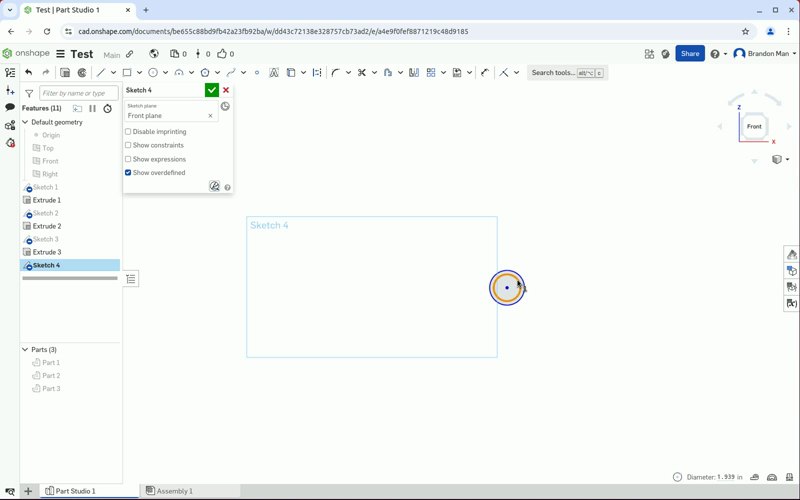
scroll(-6)
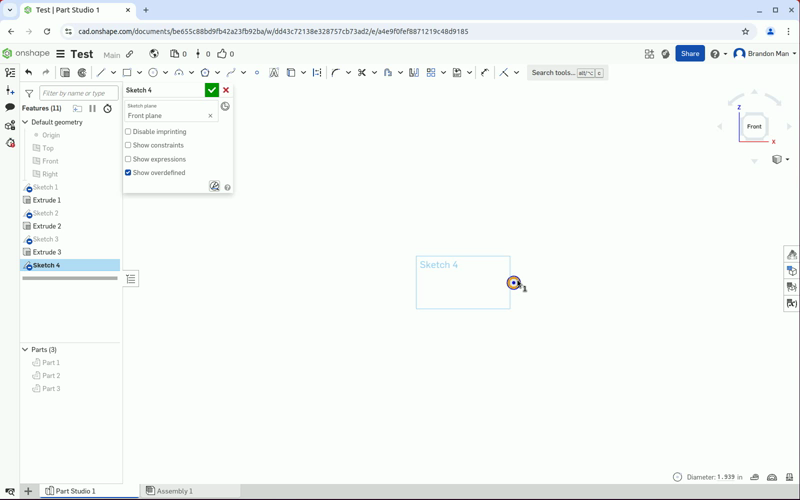
mouse_move(73, 352)
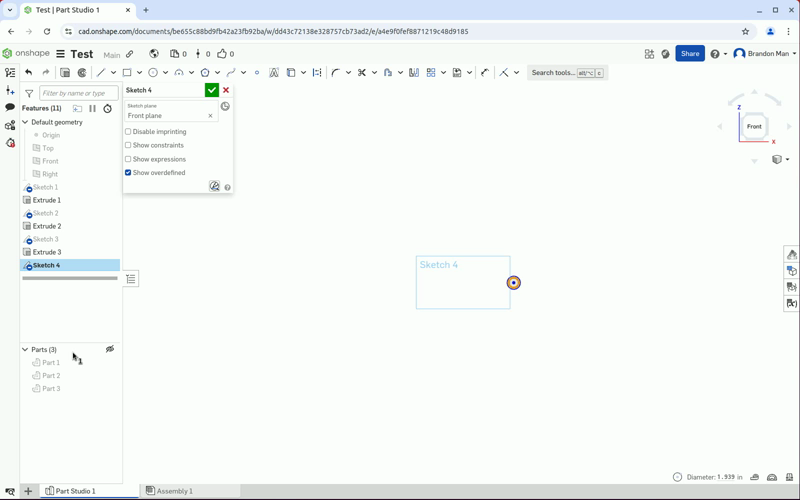
key(shift+y)
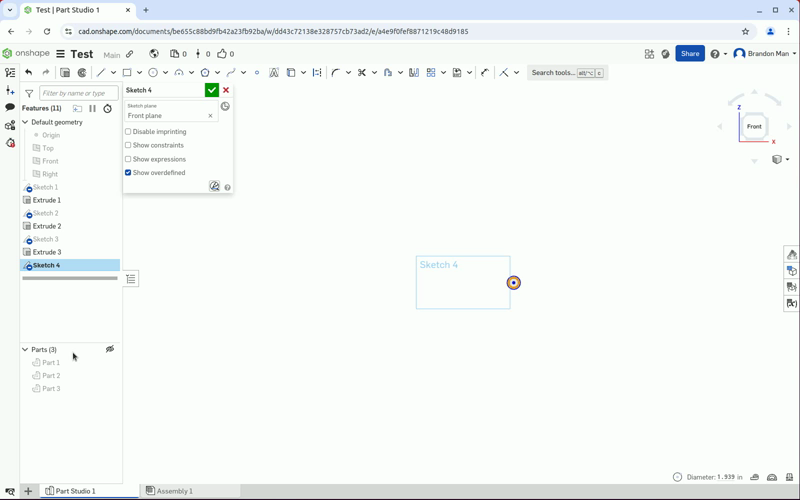
key(shift+e)
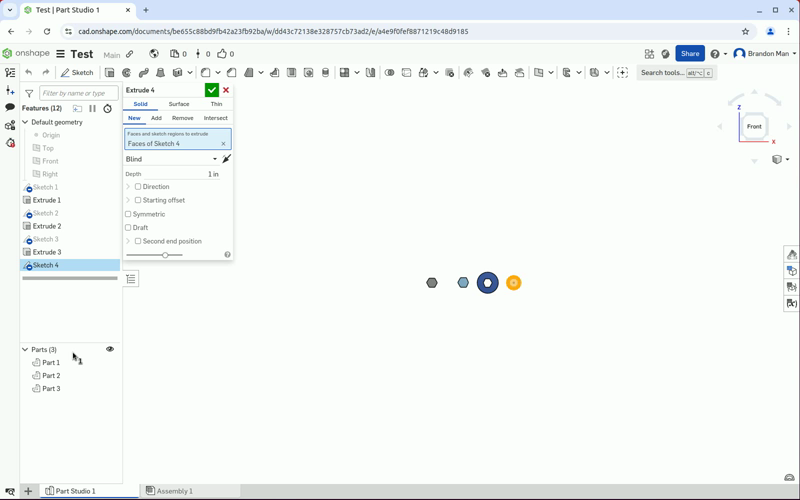
mouse_move(143, 106)
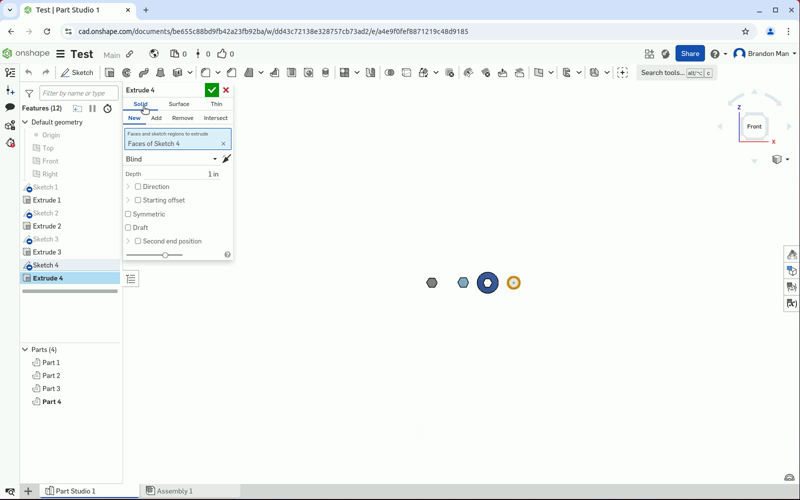
click(143, 106)
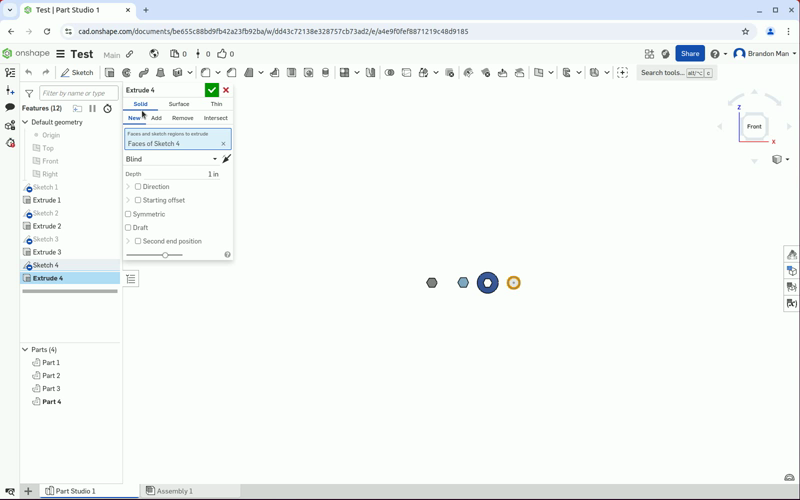
mouse_move(137, 120)
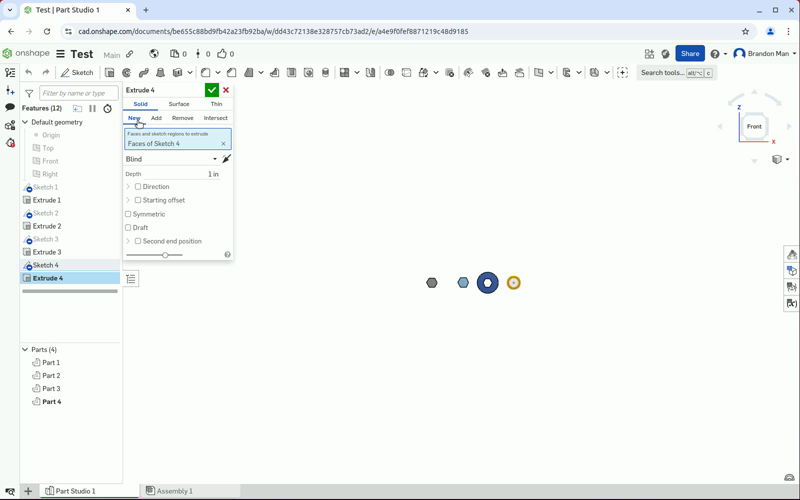
click(137, 120)
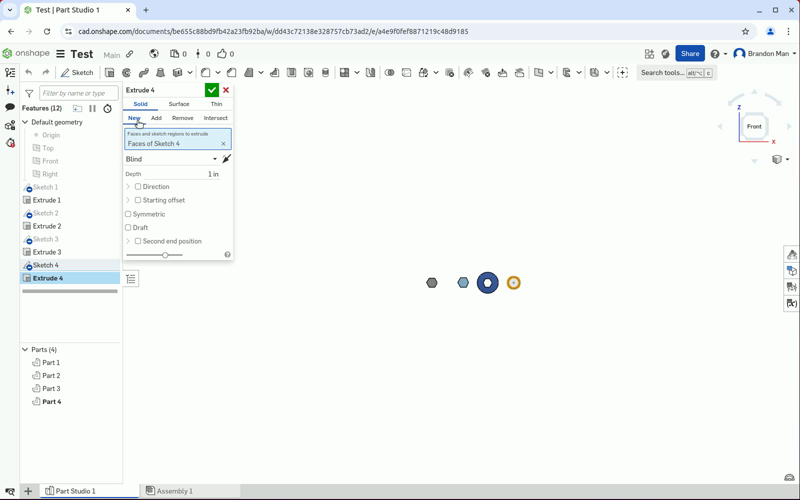
key(tab, 4)
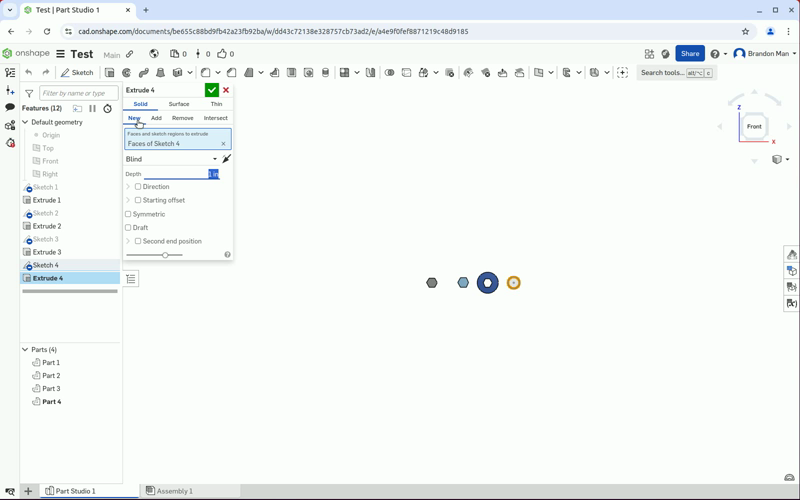
text(0.241)
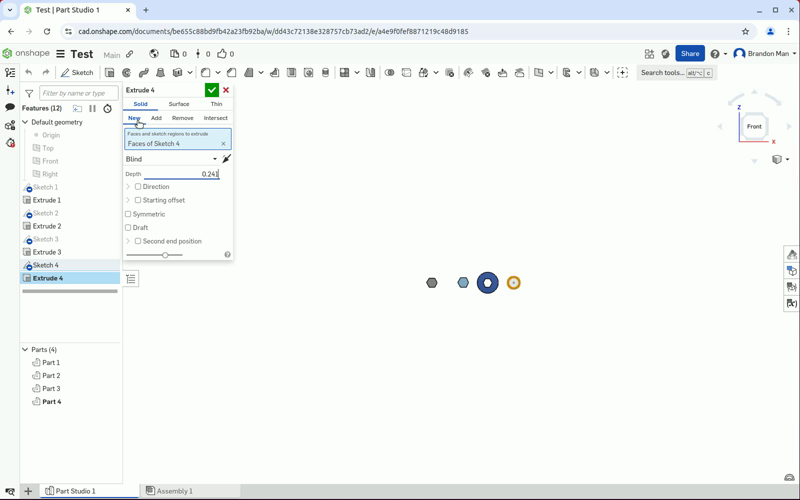
key(enter)
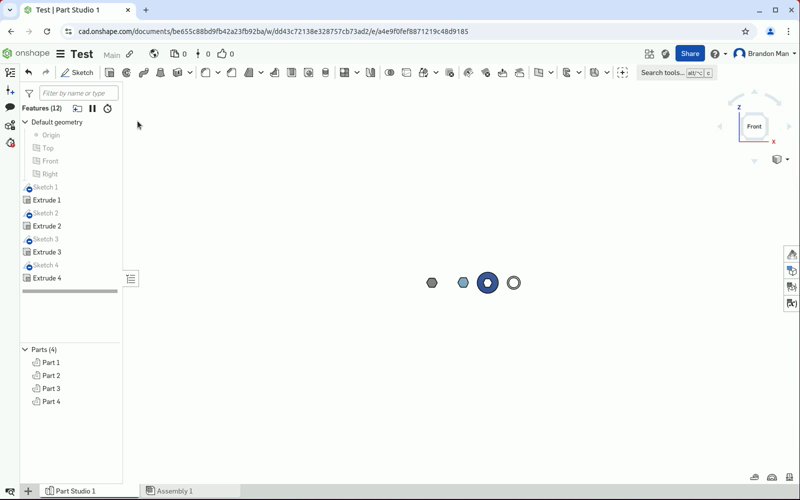
key(shift+h)
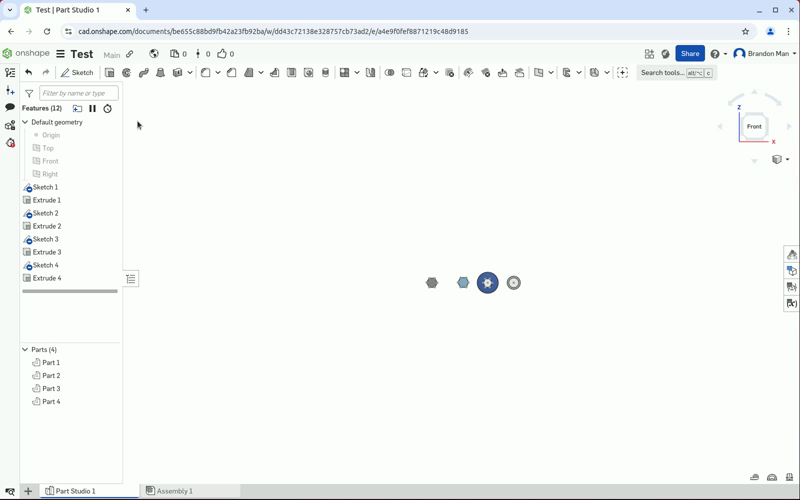
key(shift+h)
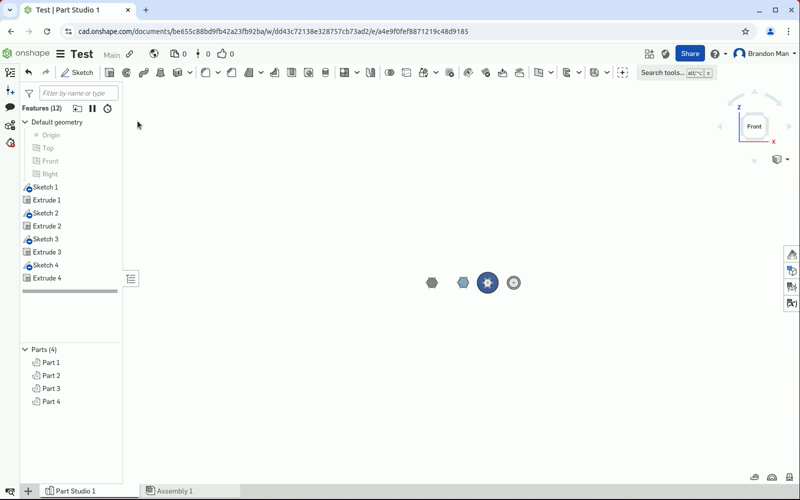
key(shift+7)
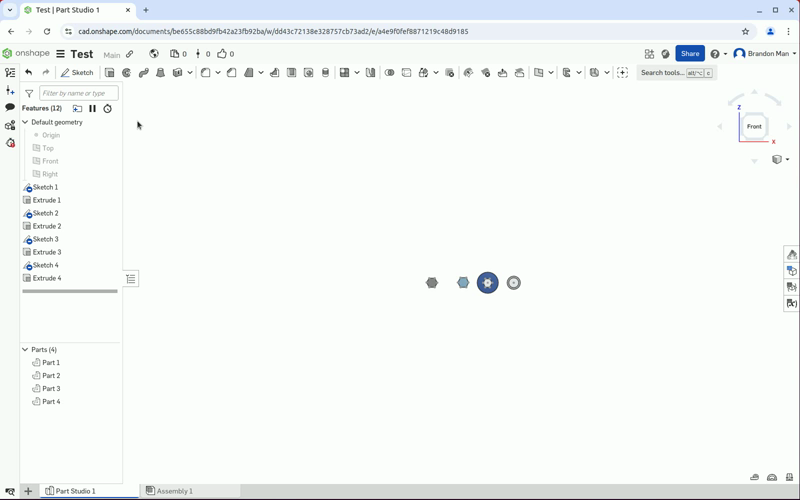
key(left, 2)
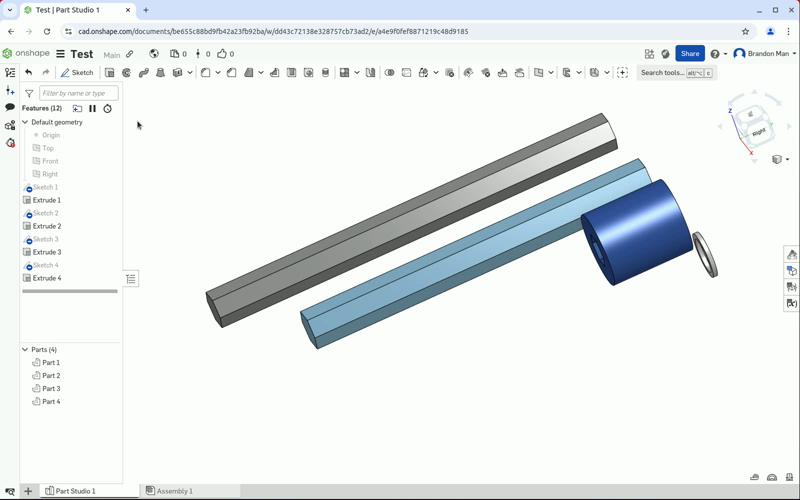
key(down, 2)
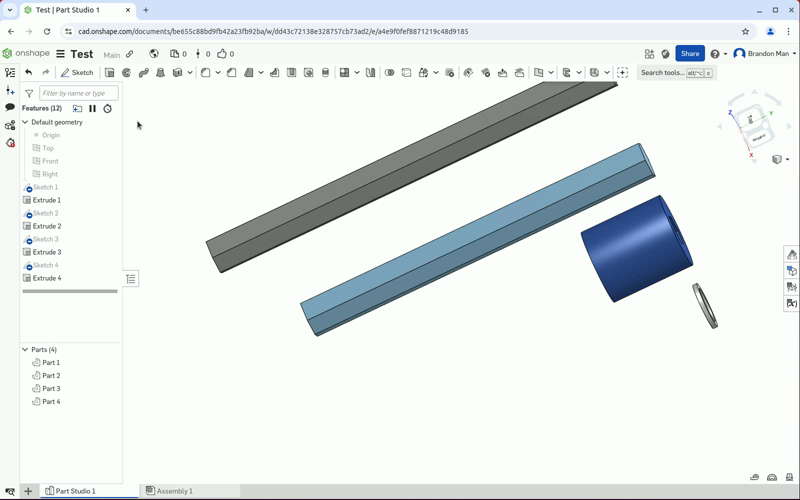
key(up, 2)
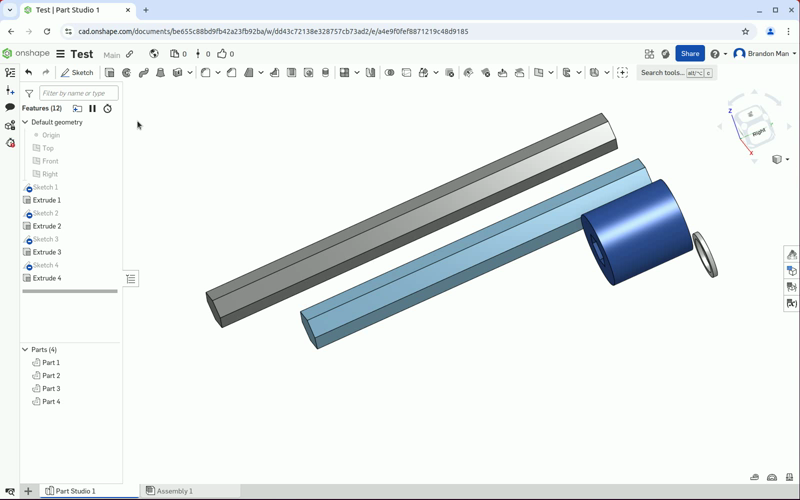
key(right, 2)
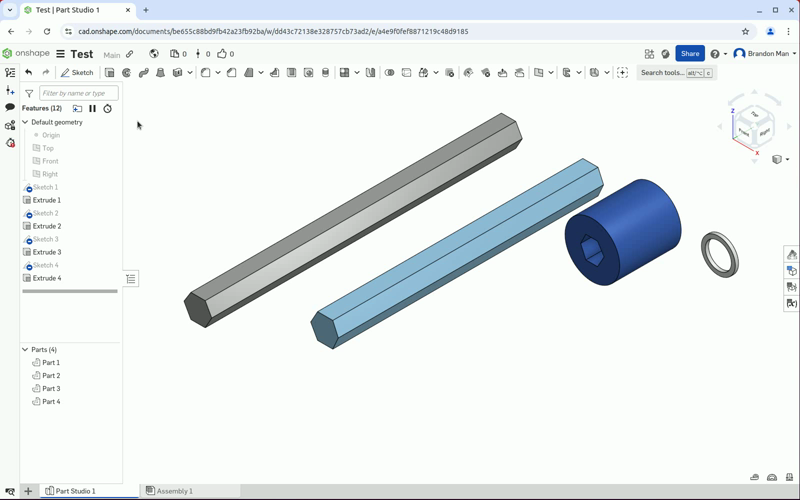
mouse_move(73, 189)
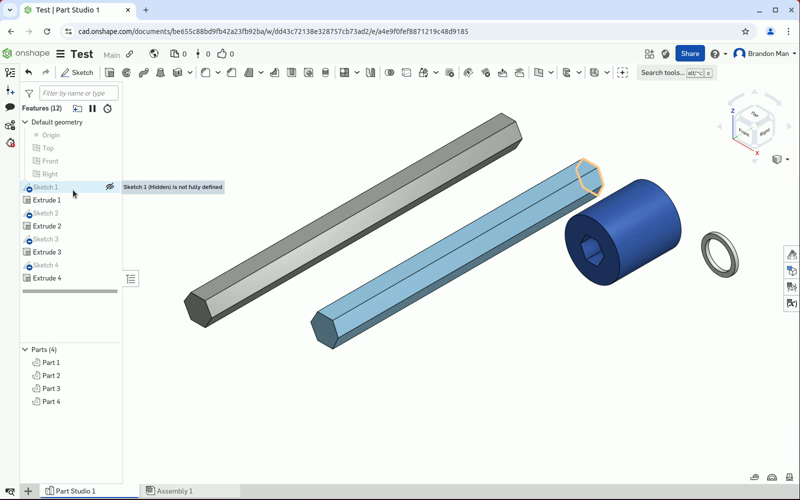
click(73, 189)